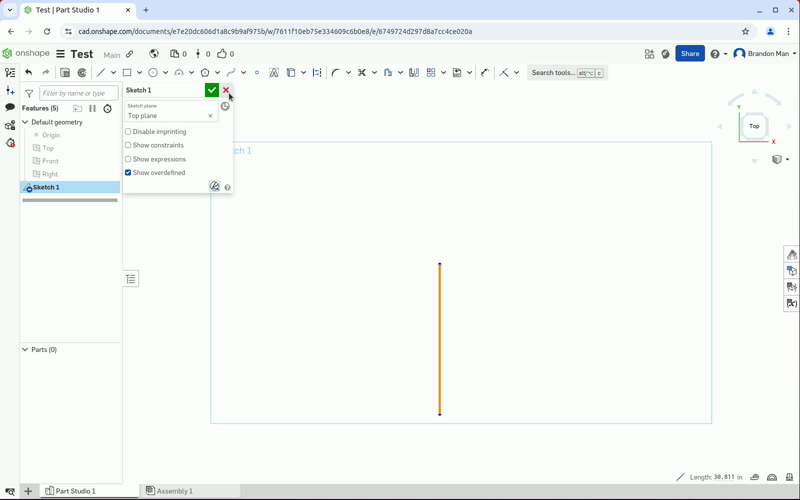
key(shift+h)
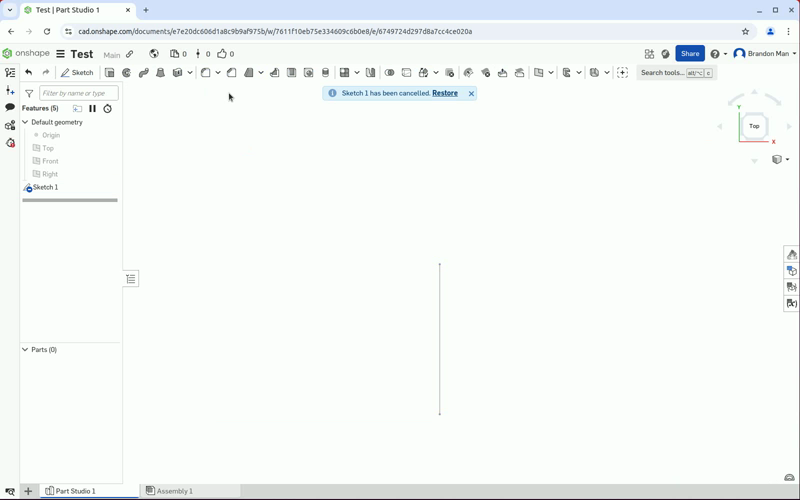
key(shift+s)
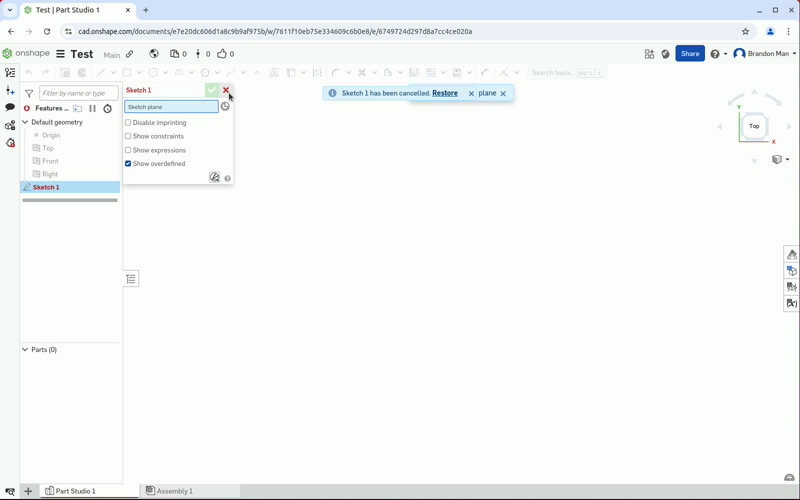
mouse_move(73, 150)
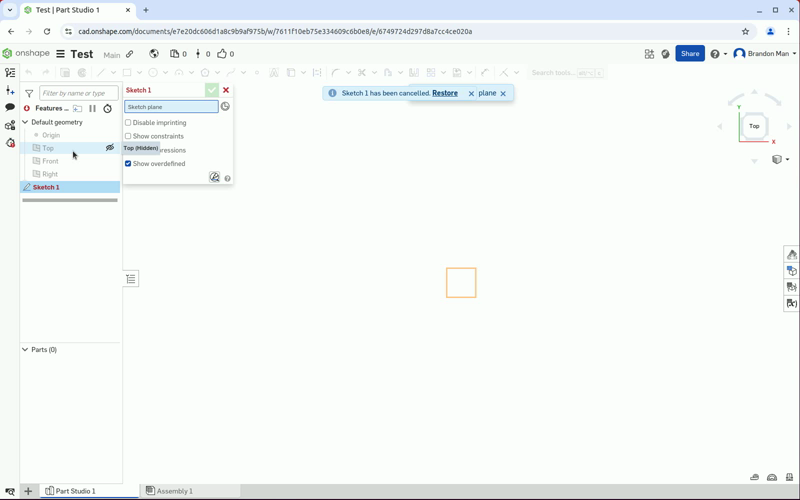
click(73, 150)
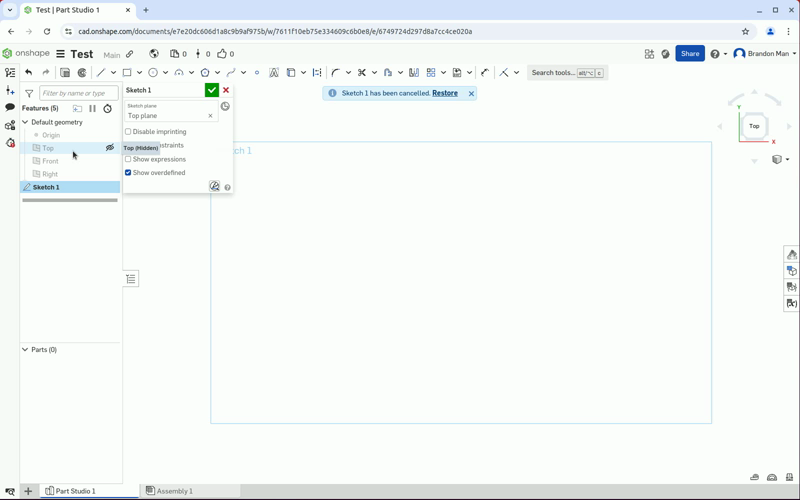
mouse_move(73, 352)
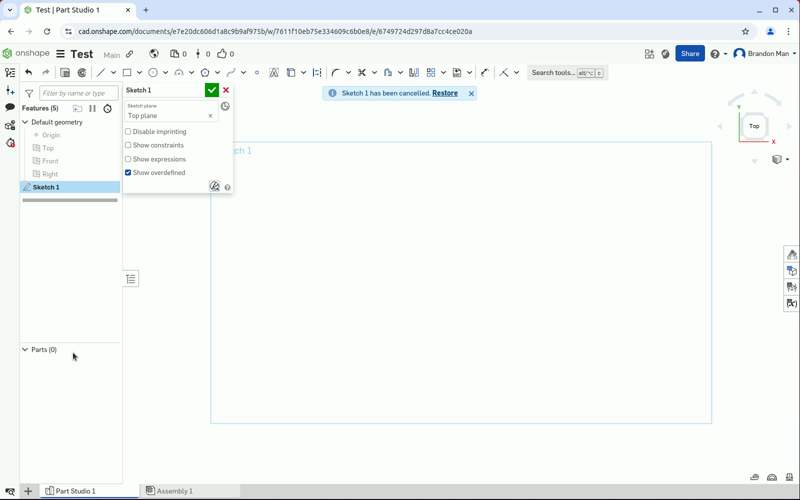
key(y)
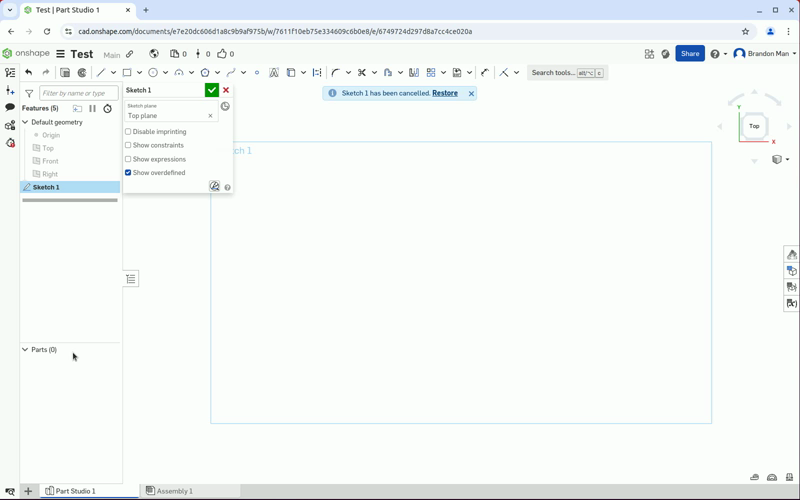
key(l)
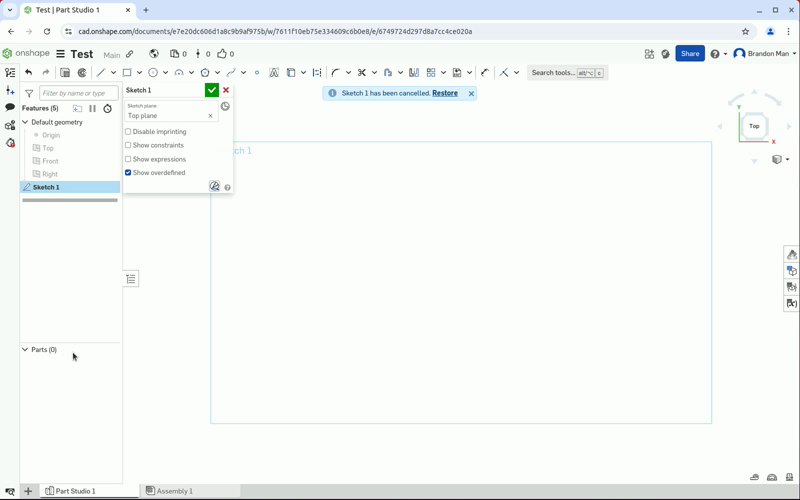
key_down(shift)
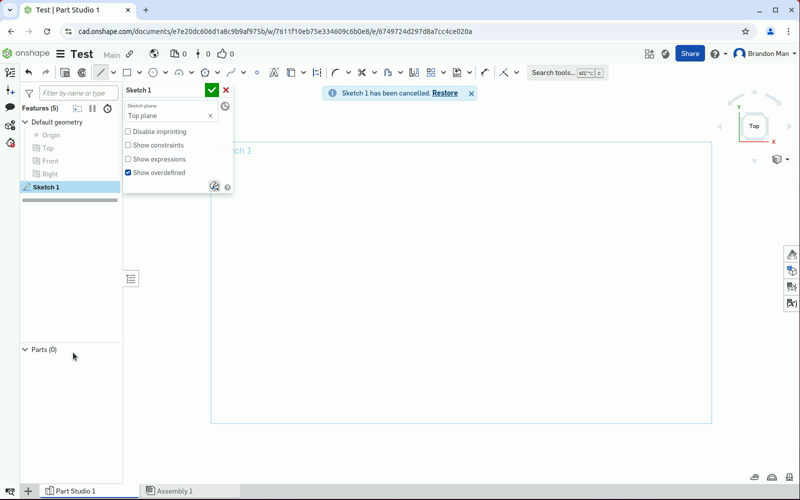
mouse_move(348, 337)
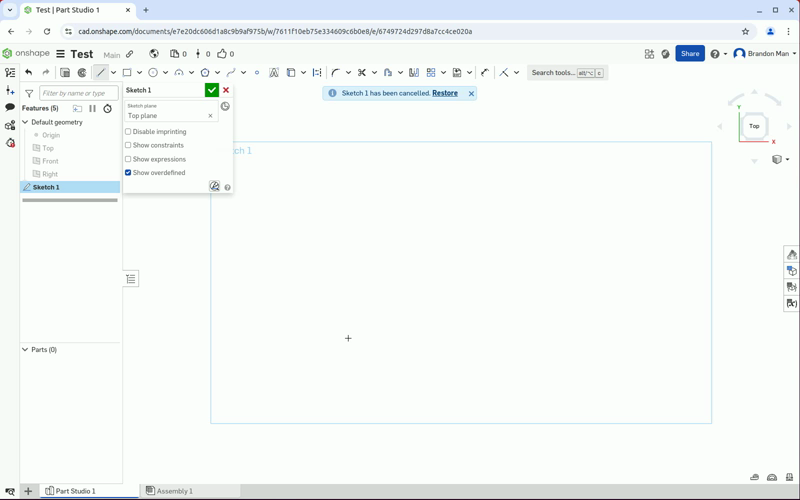
click(348, 337)
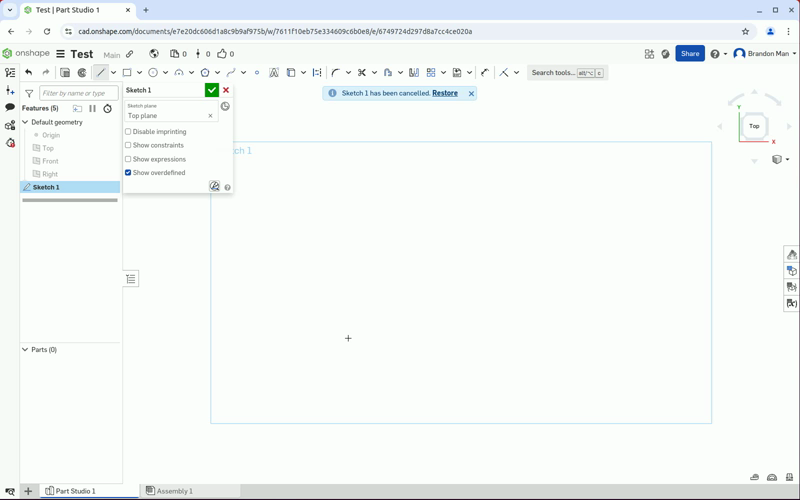
key_up(shift)
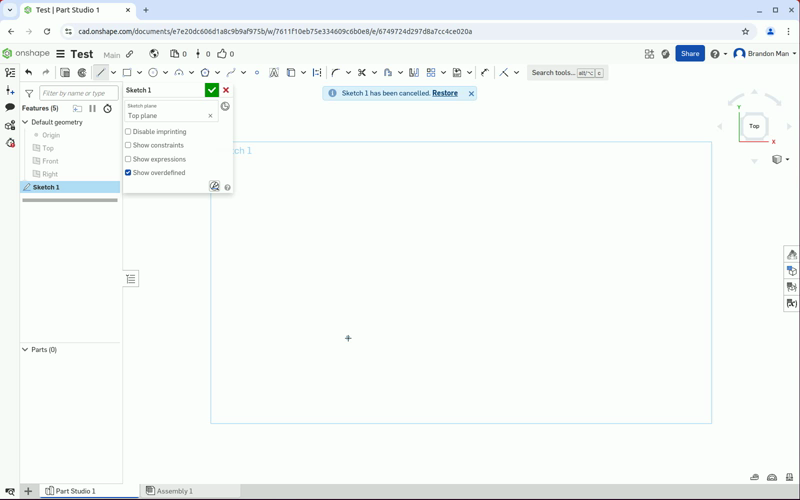
key_down(shift)
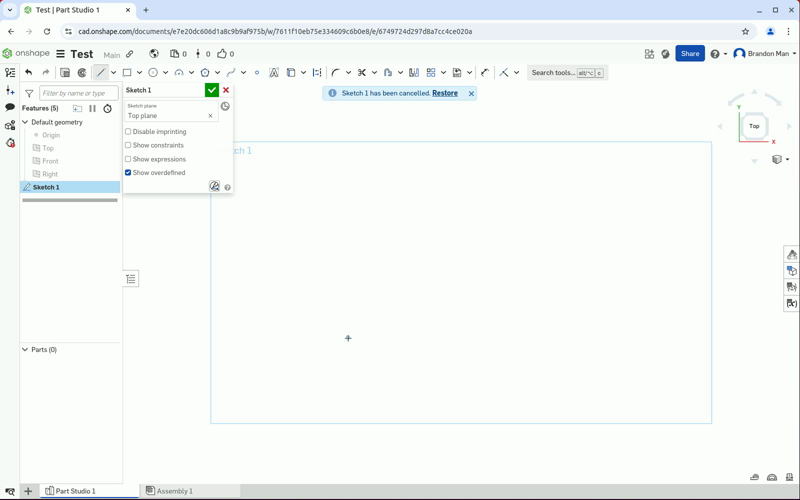
mouse_move(572, 337)
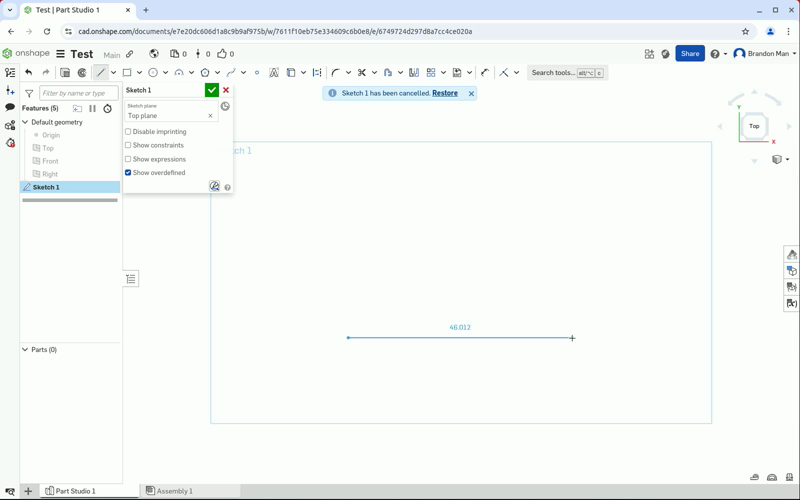
click(572, 337)
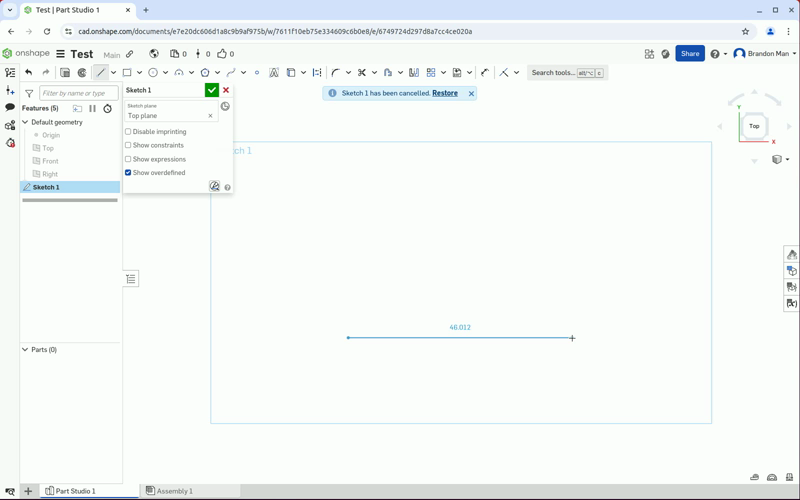
key_up(shift)
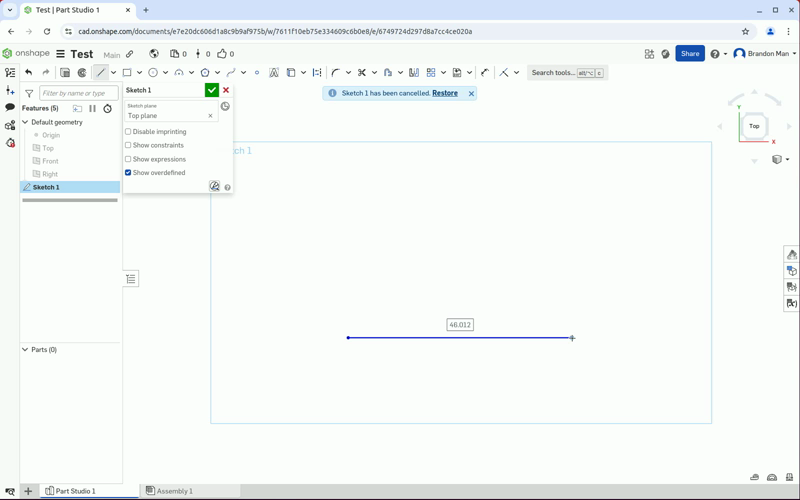
key_down(shift)
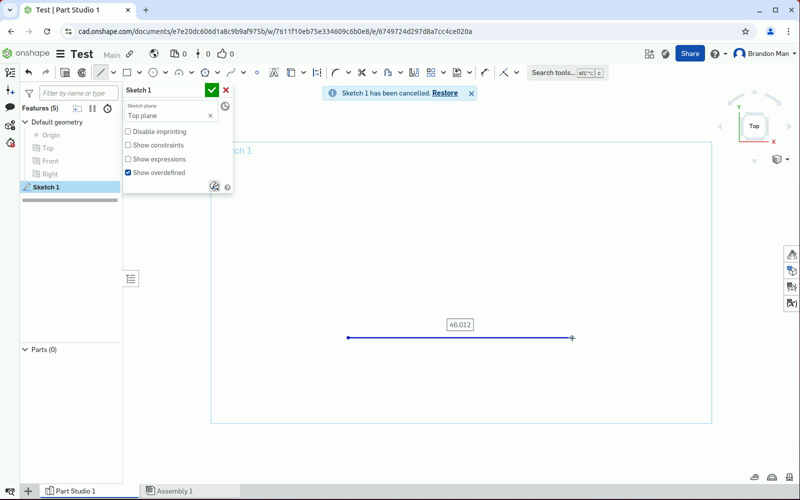
mouse_move(572, 229)
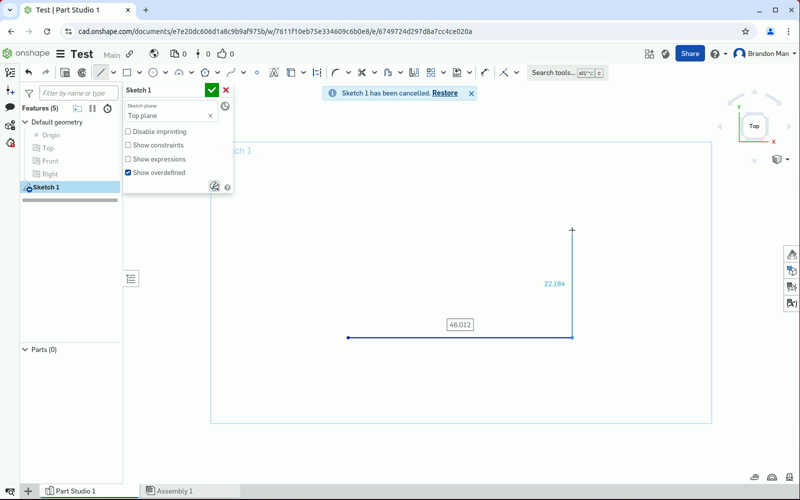
click(572, 229)
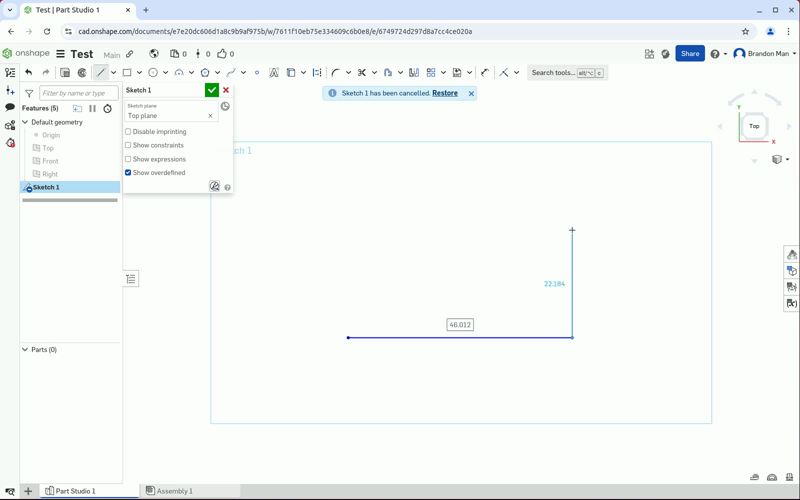
key_up(shift)
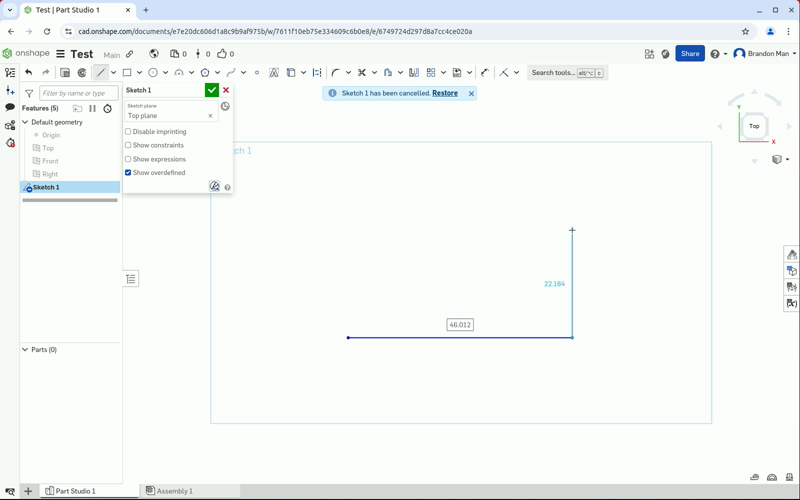
key_down(shift)
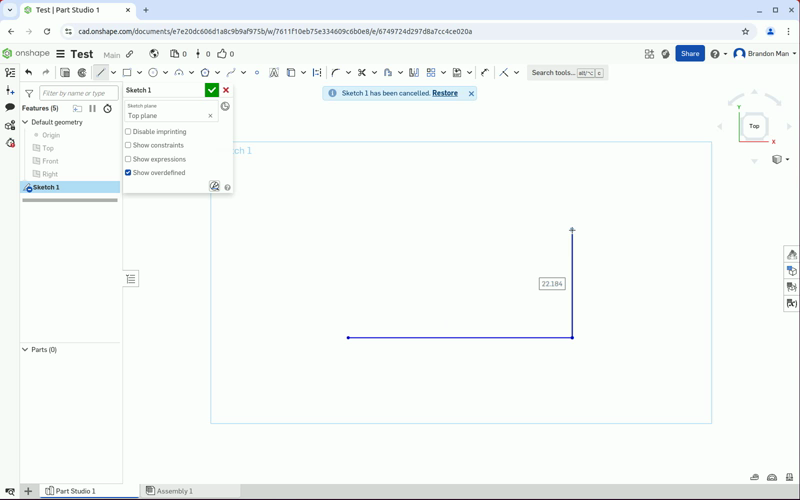
mouse_move(348, 229)
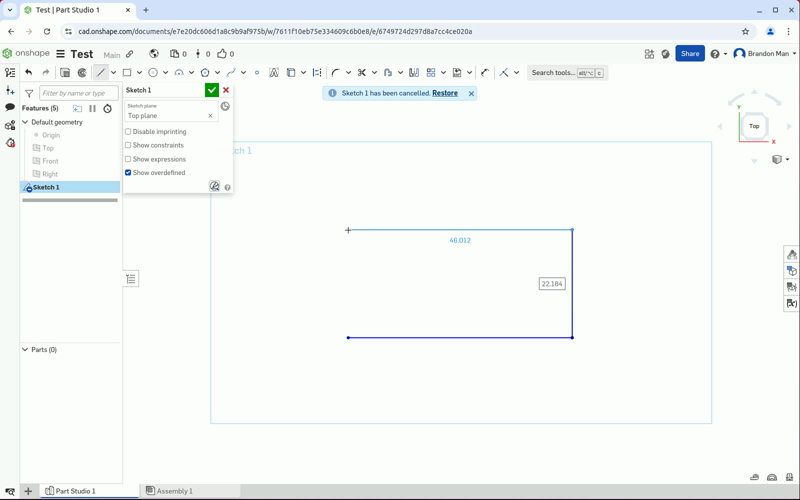
click(348, 229)
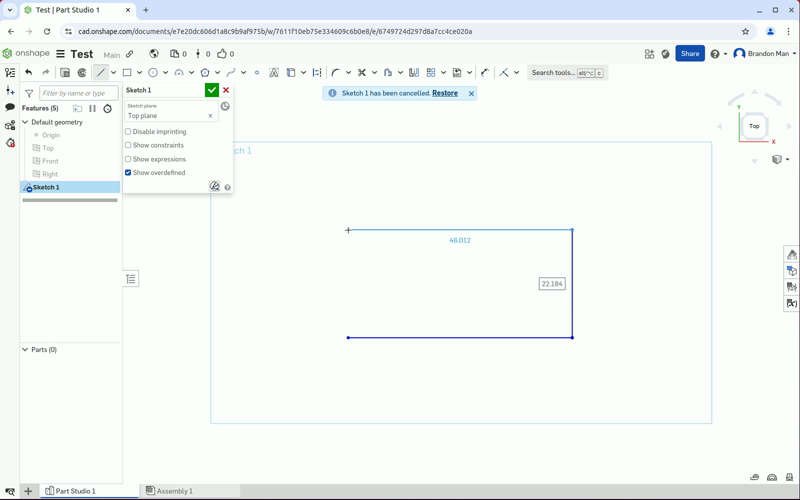
key_up(shift)
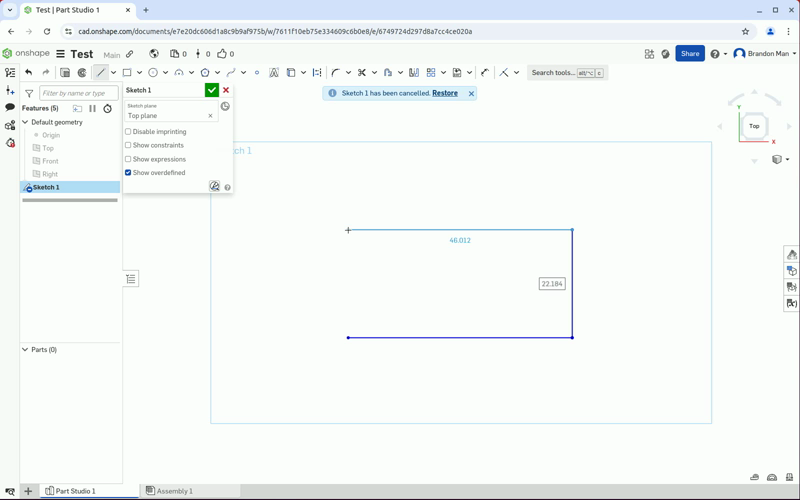
key_down(shift)
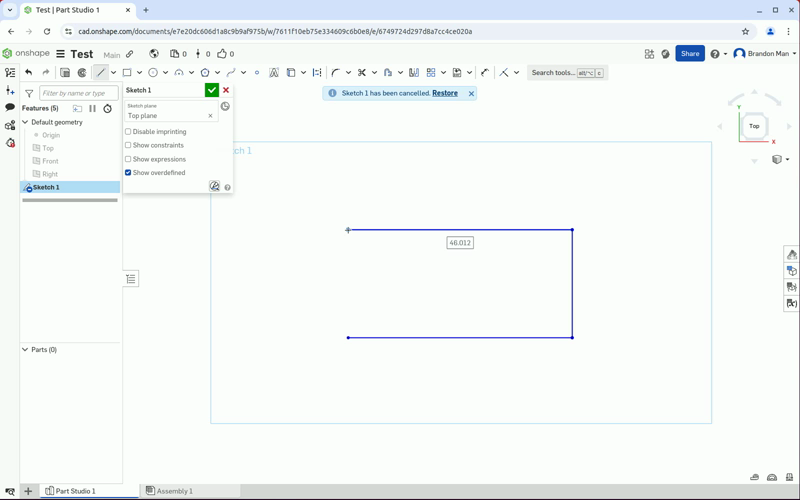
mouse_move(378, 229)
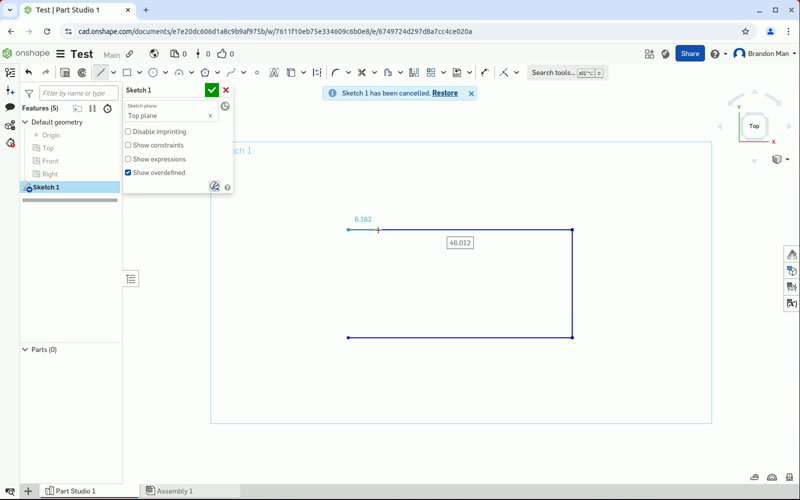
mouse_move(348, 283)
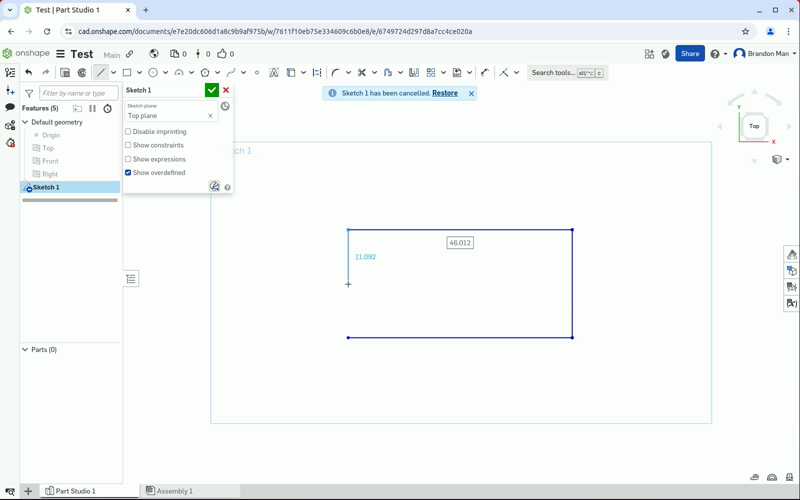
click(348, 283)
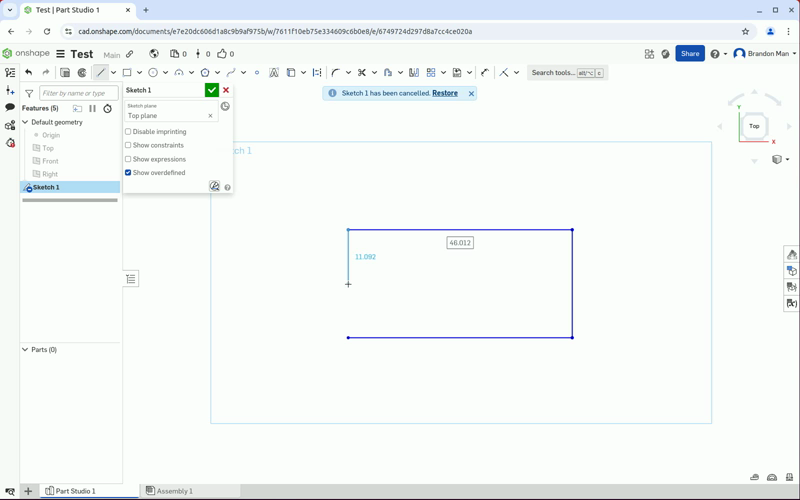
key_up(shift)
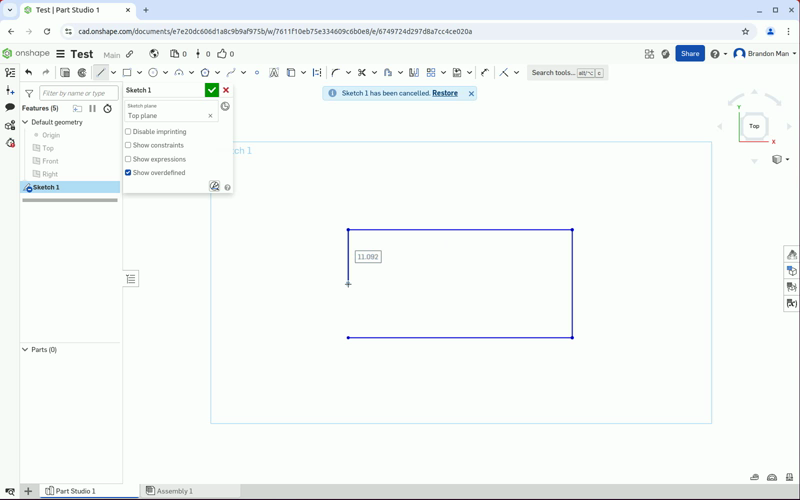
mouse_move(378, 283)
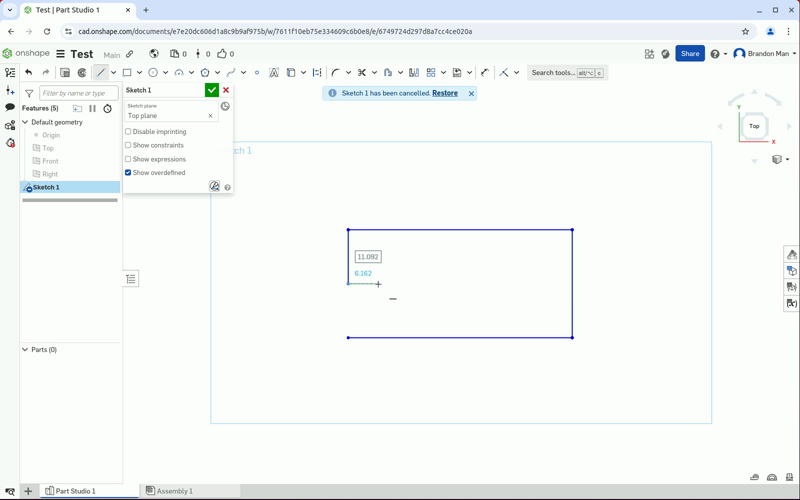
key_down(shift)
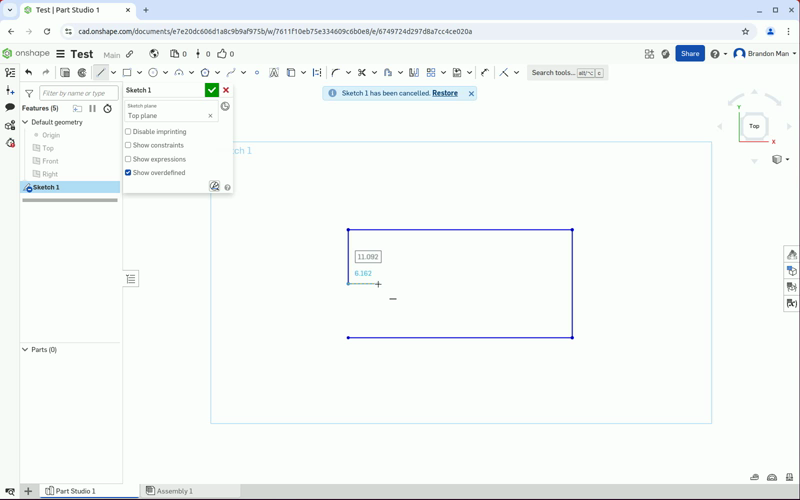
mouse_move(348, 337)
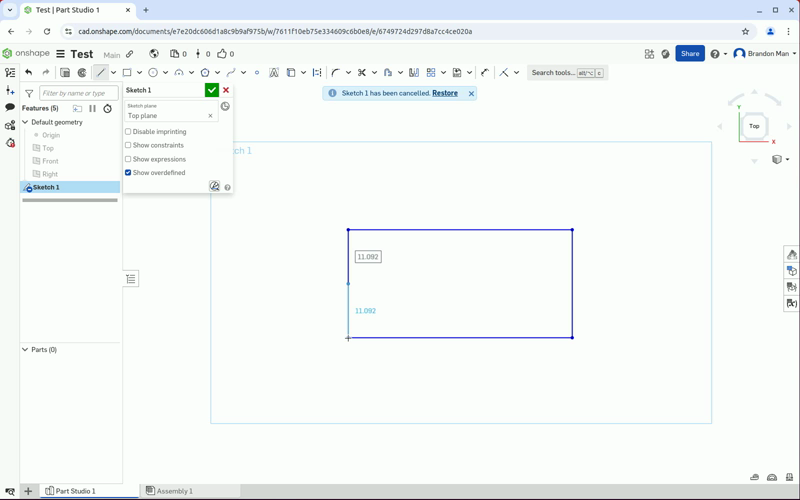
key_up(shift)
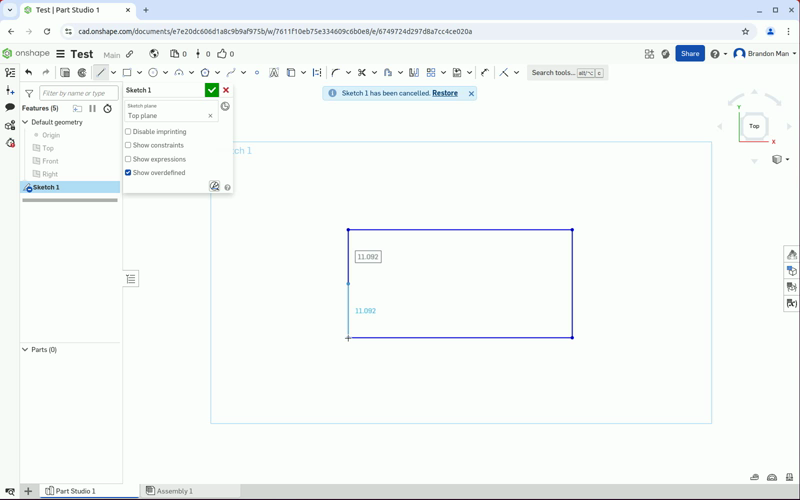
click(348, 337)
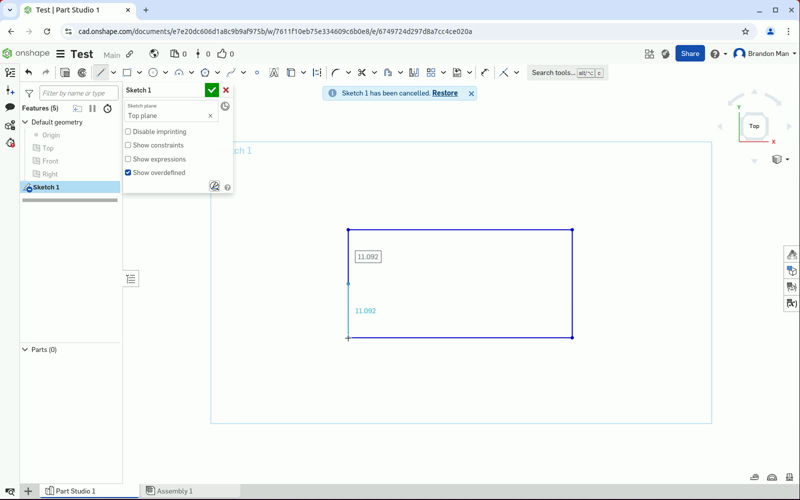
key(esc)
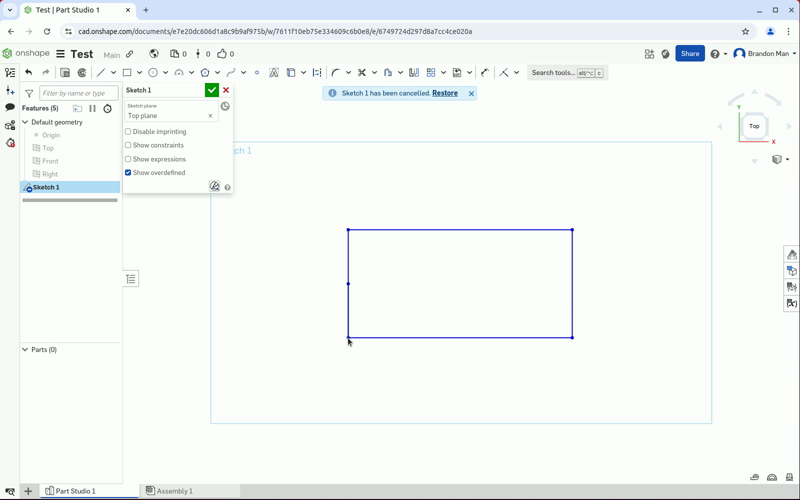
mouse_move(413, 284)
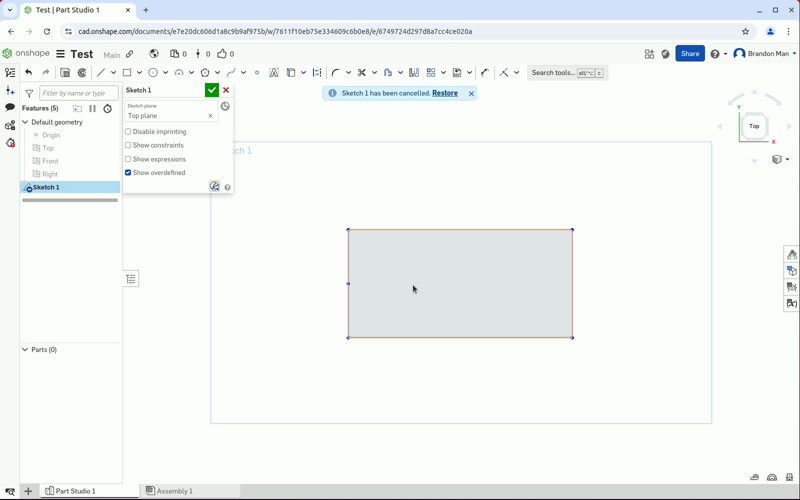
click(413, 284)
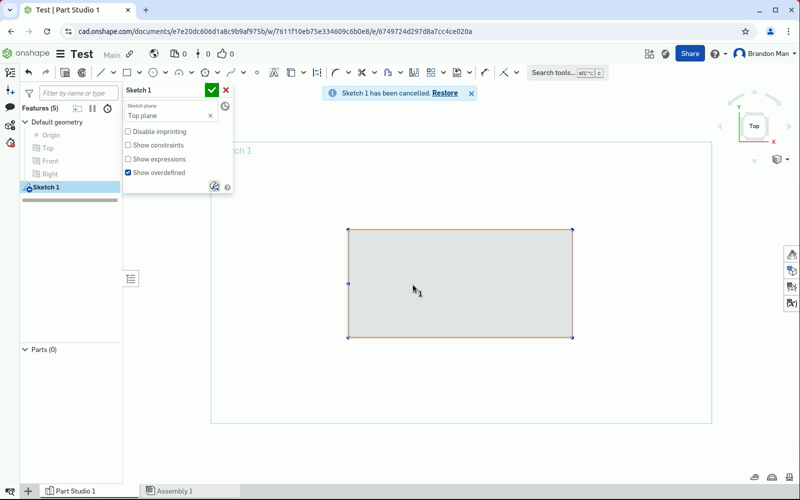
mouse_move(73, 352)
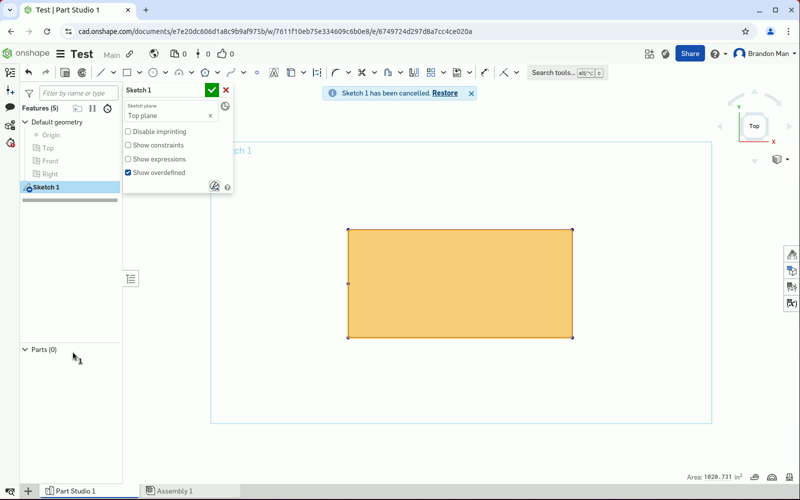
key(shift+y)
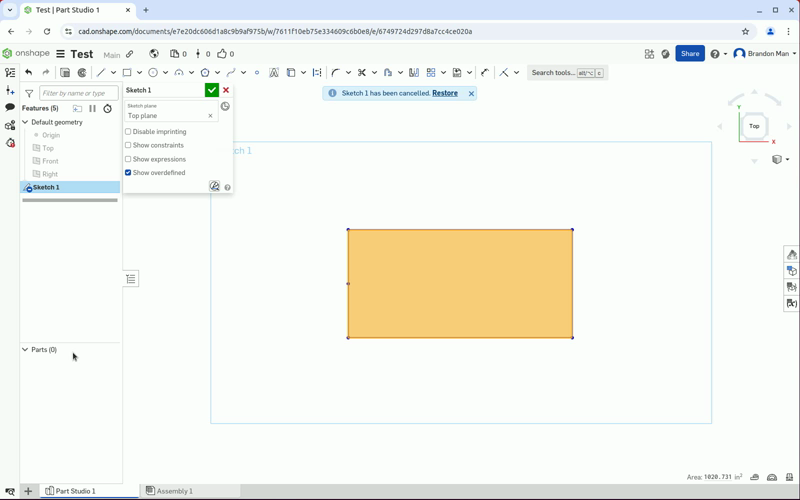
key(shift+e)
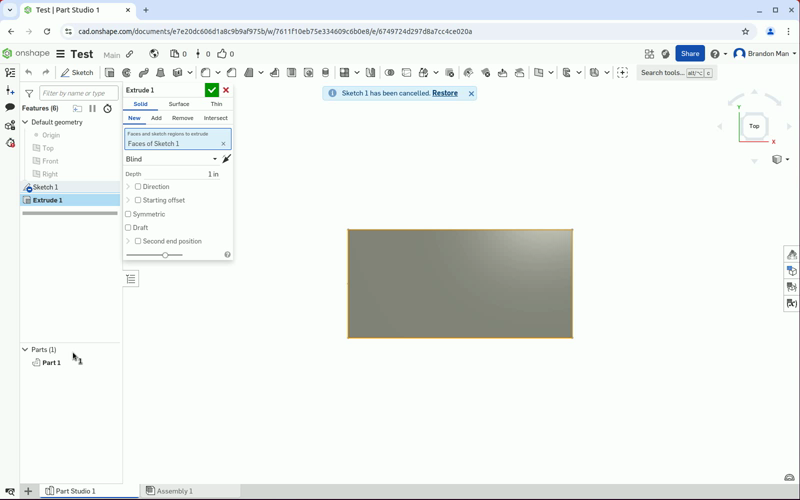
mouse_move(143, 106)
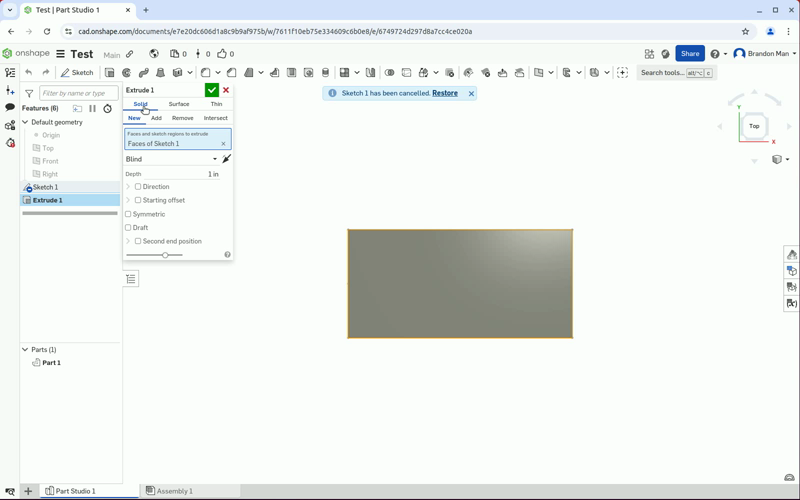
click(143, 106)
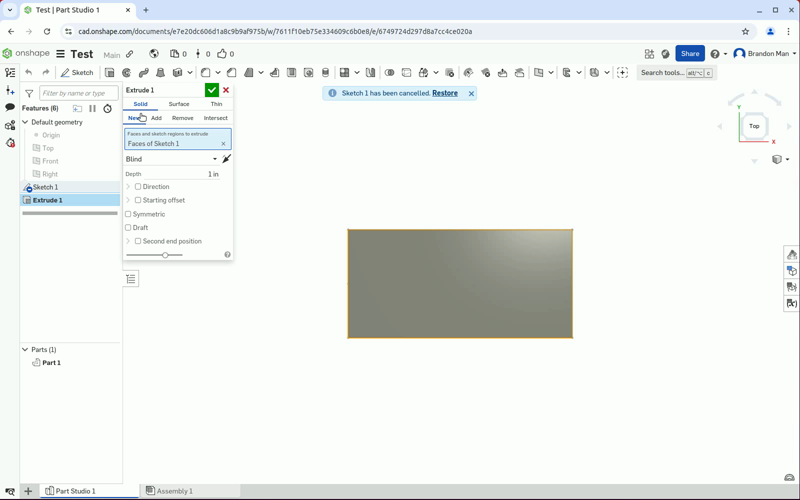
mouse_move(137, 120)
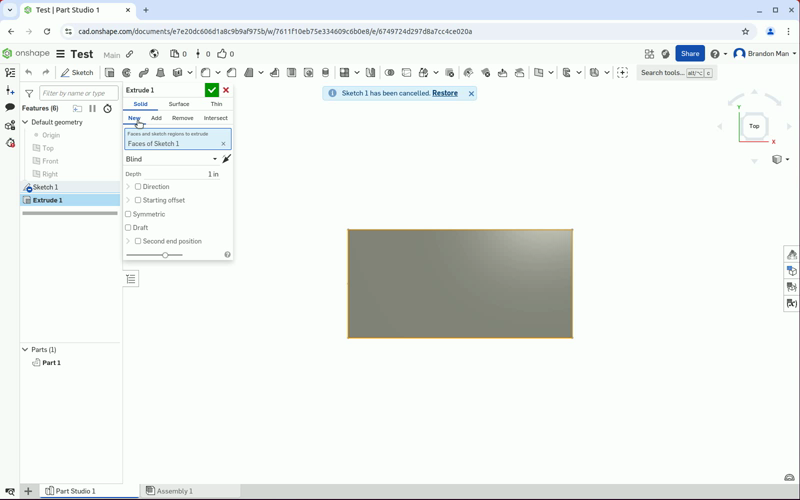
click(137, 120)
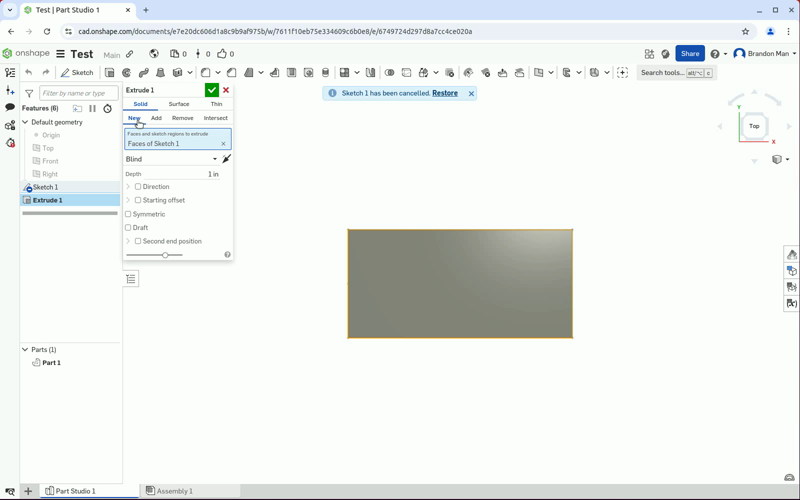
key(tab, 4)
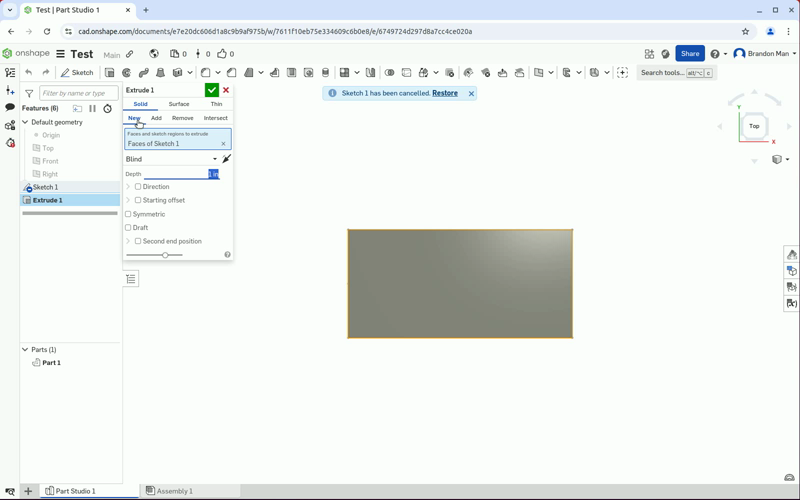
text(13.961)
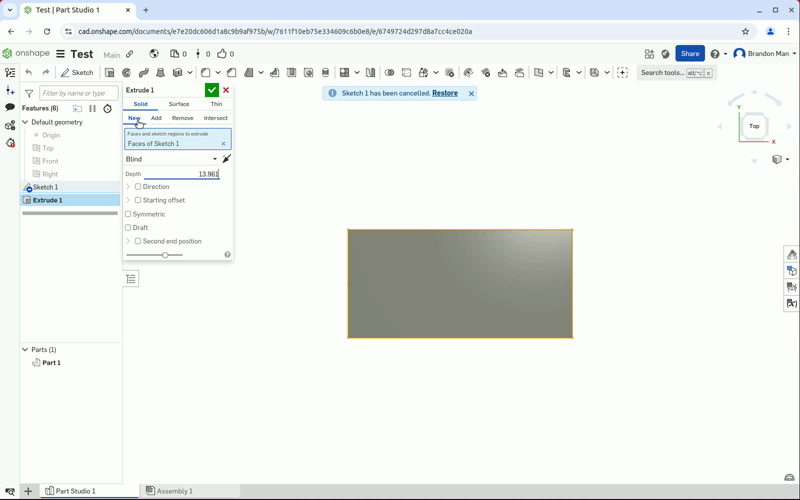
key(enter)
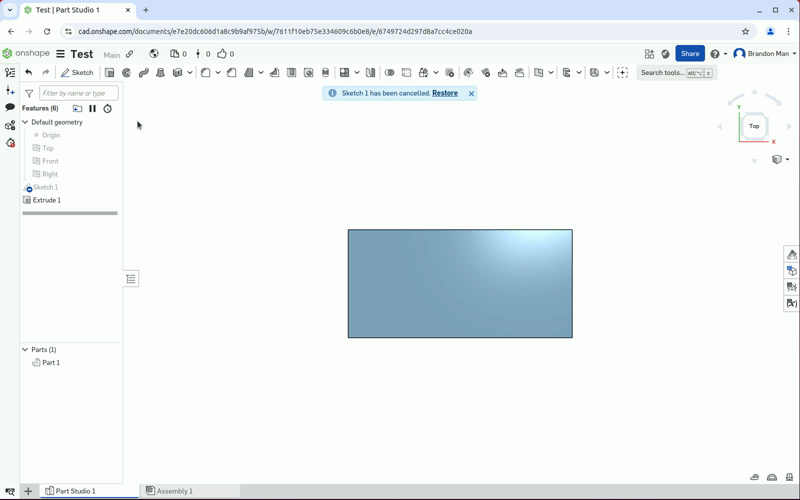
key(shift+h)
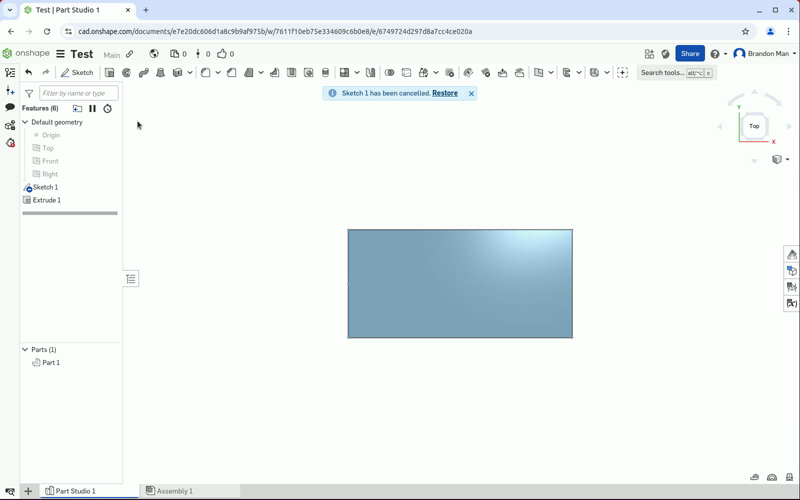
key(shift+h)
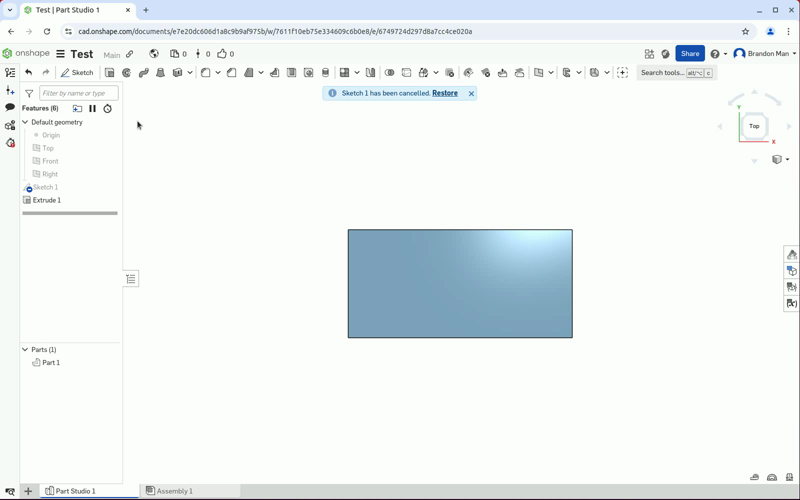
mouse_move(73, 189)
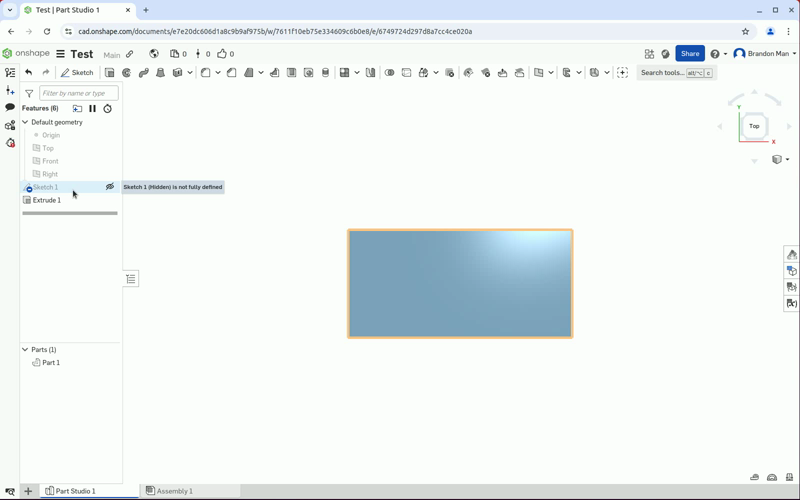
click(73, 189)
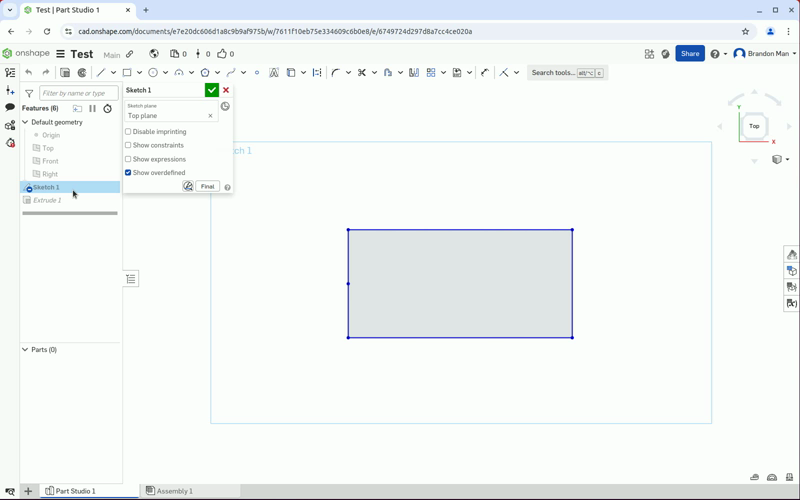
mouse_move(229, 92)
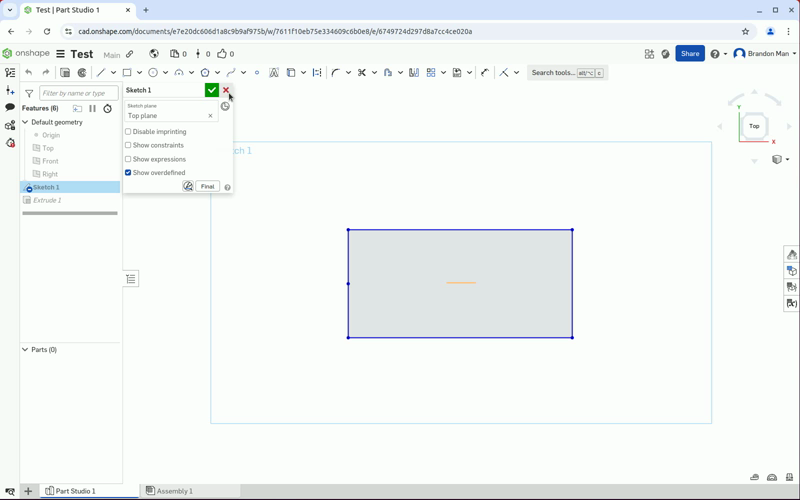
click(229, 92)
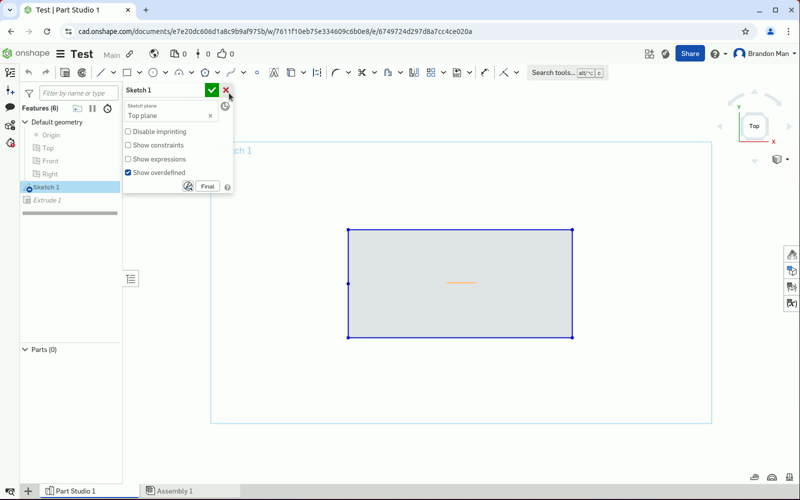
key(shift+s)
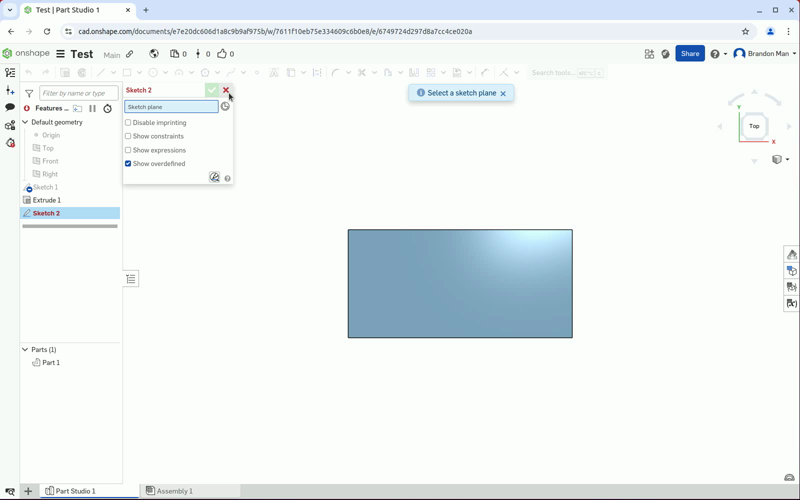
mouse_move(73, 150)
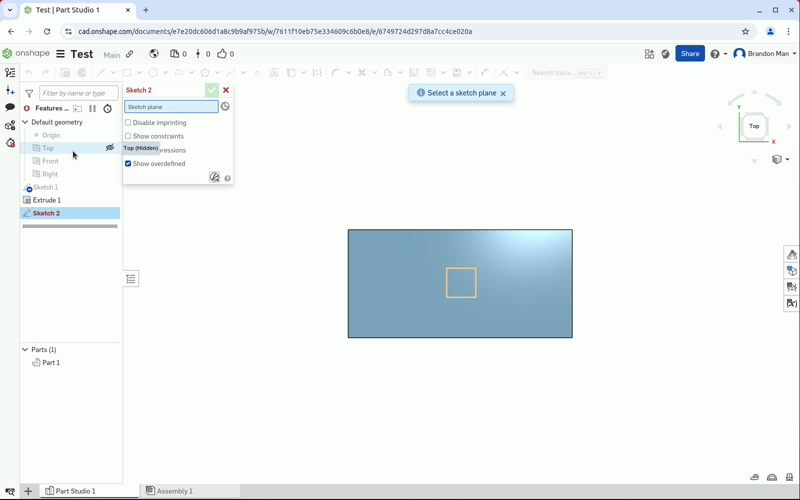
click(73, 150)
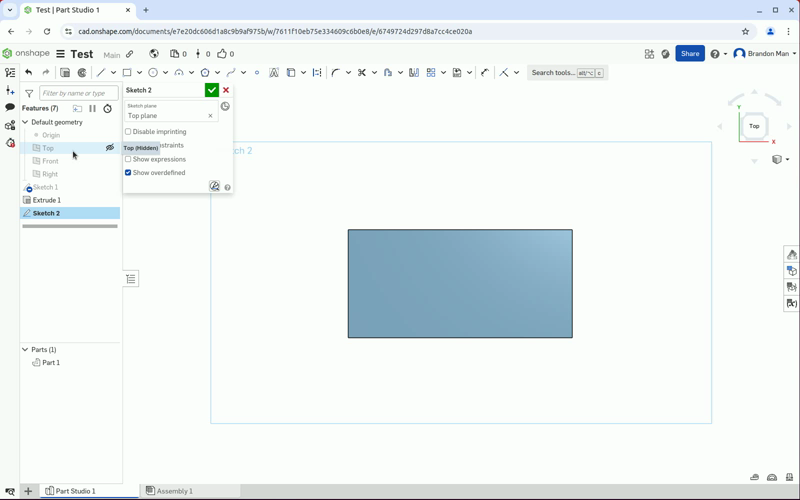
mouse_move(73, 352)
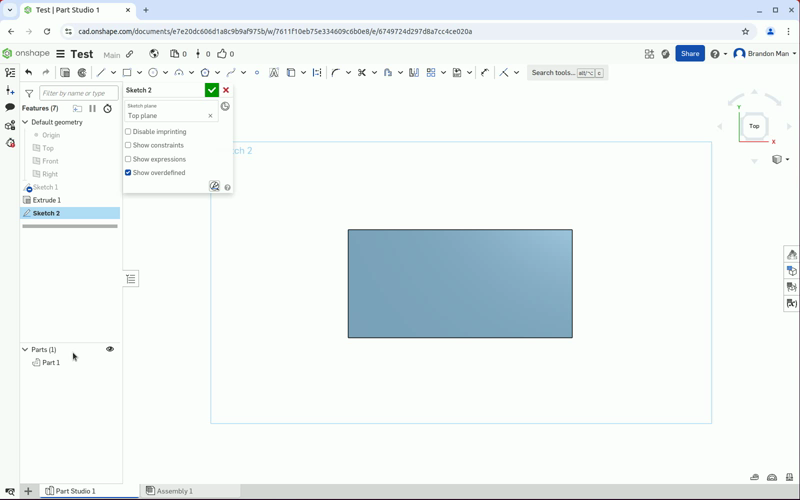
key(y)
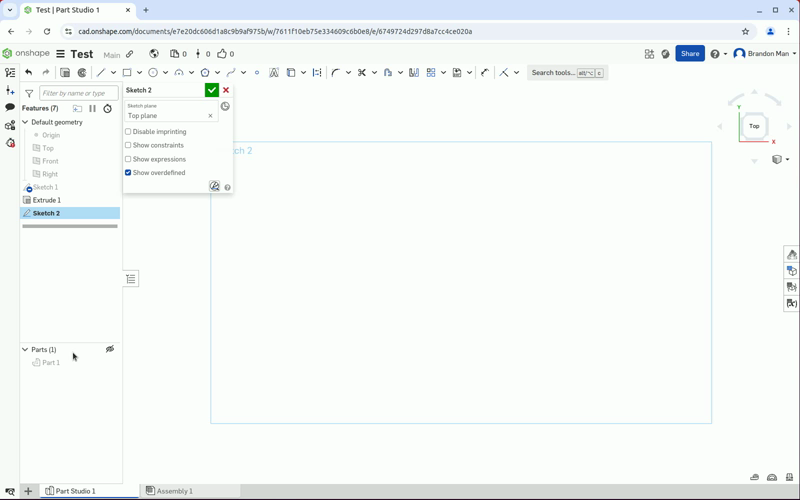
key(l)
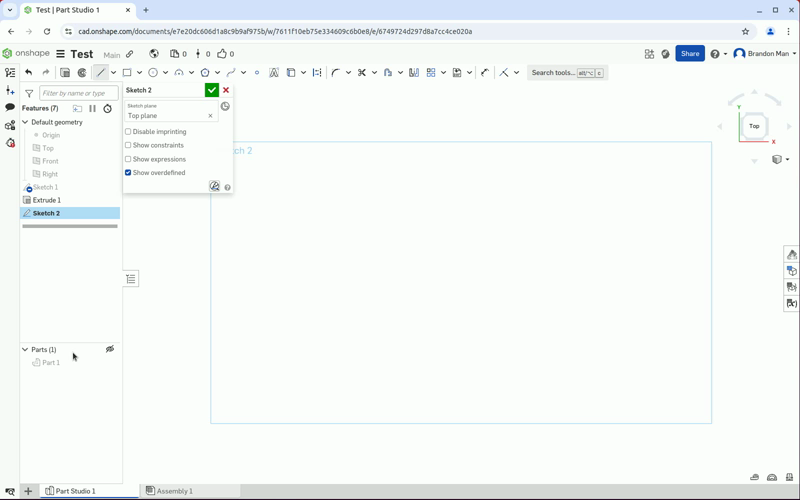
key_down(shift)
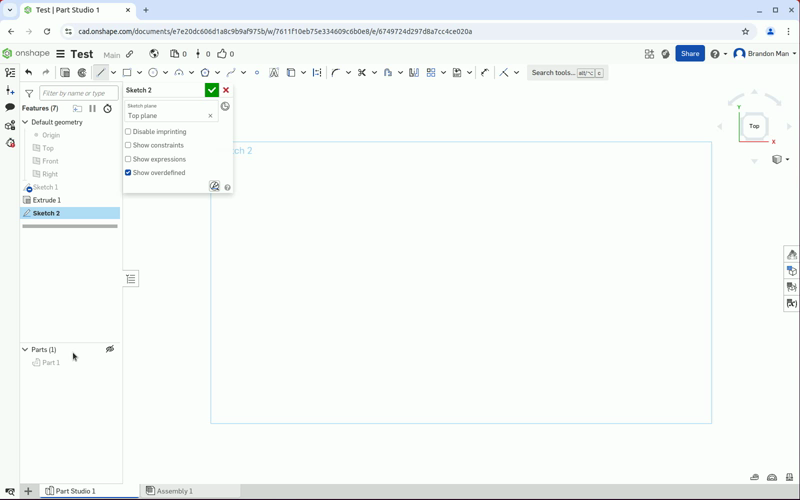
mouse_move(365, 316)
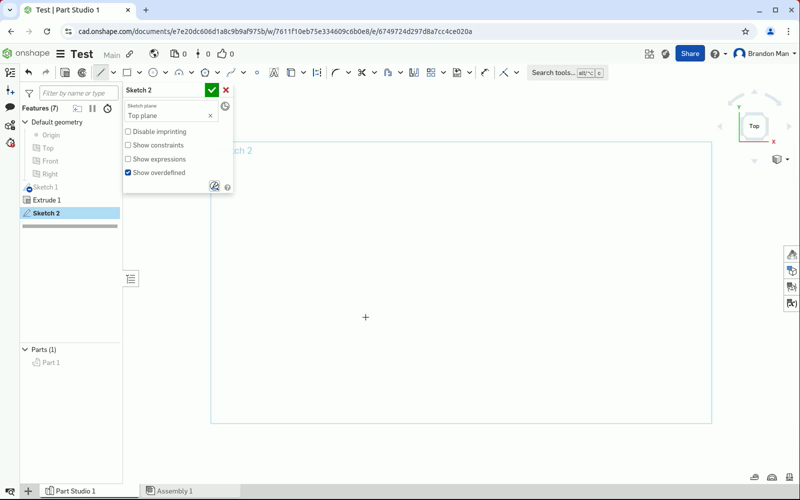
click(365, 316)
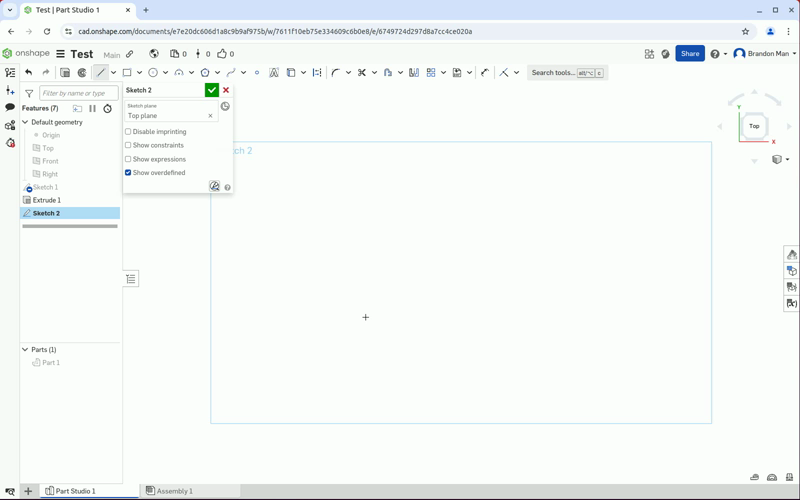
key_up(shift)
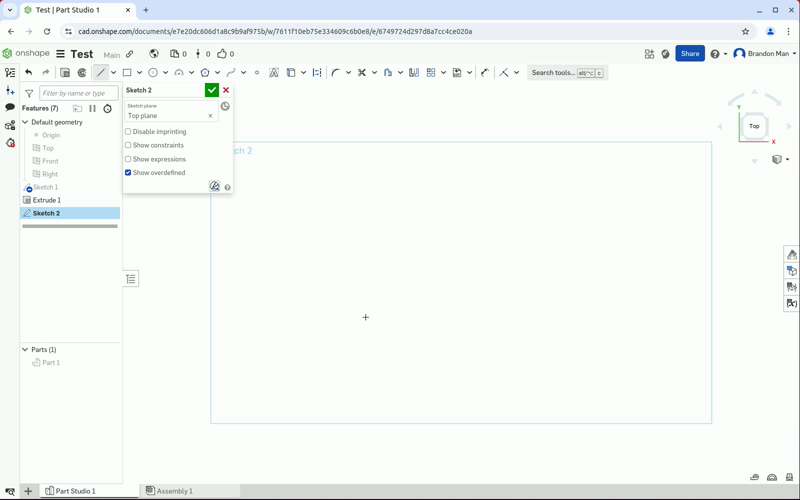
key_down(shift)
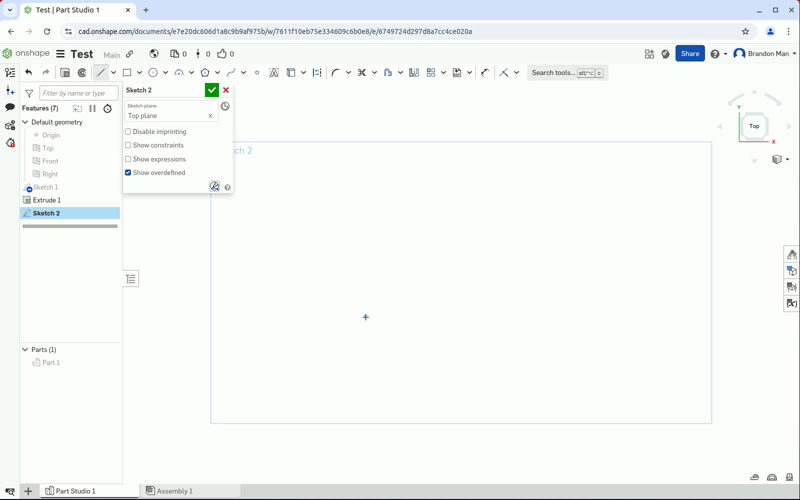
mouse_move(555, 316)
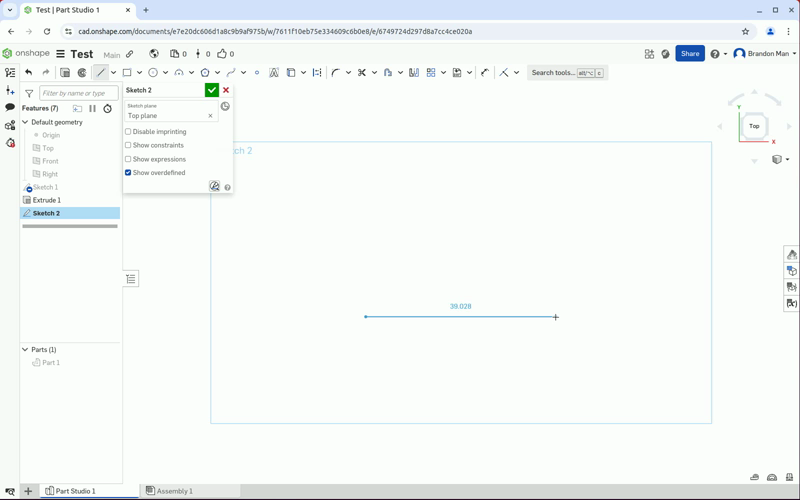
click(555, 316)
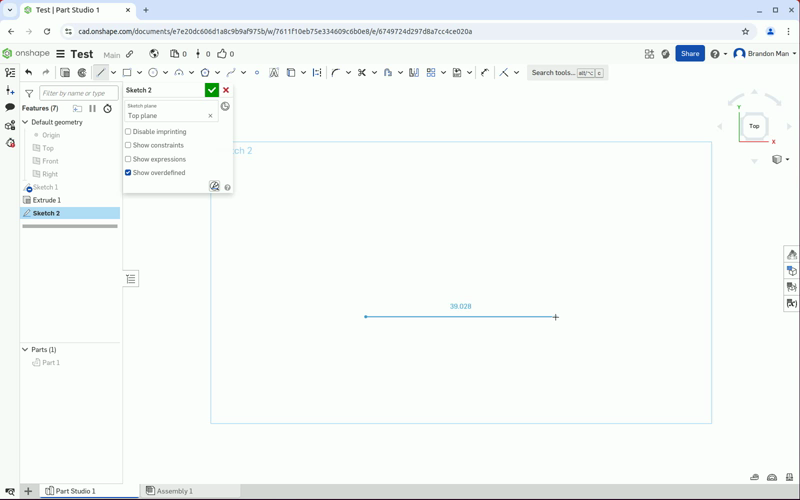
key_up(shift)
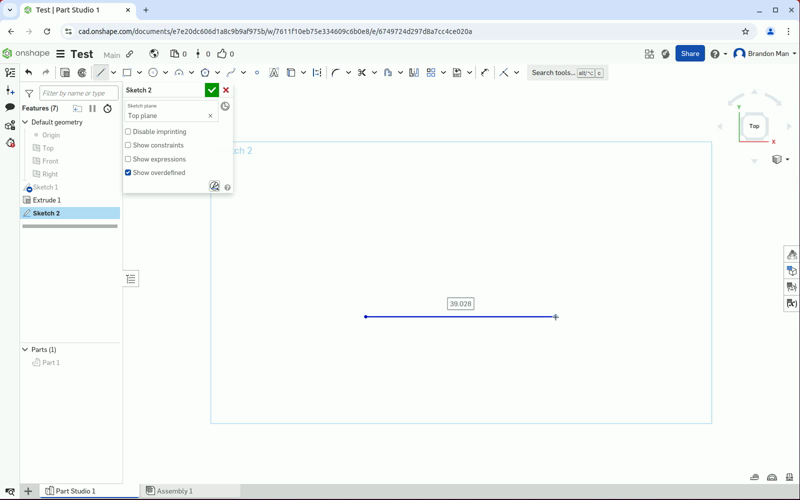
key_down(shift)
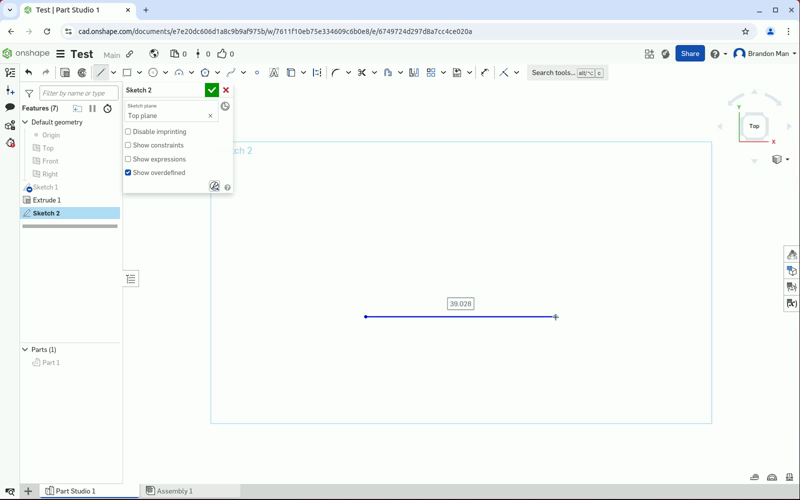
mouse_move(555, 249)
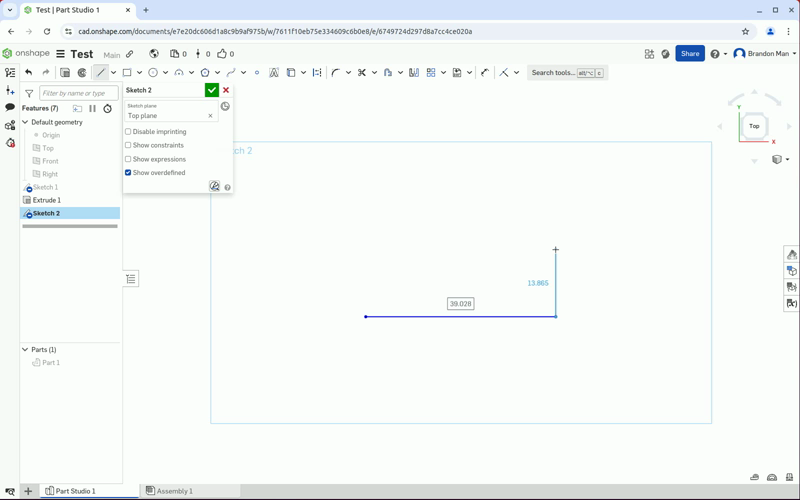
click(555, 249)
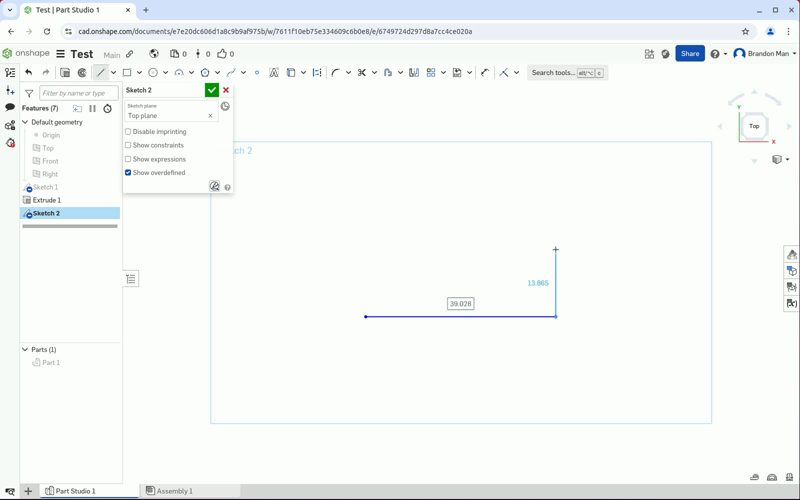
key_up(shift)
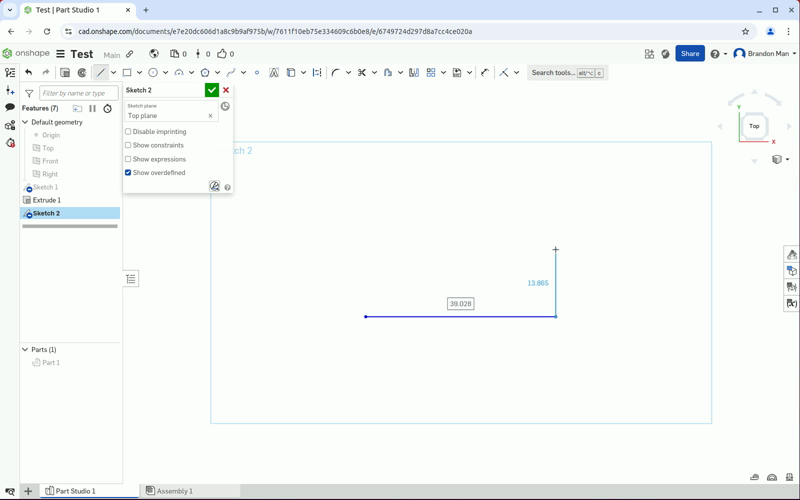
key_down(shift)
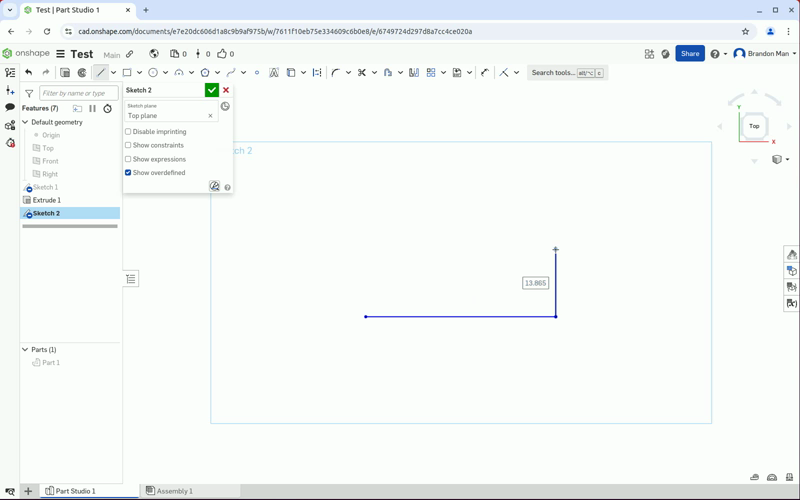
mouse_move(365, 249)
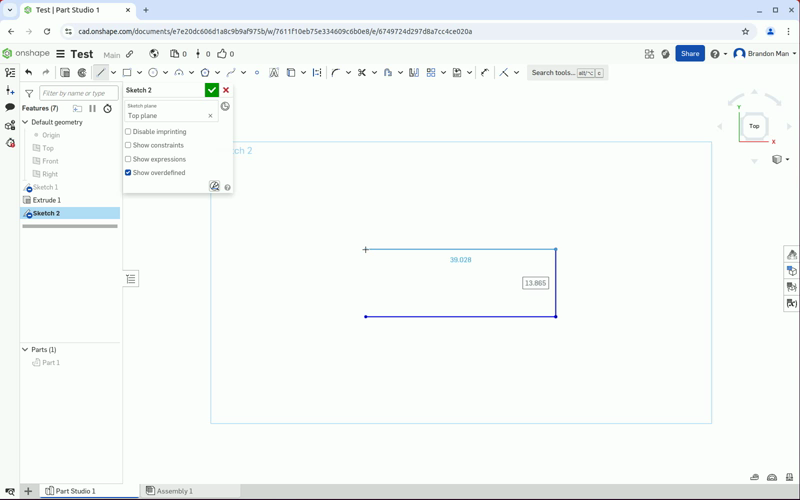
click(365, 249)
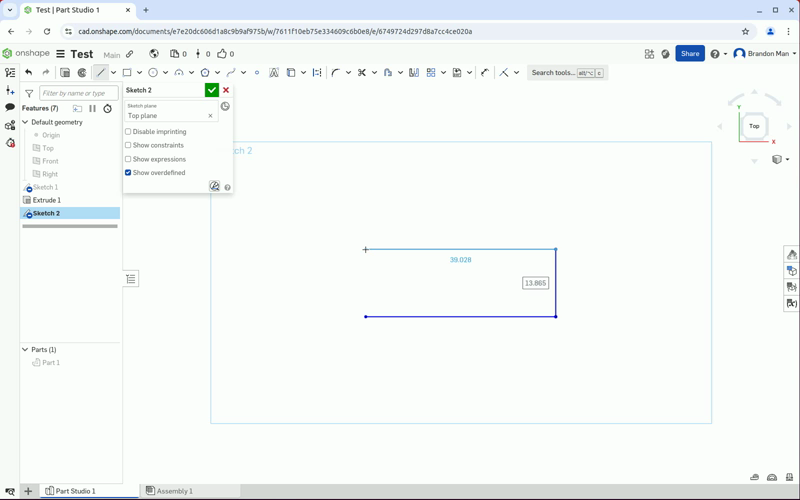
key_up(shift)
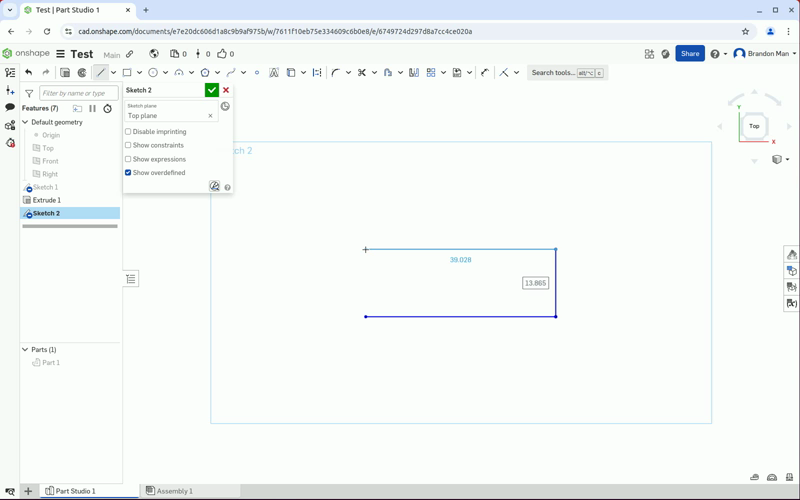
key_down(shift)
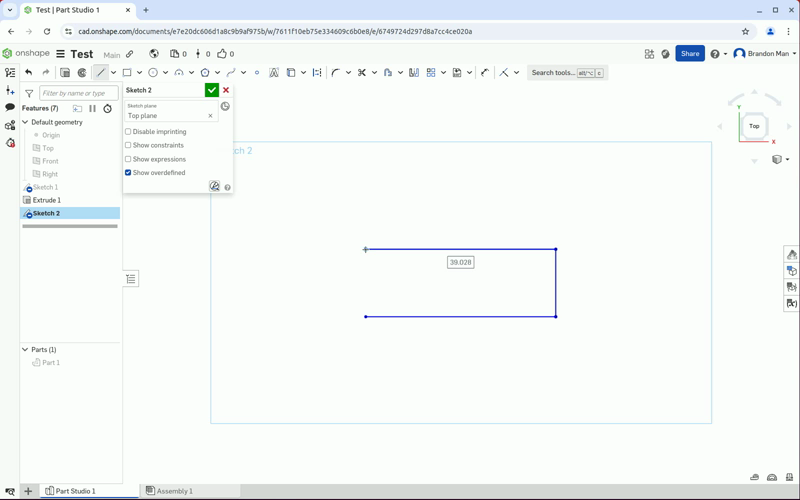
mouse_move(395, 249)
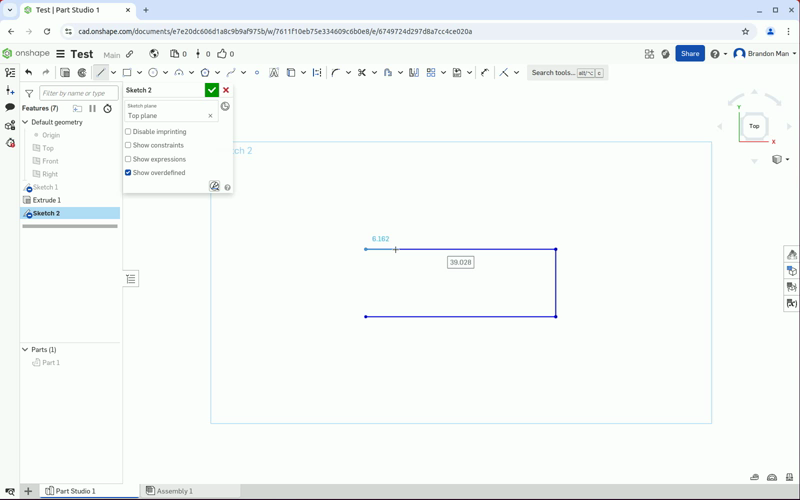
mouse_move(365, 282)
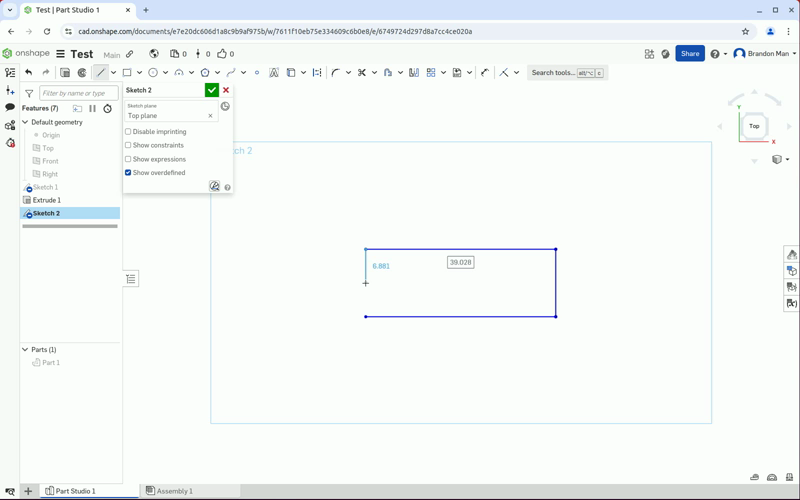
click(365, 282)
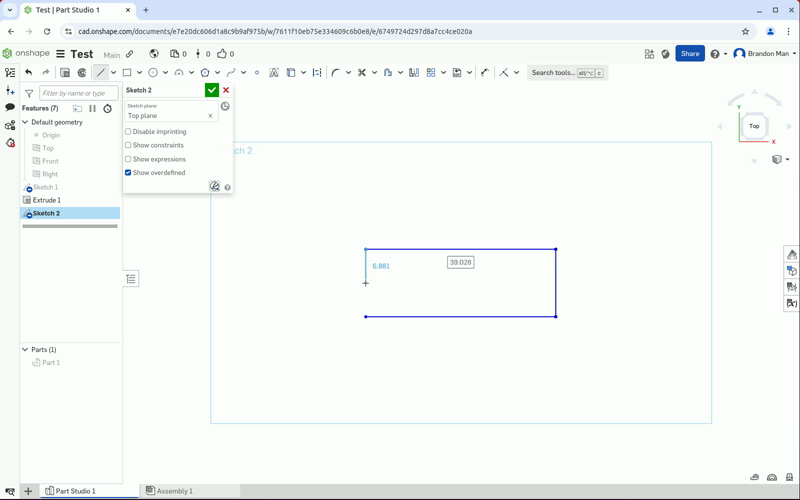
key_up(shift)
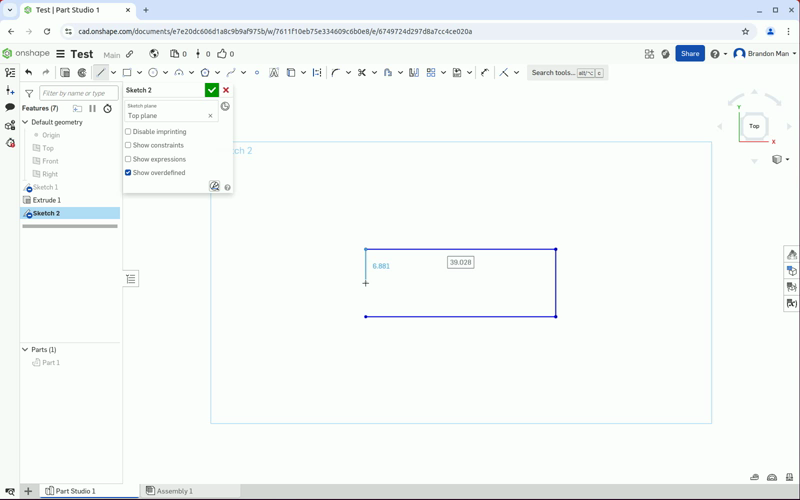
mouse_move(395, 282)
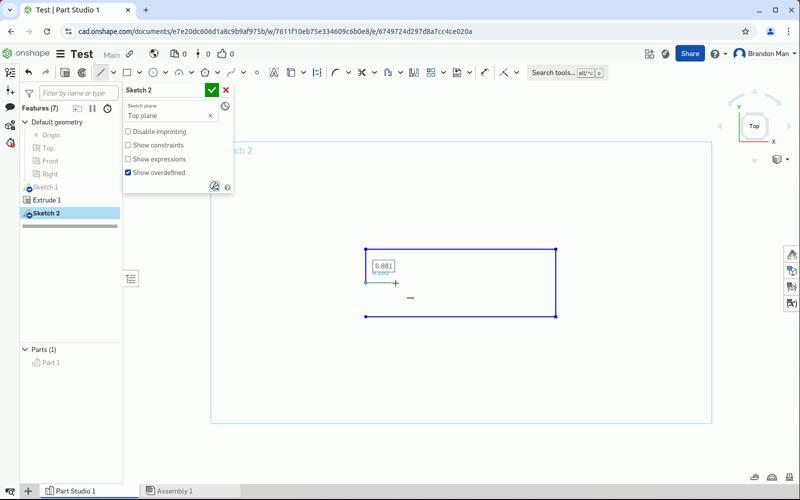
key_down(shift)
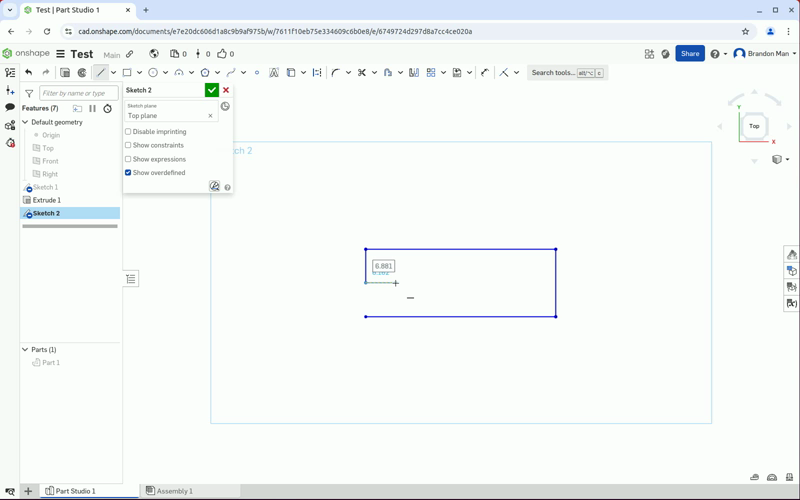
mouse_move(365, 316)
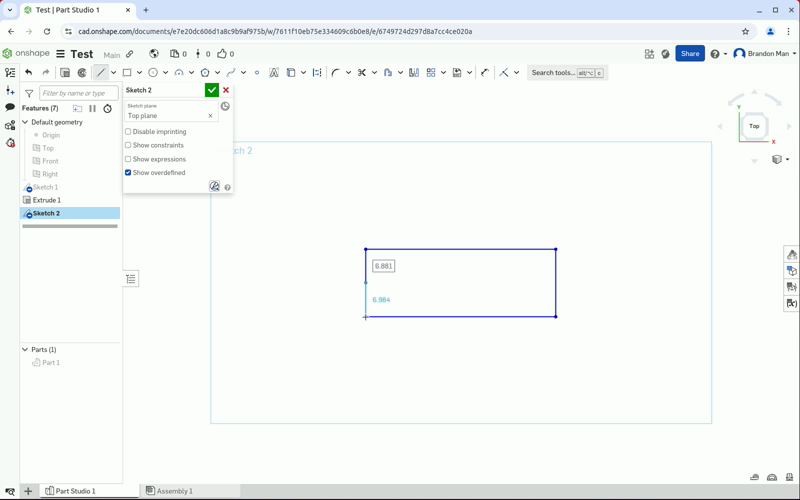
key_up(shift)
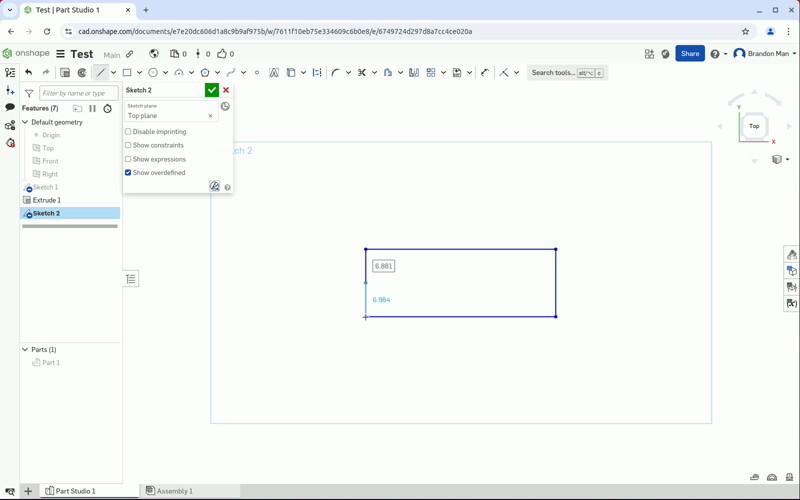
click(365, 316)
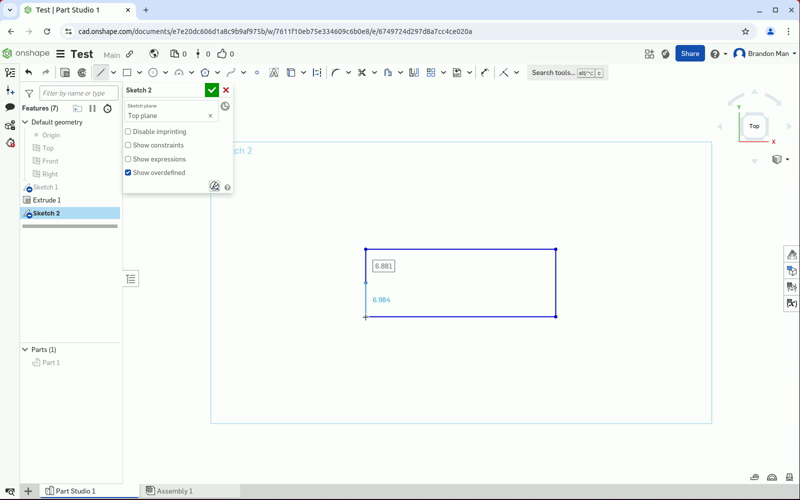
key(esc)
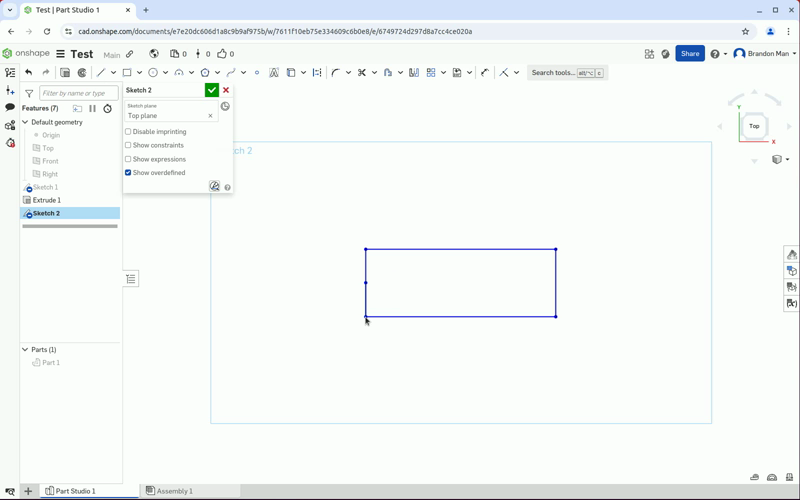
mouse_move(402, 281)
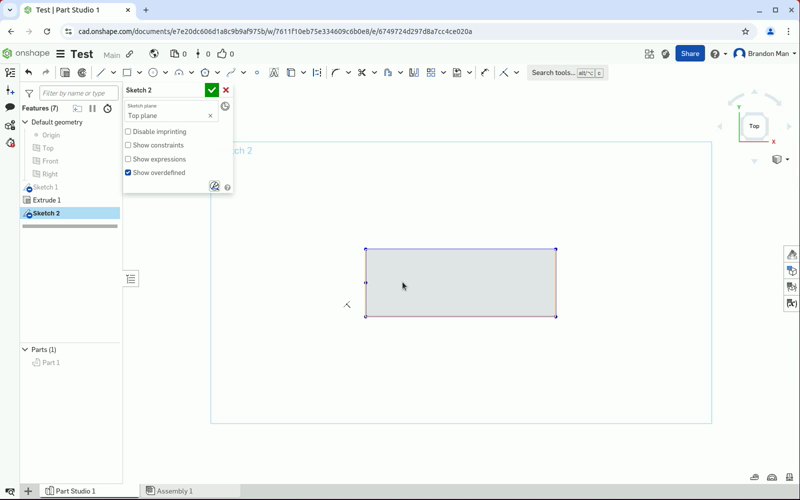
click(402, 281)
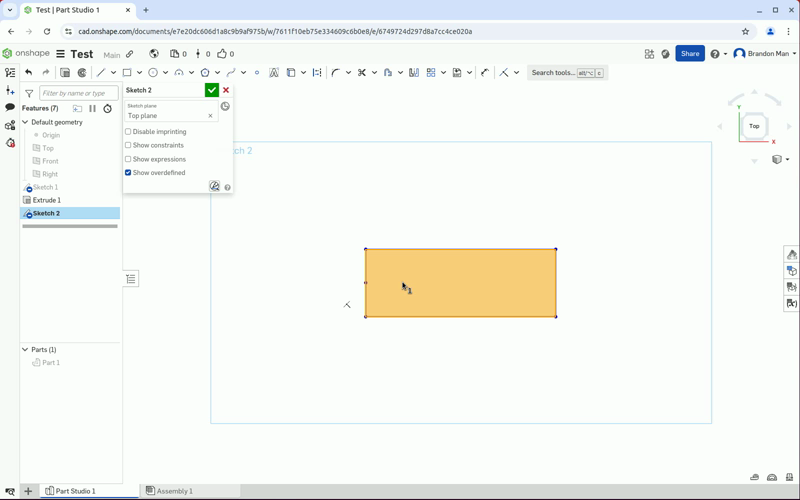
mouse_move(73, 352)
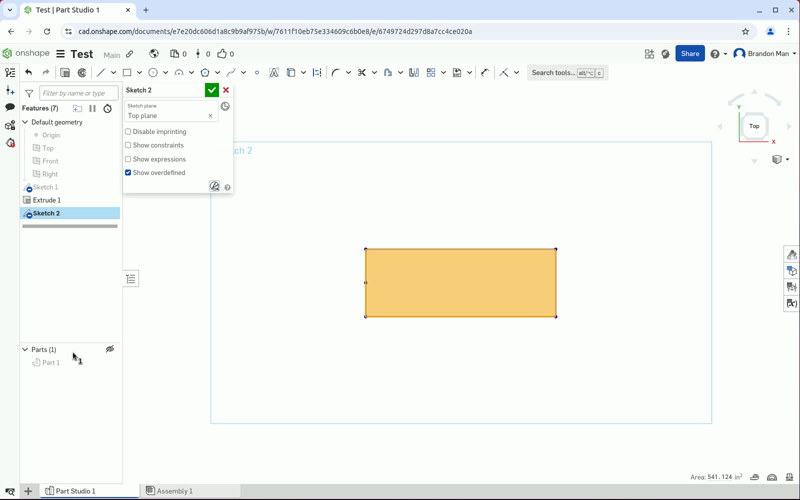
key(shift+y)
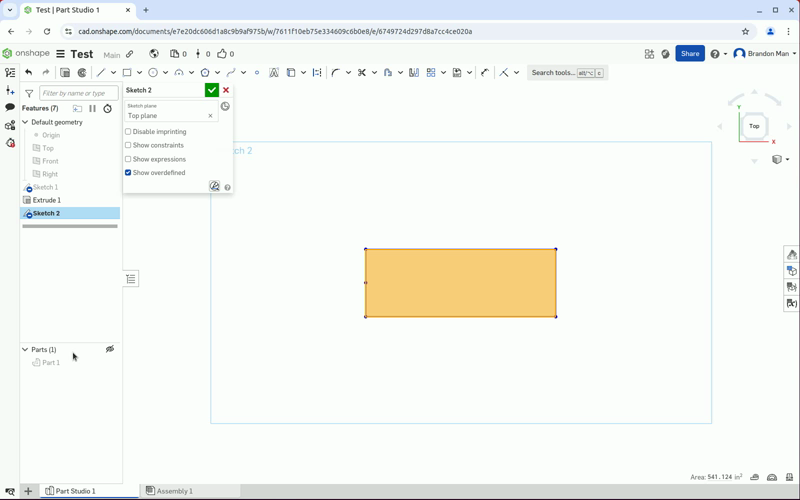
key(shift+e)
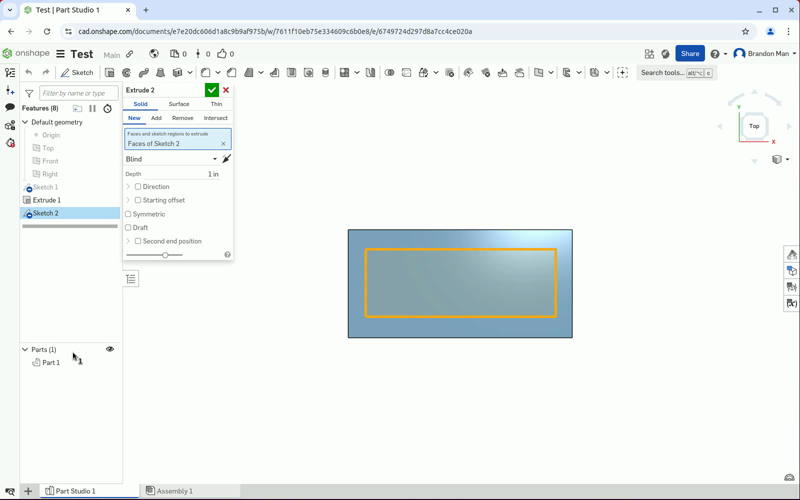
mouse_move(143, 106)
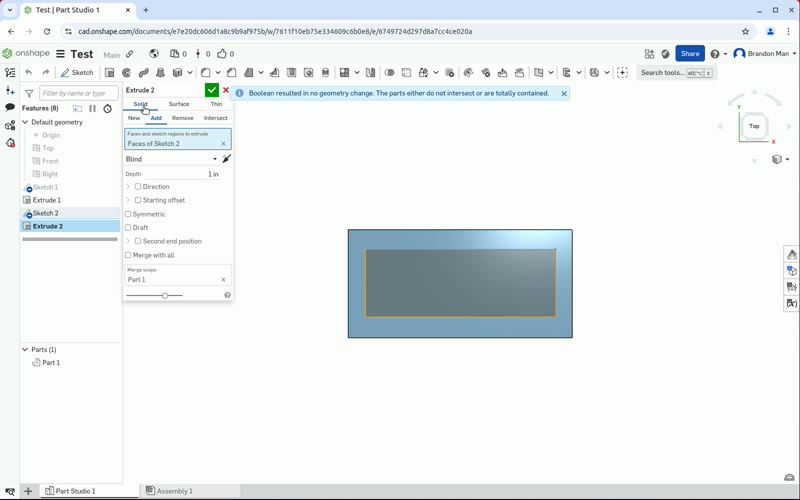
click(143, 106)
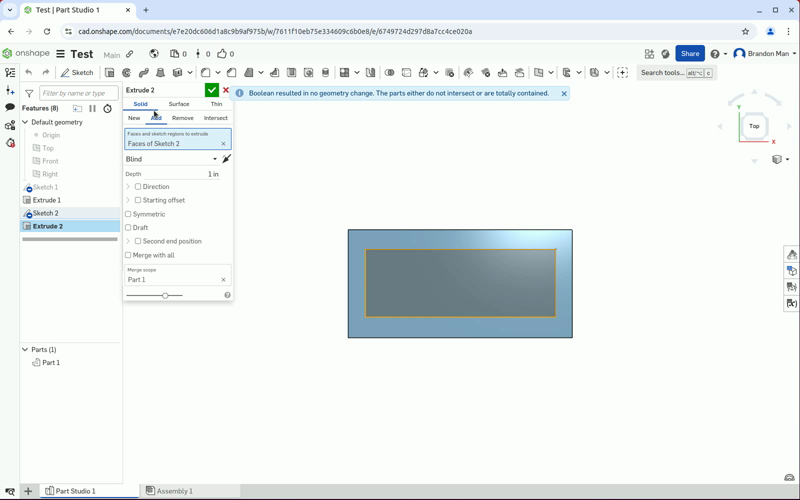
mouse_move(186, 120)
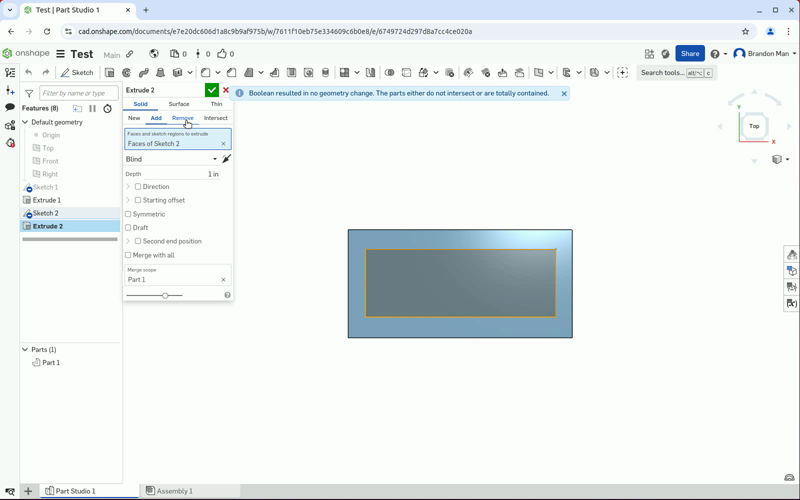
click(186, 120)
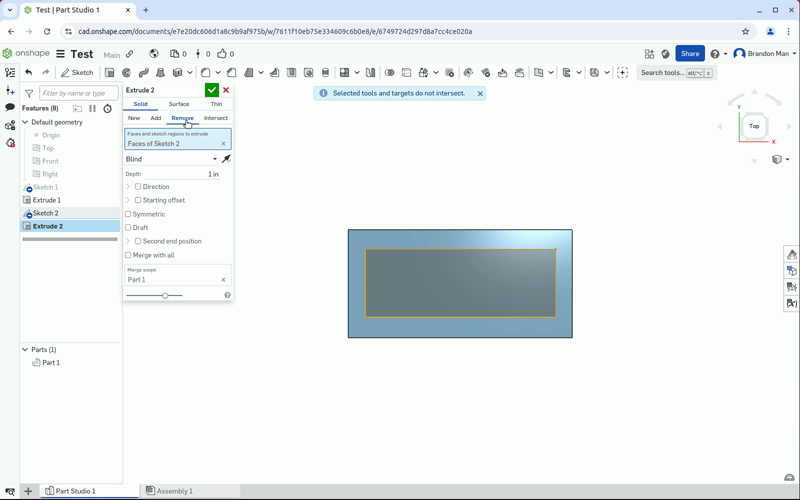
key(tab, 4)
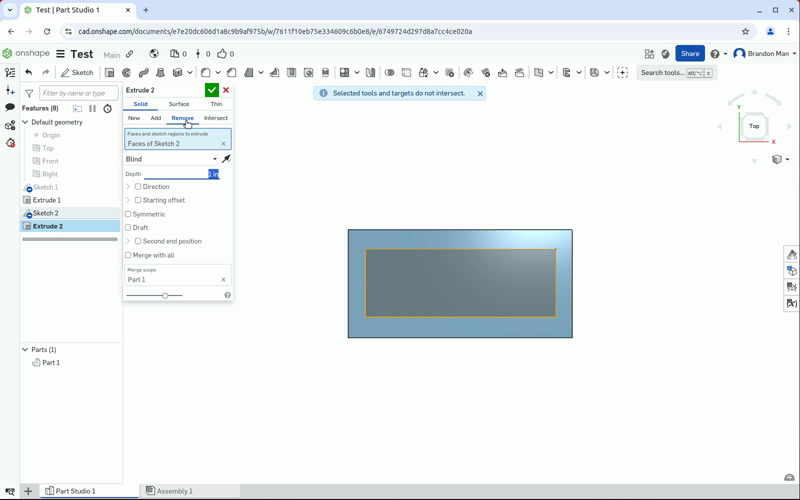
text(-13.961)
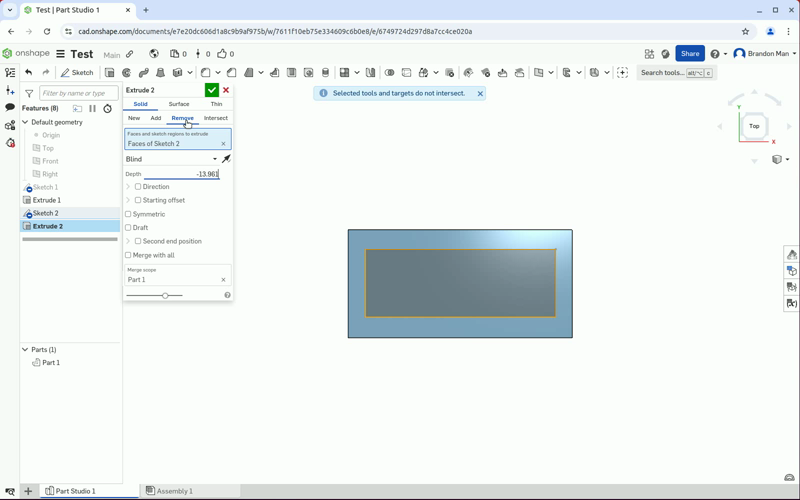
key(tab, 6)
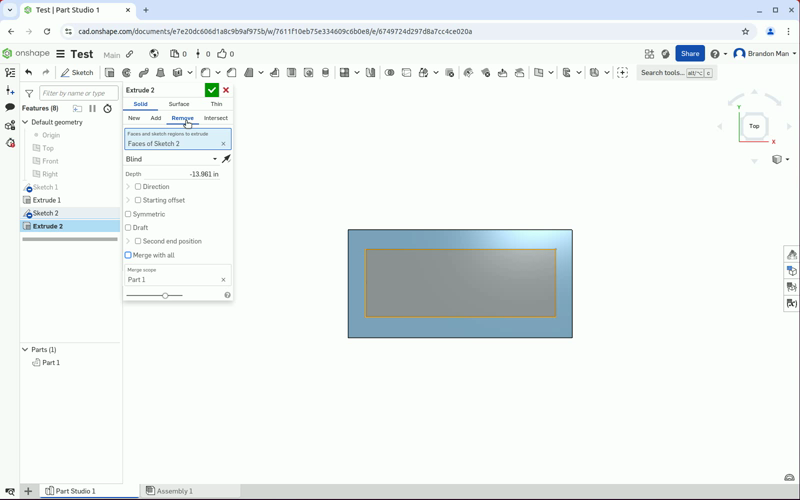
key(space)
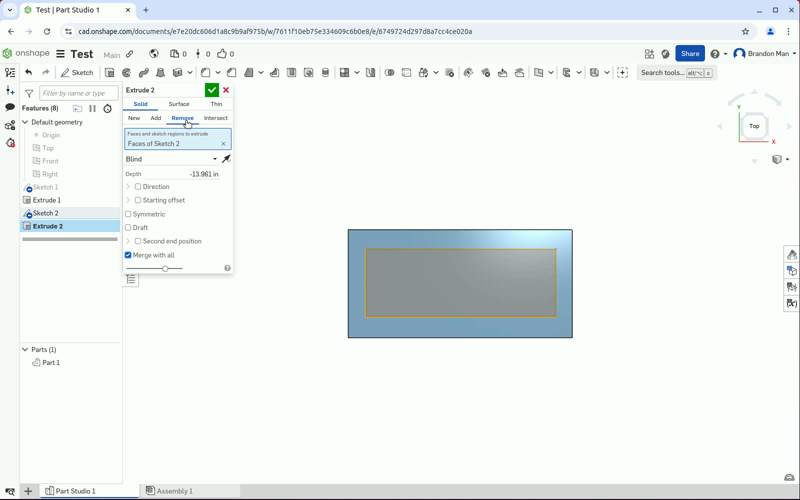
key(enter)
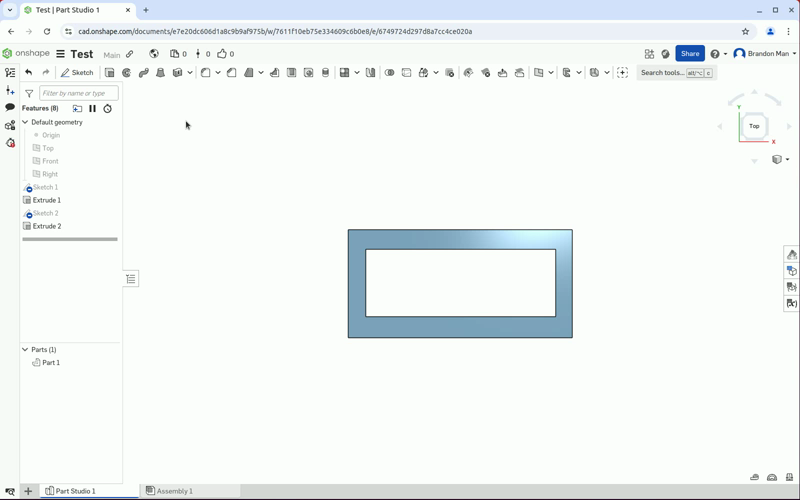
key(shift+h)
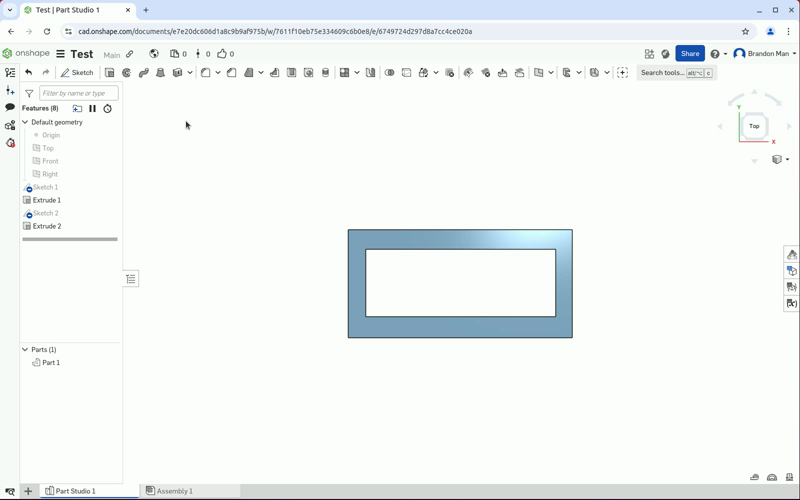
key(shift+h)
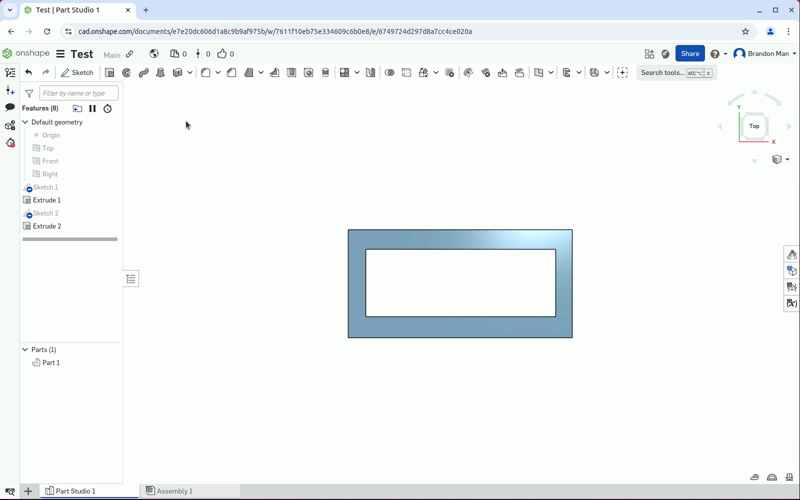
mouse_move(73, 189)
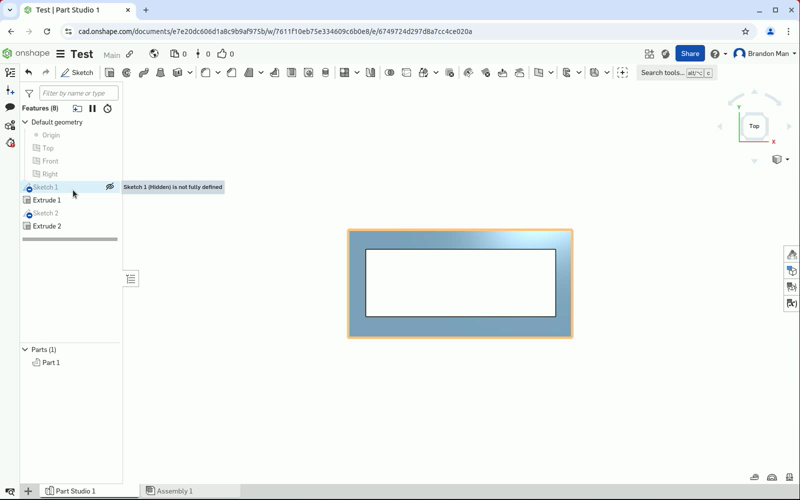
click(73, 189)
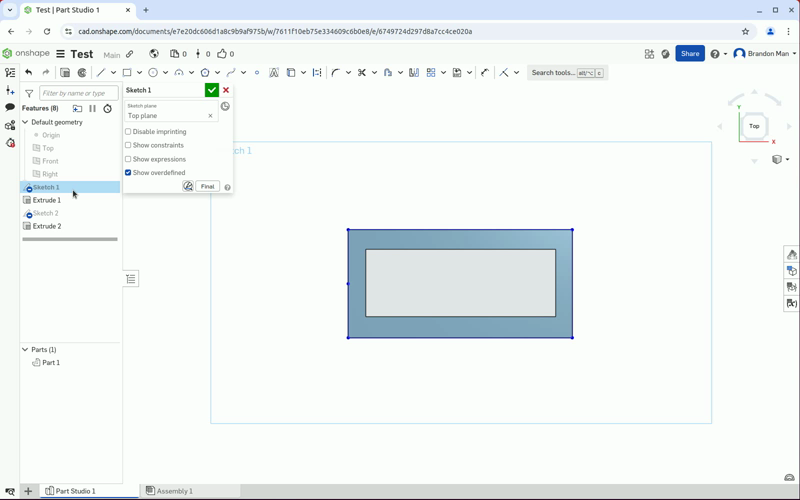
mouse_move(229, 92)
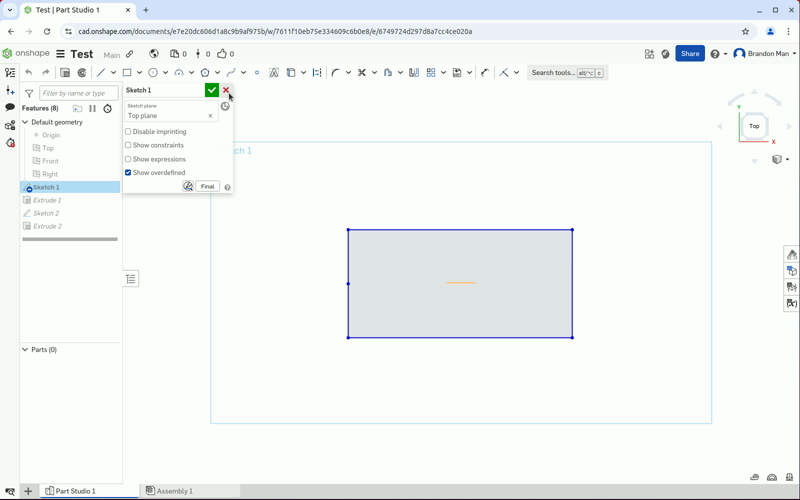
click(229, 92)
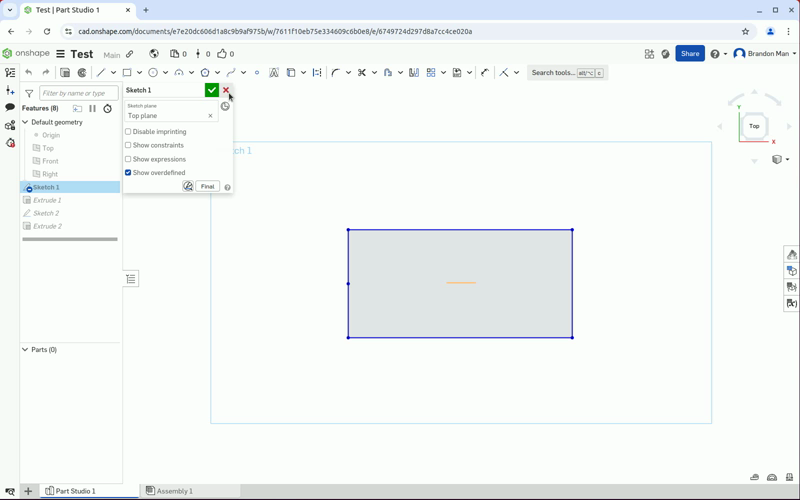
key(shift+s)
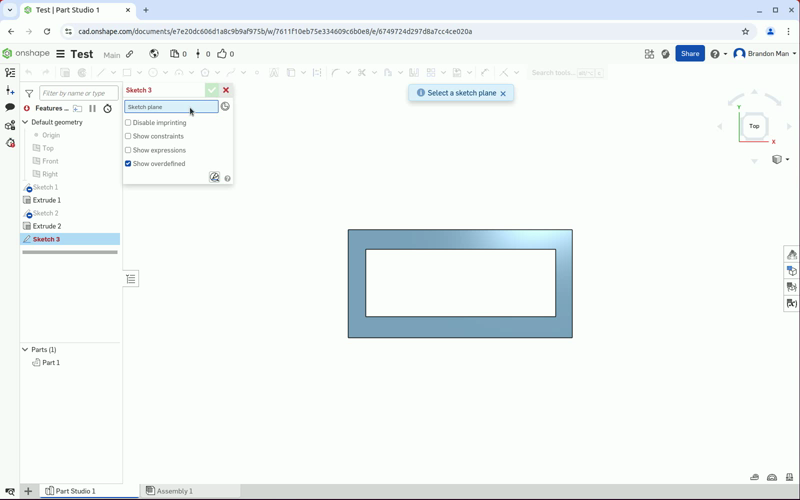
mouse_move(73, 150)
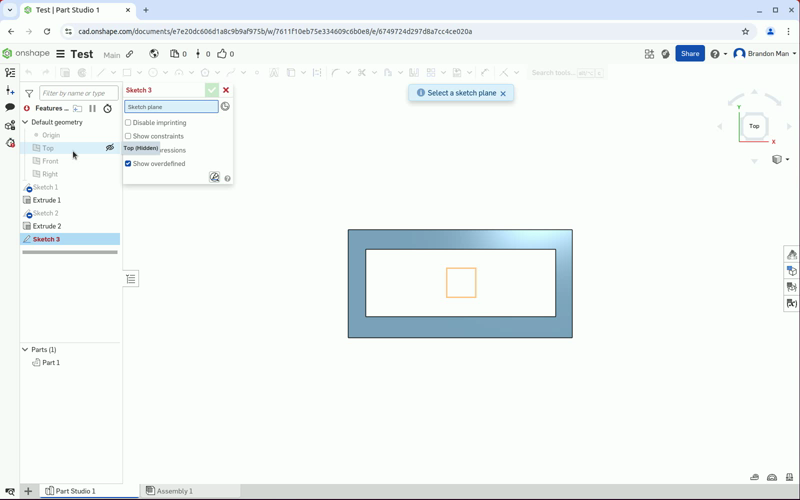
click(73, 150)
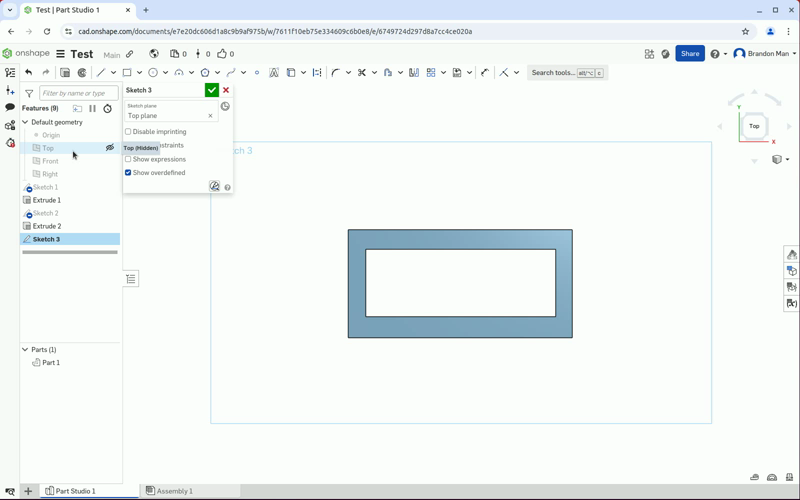
mouse_move(73, 352)
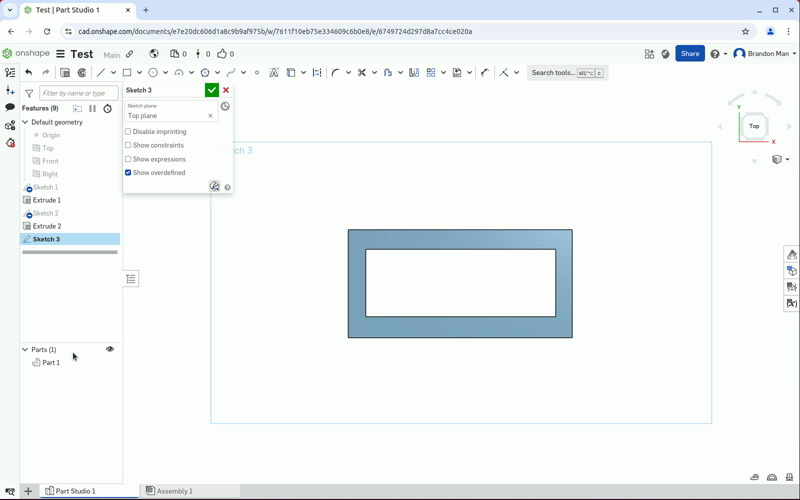
key(y)
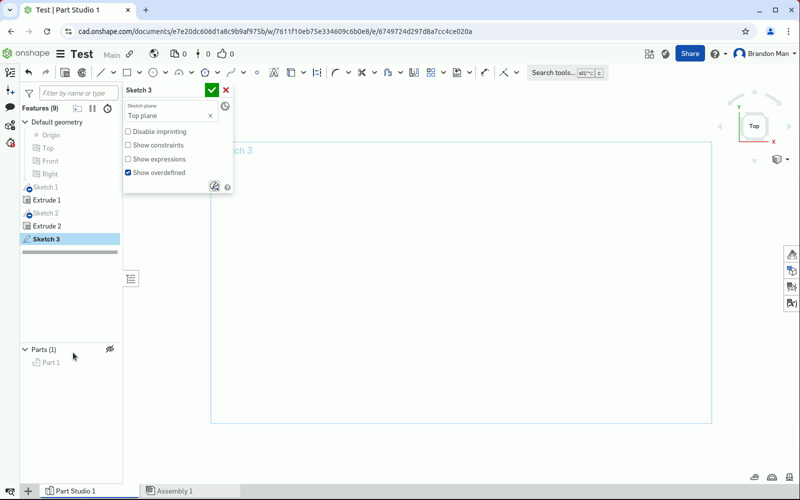
key(l)
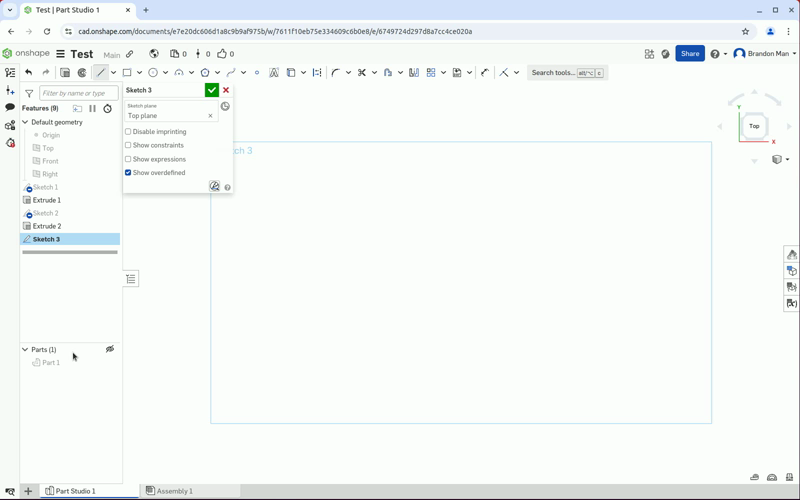
key_down(shift)
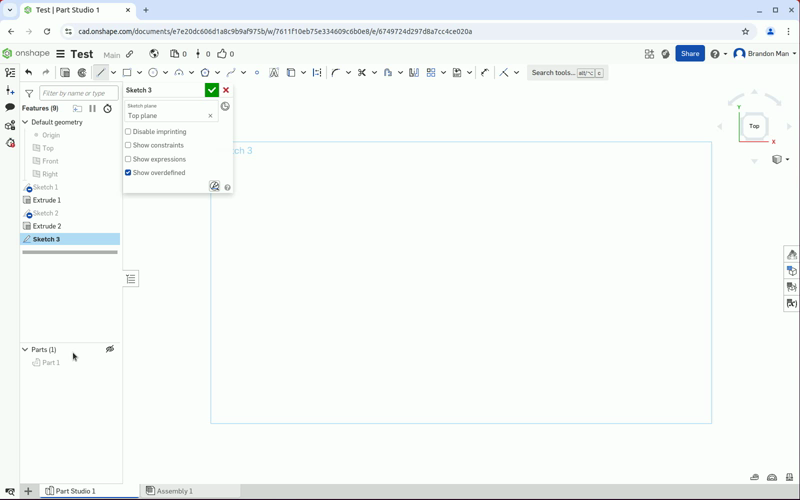
mouse_move(339, 282)
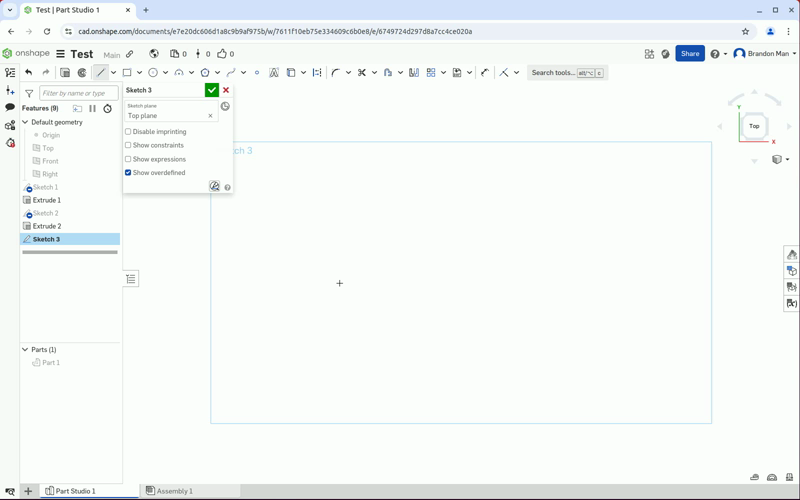
click(339, 282)
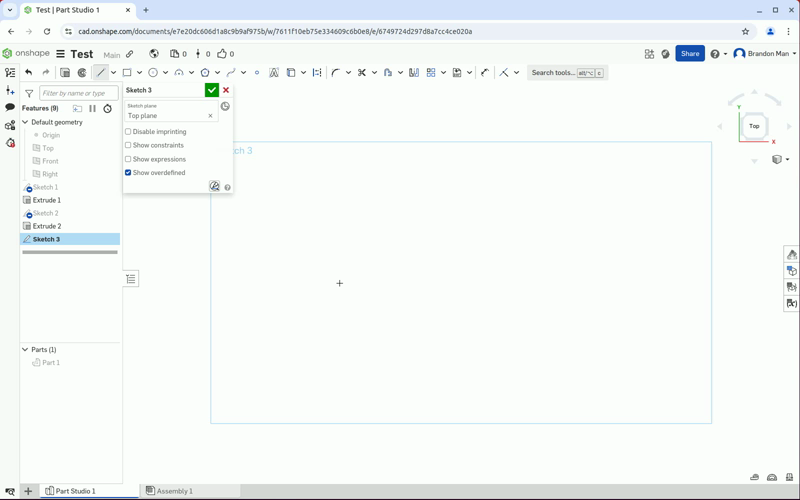
key_up(shift)
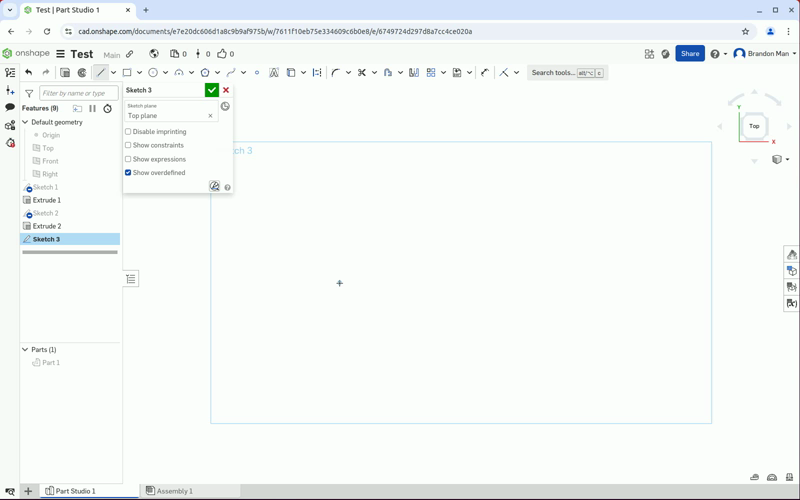
key_down(shift)
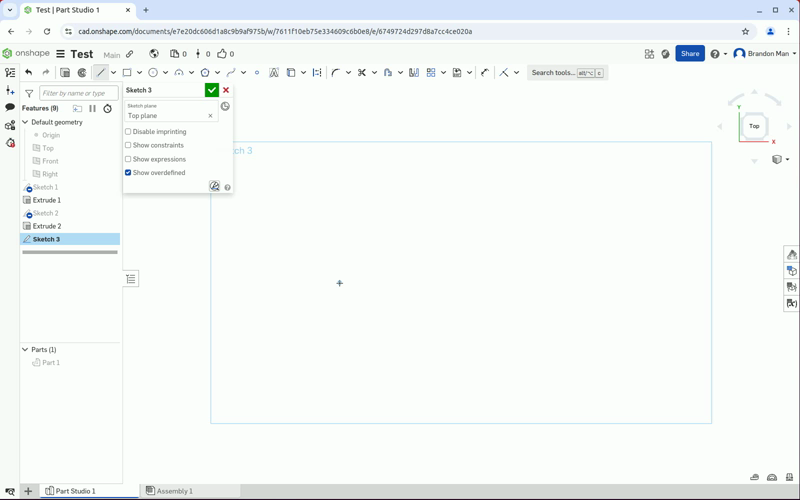
mouse_move(369, 282)
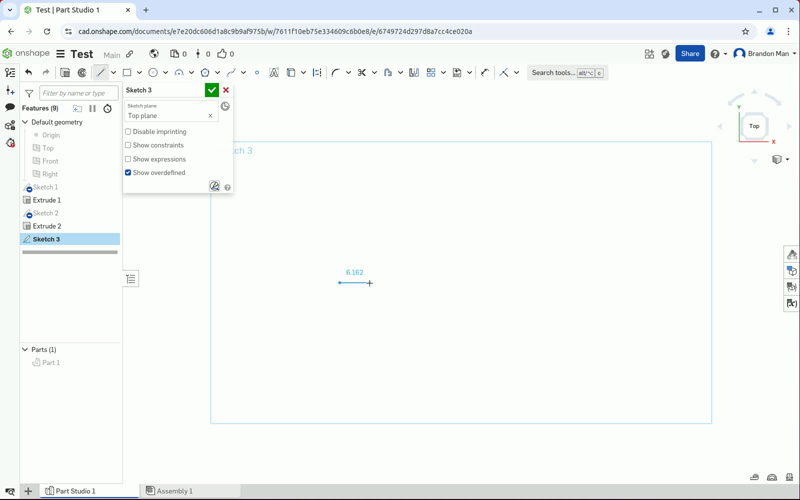
mouse_move(352, 282)
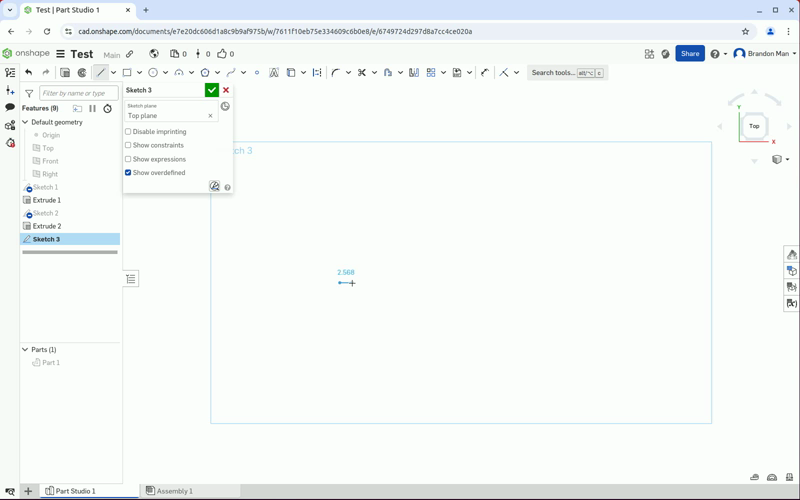
click(352, 282)
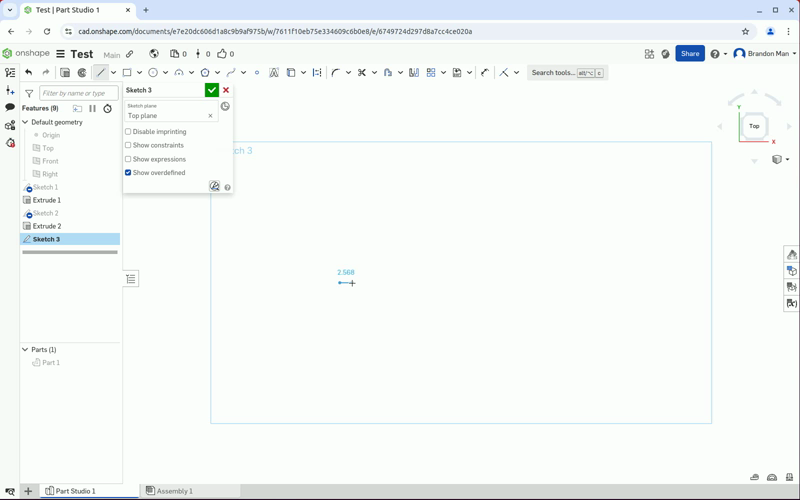
key_up(shift)
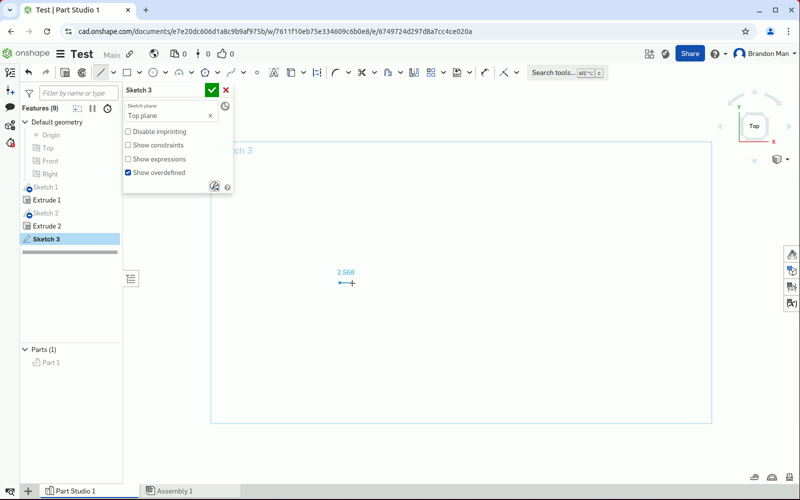
key_down(shift)
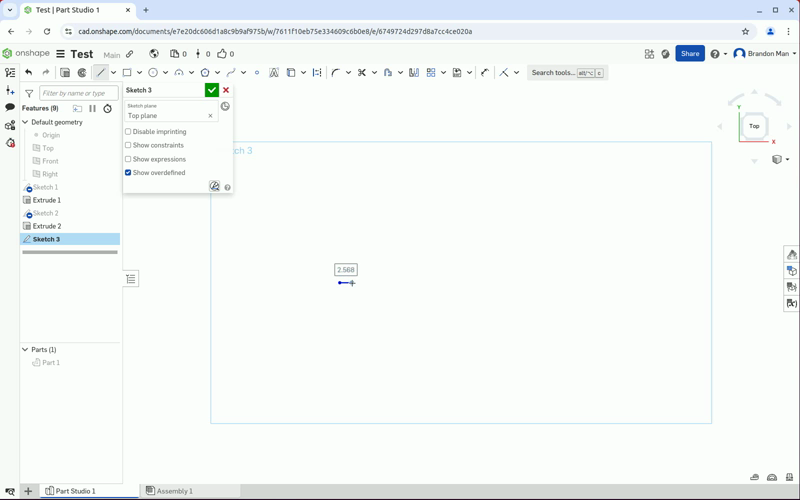
mouse_move(382, 282)
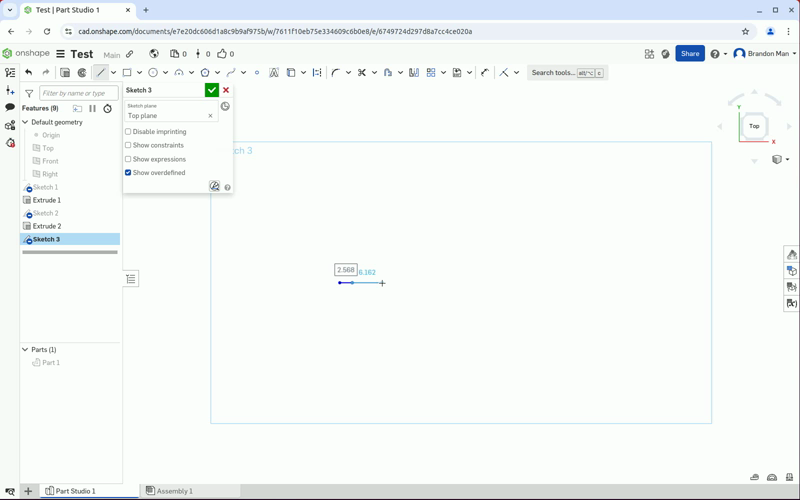
mouse_move(352, 333)
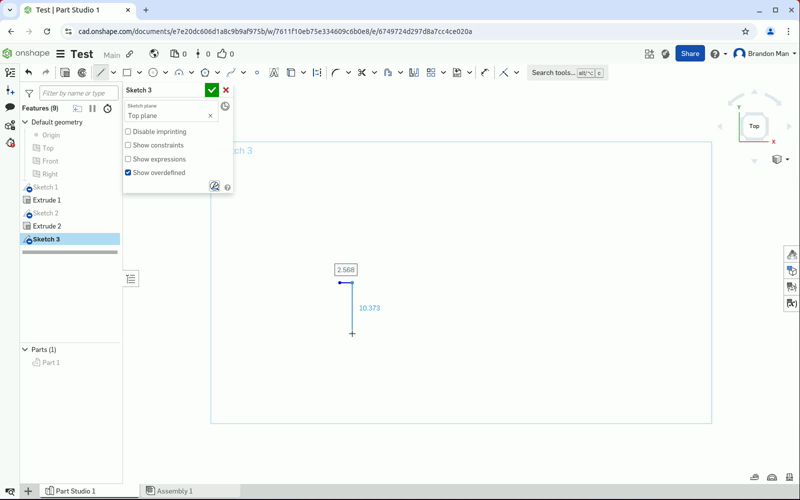
click(352, 333)
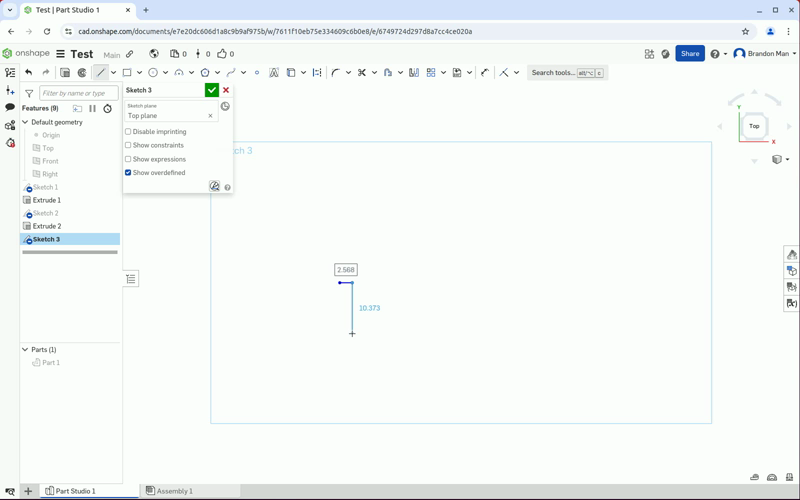
key_up(shift)
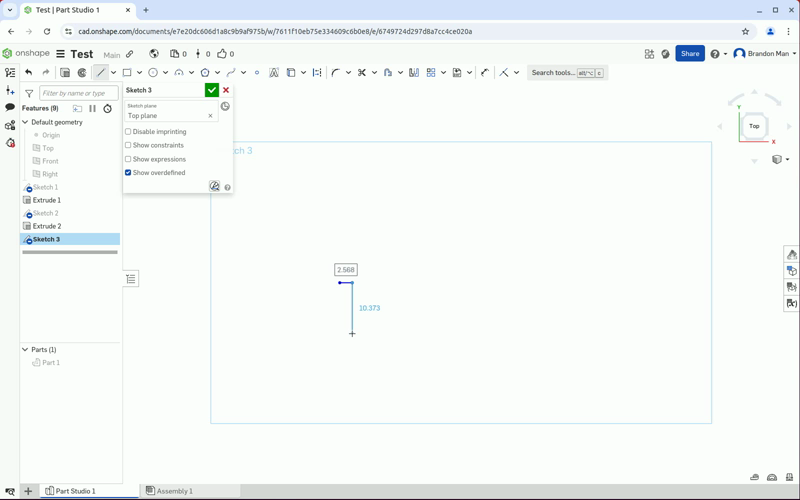
key_down(shift)
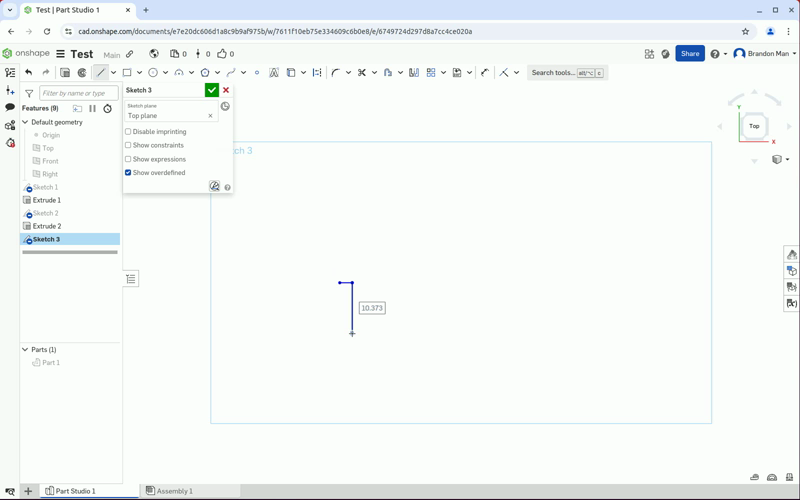
mouse_move(568, 333)
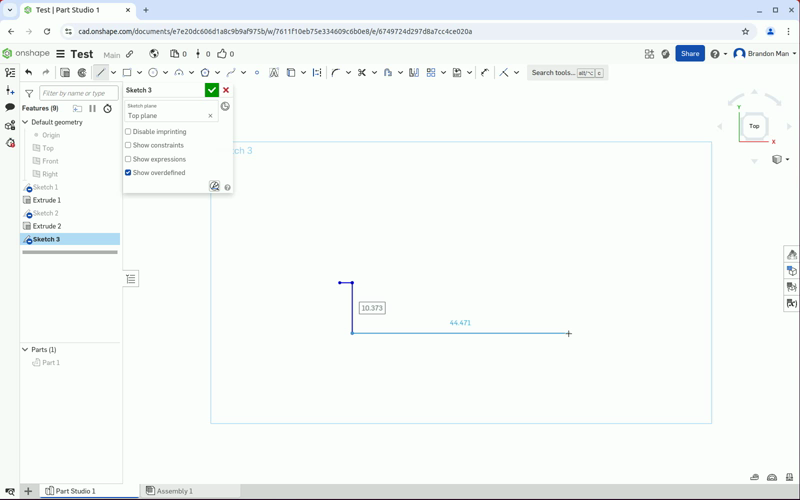
click(568, 333)
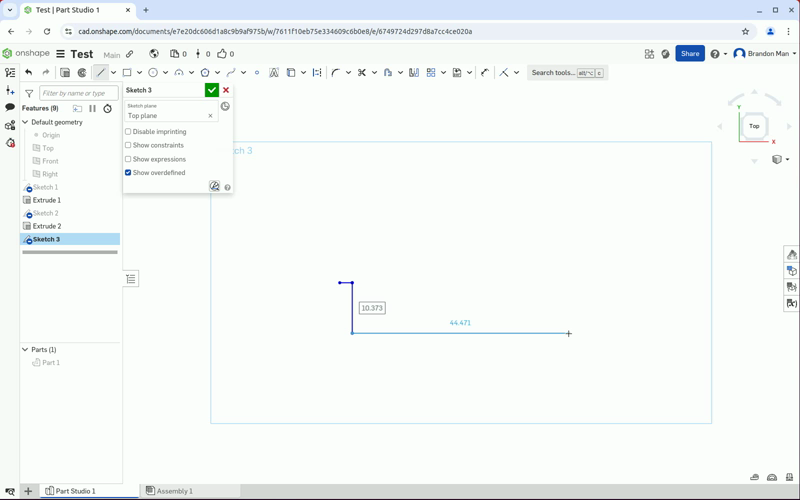
key_up(shift)
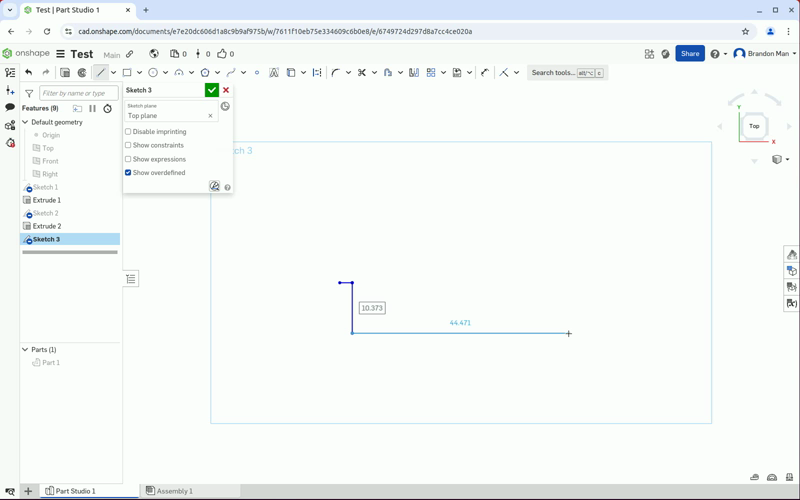
key_down(shift)
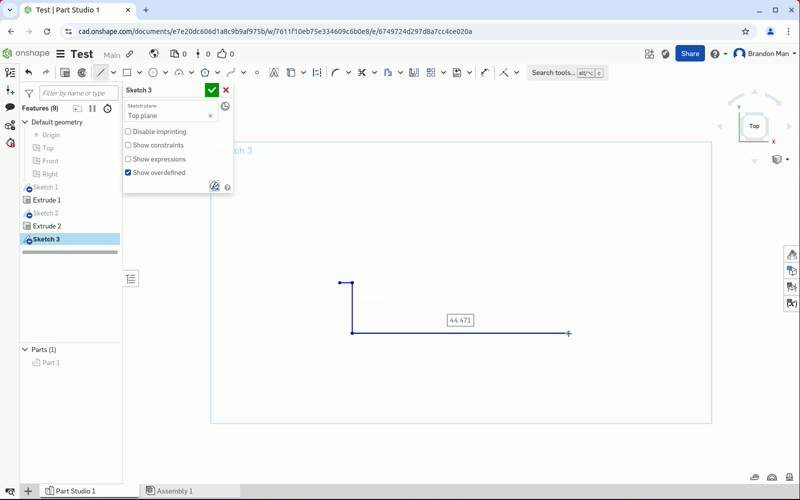
mouse_move(568, 232)
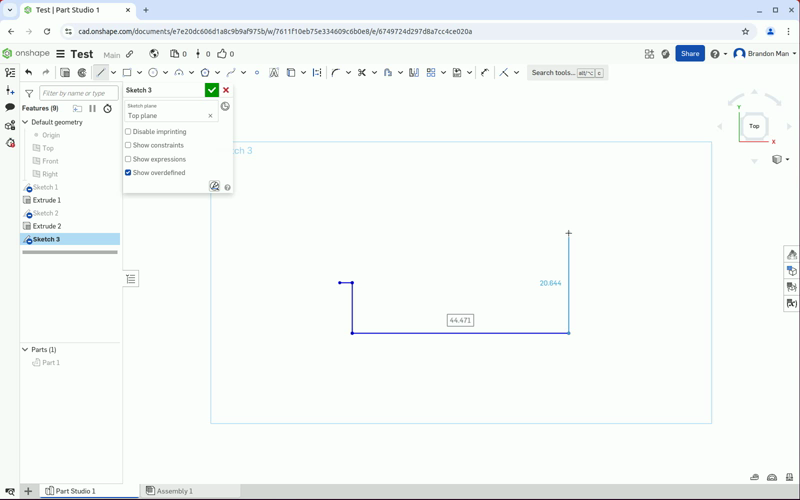
click(568, 232)
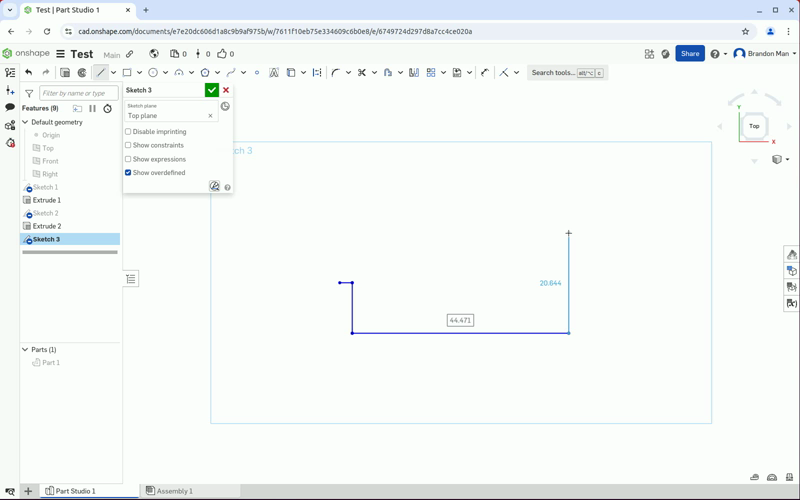
key_up(shift)
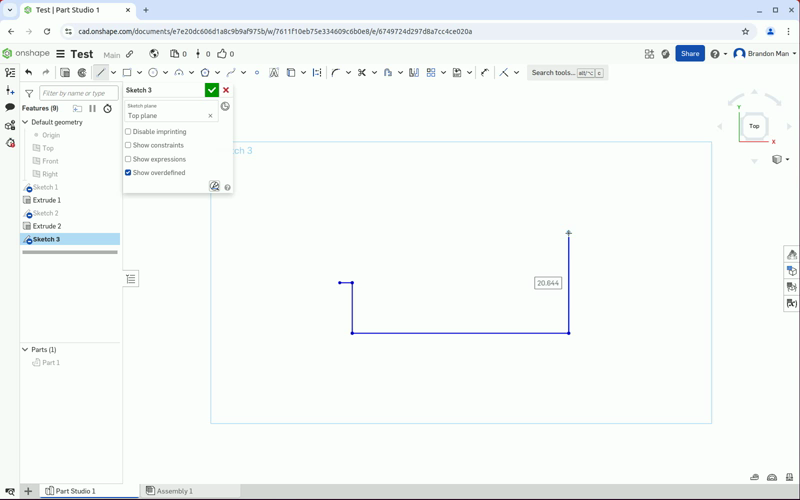
key_down(shift)
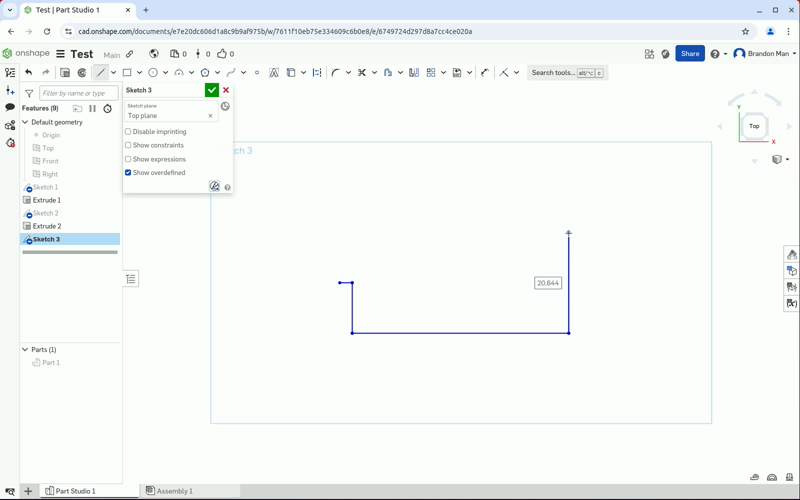
mouse_move(589, 232)
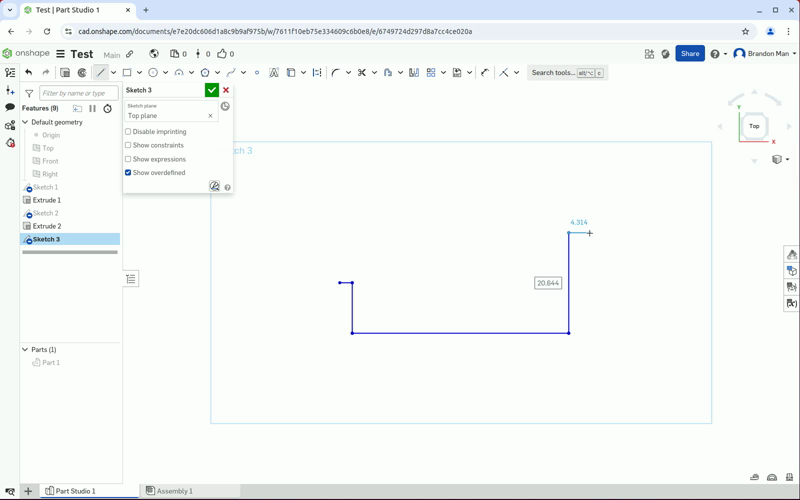
mouse_move(568, 203)
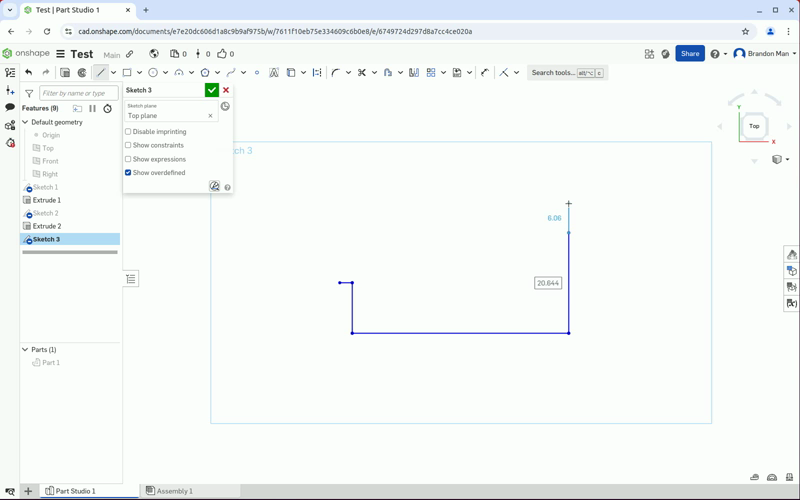
click(568, 203)
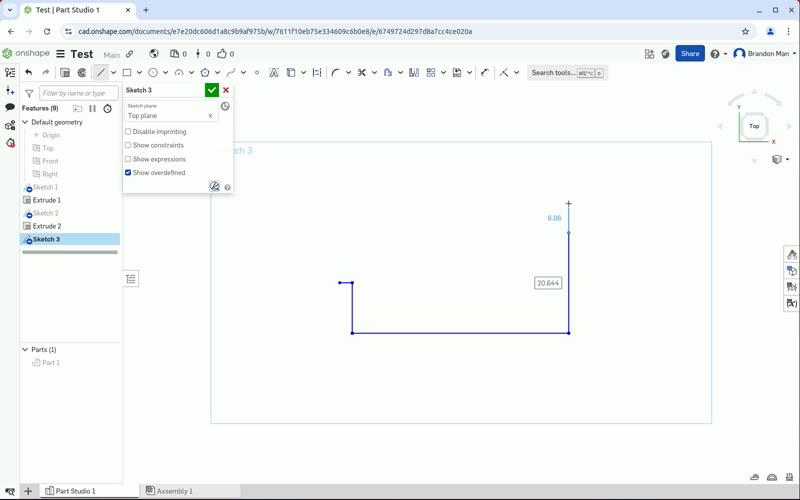
key_up(shift)
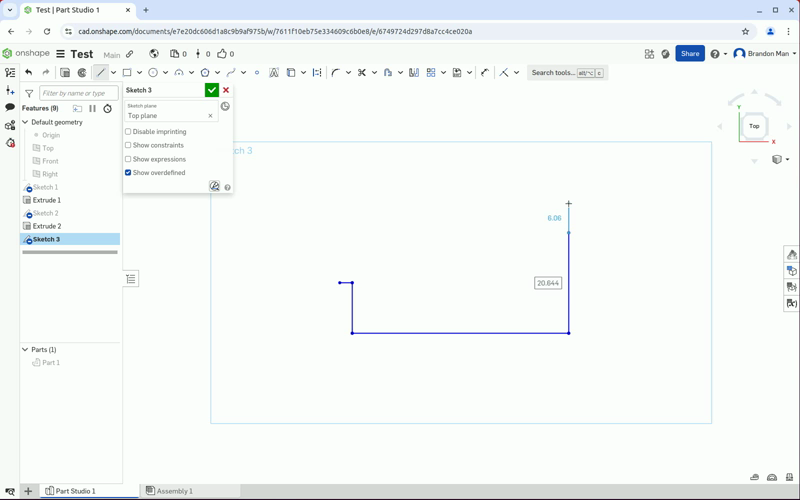
key_down(shift)
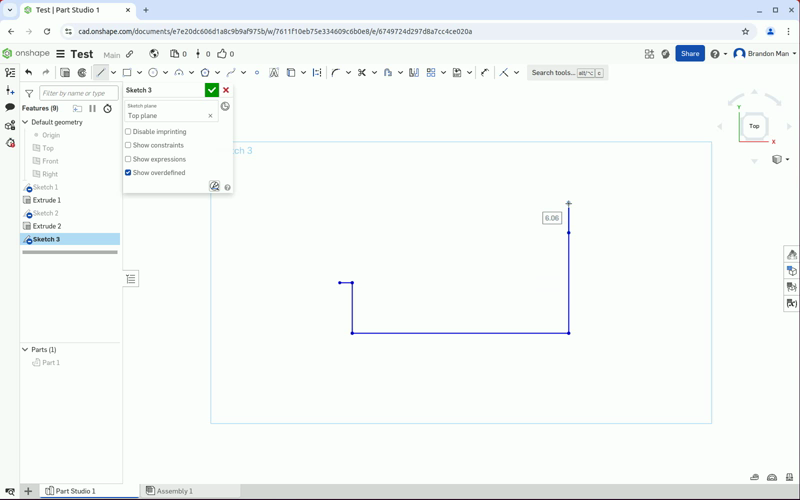
mouse_move(352, 203)
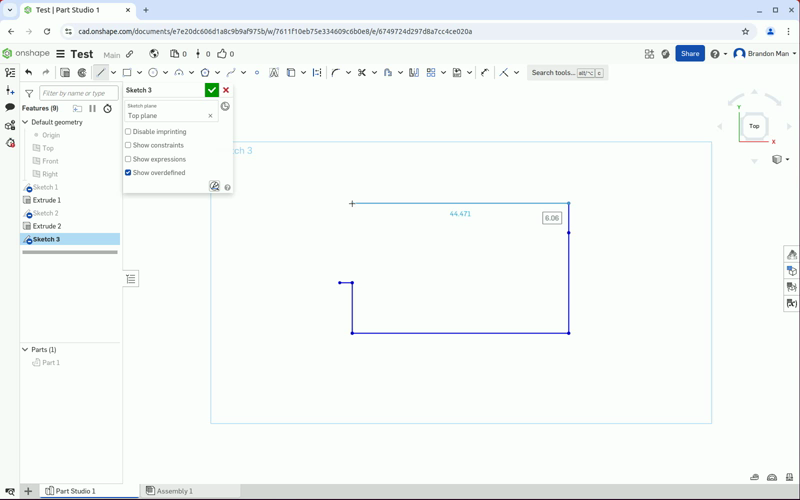
click(352, 203)
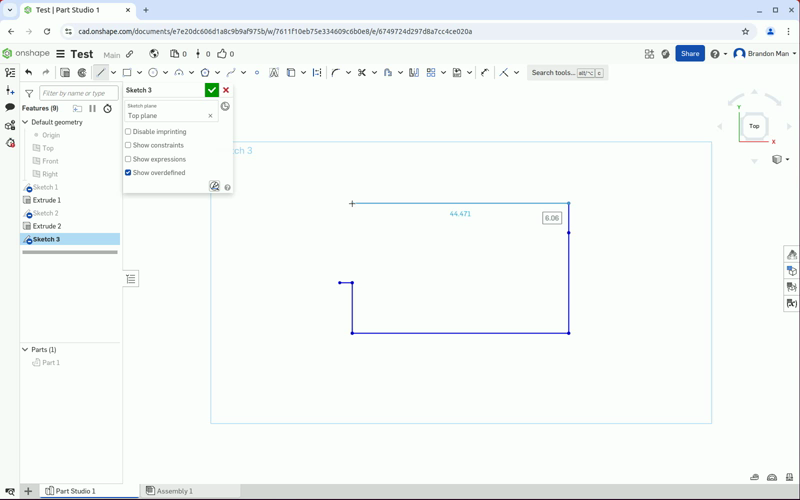
key_up(shift)
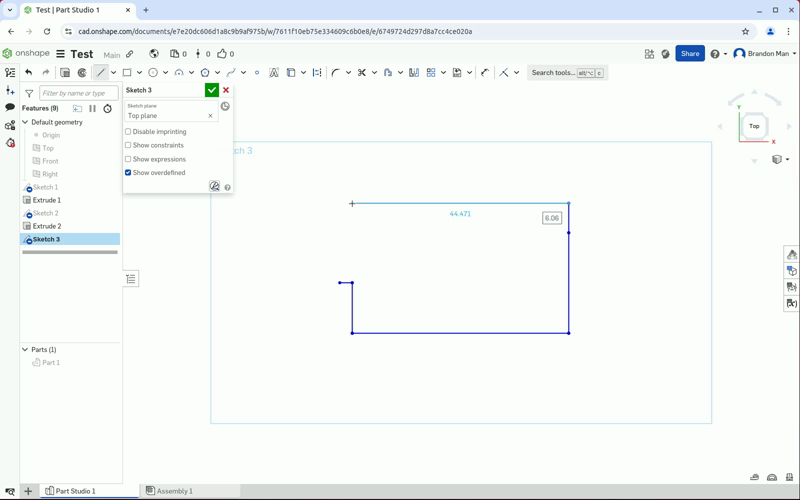
key_down(shift)
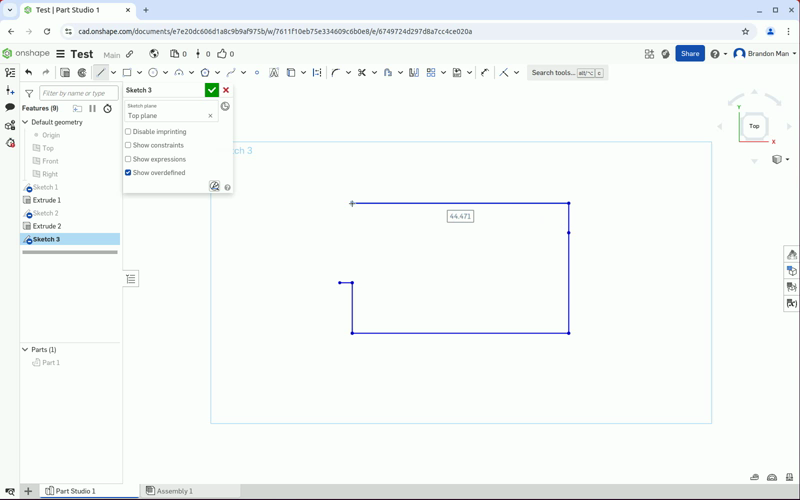
mouse_move(382, 203)
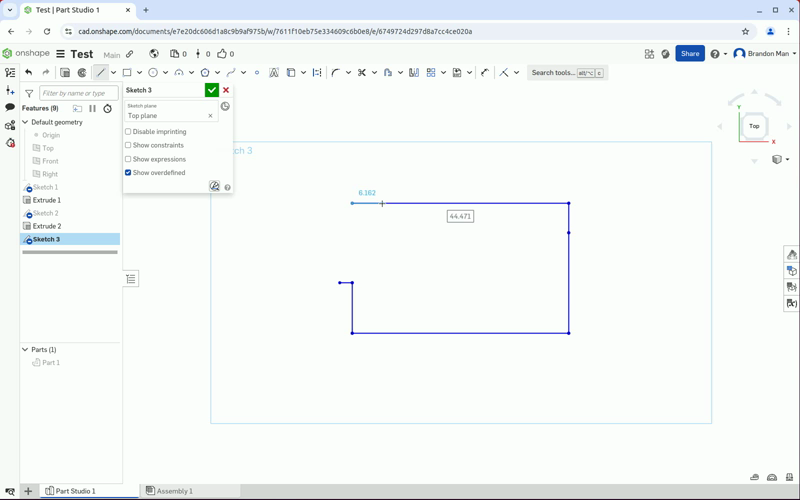
mouse_move(339, 203)
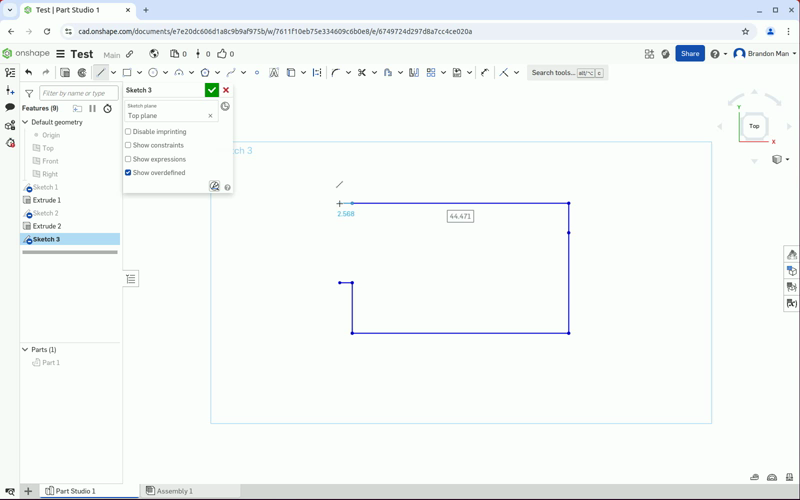
click(339, 203)
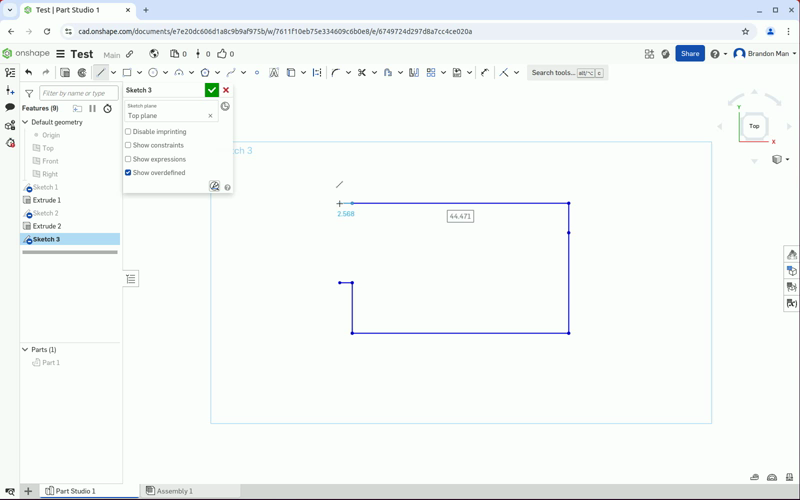
key_up(shift)
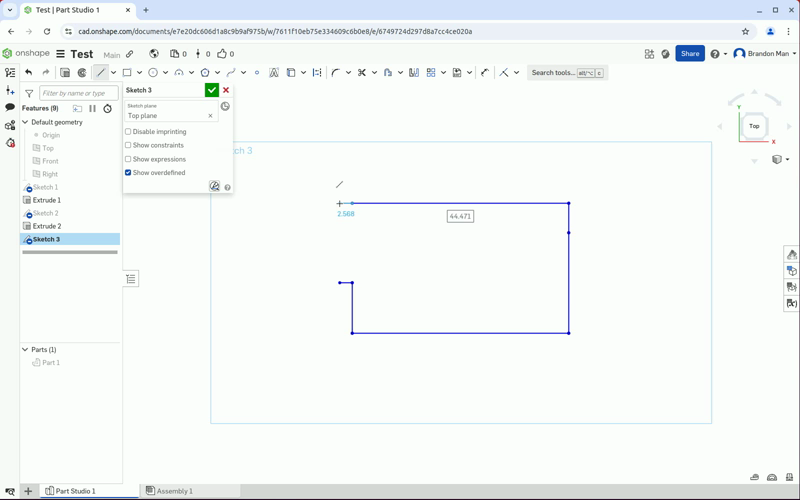
key_down(shift)
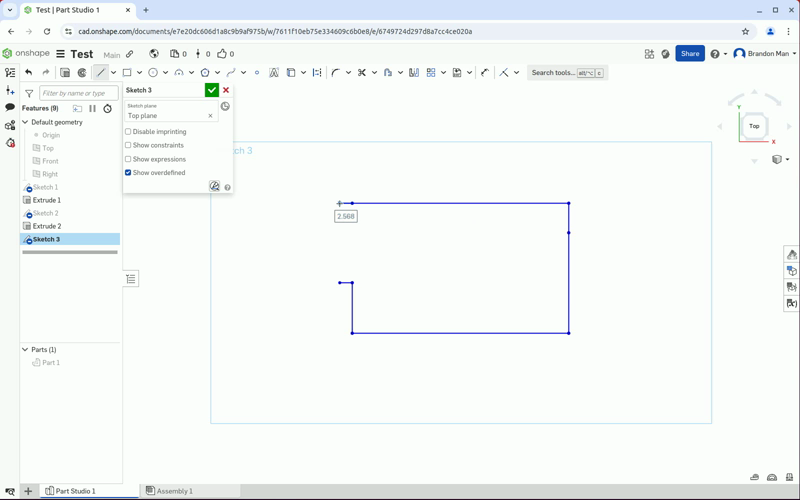
mouse_move(339, 282)
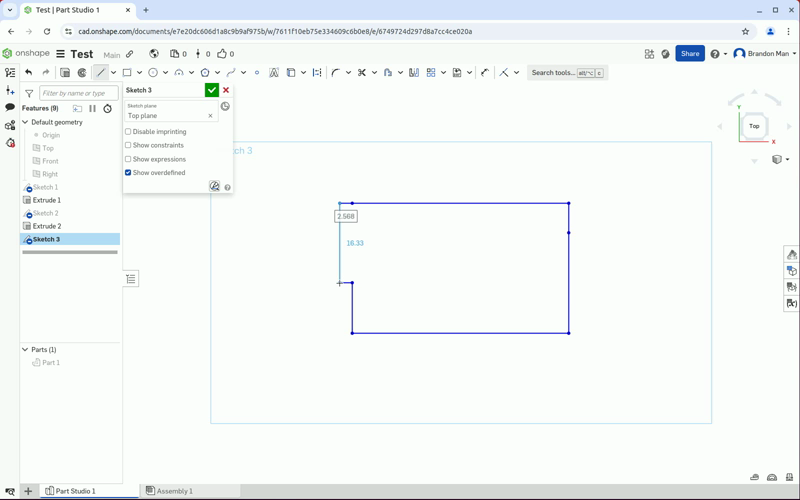
key_up(shift)
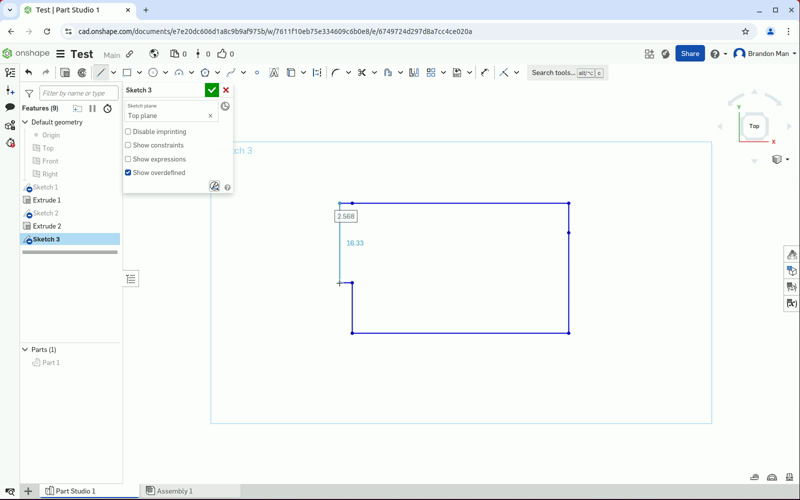
click(339, 282)
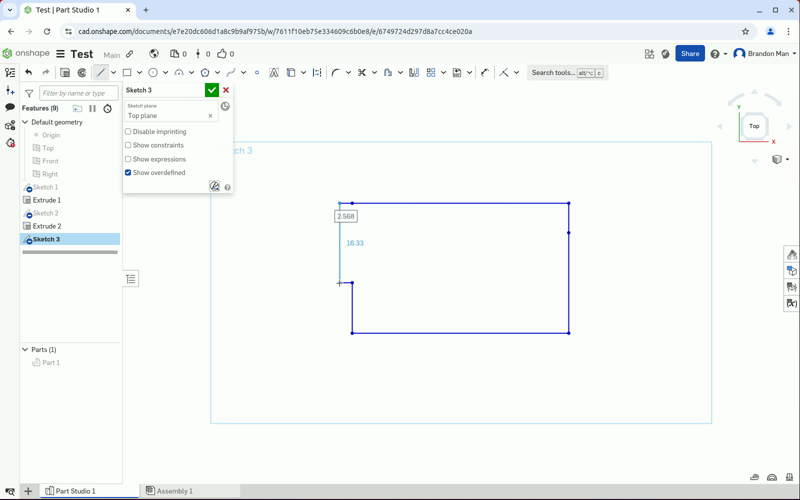
key(esc)
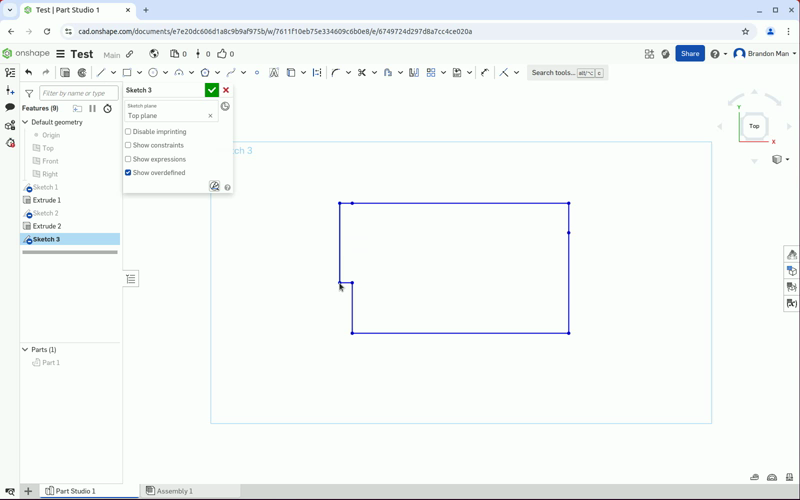
mouse_move(491, 277)
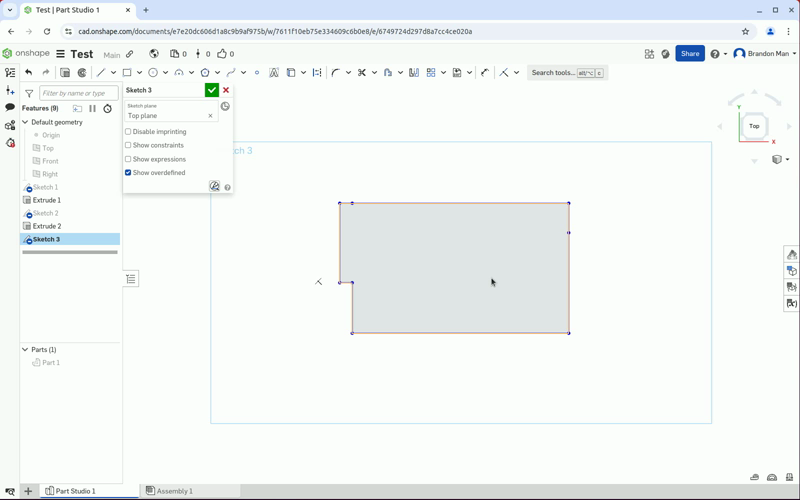
click(491, 277)
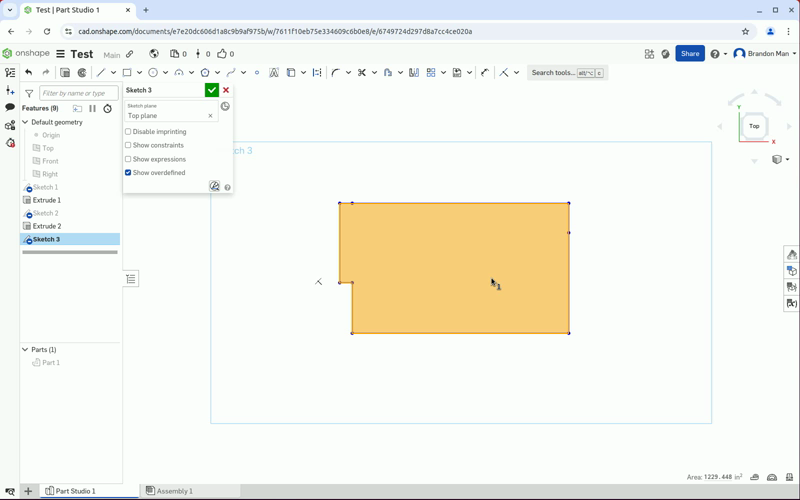
mouse_move(73, 352)
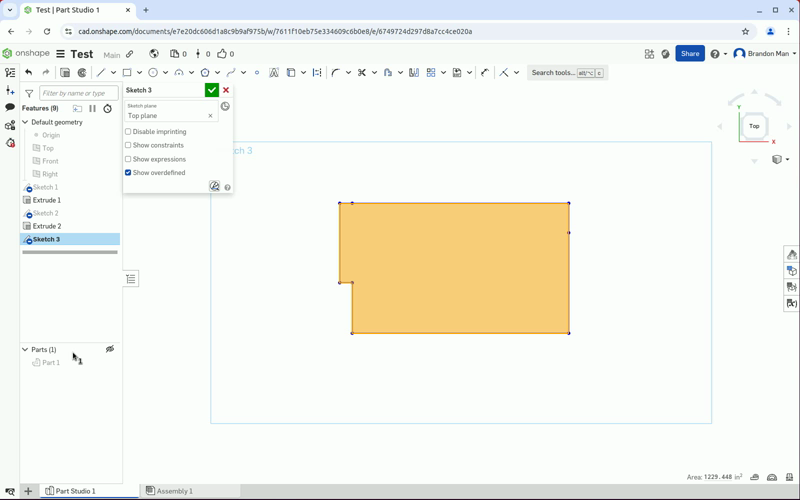
key(shift+y)
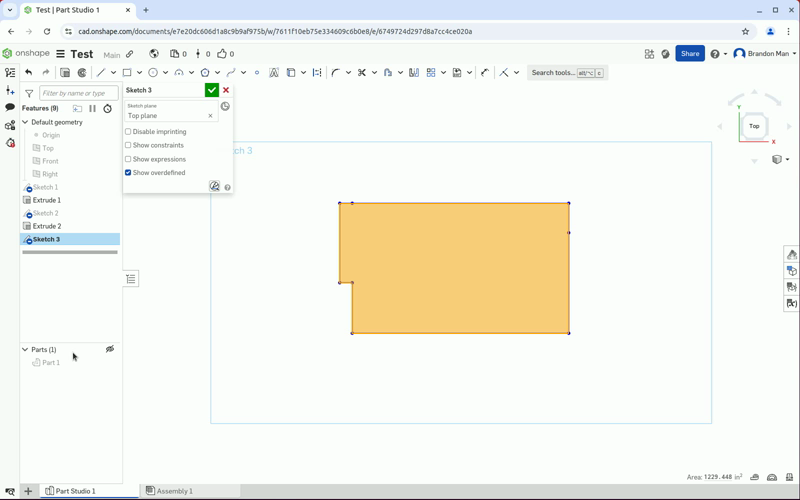
key(shift+e)
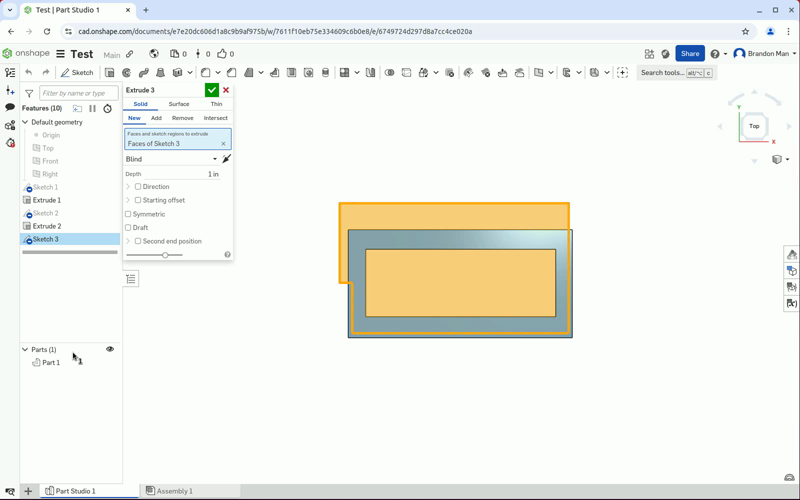
mouse_move(143, 106)
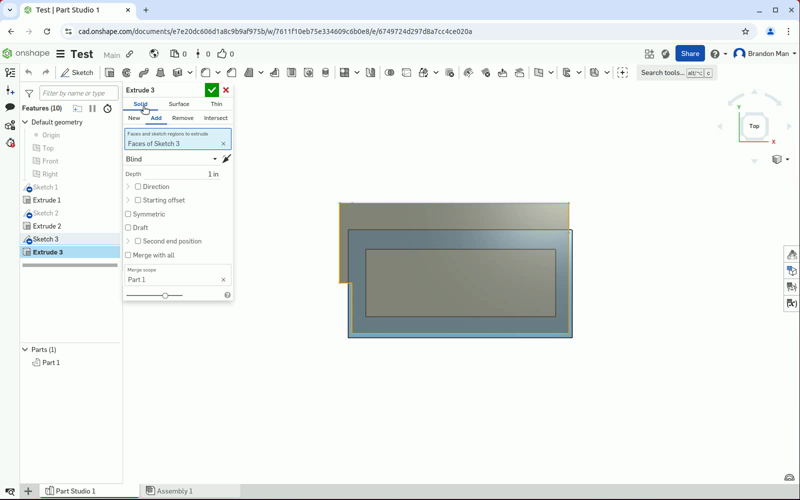
click(143, 106)
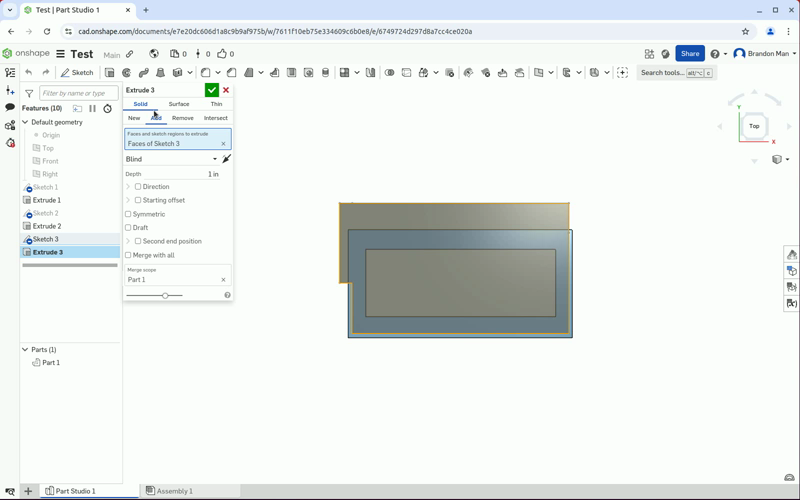
mouse_move(186, 120)
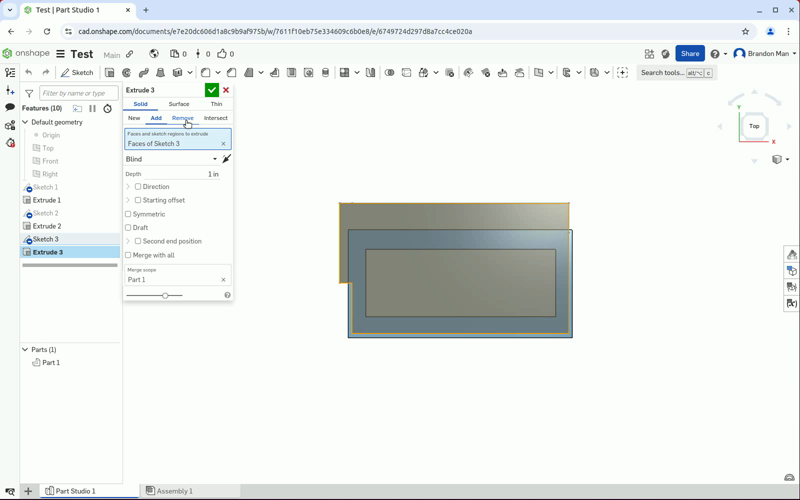
click(186, 120)
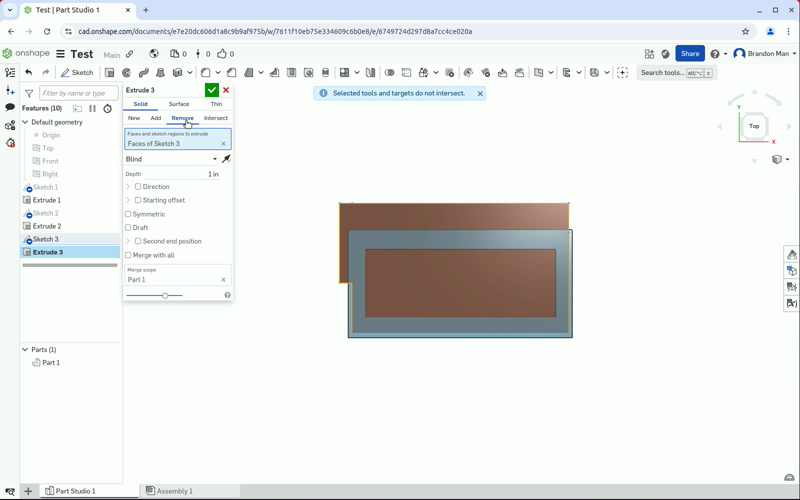
key(tab, 4)
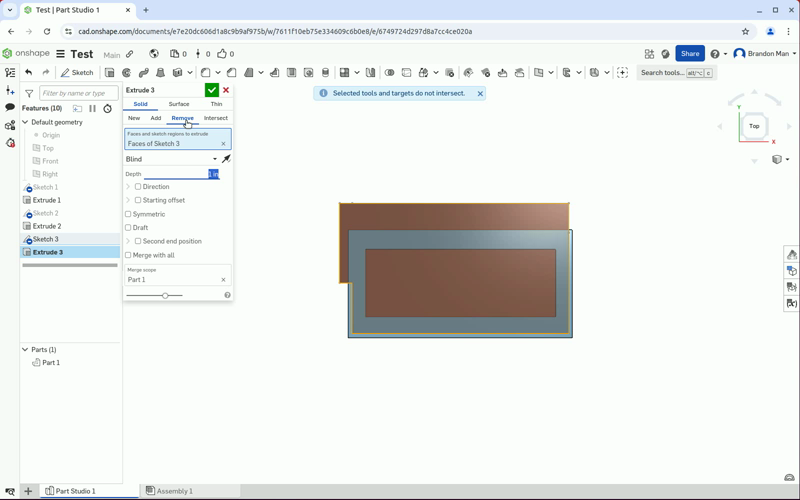
text(-11.313)
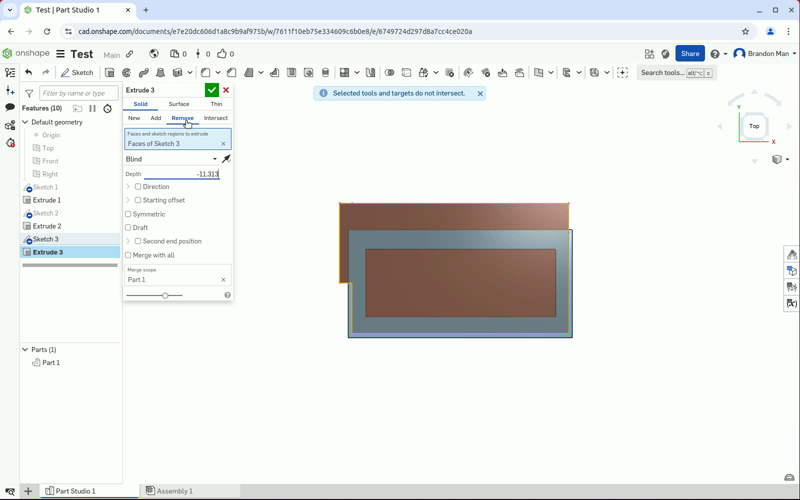
key(tab, 6)
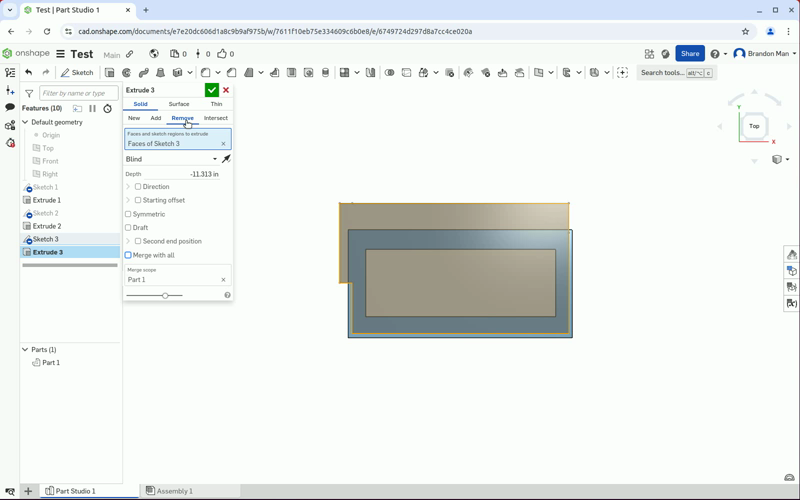
key(space)
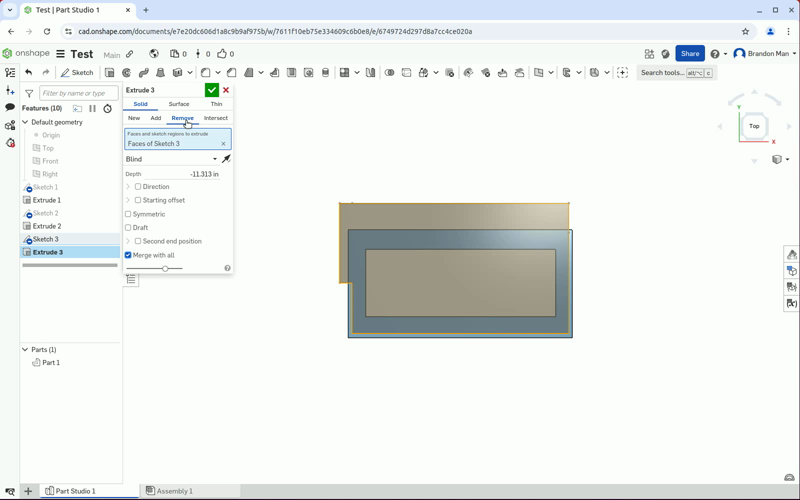
key(enter)
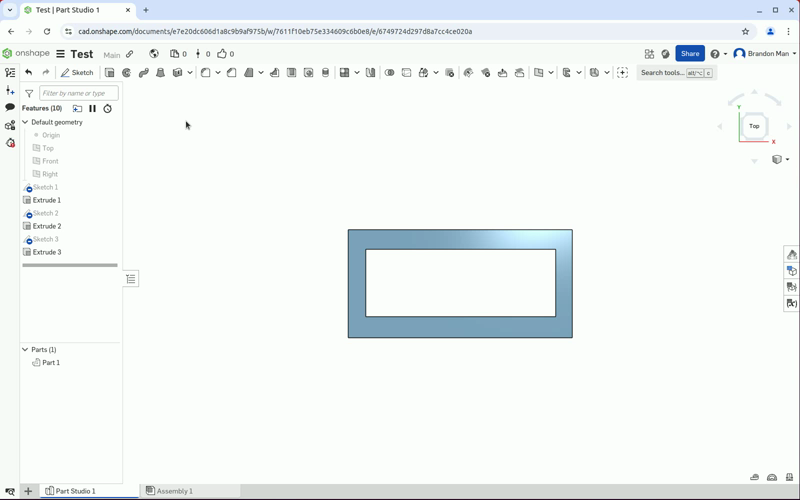
key(shift+h)
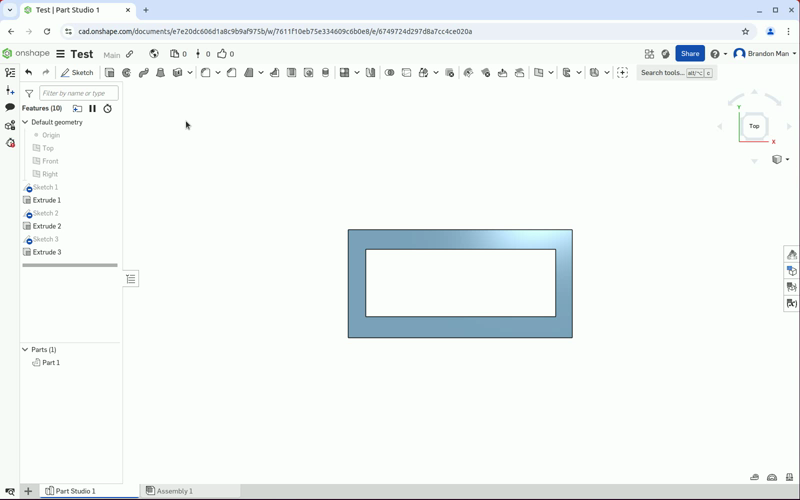
key(shift+h)
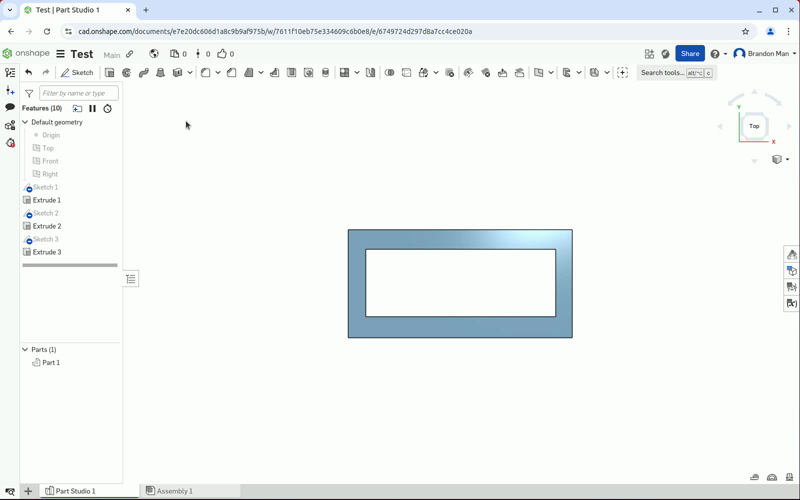
mouse_move(73, 189)
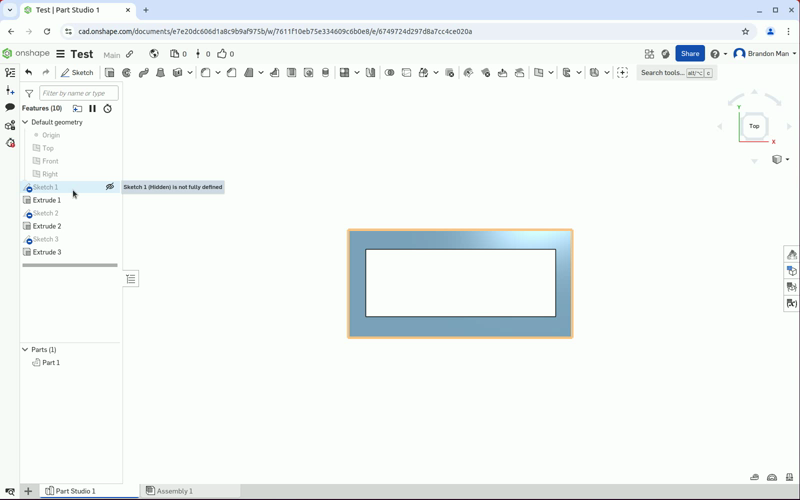
click(73, 189)
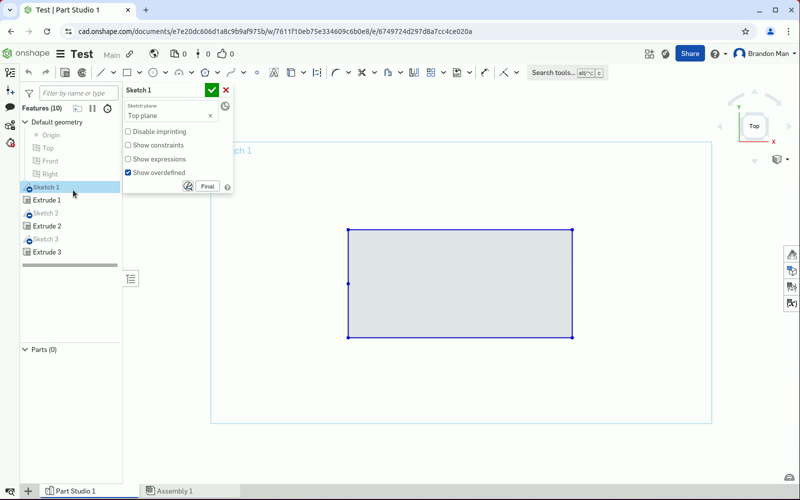
mouse_move(229, 92)
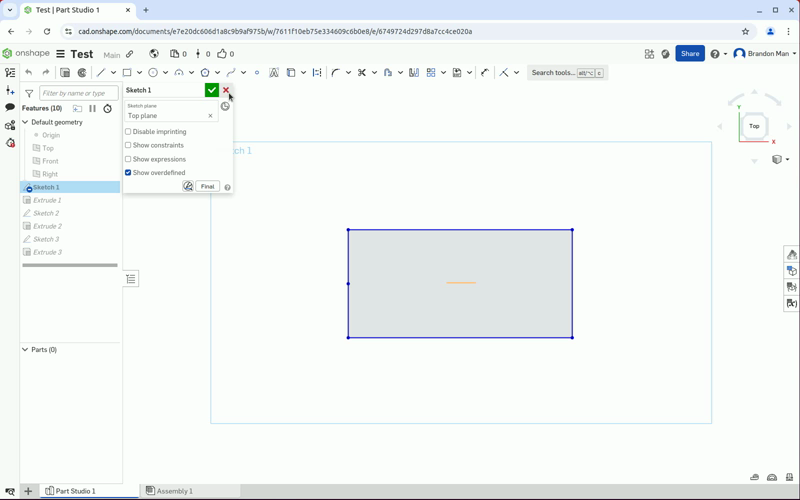
click(229, 92)
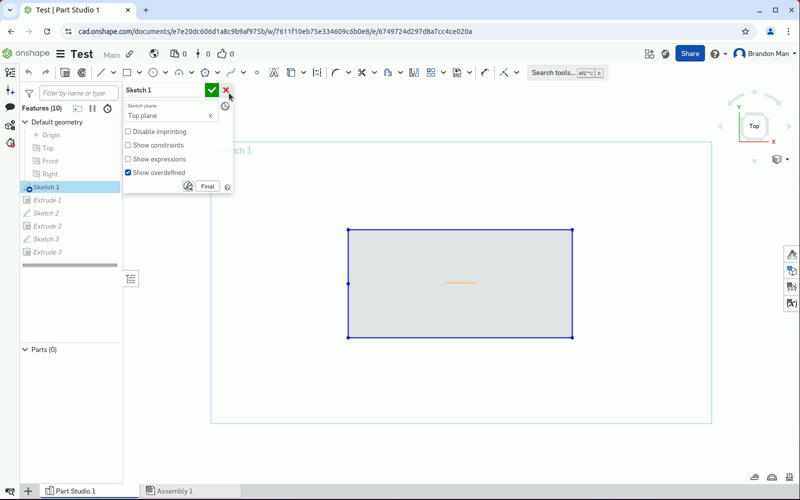
key(shift+s)
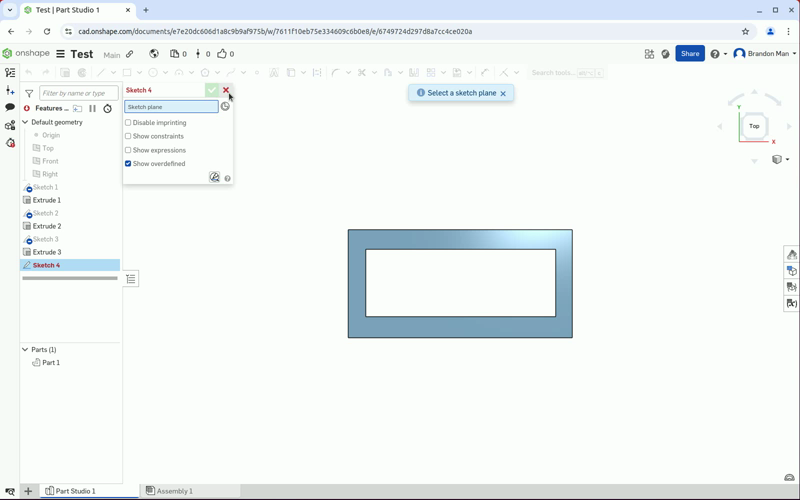
mouse_move(73, 150)
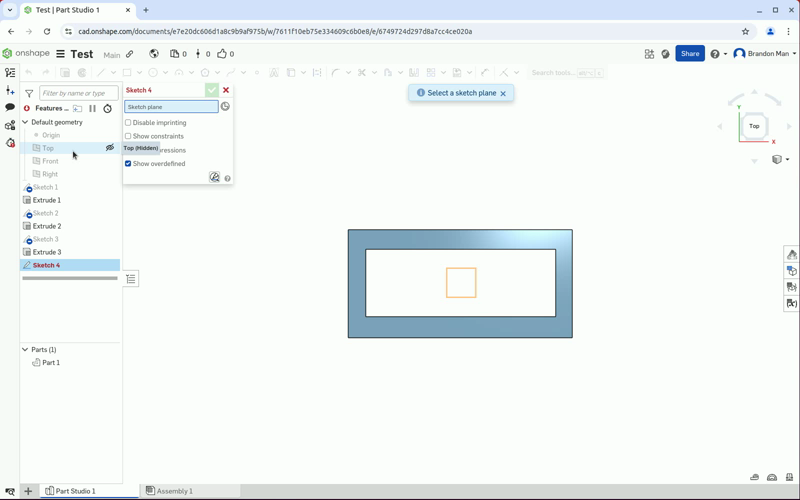
click(73, 150)
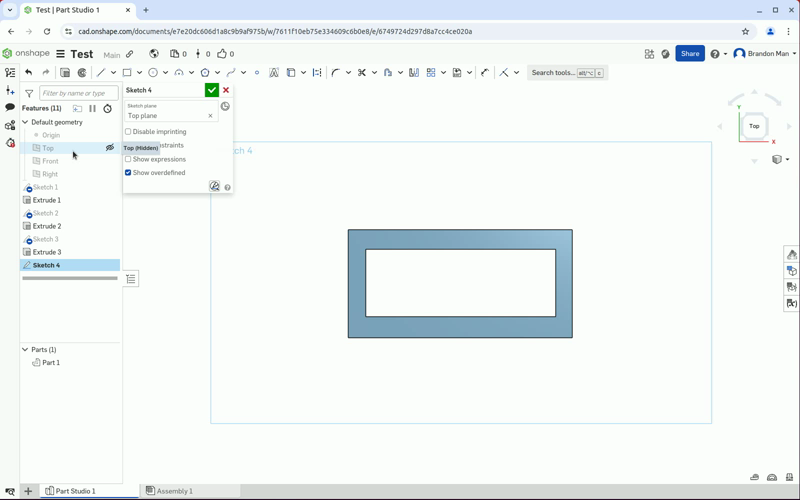
mouse_move(73, 352)
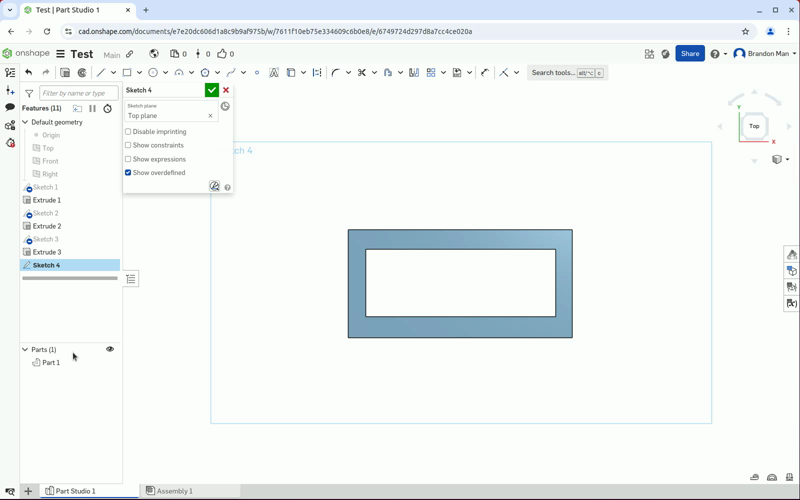
key(y)
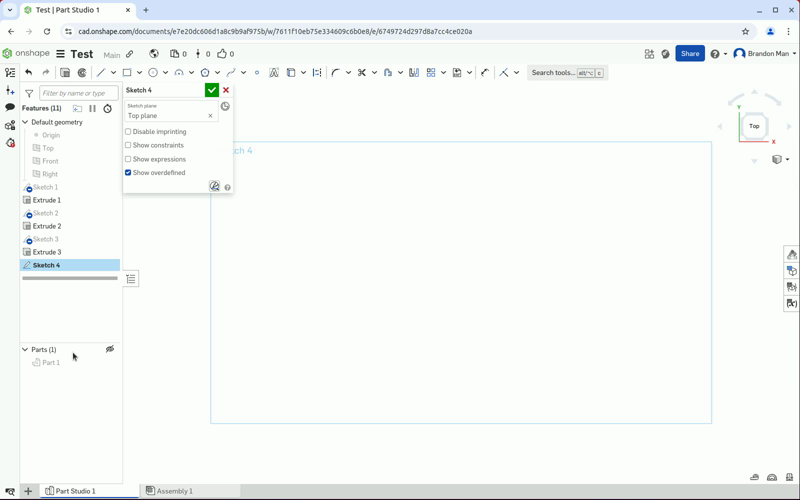
key(l)
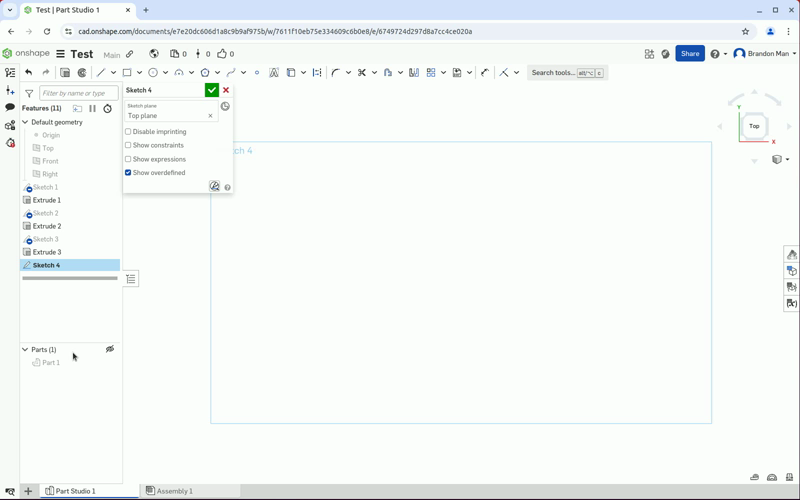
key_down(shift)
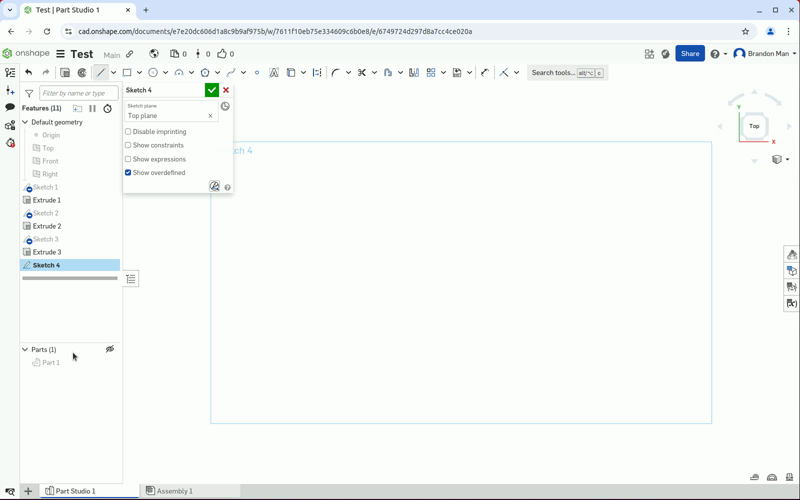
mouse_move(554, 313)
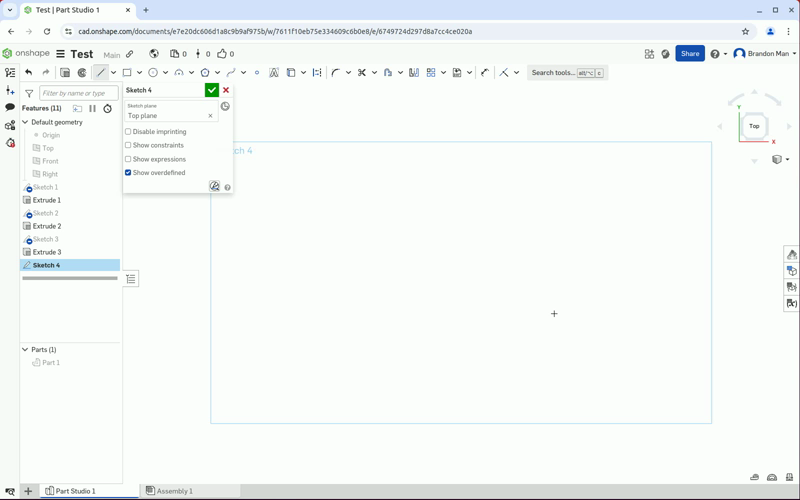
click(554, 313)
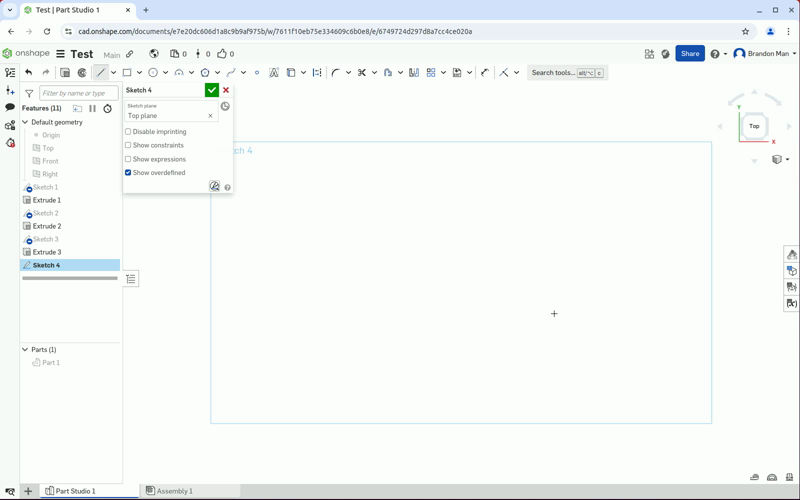
key_up(shift)
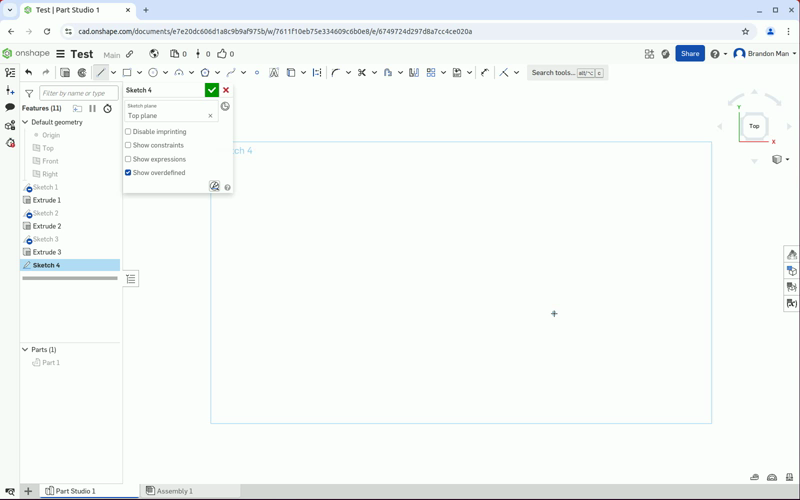
key_down(shift)
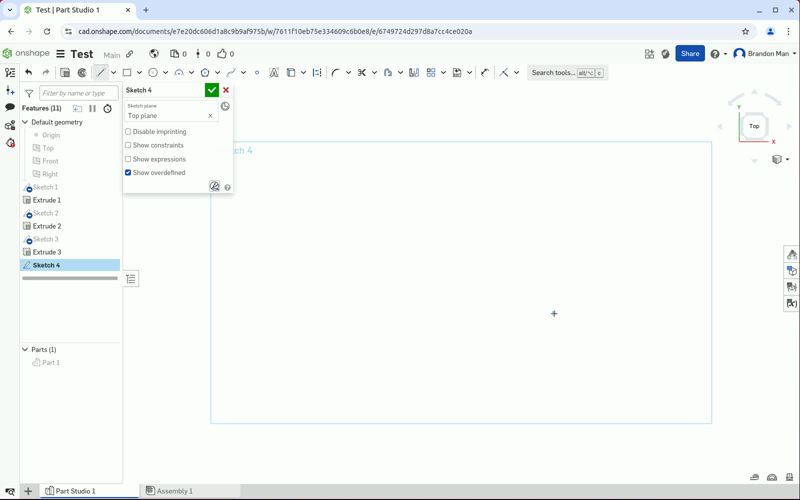
mouse_move(584, 313)
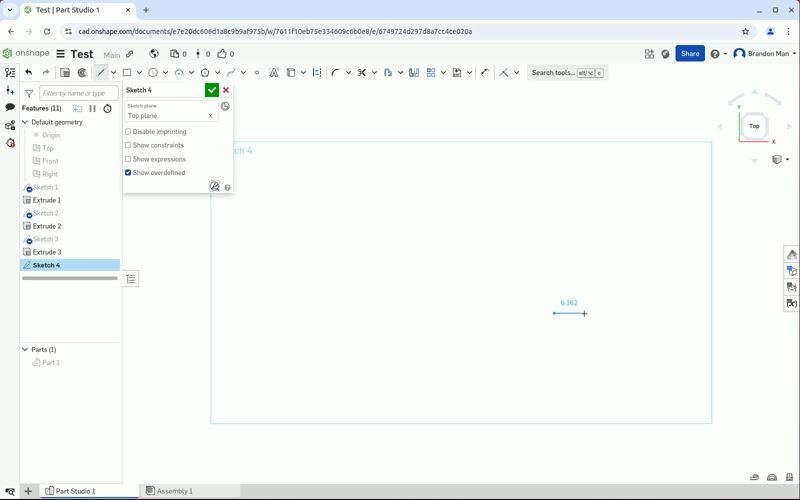
mouse_move(566, 313)
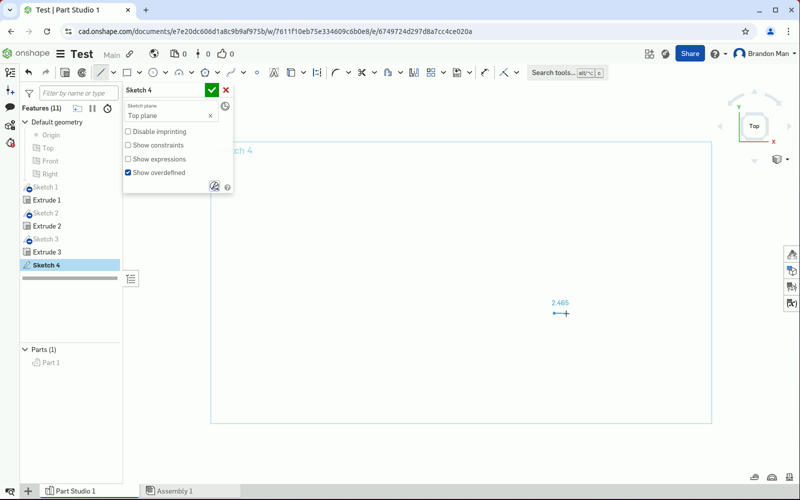
click(566, 313)
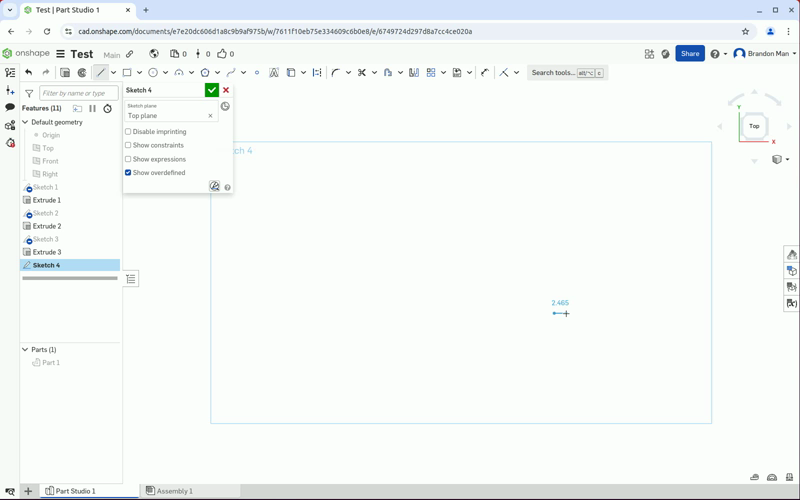
key_up(shift)
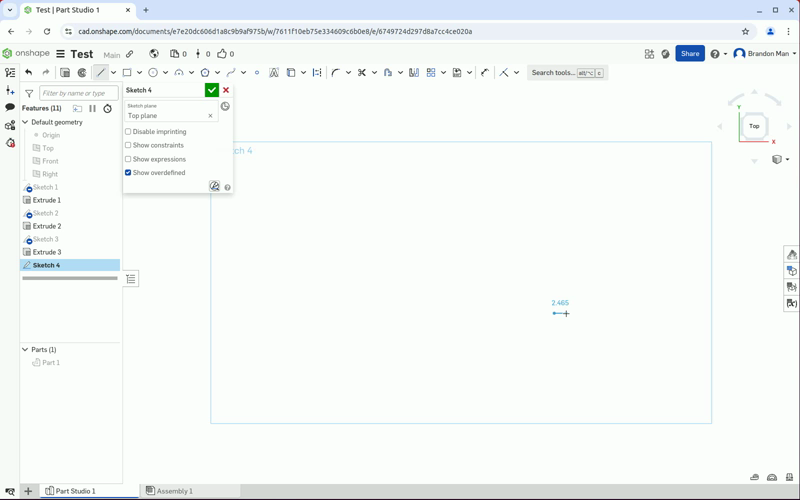
key_down(shift)
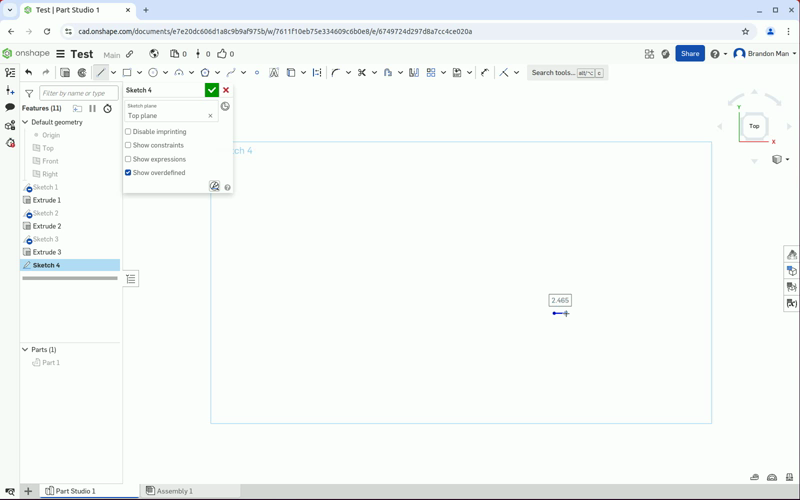
mouse_move(589, 313)
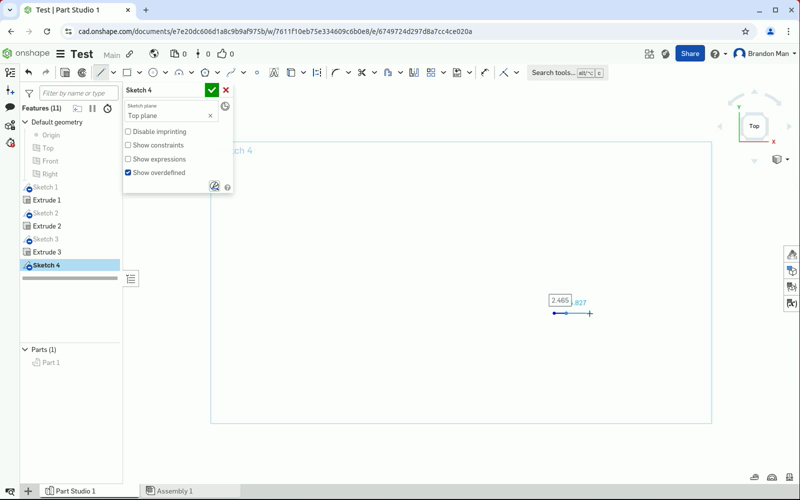
mouse_move(566, 283)
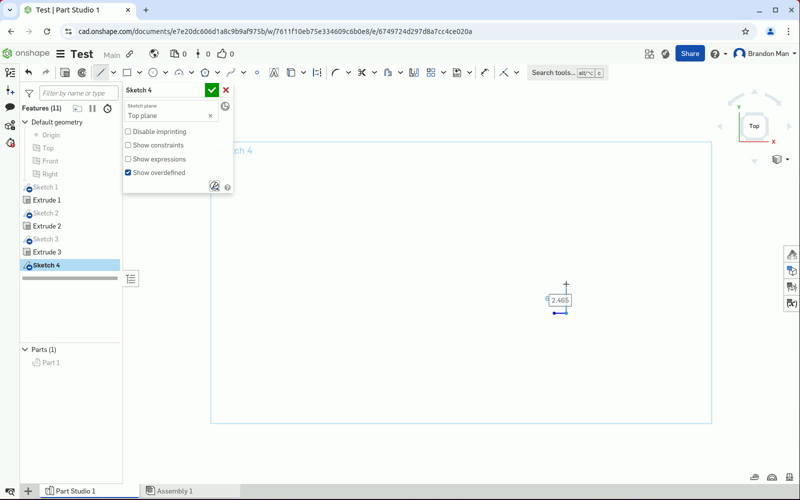
click(566, 283)
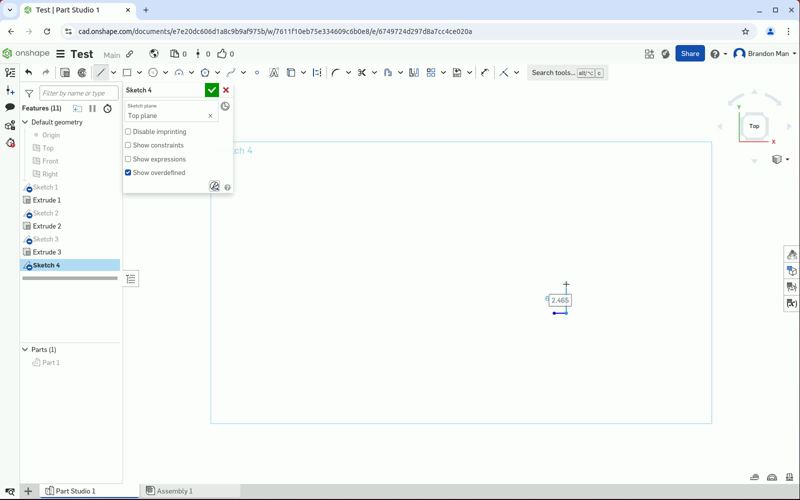
key_up(shift)
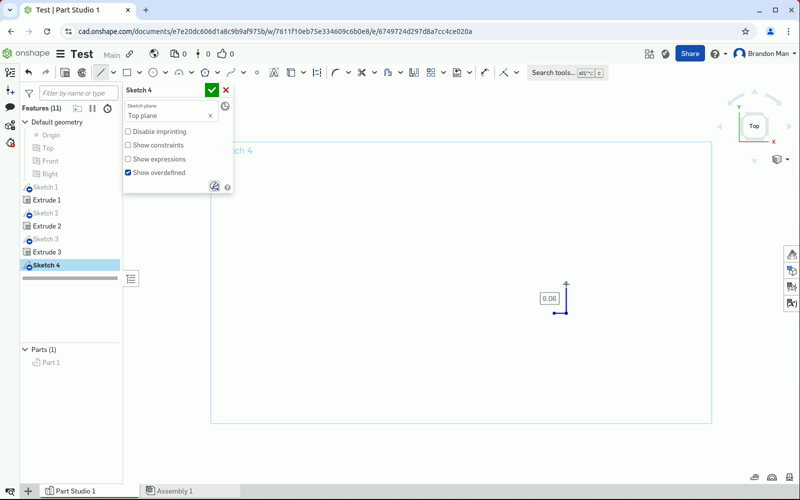
key_down(shift)
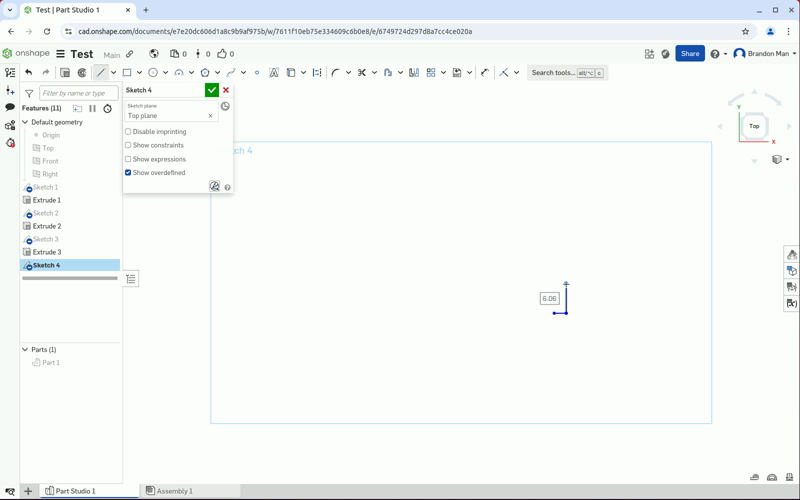
mouse_move(589, 283)
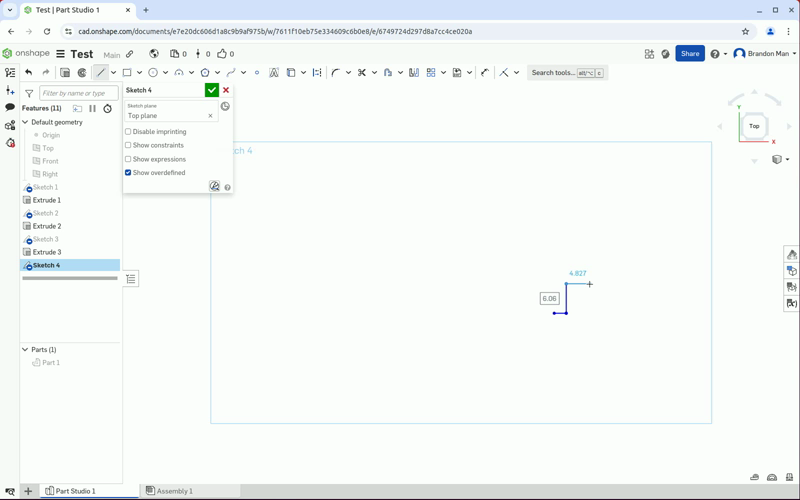
mouse_move(566, 252)
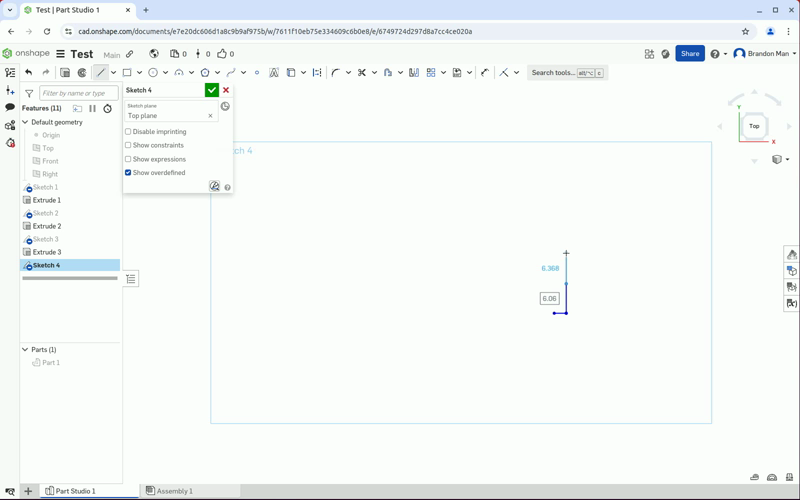
click(566, 252)
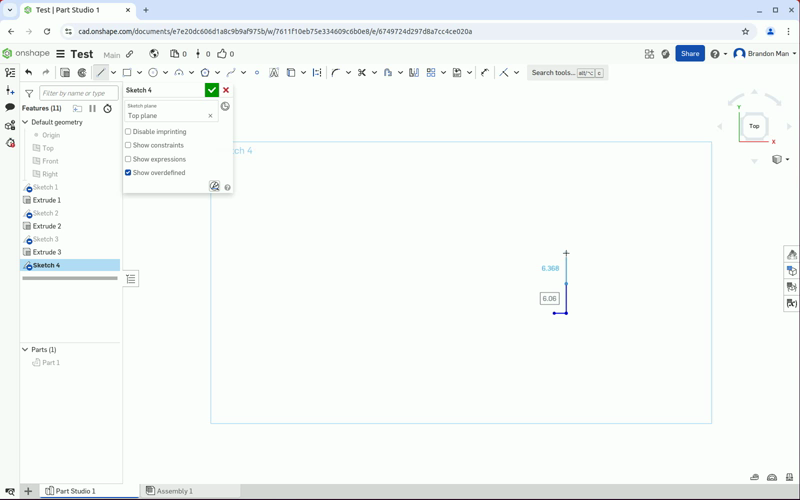
key_up(shift)
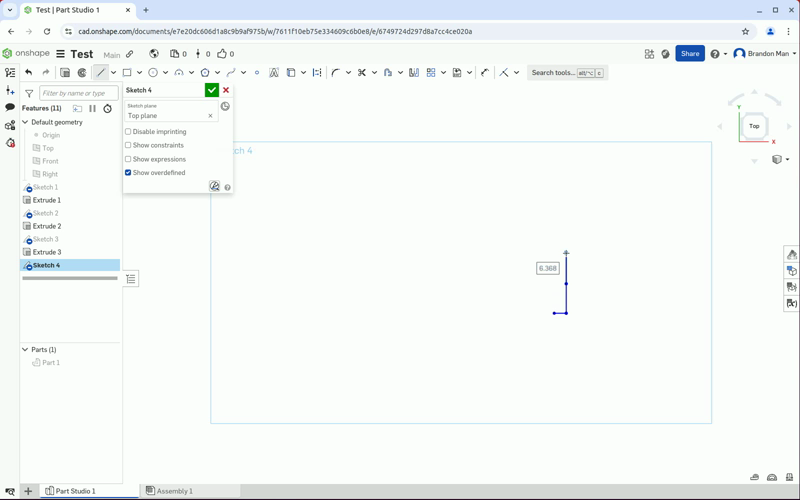
key_down(shift)
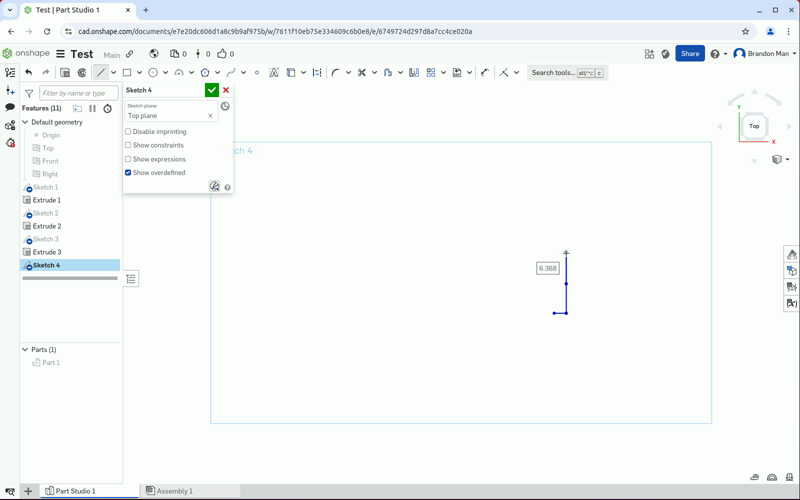
mouse_move(589, 252)
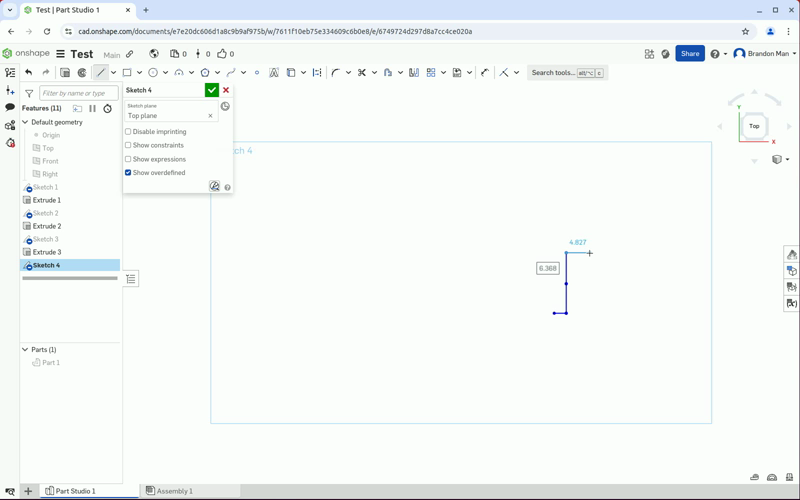
mouse_move(566, 219)
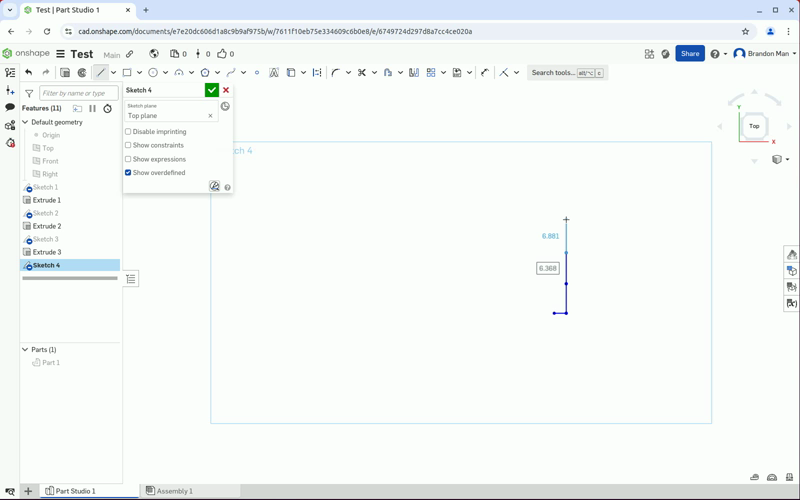
click(566, 219)
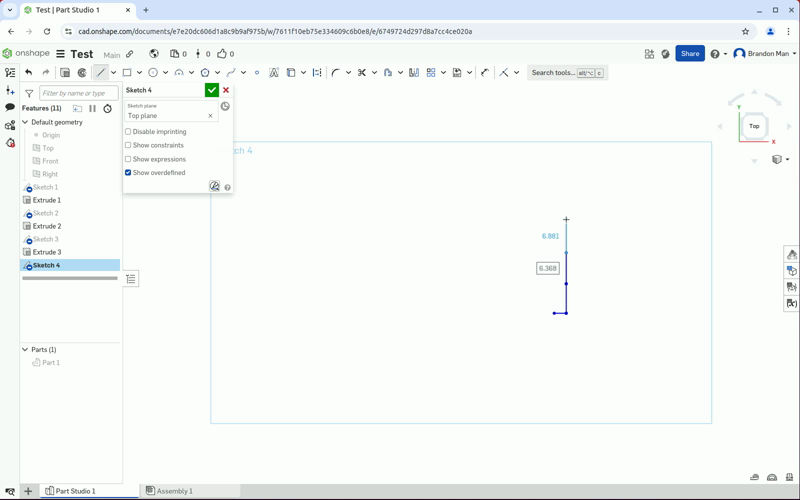
key_up(shift)
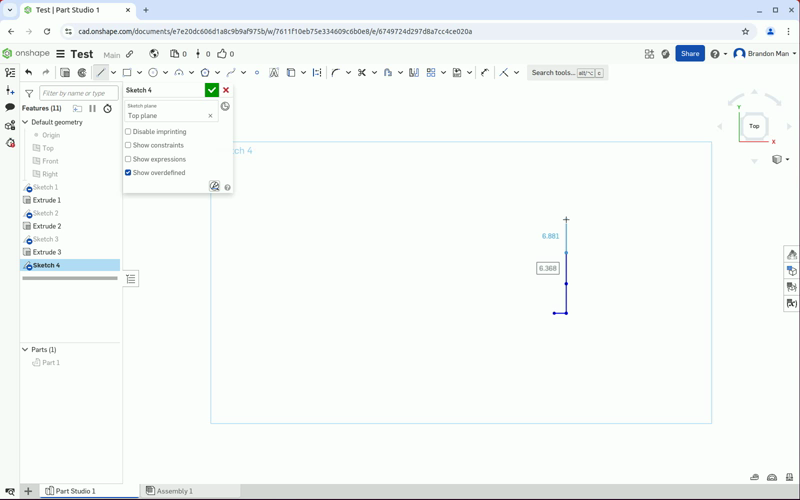
key_down(shift)
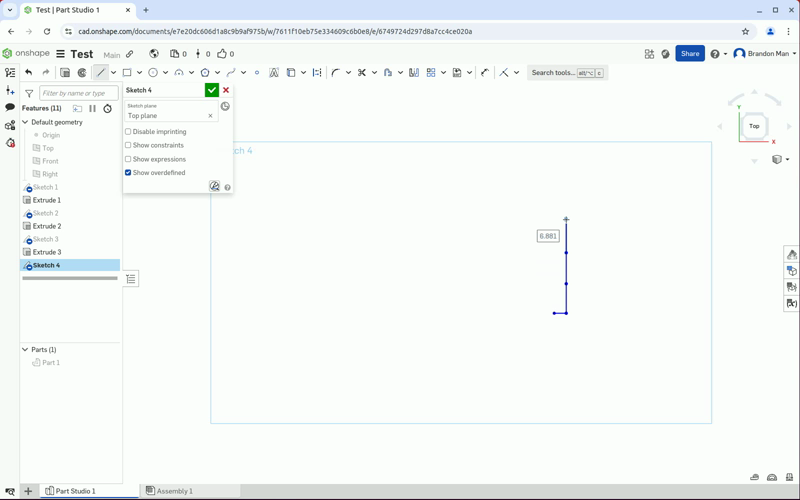
mouse_move(589, 219)
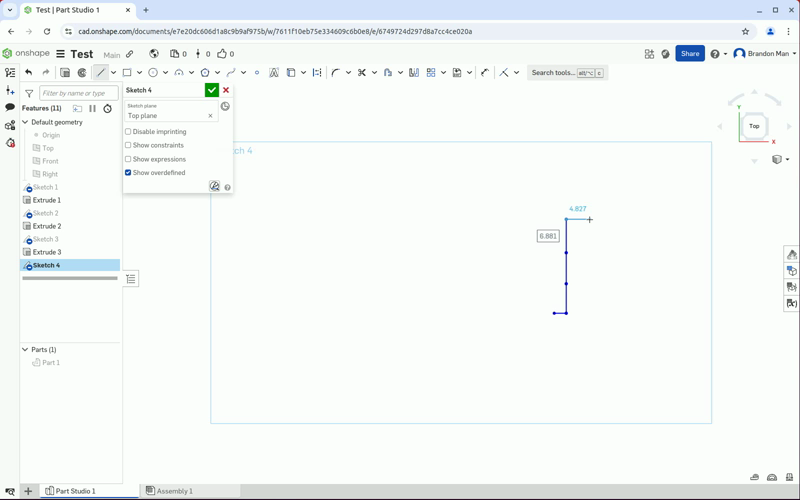
mouse_move(554, 219)
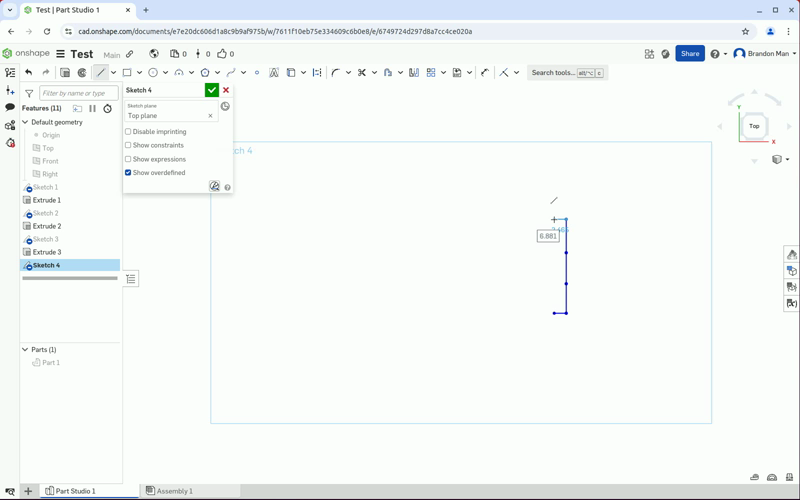
click(554, 219)
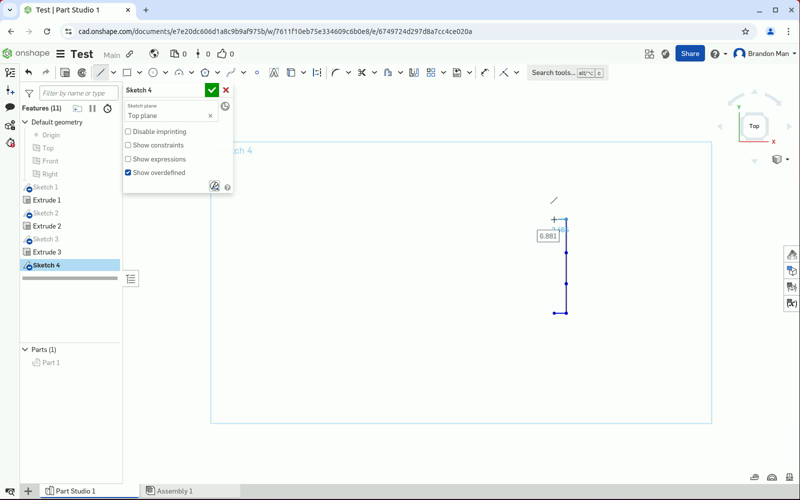
key_up(shift)
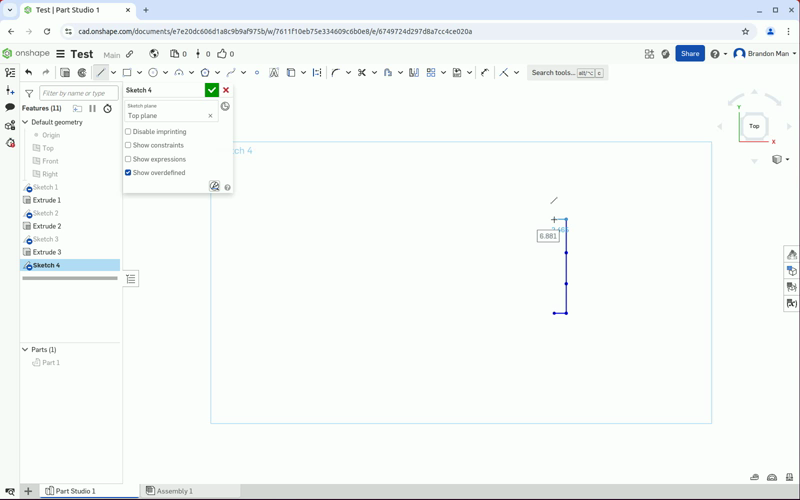
key_down(shift)
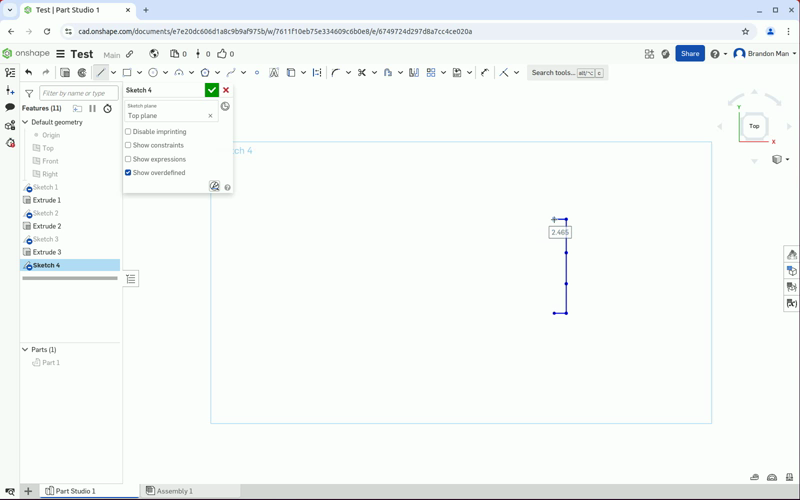
mouse_move(584, 219)
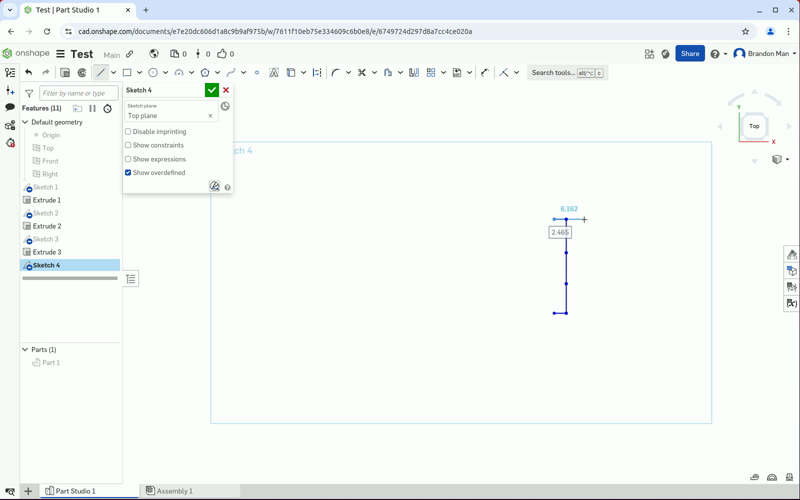
mouse_move(554, 252)
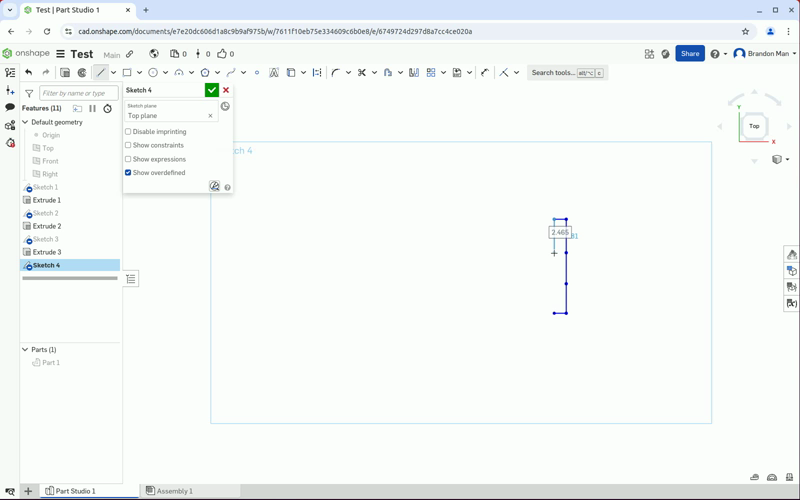
click(554, 252)
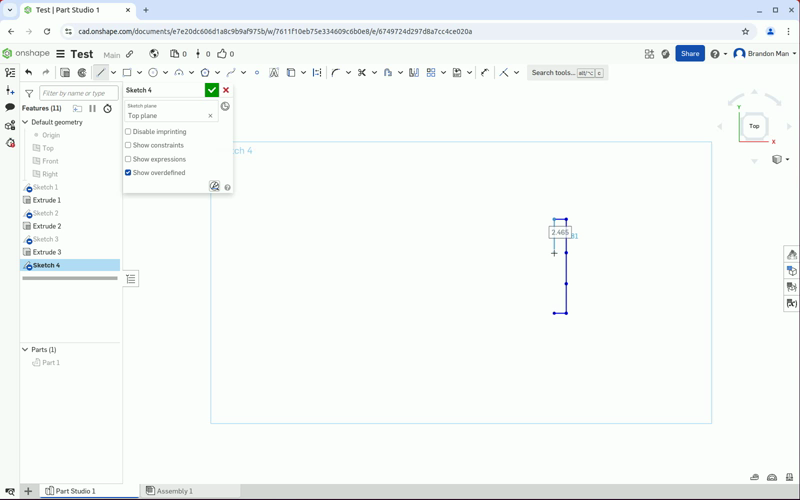
key_up(shift)
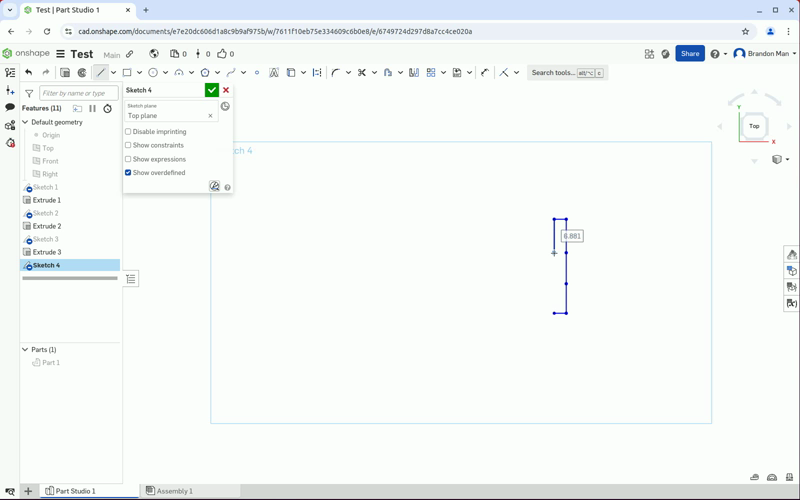
key_down(shift)
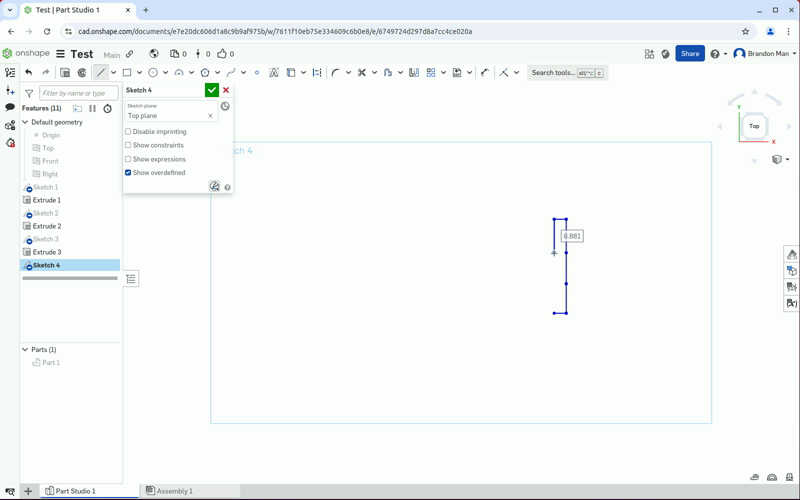
mouse_move(584, 252)
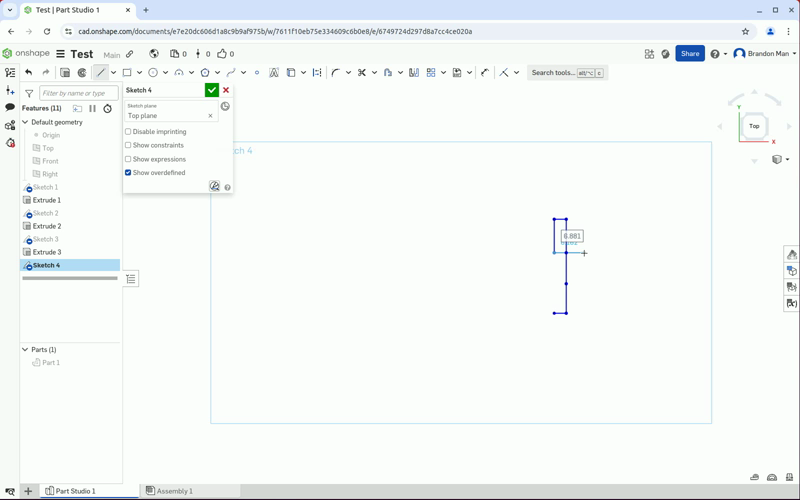
mouse_move(554, 283)
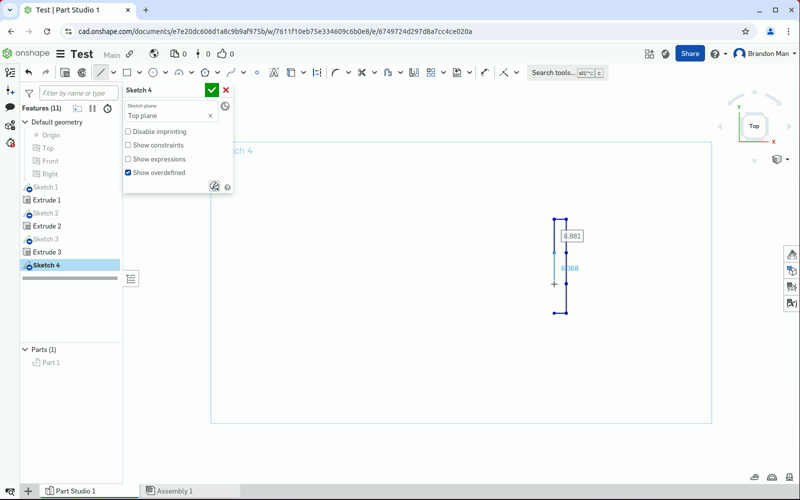
click(554, 283)
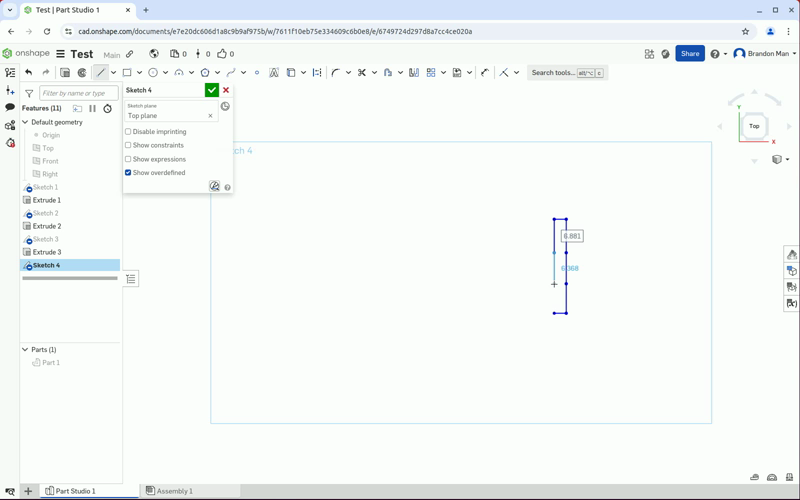
key_up(shift)
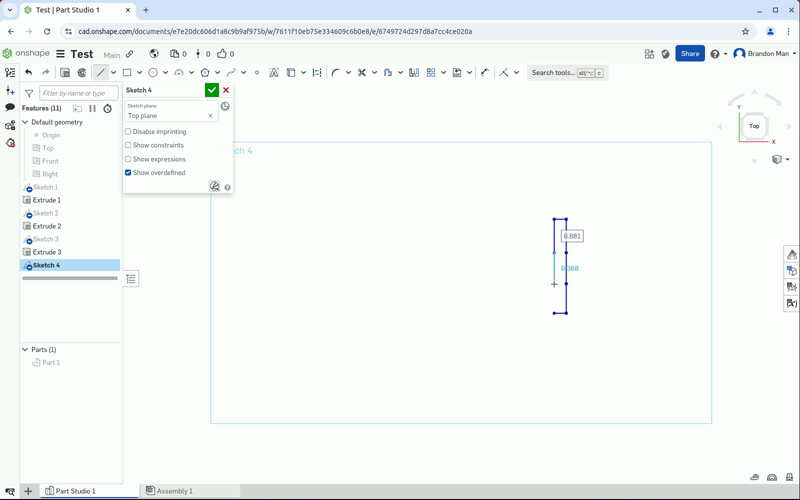
mouse_move(584, 283)
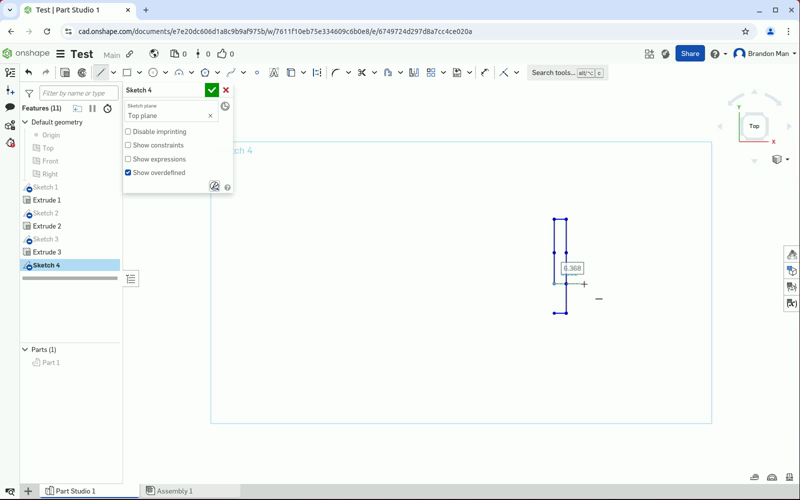
key_down(shift)
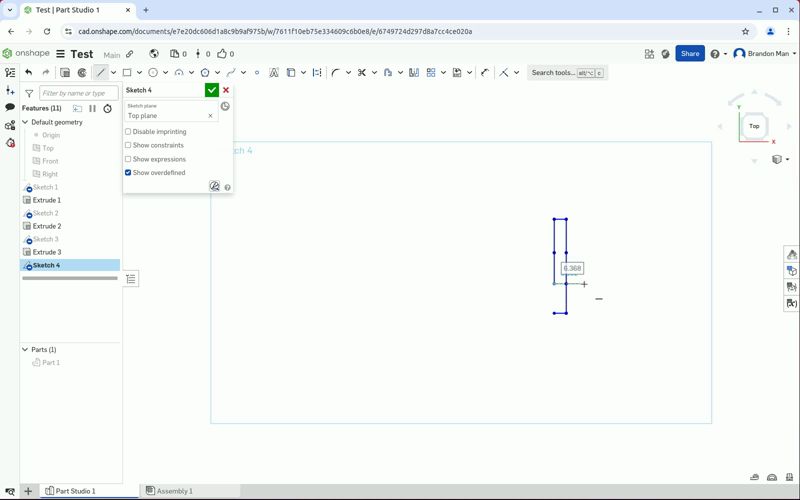
mouse_move(554, 313)
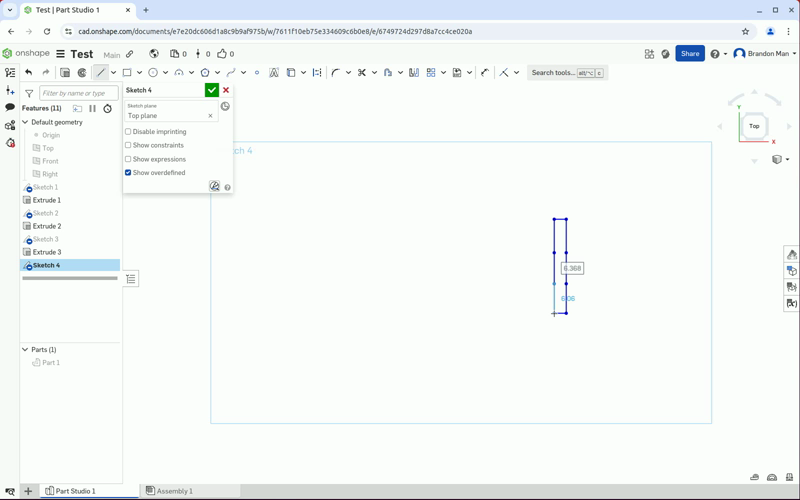
key_up(shift)
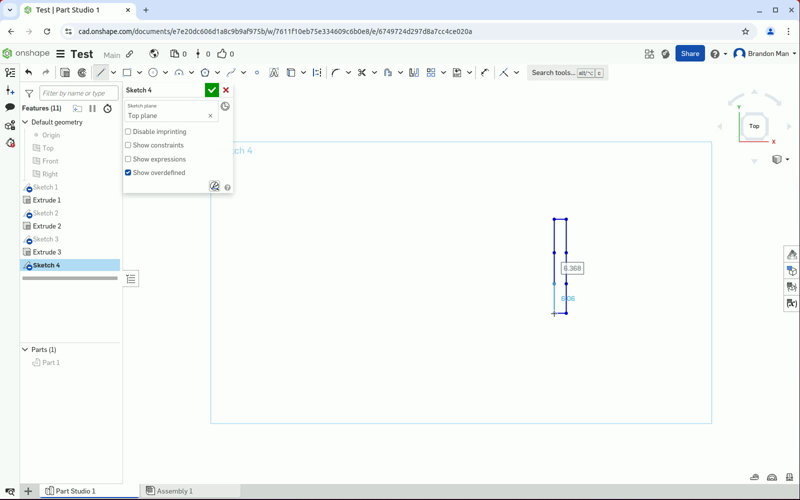
click(554, 313)
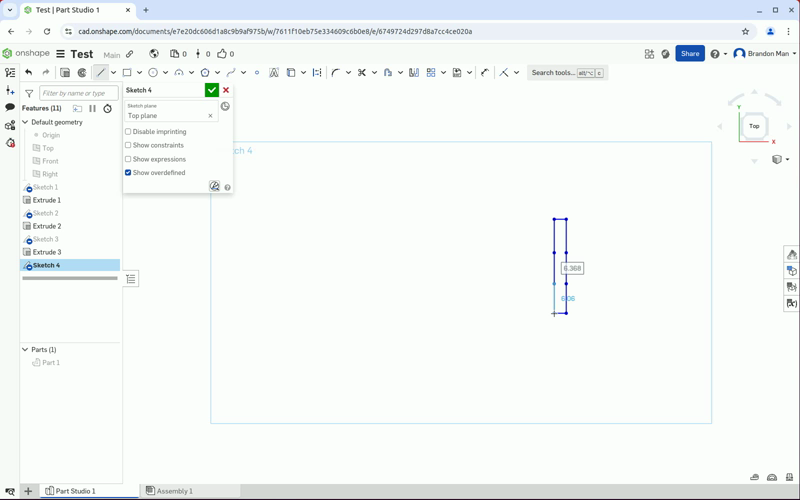
key(esc)
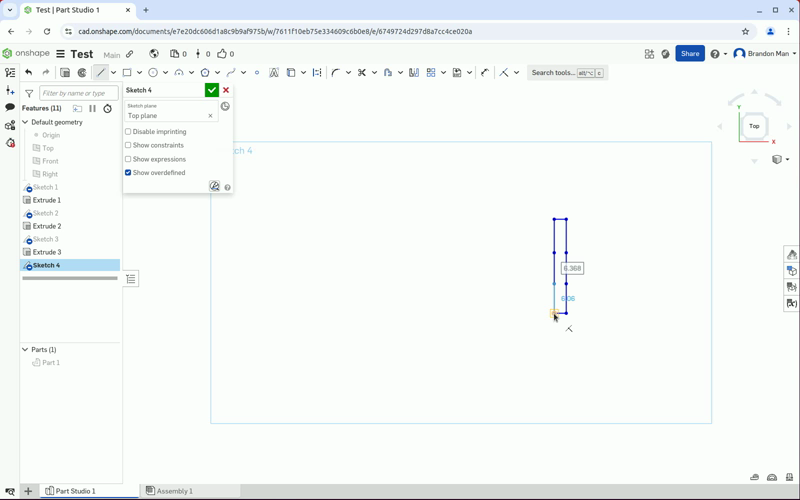
mouse_move(559, 275)
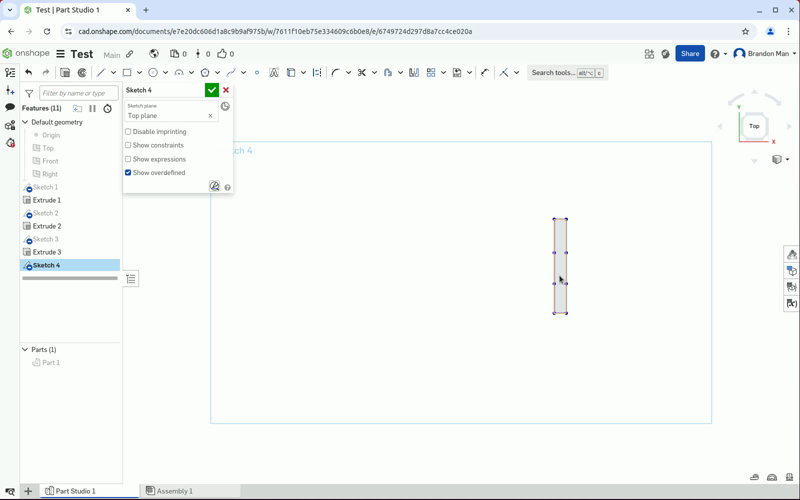
scroll(6)
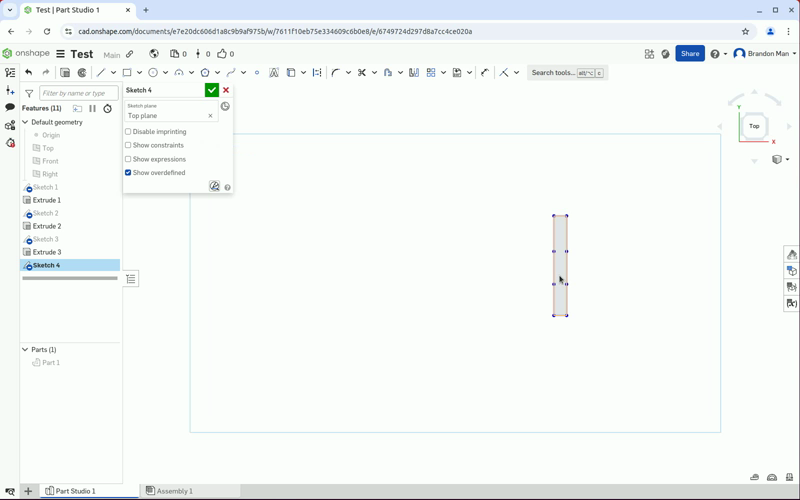
scroll(6)
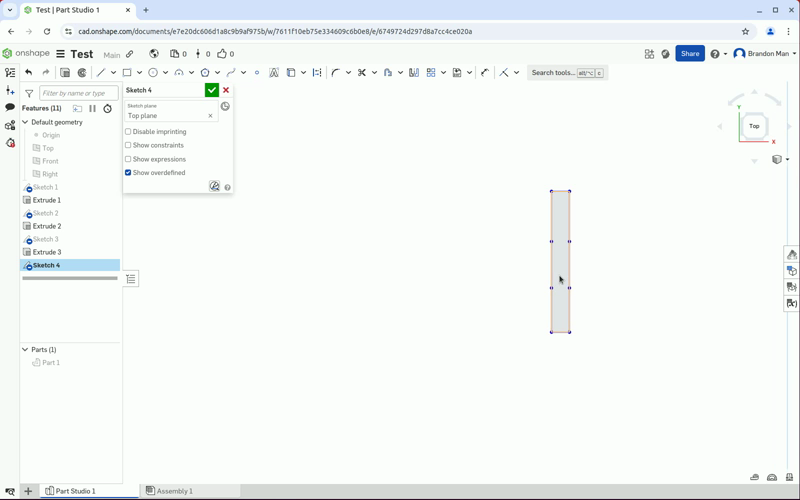
scroll(6)
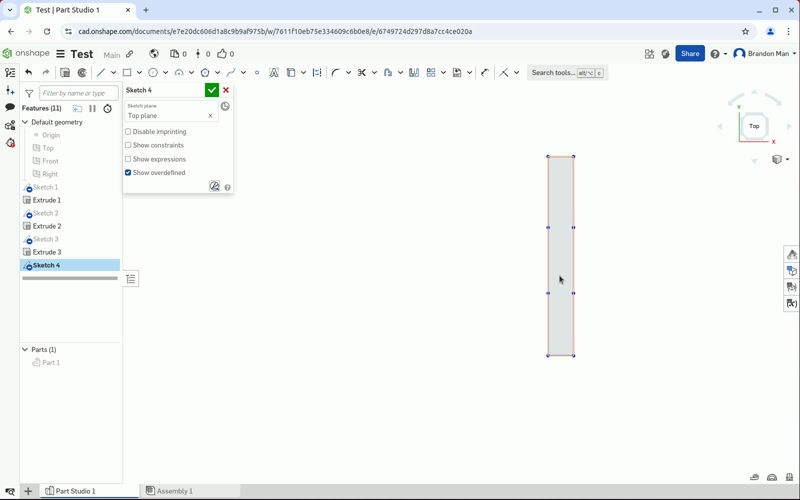
scroll(6)
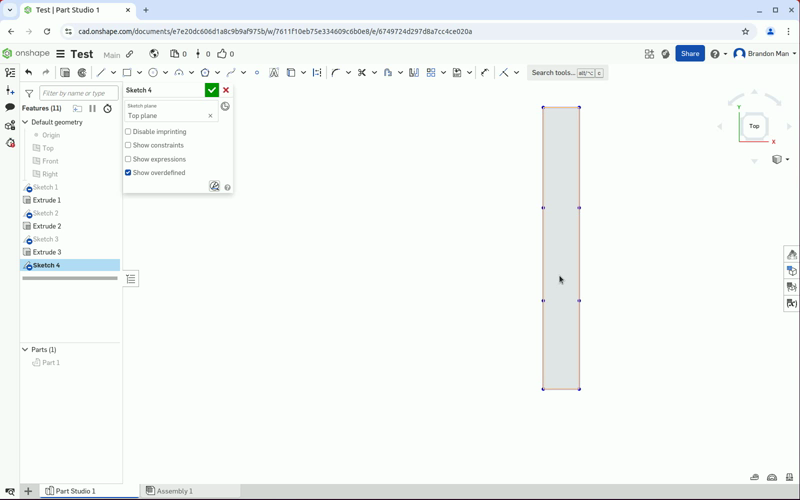
scroll(6)
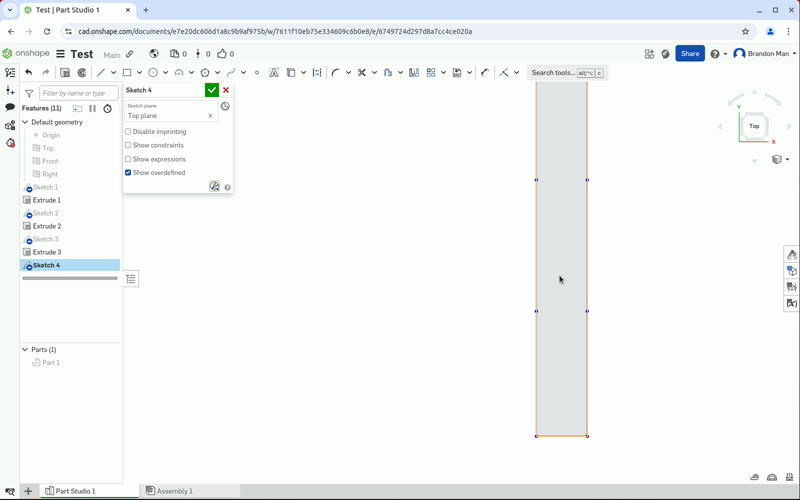
scroll(6)
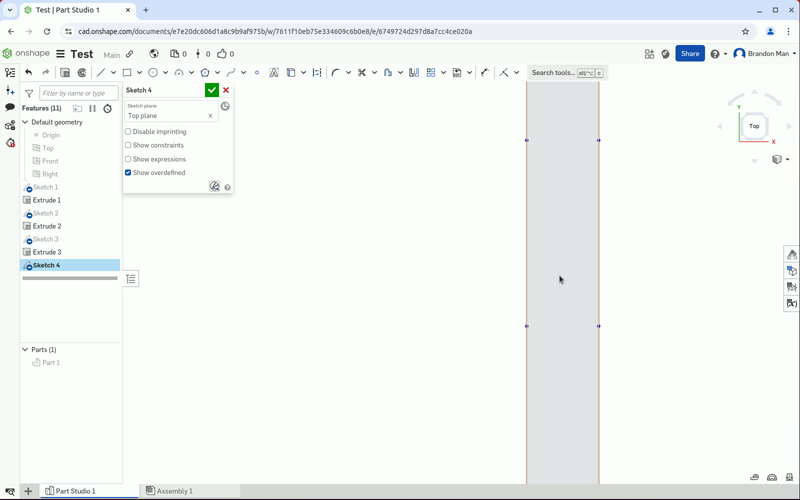
scroll(6)
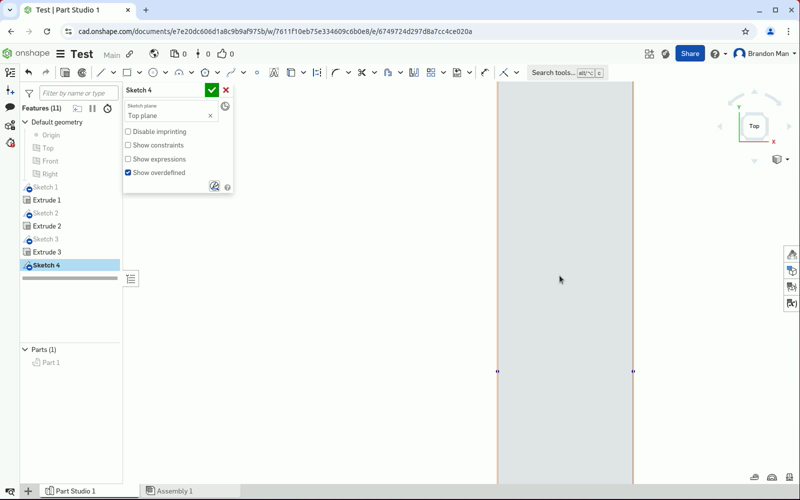
click(559, 275)
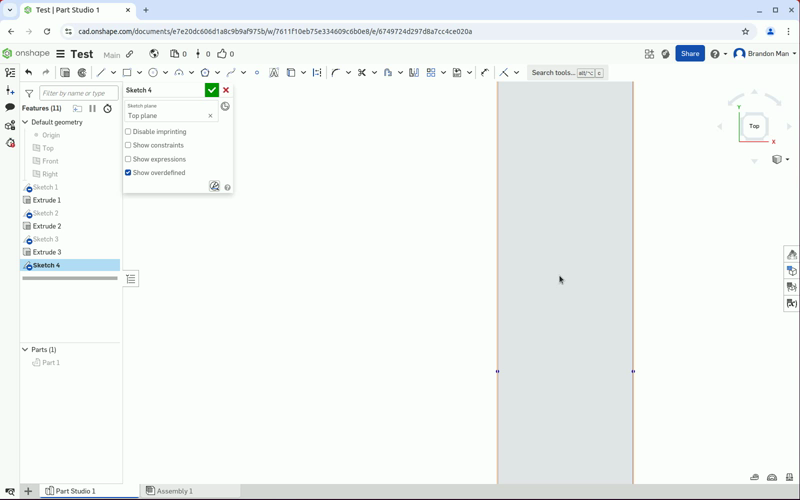
scroll(-6)
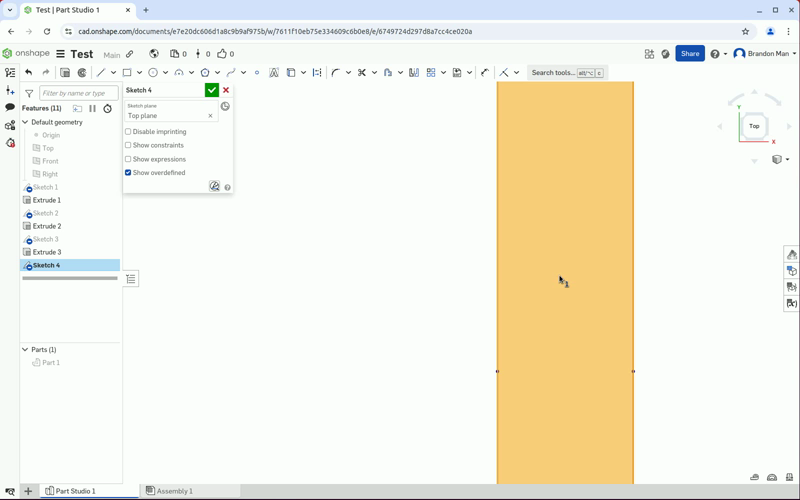
scroll(-6)
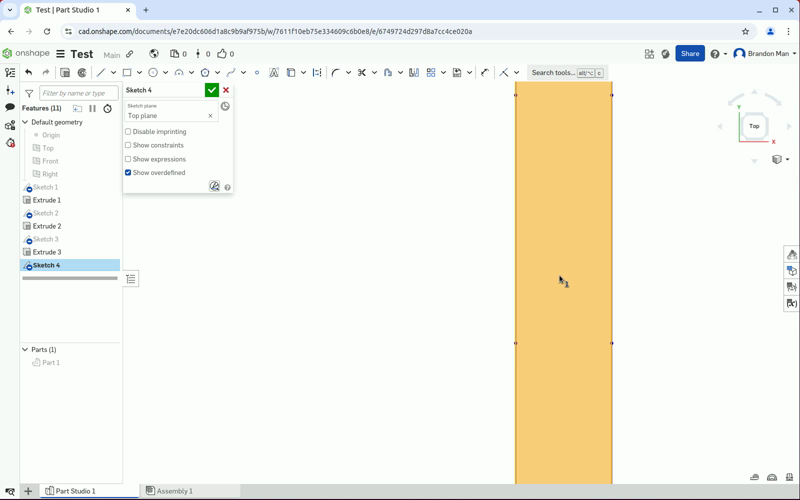
scroll(-6)
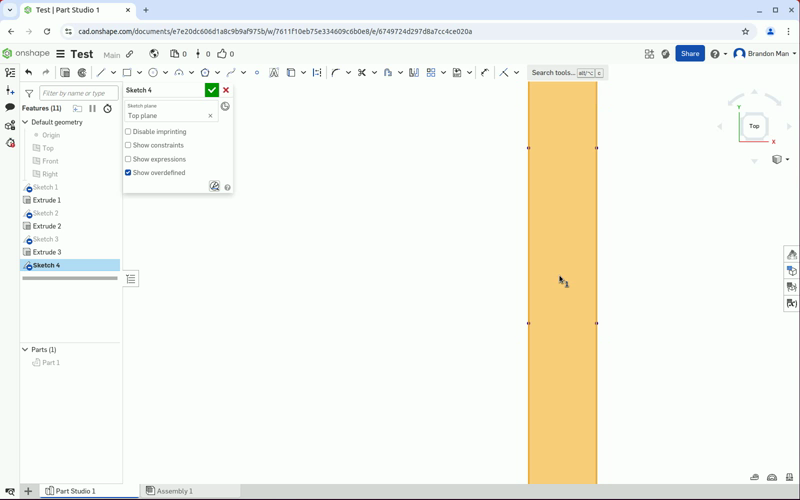
scroll(-6)
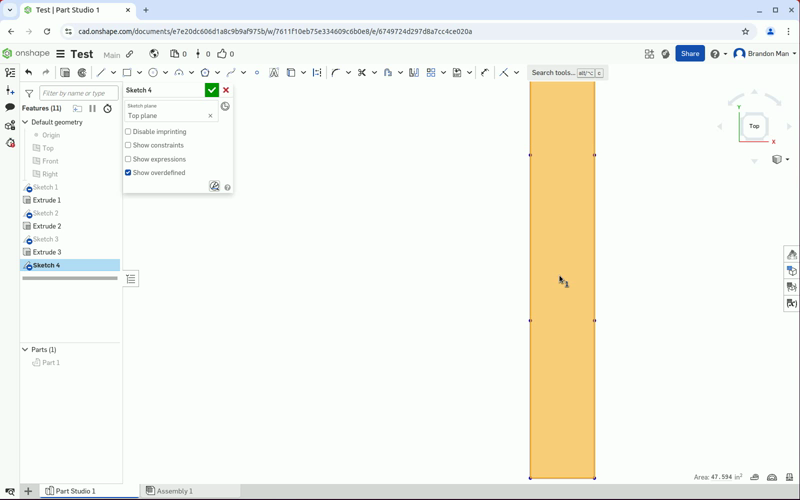
scroll(-6)
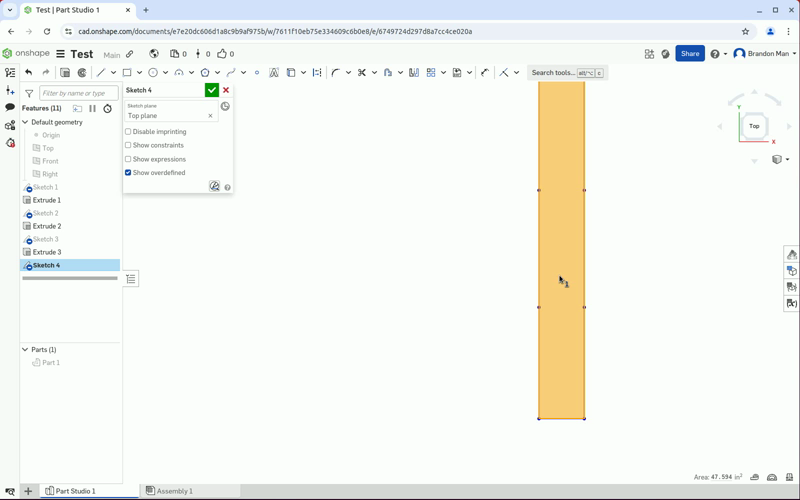
scroll(-6)
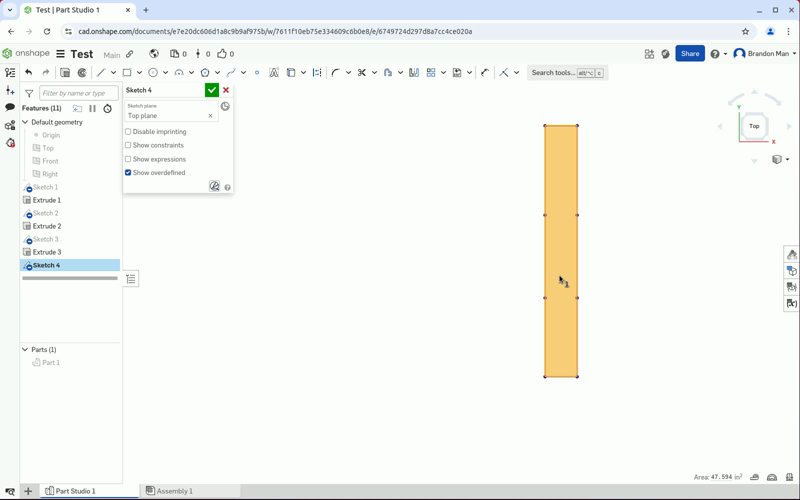
scroll(-6)
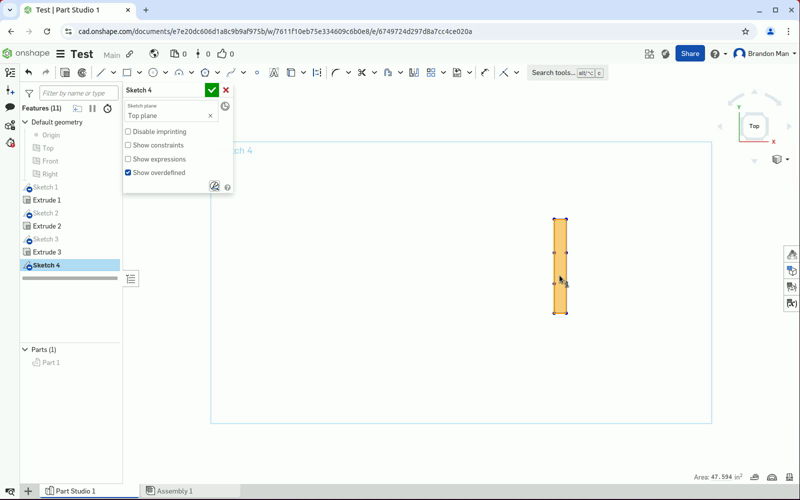
mouse_move(73, 352)
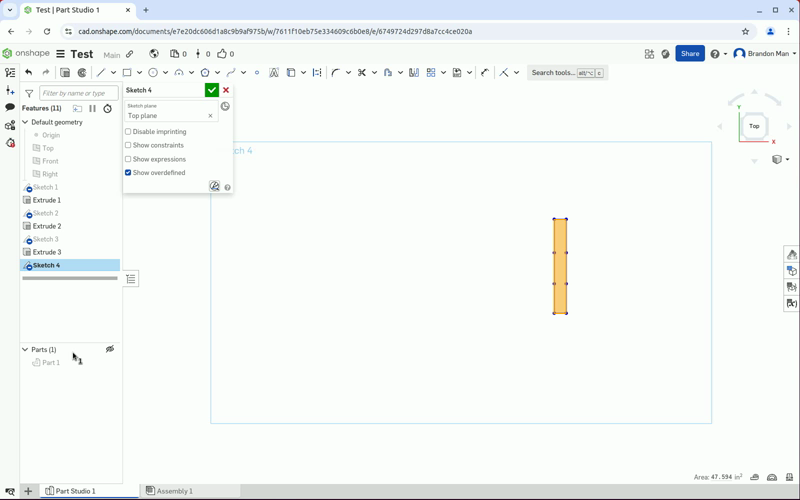
key(shift+y)
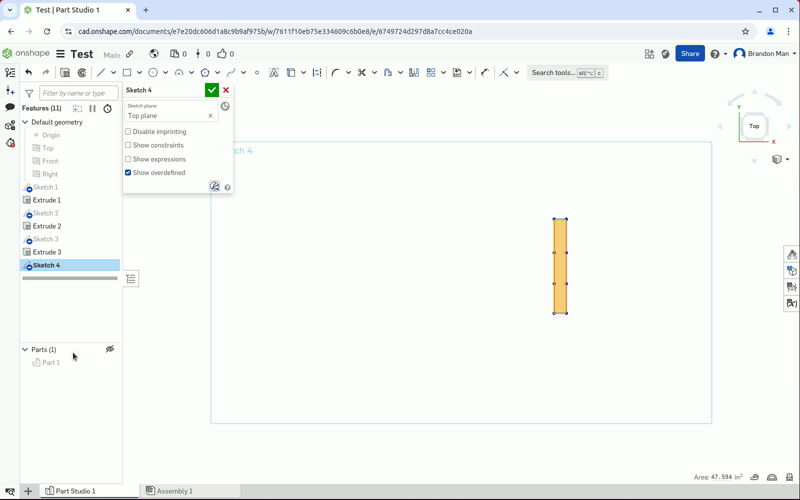
key(shift+e)
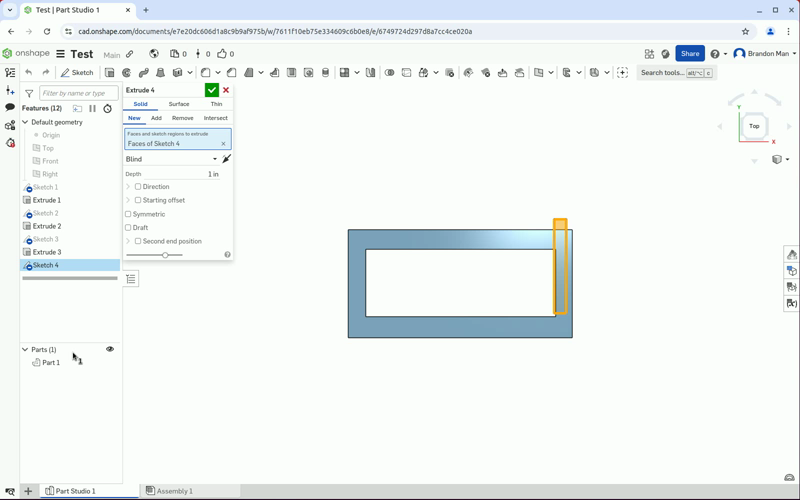
mouse_move(143, 106)
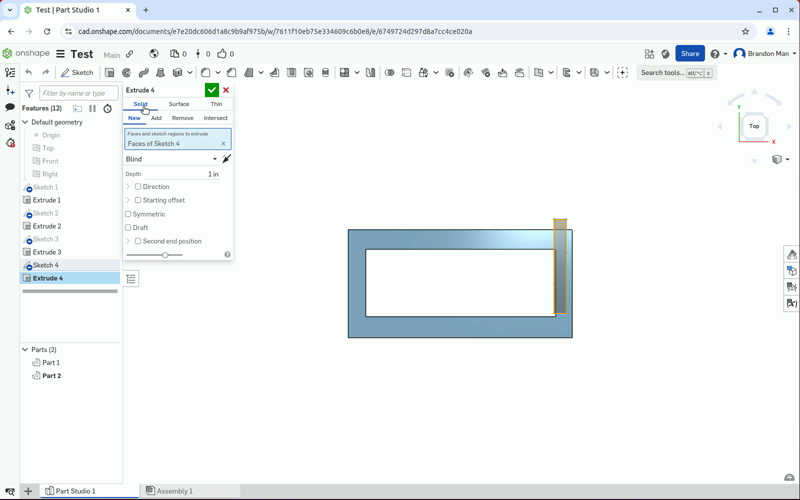
click(143, 106)
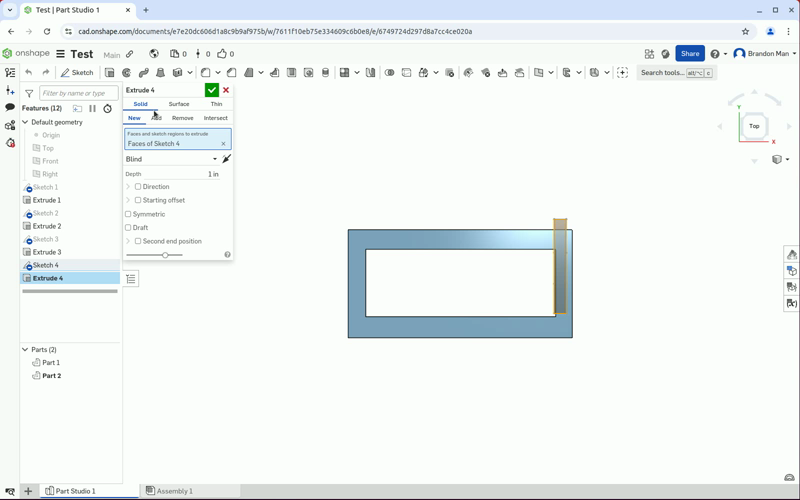
mouse_move(186, 120)
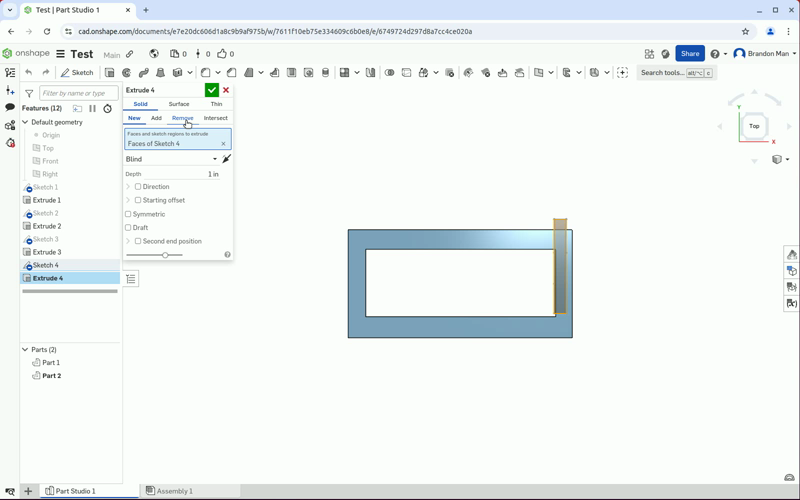
click(186, 120)
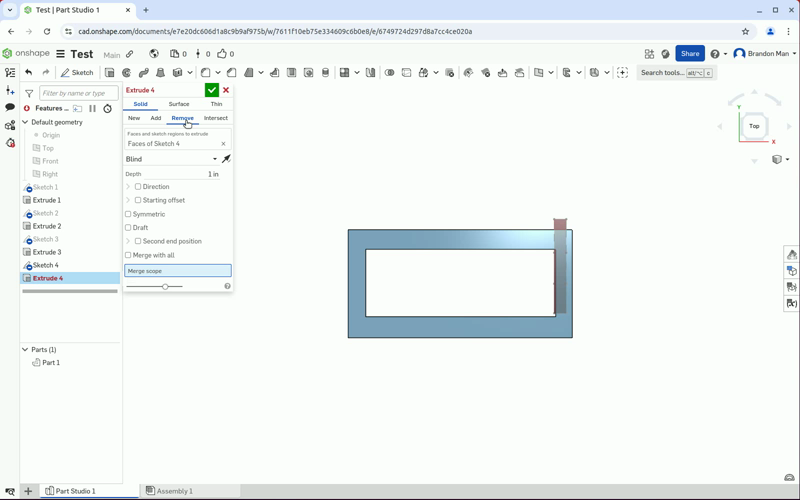
key(tab, 4)
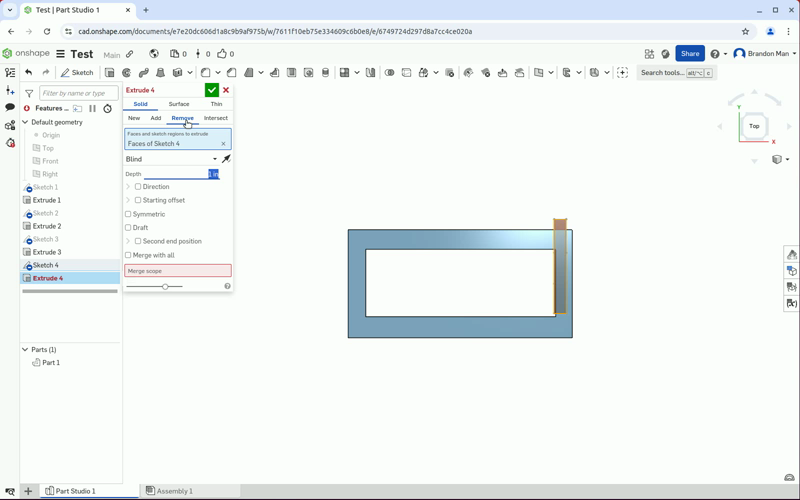
text(-12.517)
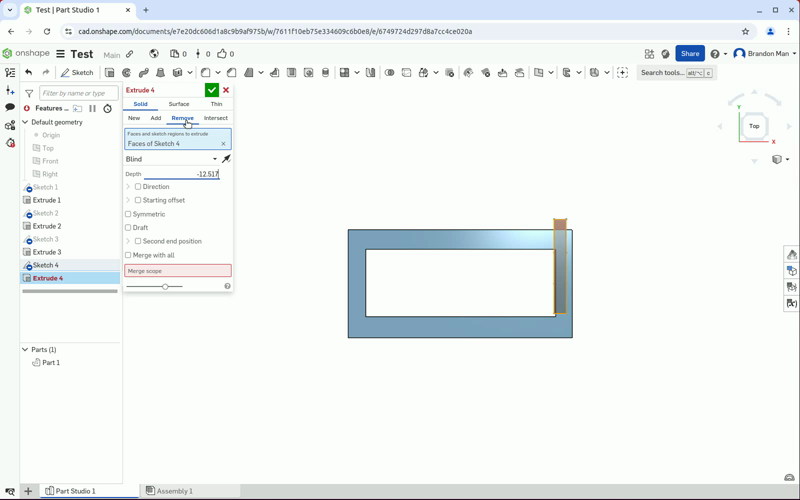
key(tab, 6)
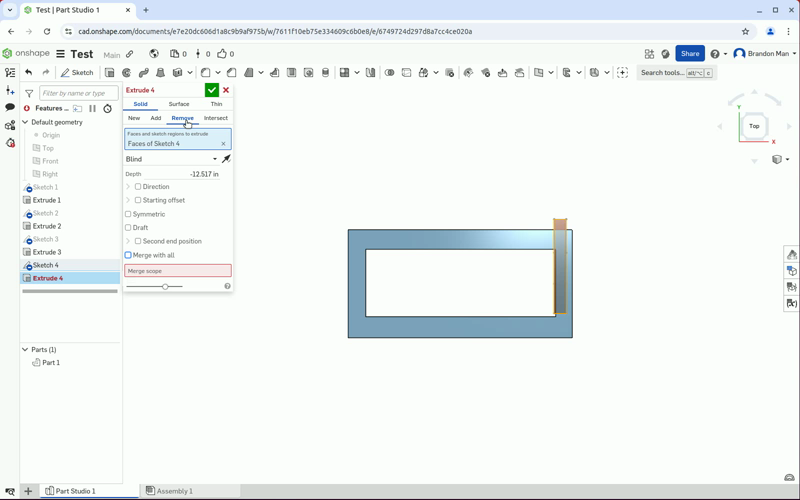
key(space)
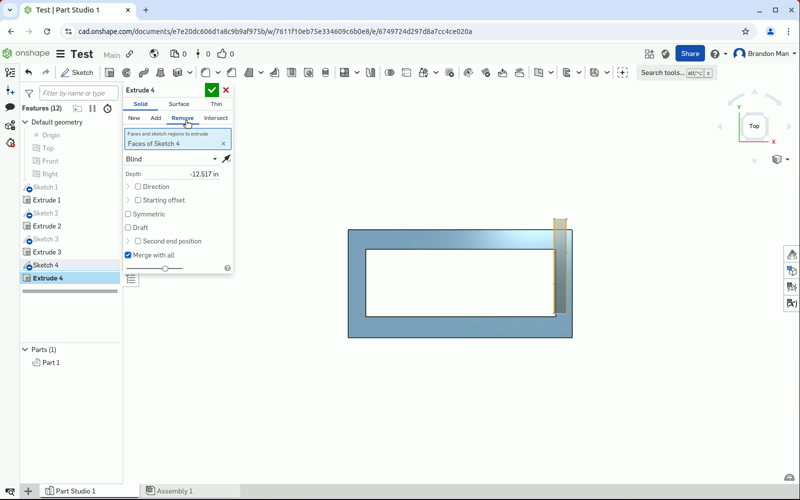
key(enter)
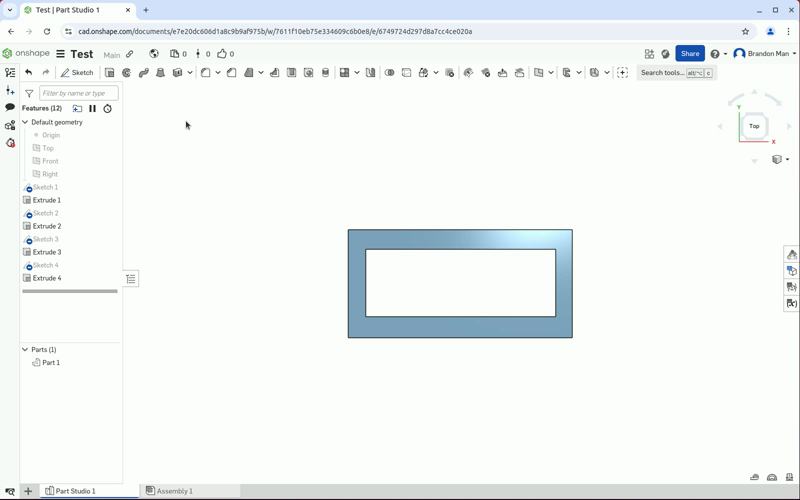
key(shift+h)
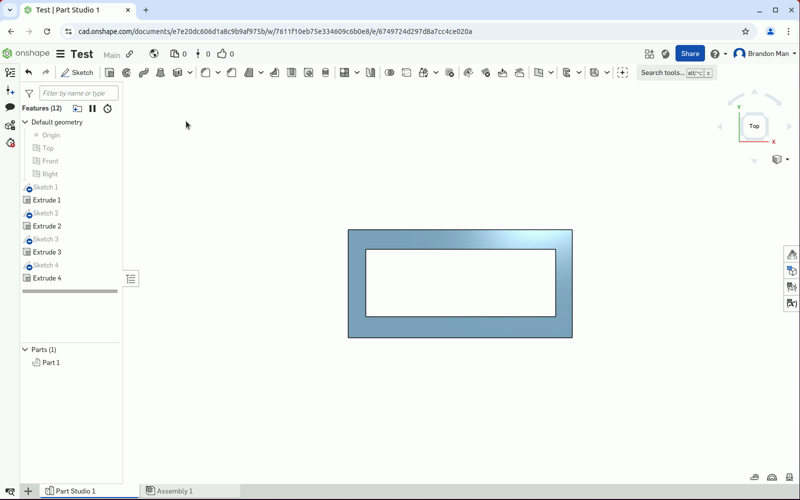
key(shift+h)
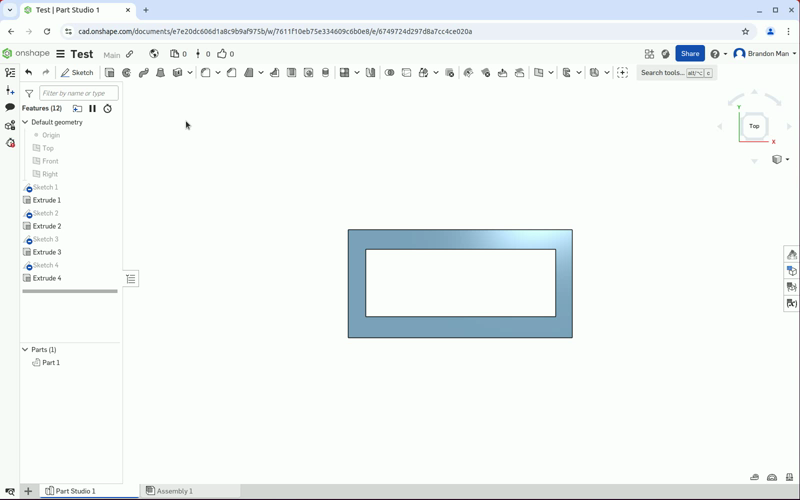
mouse_move(73, 189)
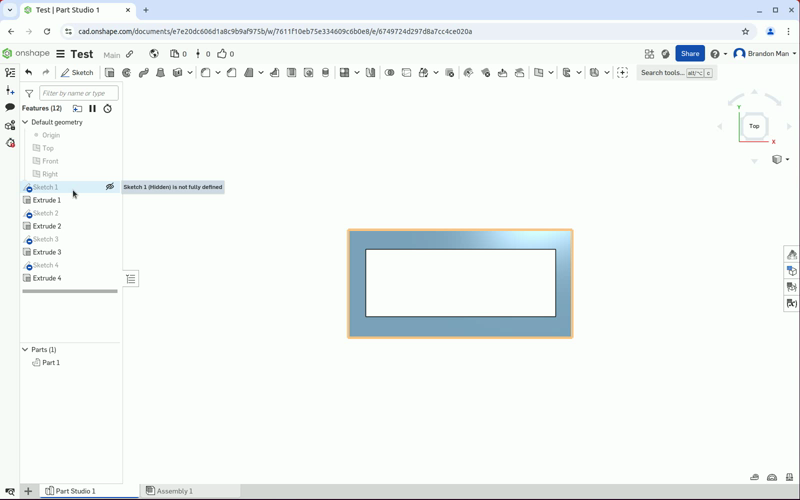
click(73, 189)
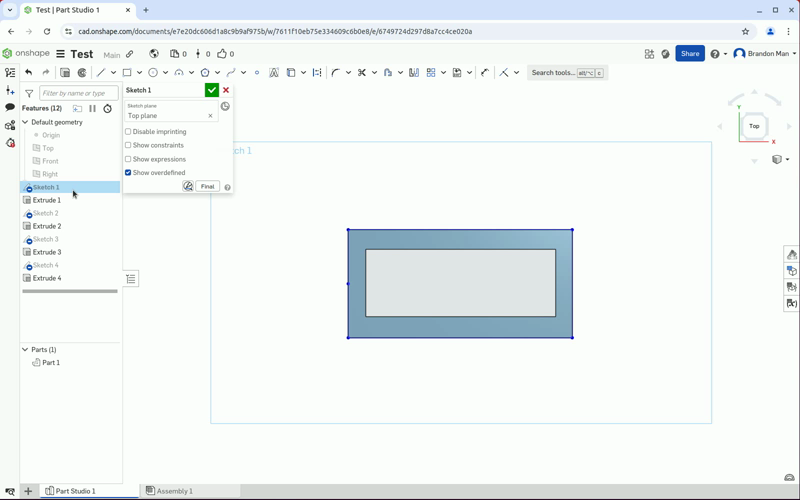
mouse_move(229, 92)
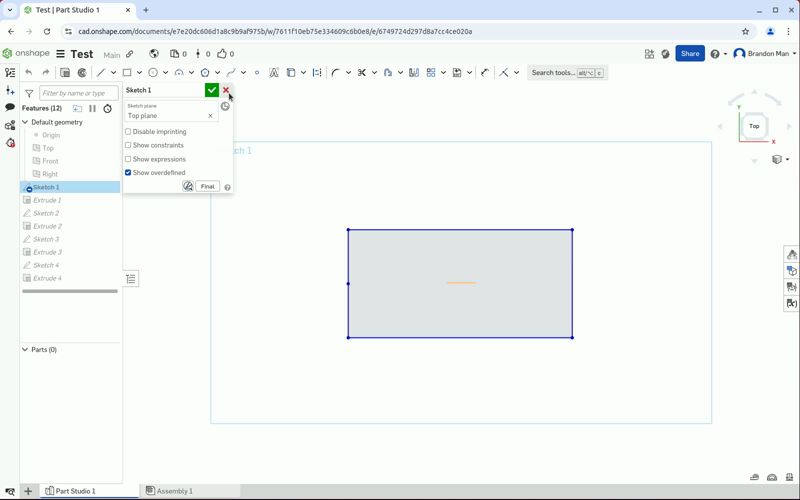
click(229, 92)
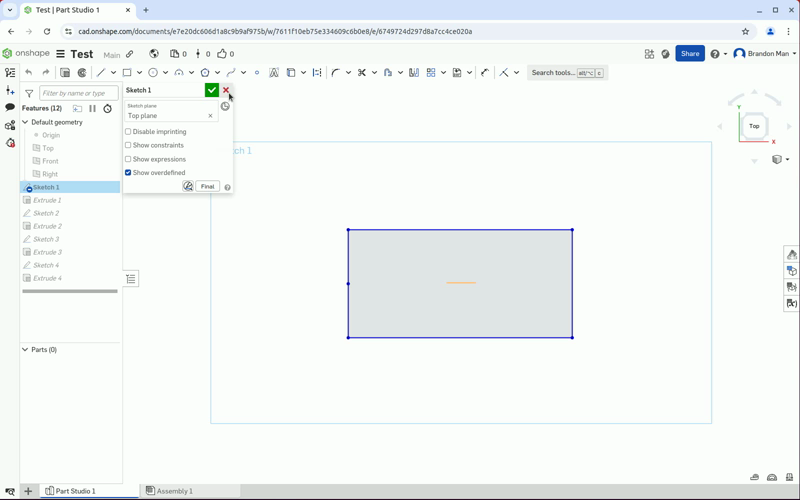
key(shift+s)
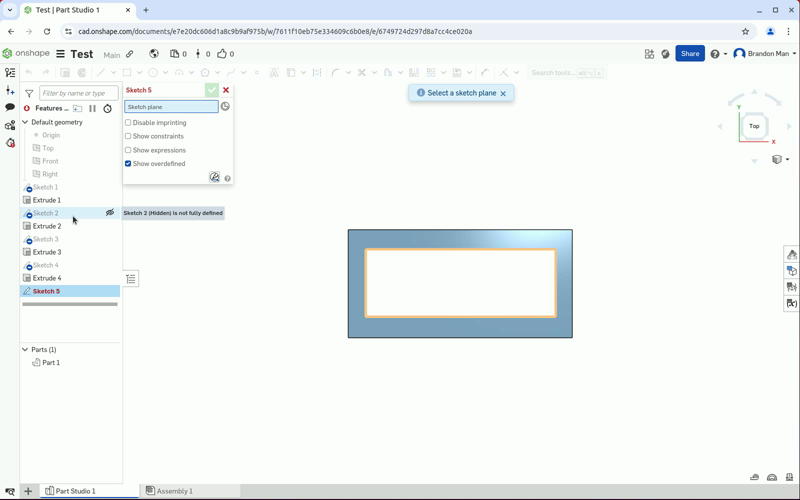
scroll(3)
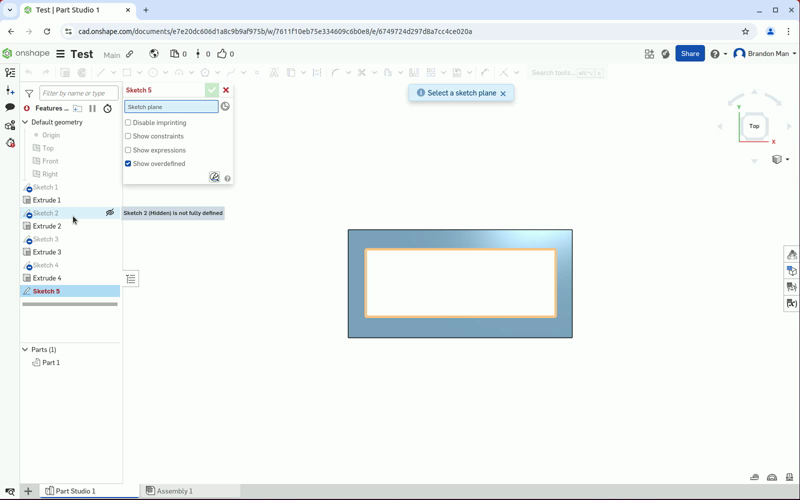
mouse_move(73, 150)
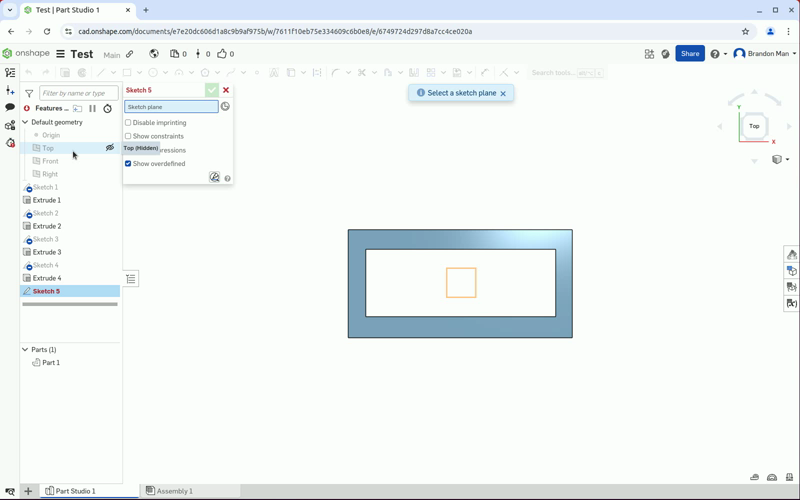
click(73, 150)
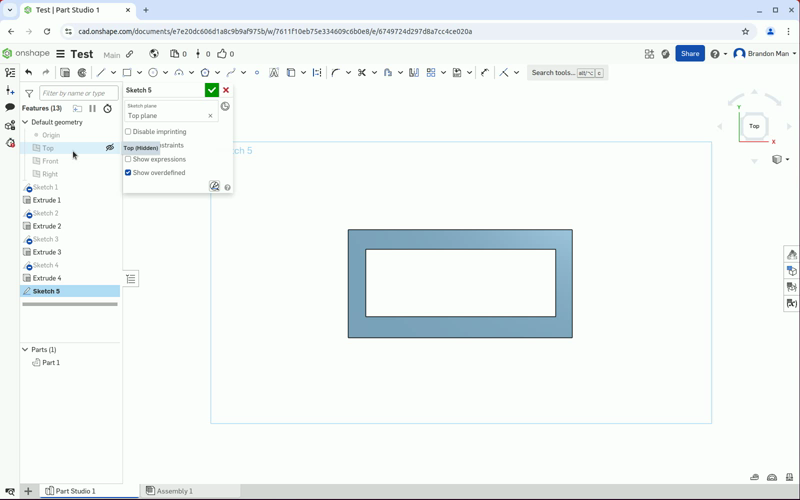
mouse_move(73, 352)
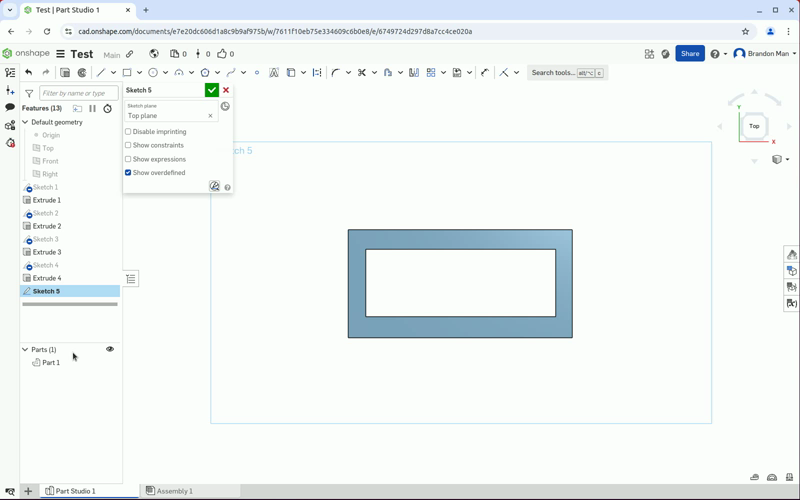
key(y)
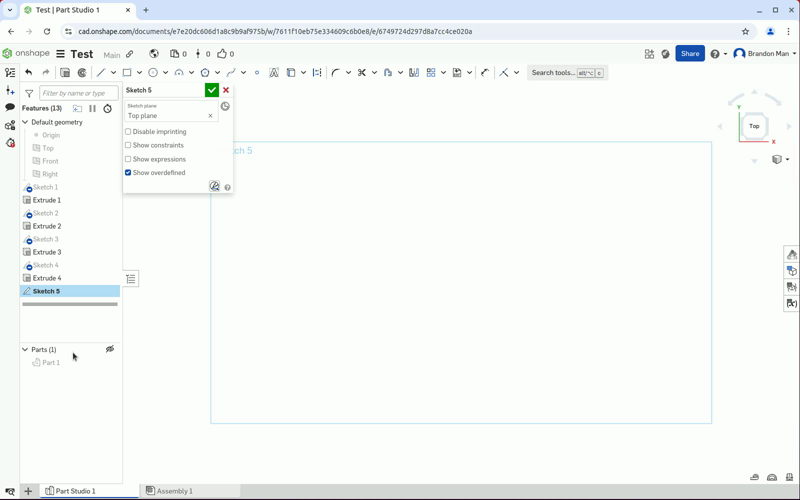
key(l)
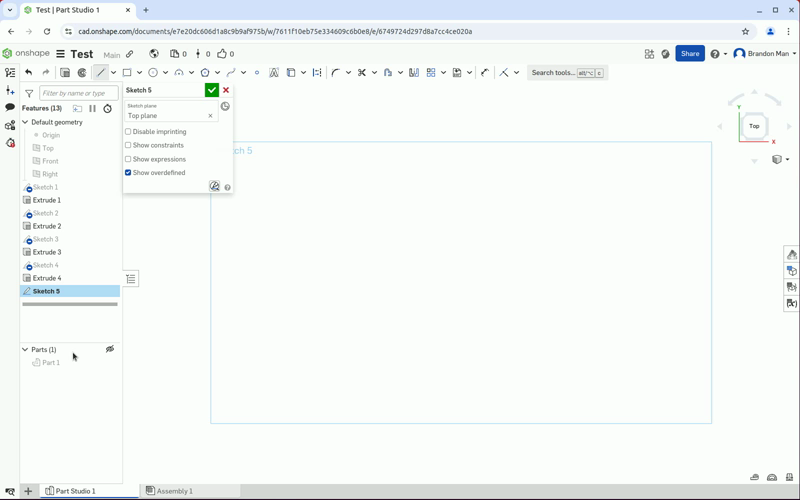
key_down(shift)
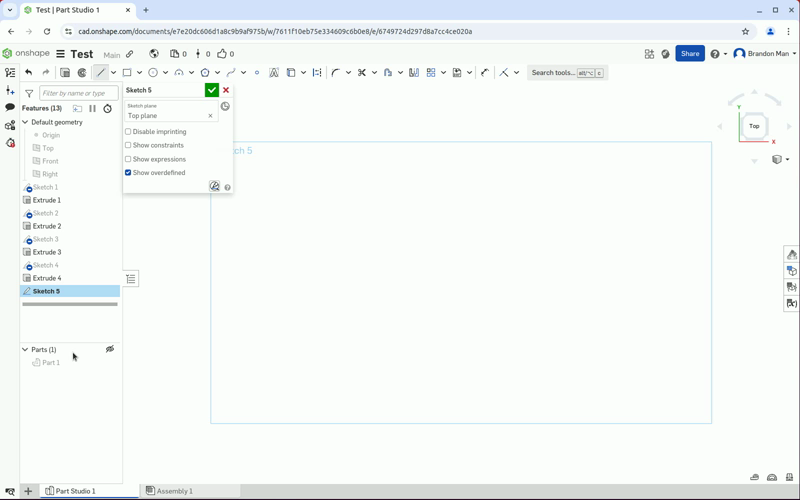
mouse_move(359, 218)
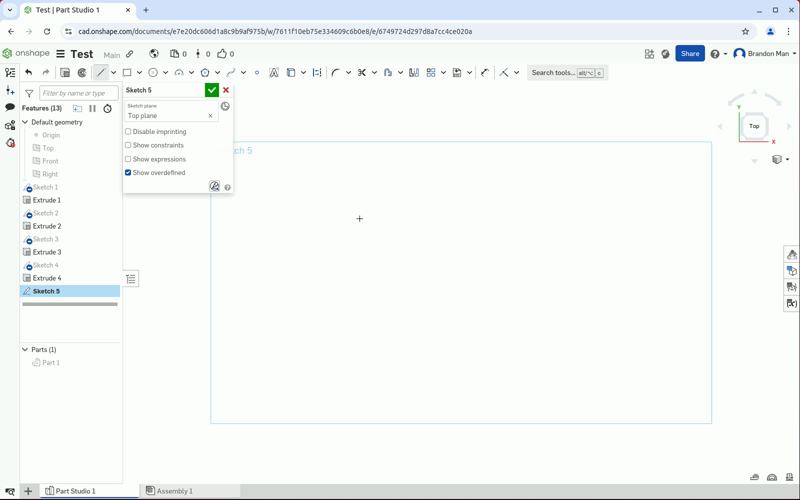
click(359, 218)
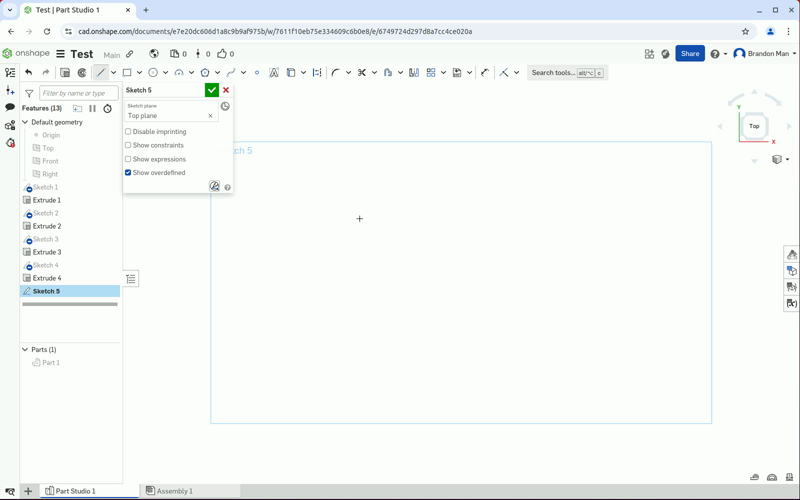
key_up(shift)
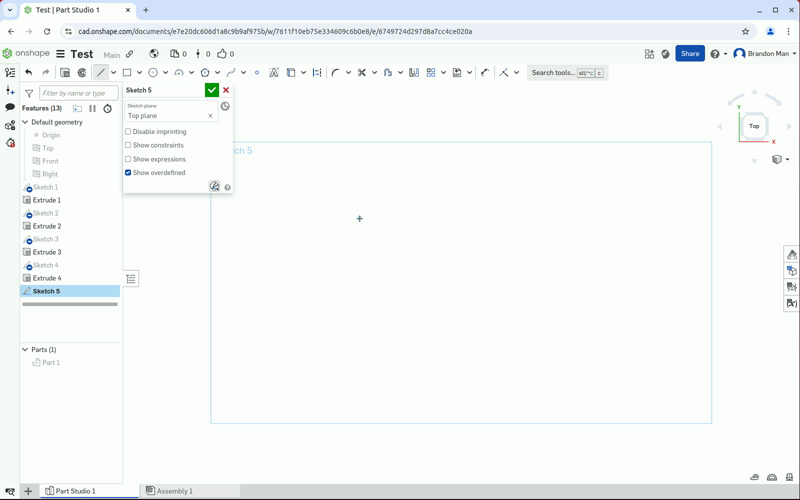
key_down(shift)
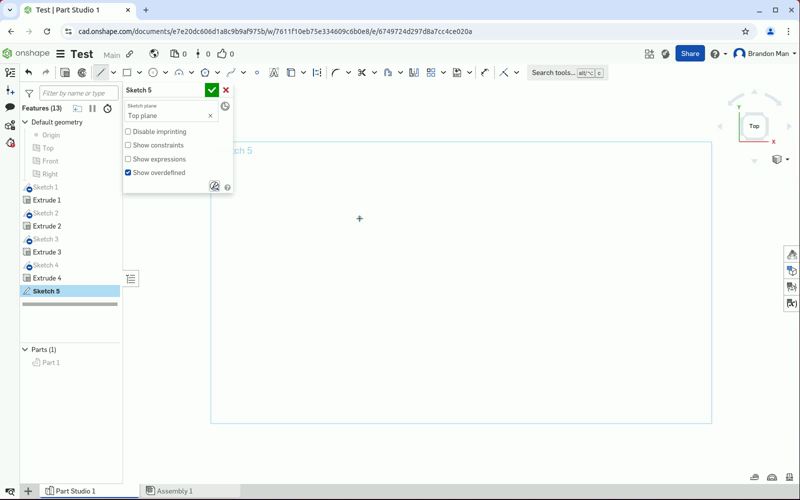
mouse_move(362, 312)
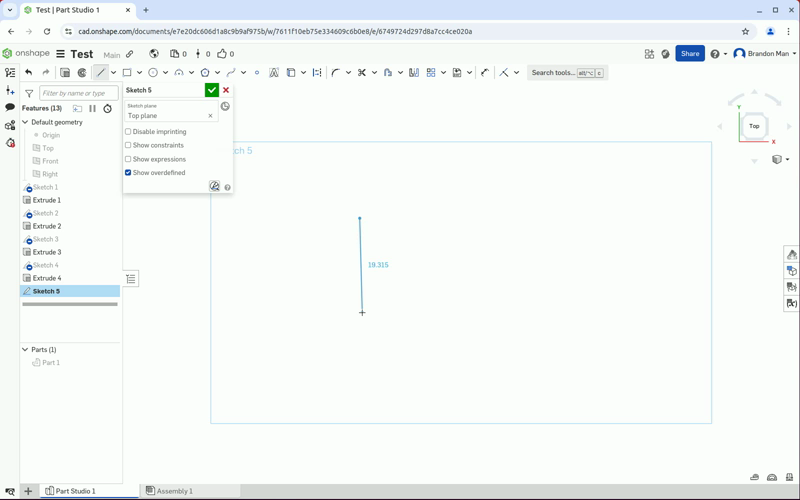
click(362, 312)
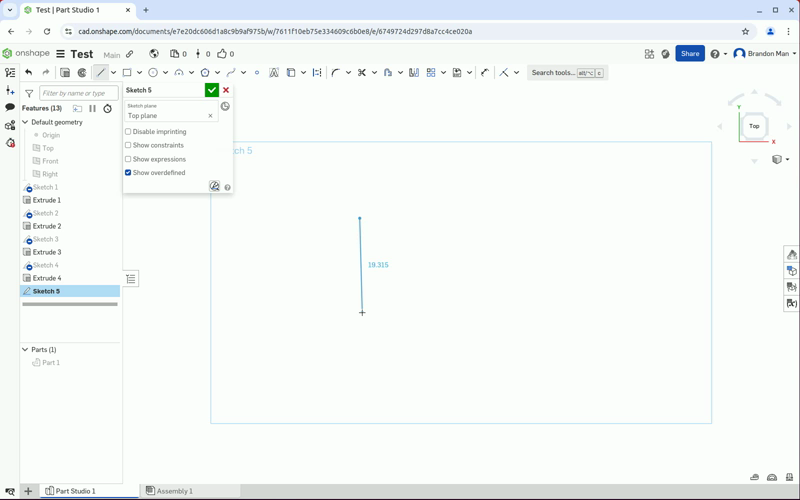
key_up(shift)
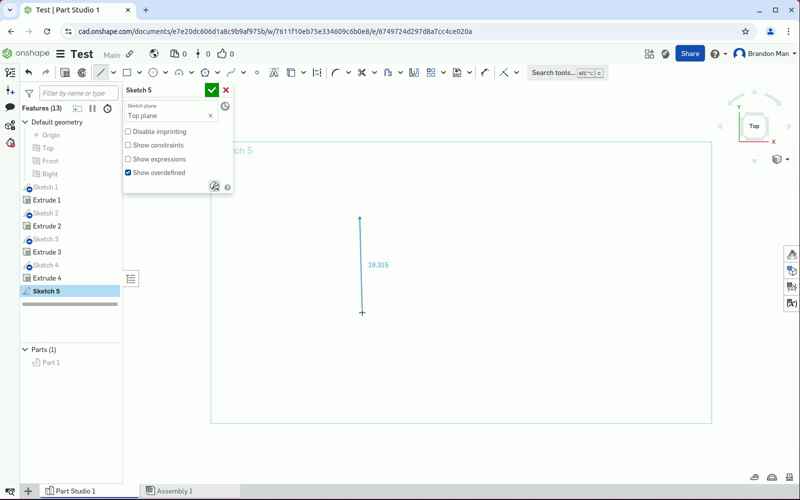
key_down(shift)
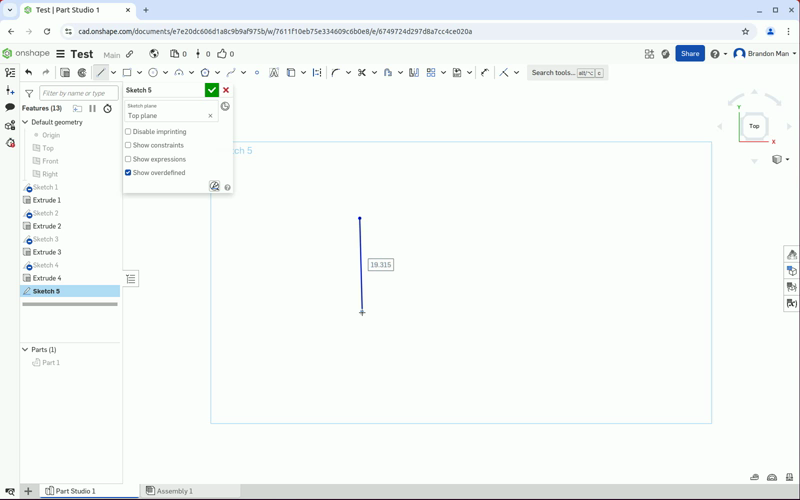
mouse_move(553, 312)
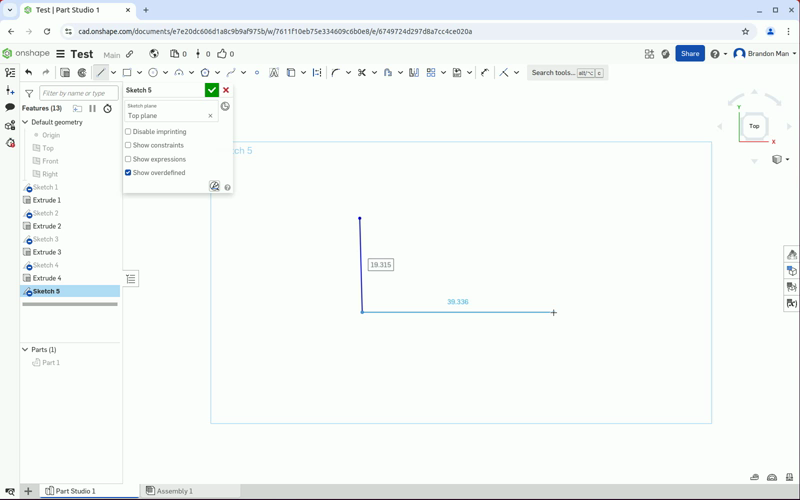
click(553, 312)
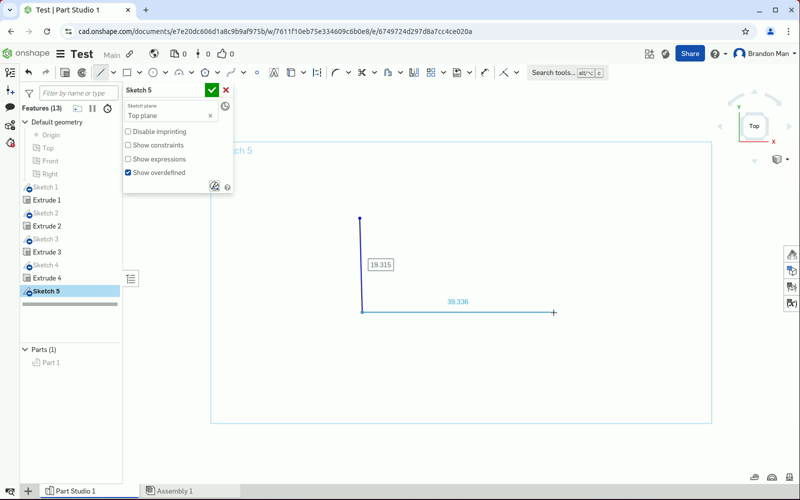
key_up(shift)
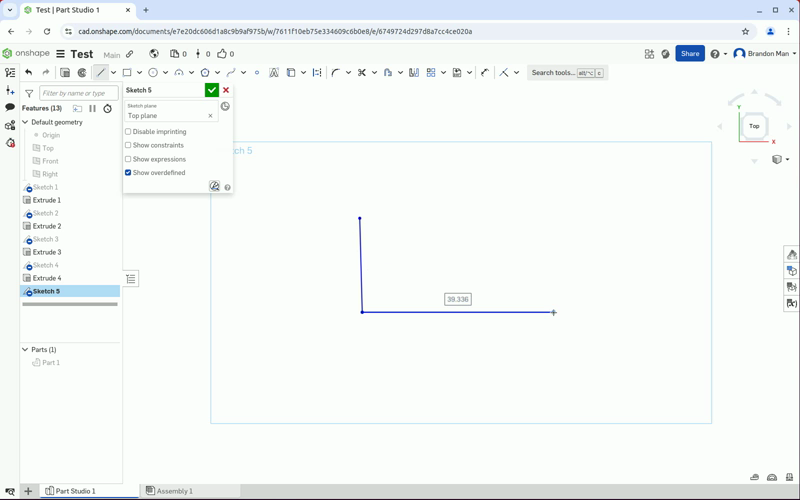
key_down(shift)
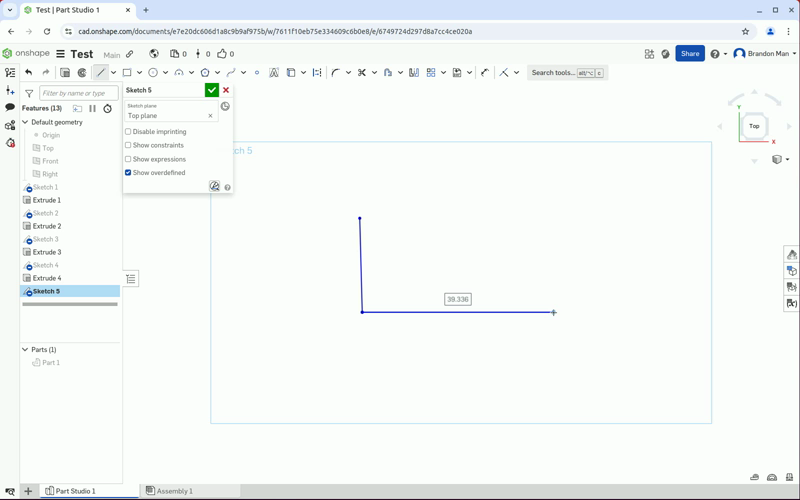
mouse_move(583, 312)
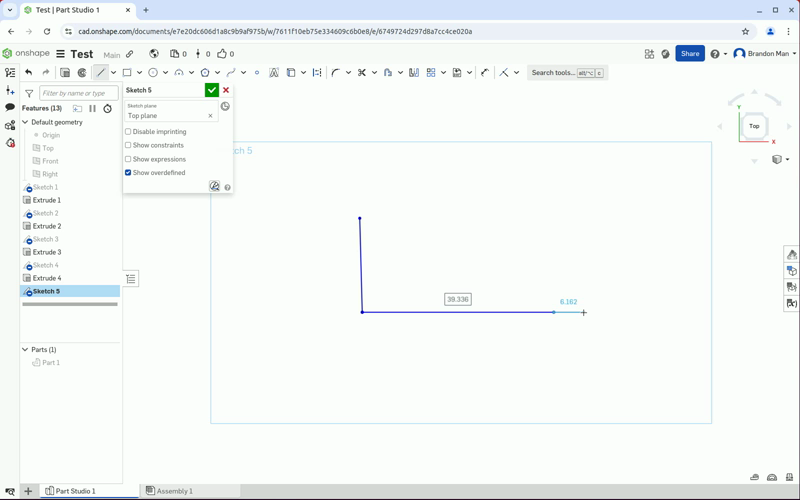
mouse_move(553, 281)
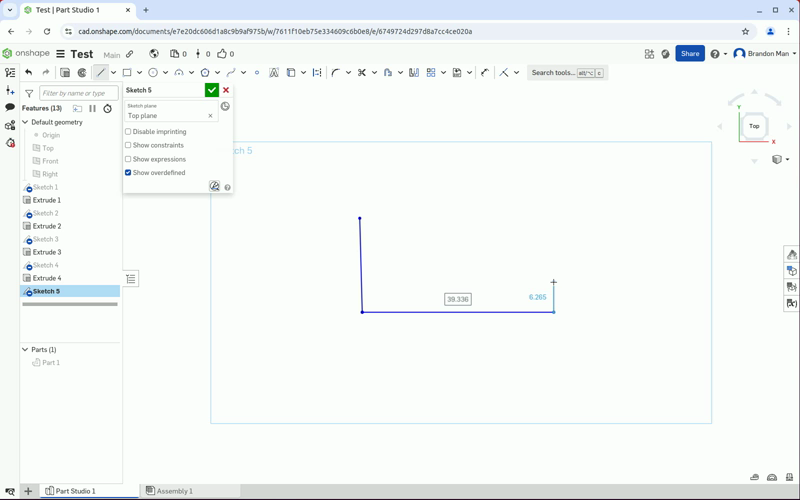
click(553, 281)
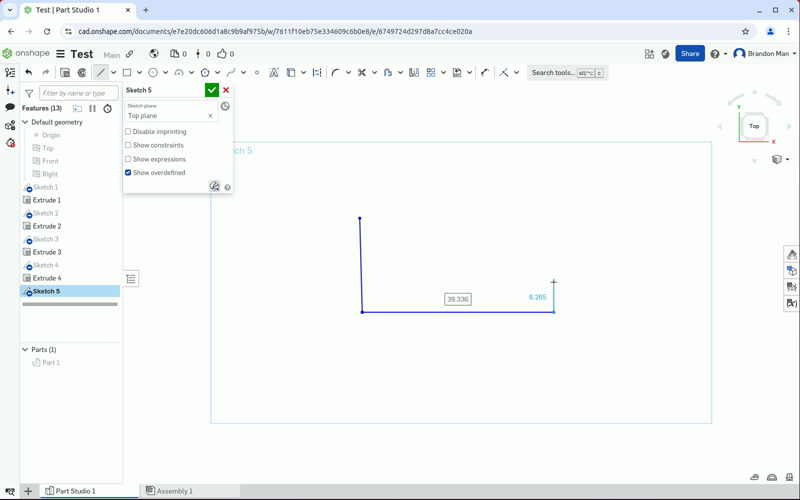
key_up(shift)
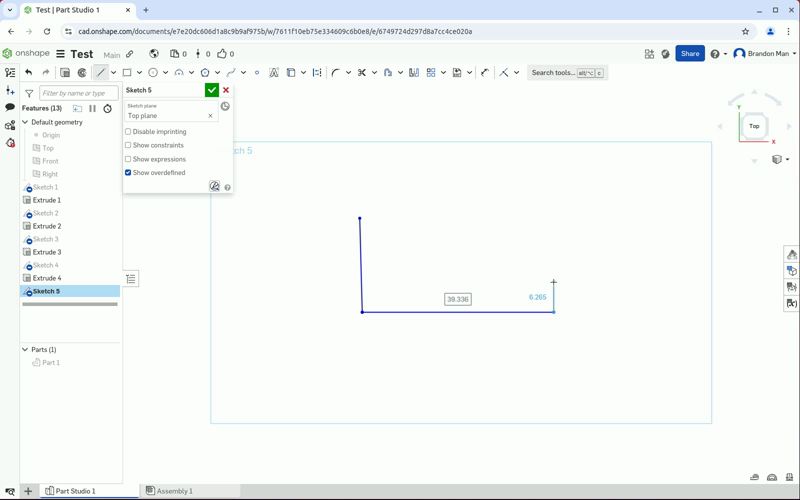
key_down(shift)
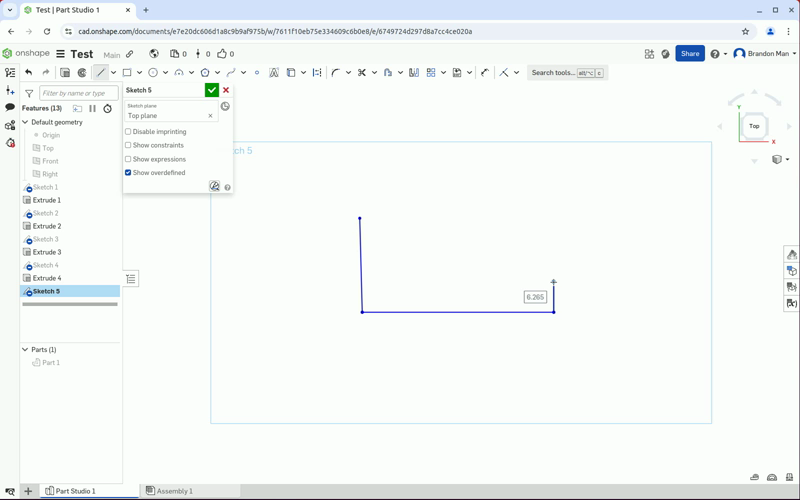
mouse_move(583, 281)
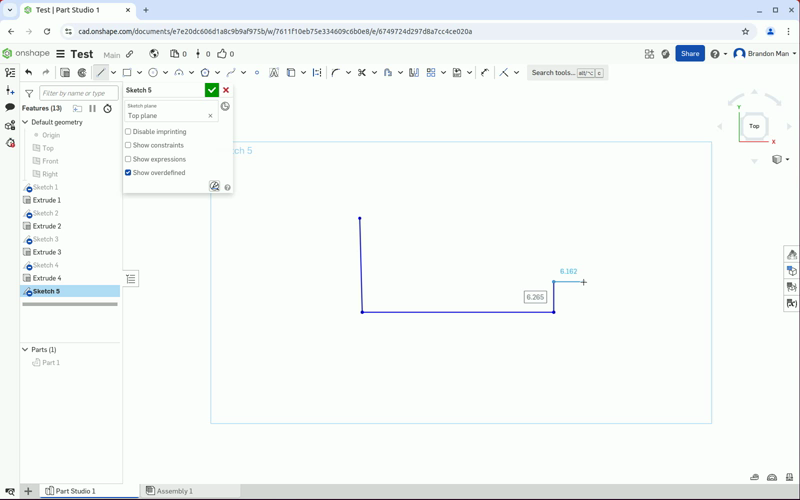
mouse_move(553, 253)
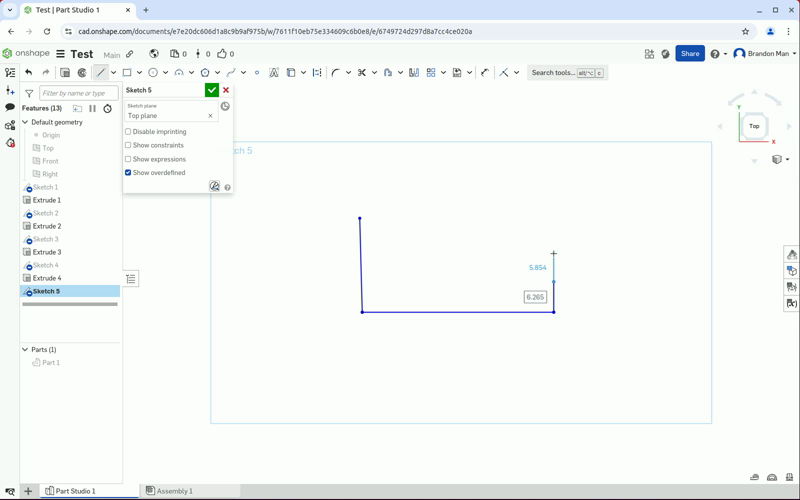
click(553, 253)
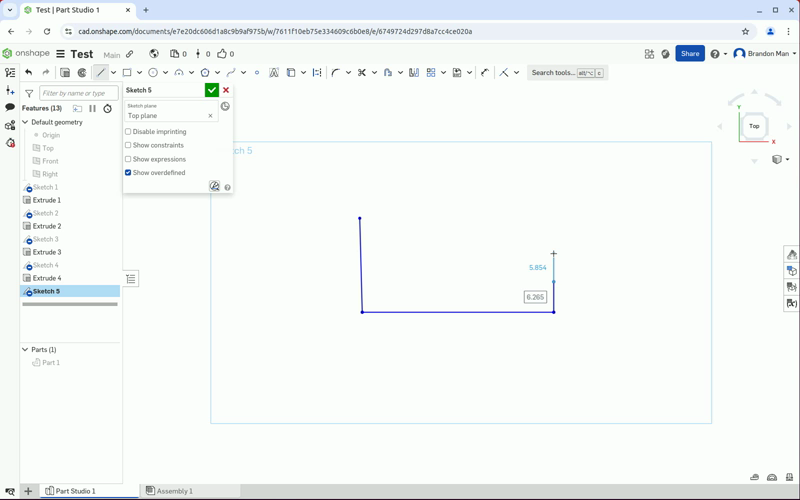
key_up(shift)
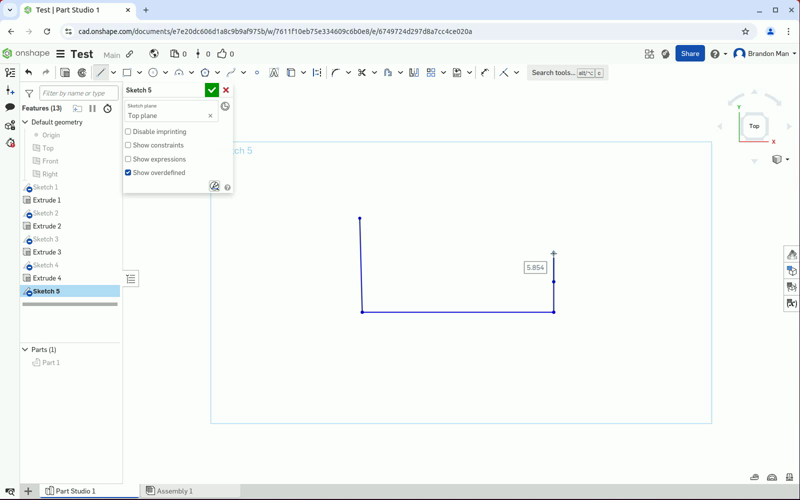
key_down(shift)
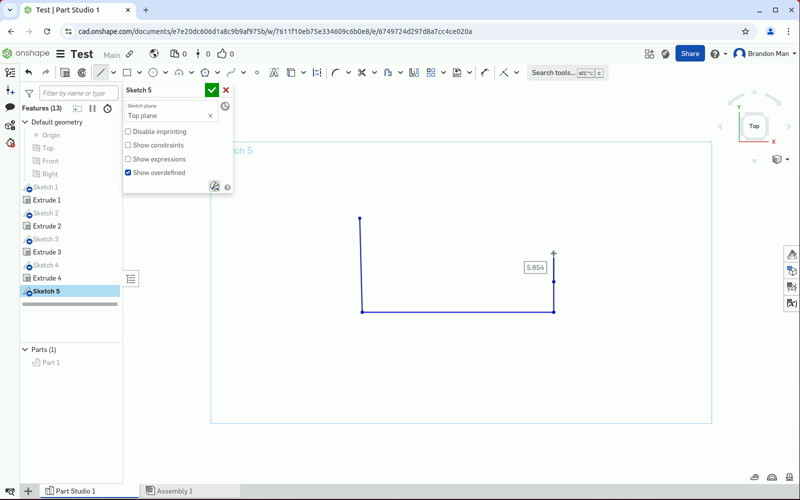
mouse_move(583, 253)
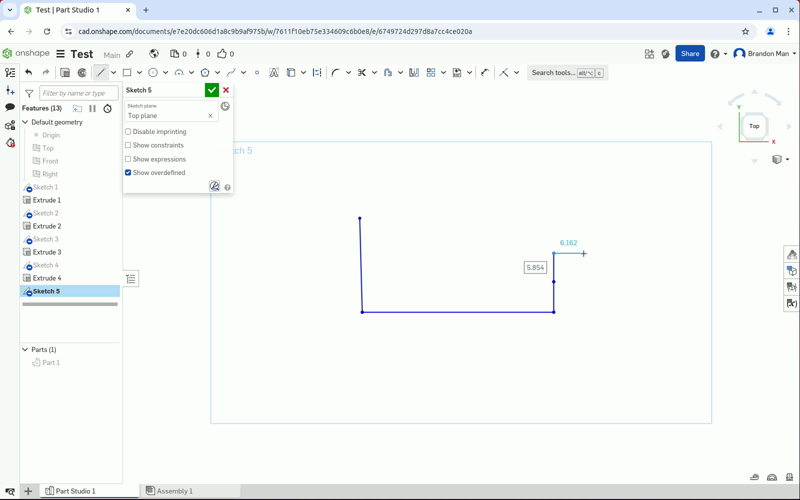
mouse_move(553, 218)
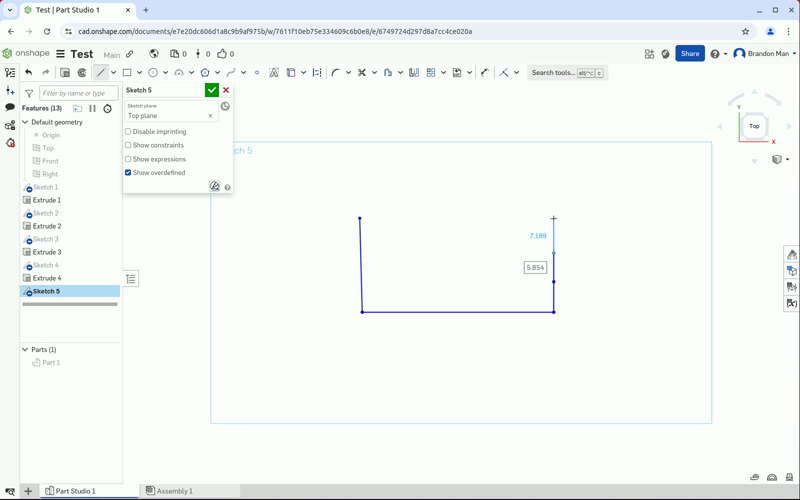
click(553, 218)
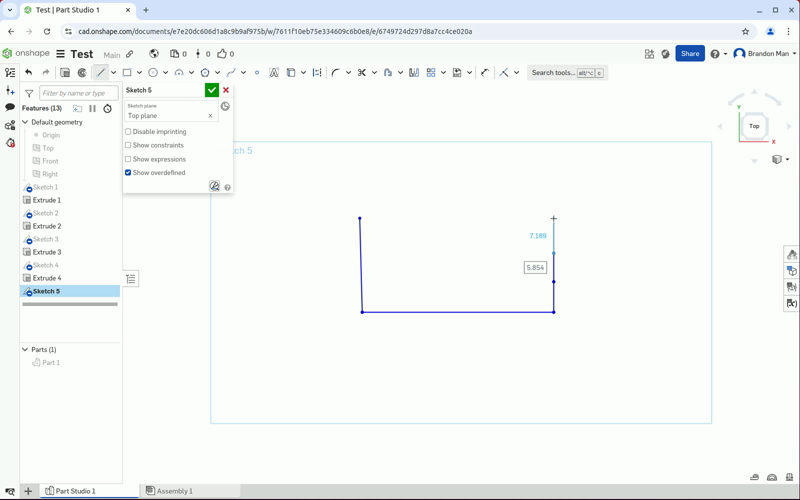
key_up(shift)
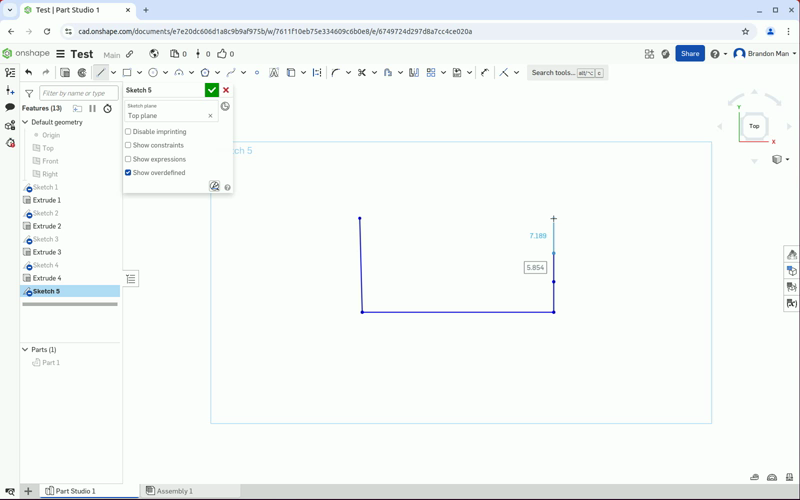
key_down(shift)
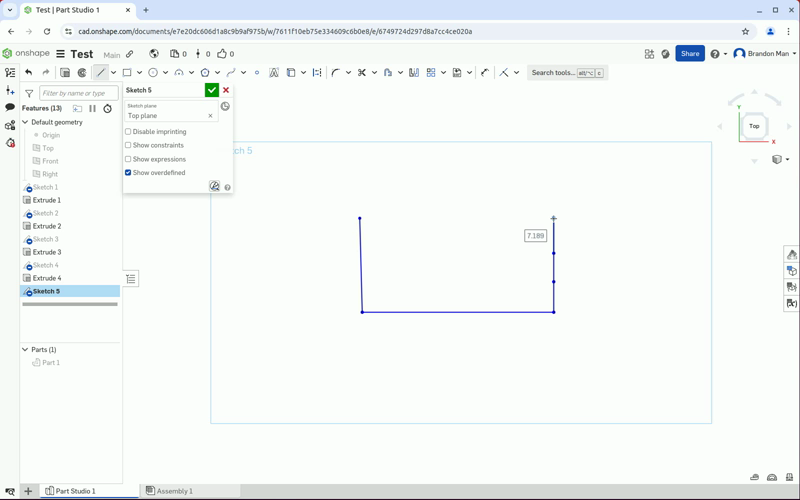
mouse_move(359, 218)
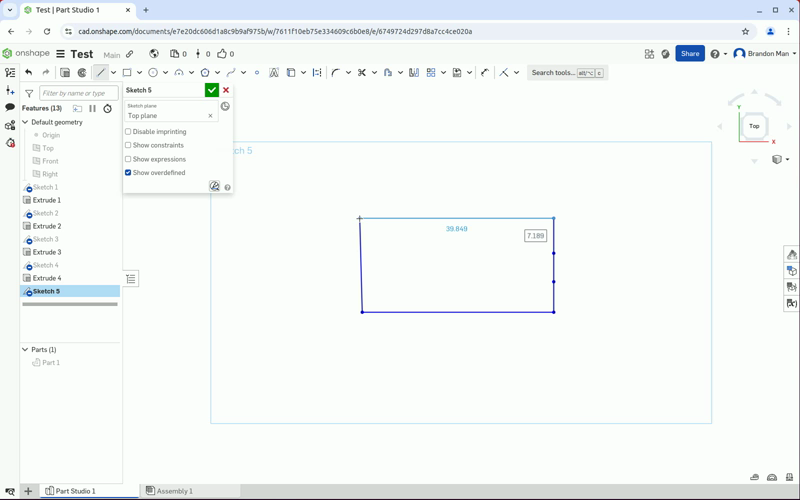
key_up(shift)
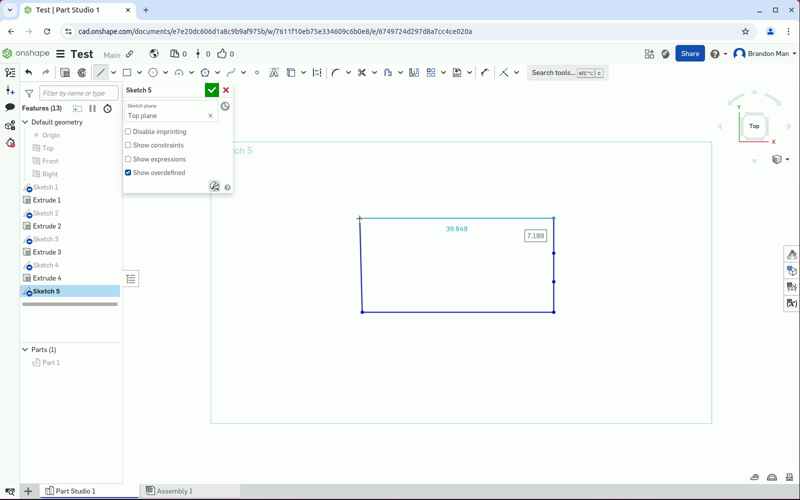
click(359, 218)
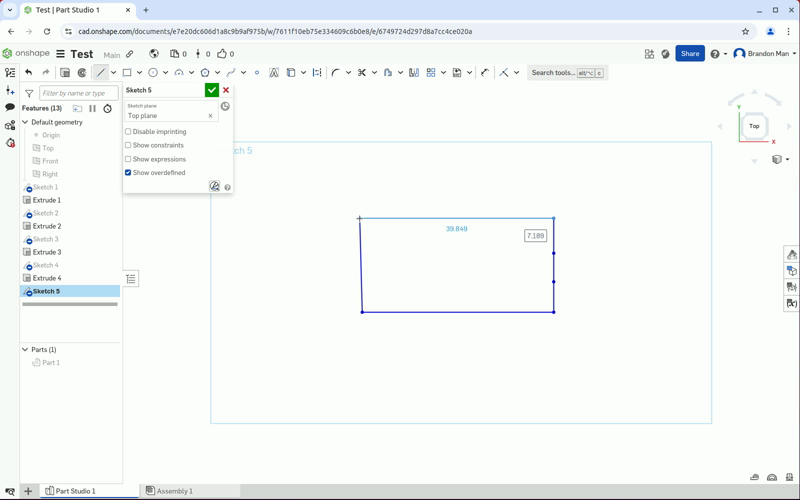
key(esc)
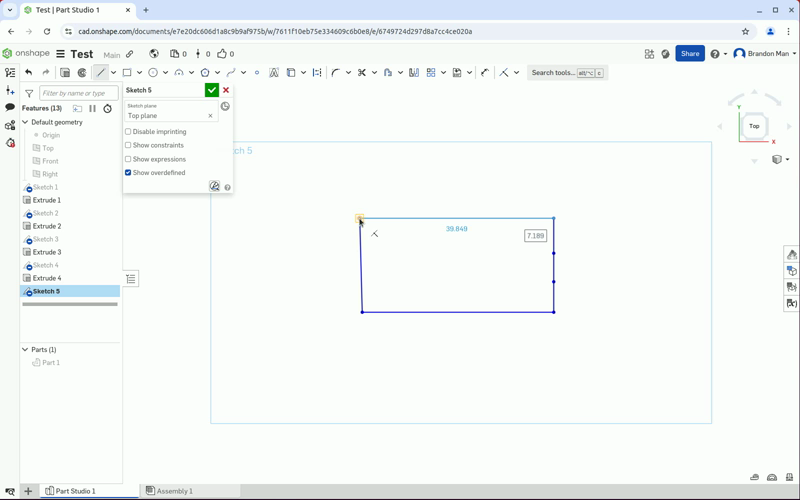
mouse_move(422, 251)
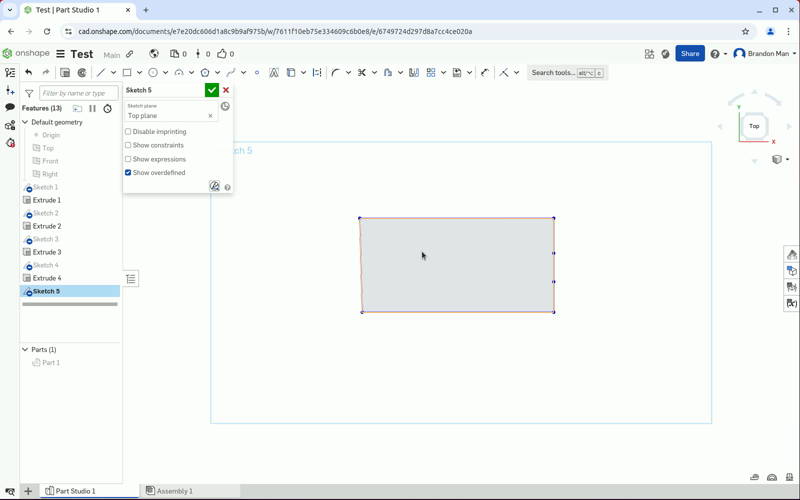
click(422, 251)
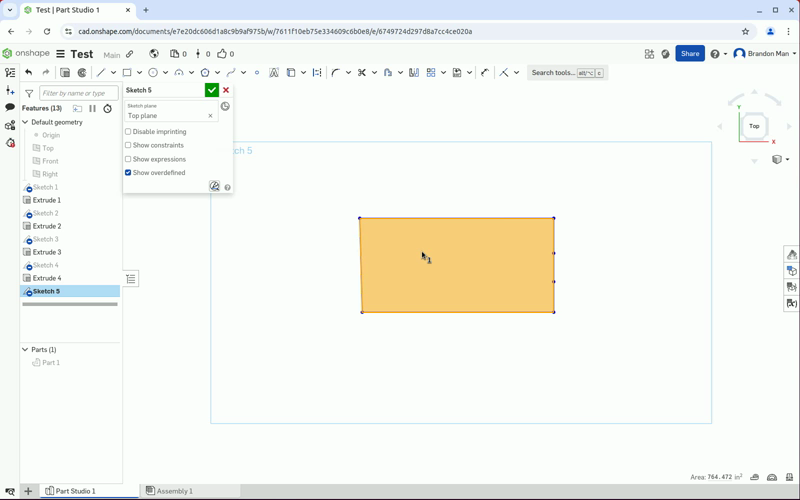
mouse_move(73, 352)
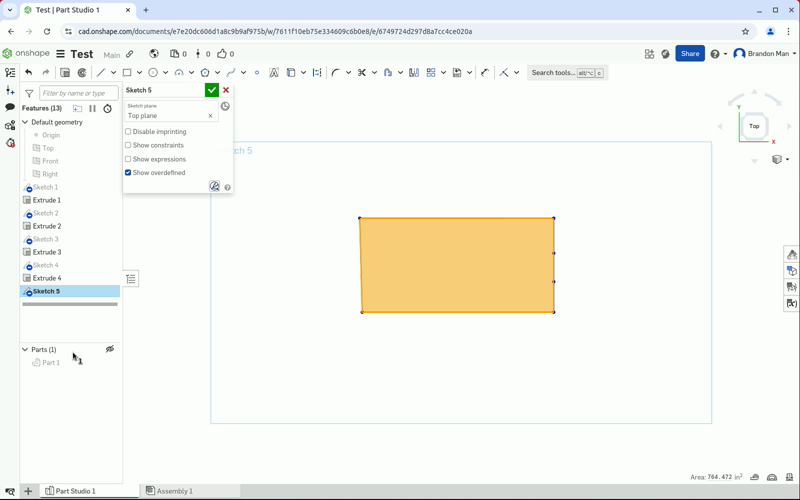
key(shift+y)
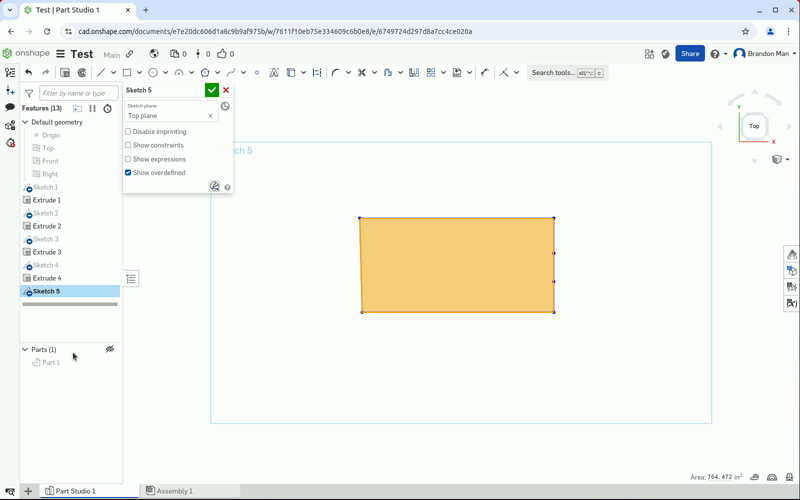
key(shift+e)
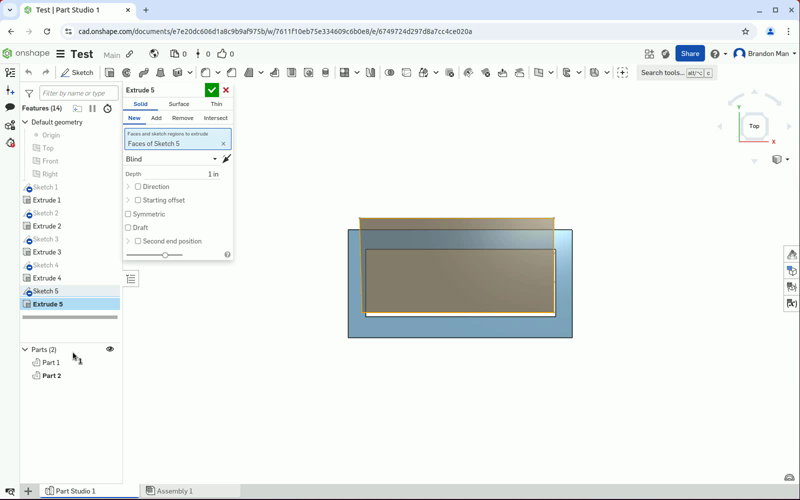
mouse_move(143, 106)
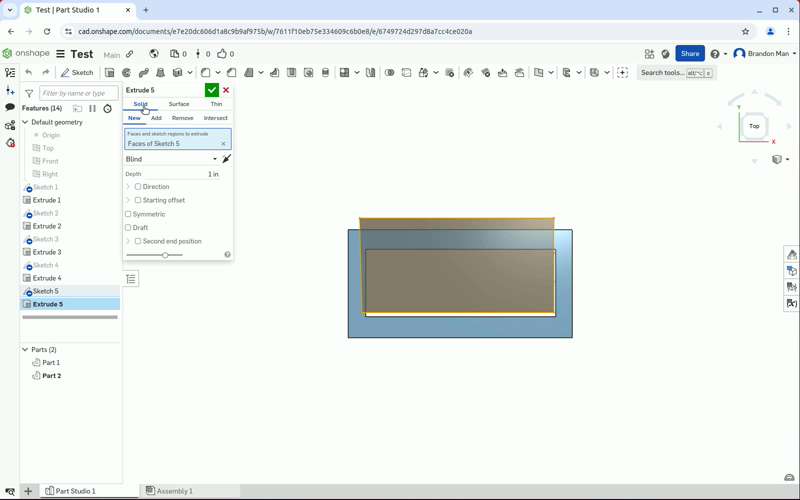
click(143, 106)
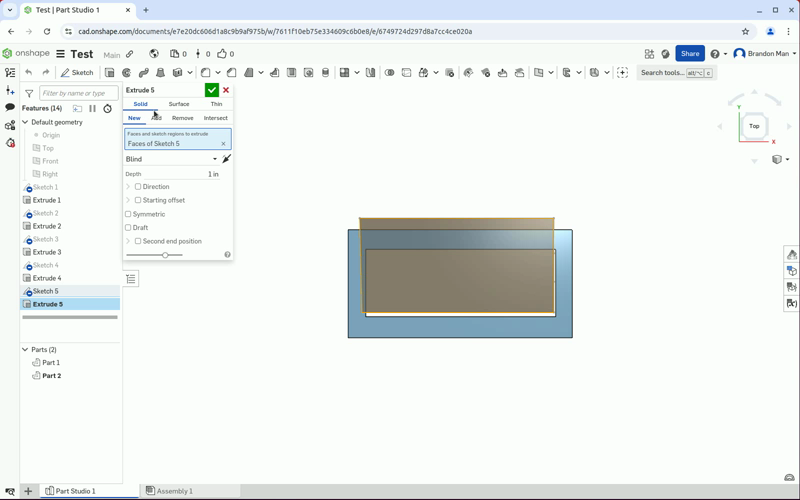
mouse_move(186, 120)
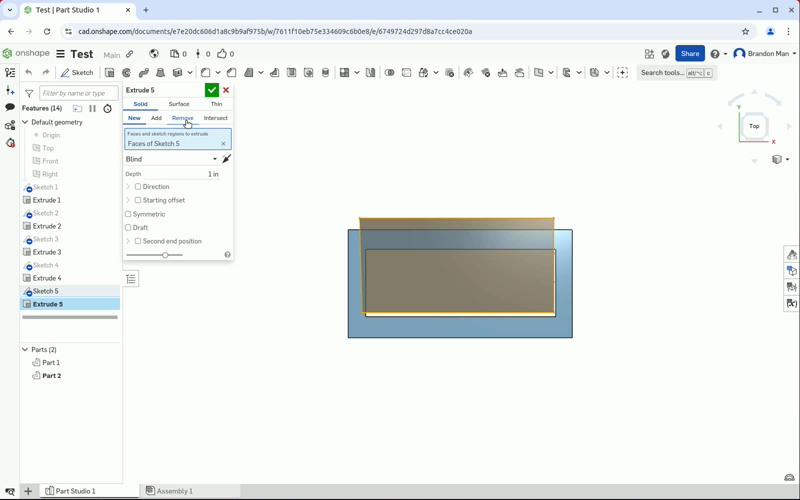
click(186, 120)
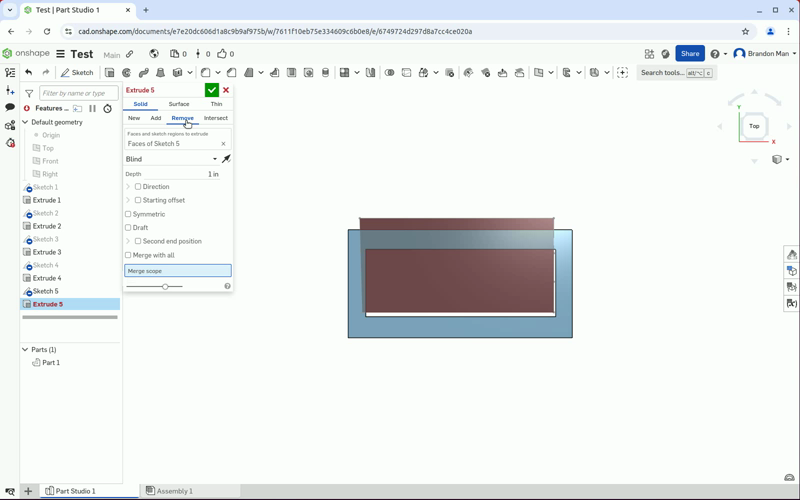
key(tab, 4)
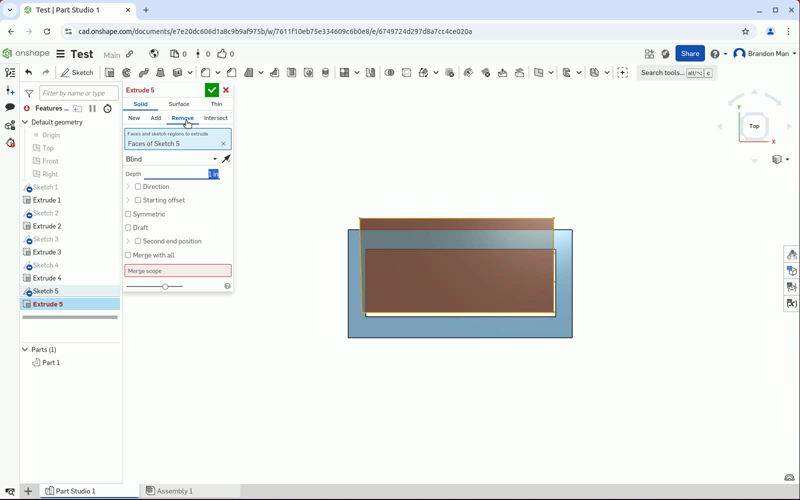
text(-12.517)
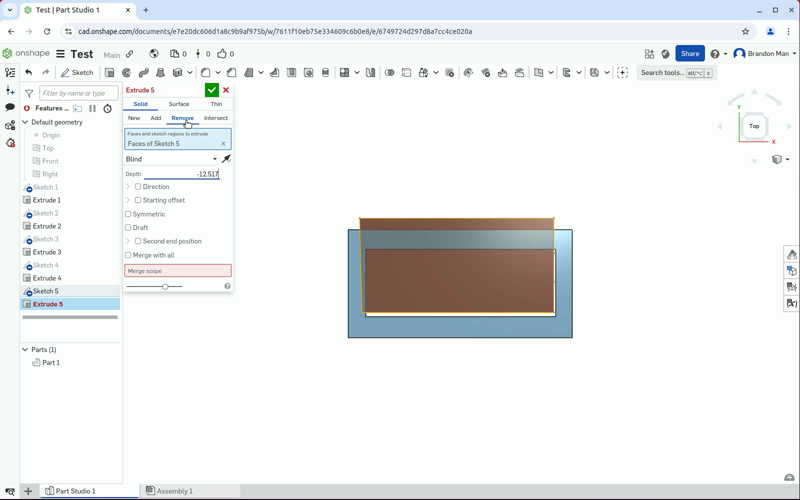
key(tab, 6)
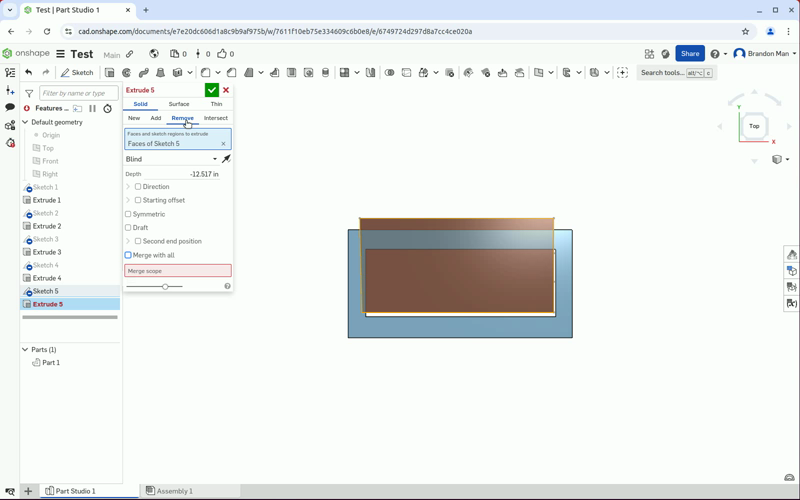
key(space)
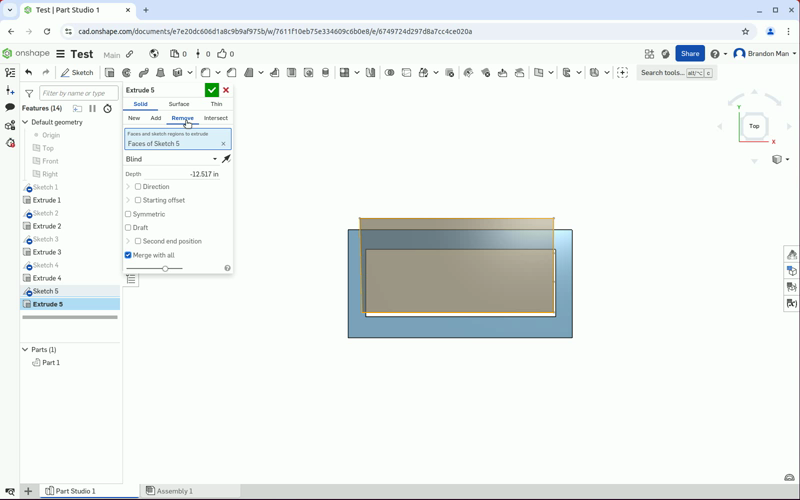
key(enter)
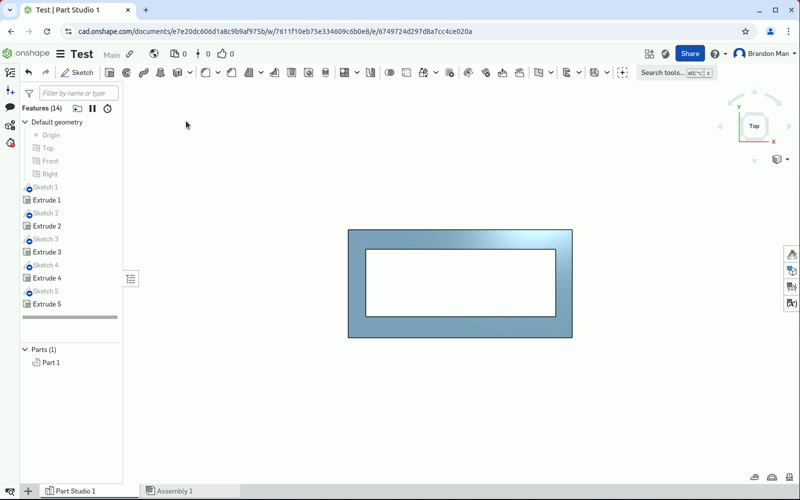
key(shift+h)
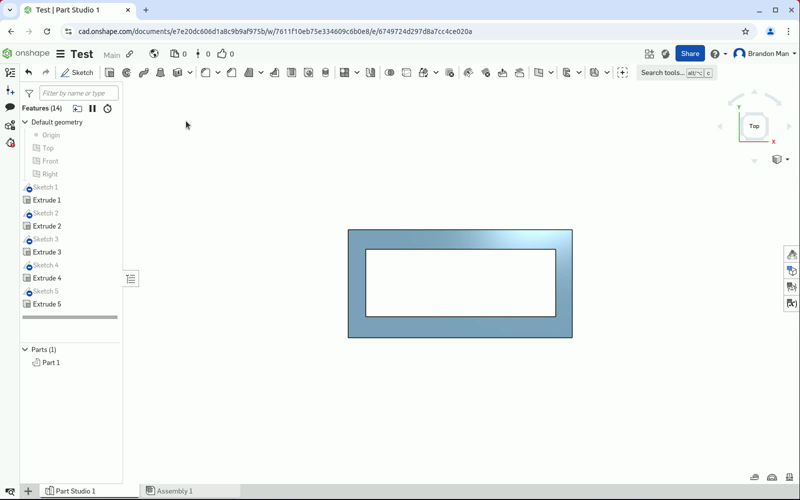
key(shift+h)
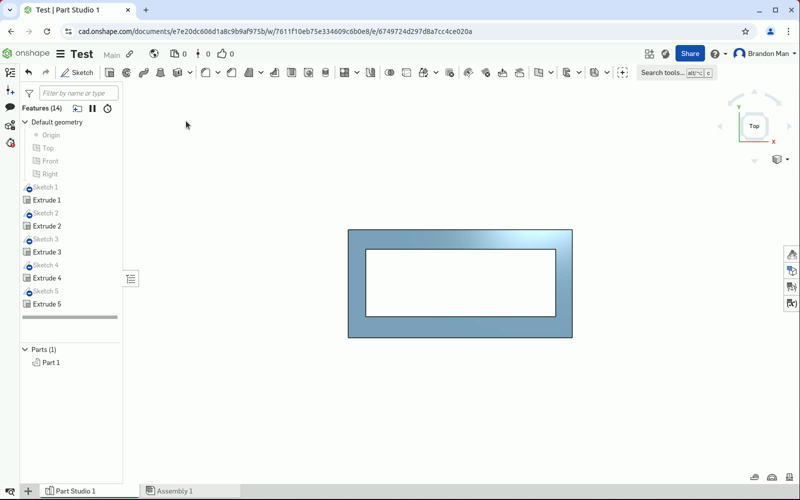
mouse_move(73, 189)
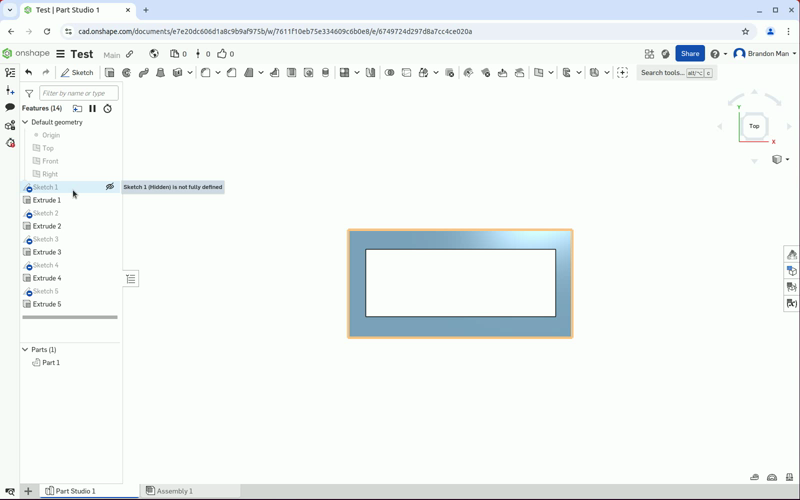
click(73, 189)
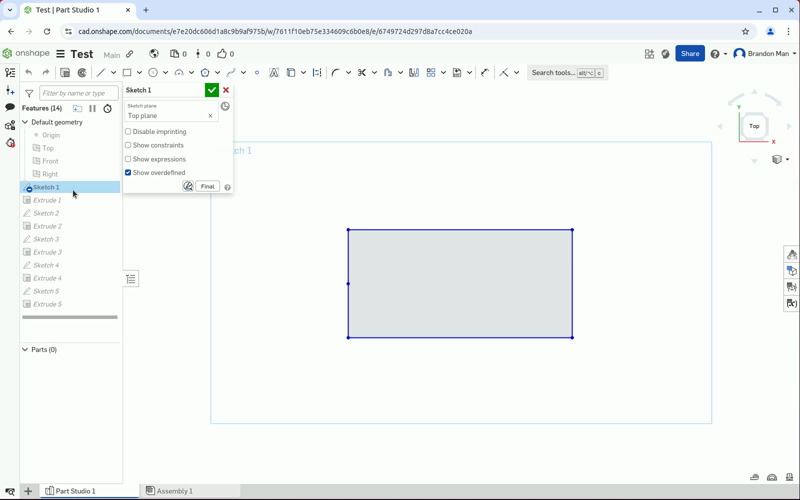
mouse_move(229, 92)
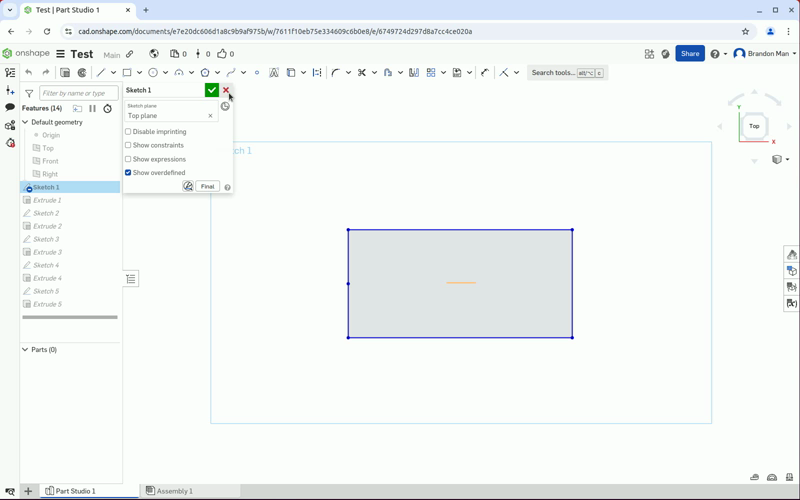
click(229, 92)
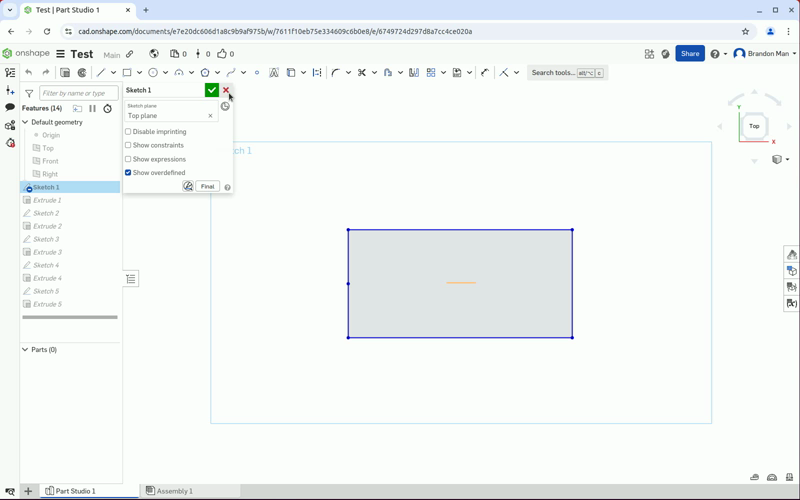
key(shift+s)
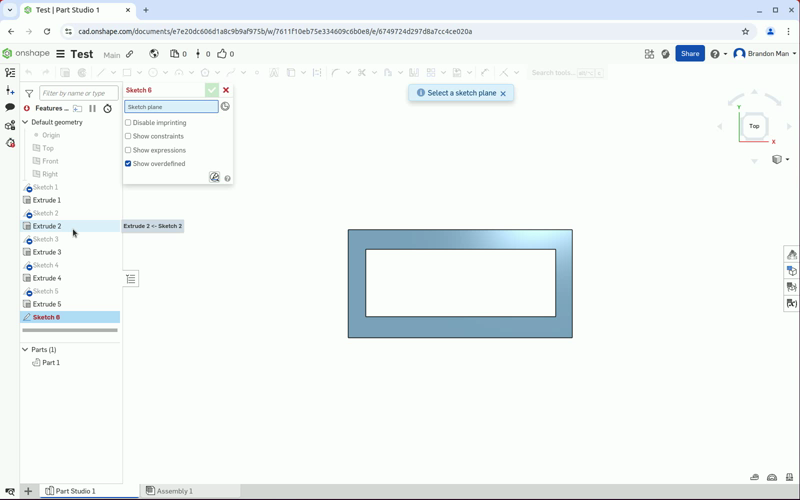
scroll(3)
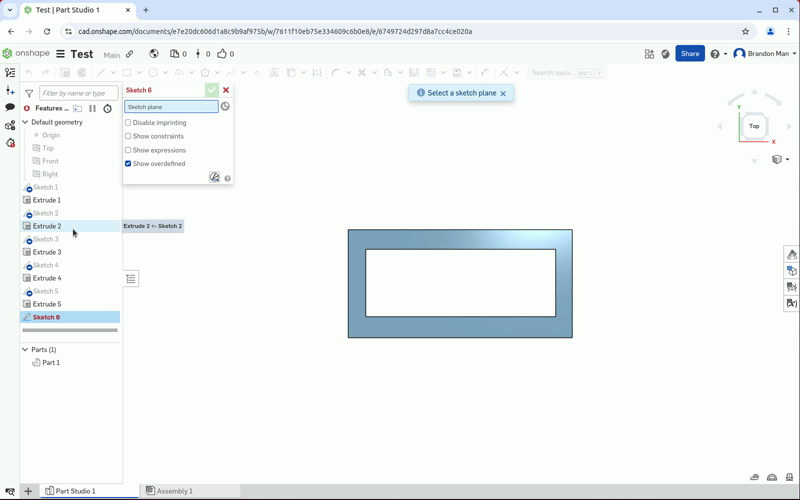
mouse_move(73, 150)
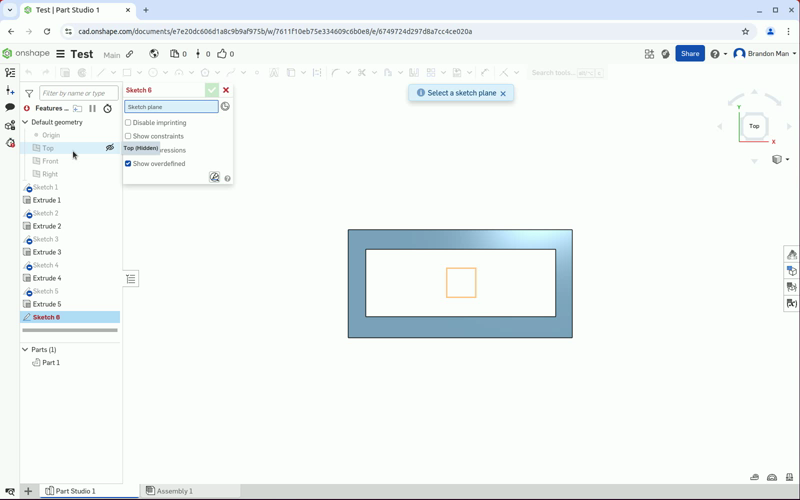
click(73, 150)
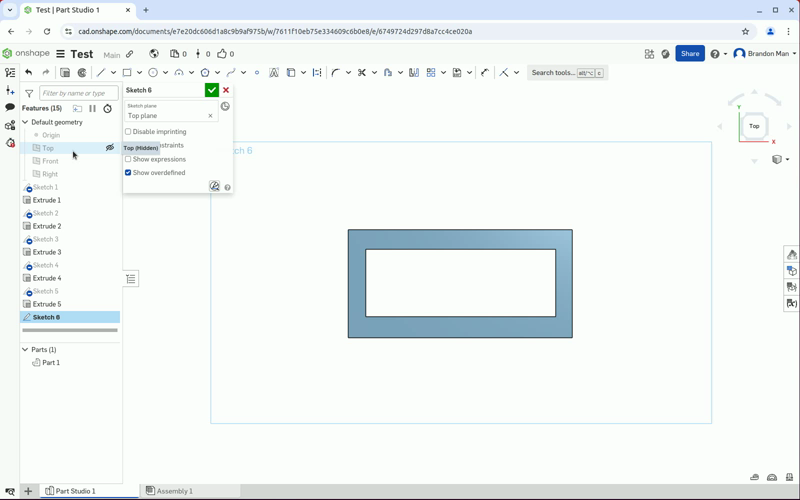
mouse_move(73, 352)
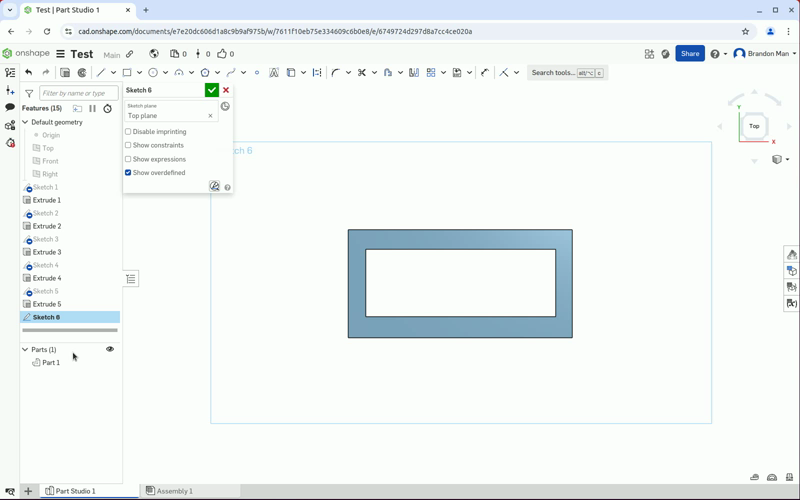
key(y)
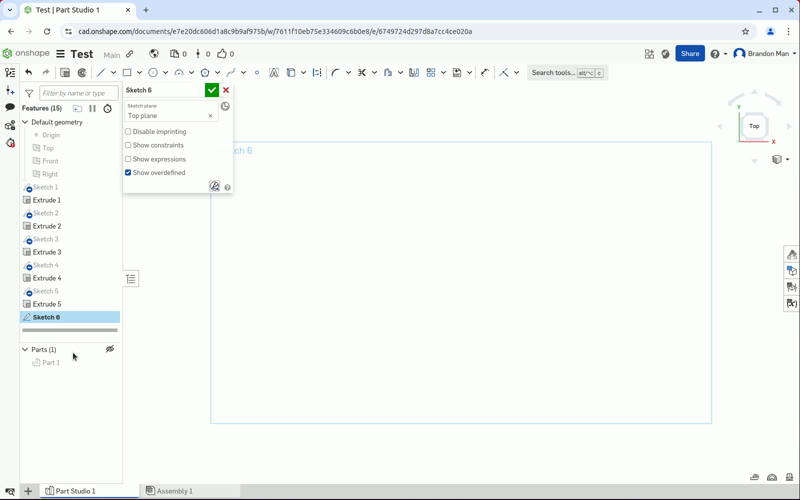
key(l)
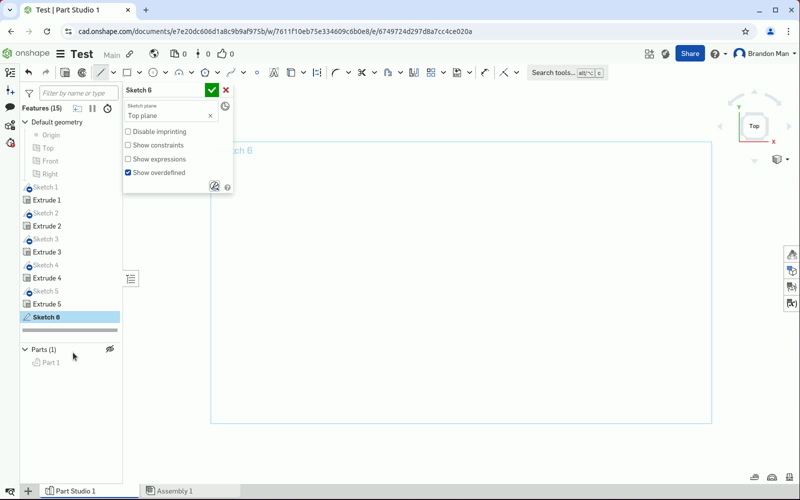
key_down(shift)
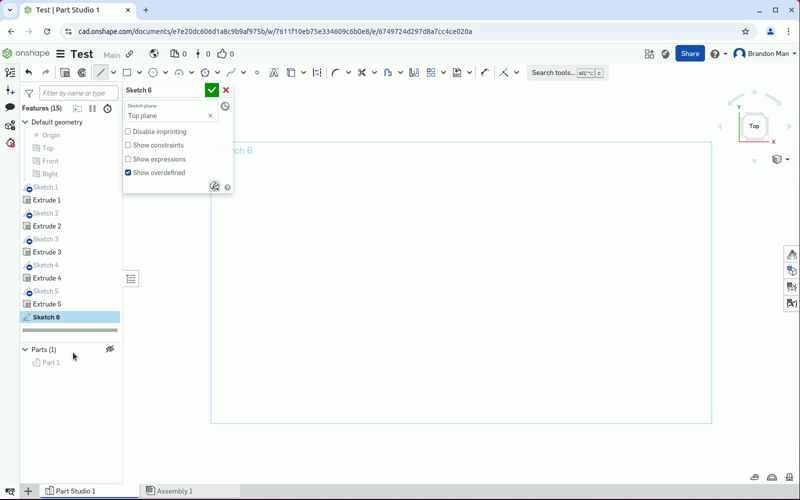
mouse_move(341, 282)
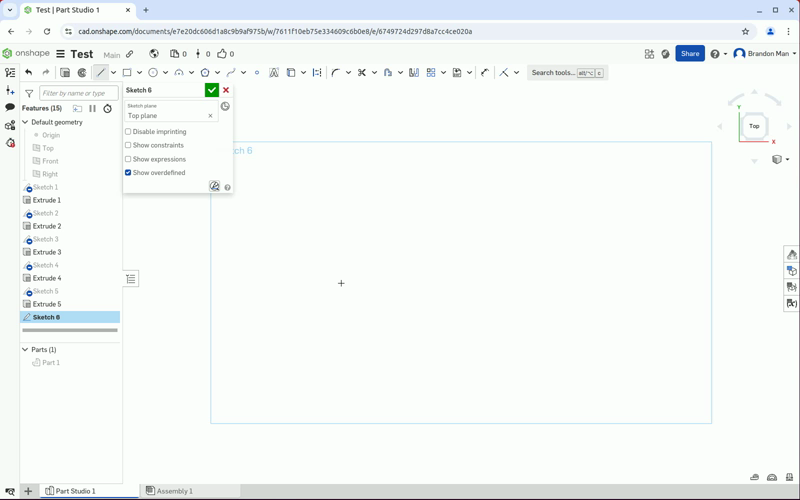
click(341, 282)
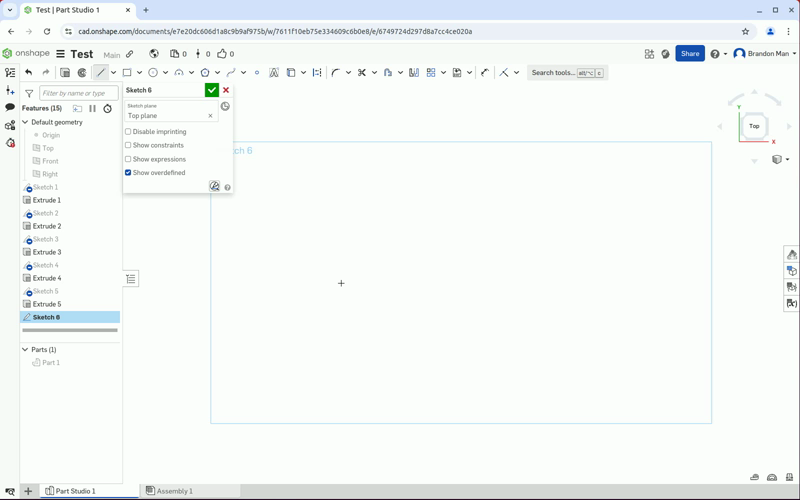
key_up(shift)
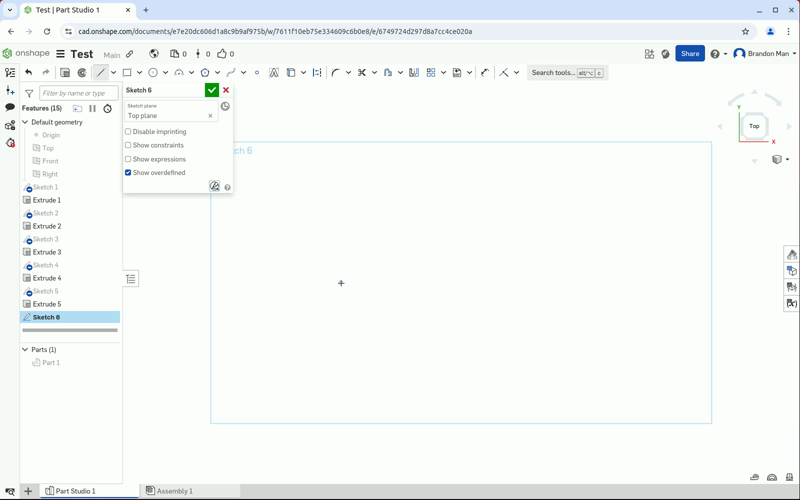
key_down(shift)
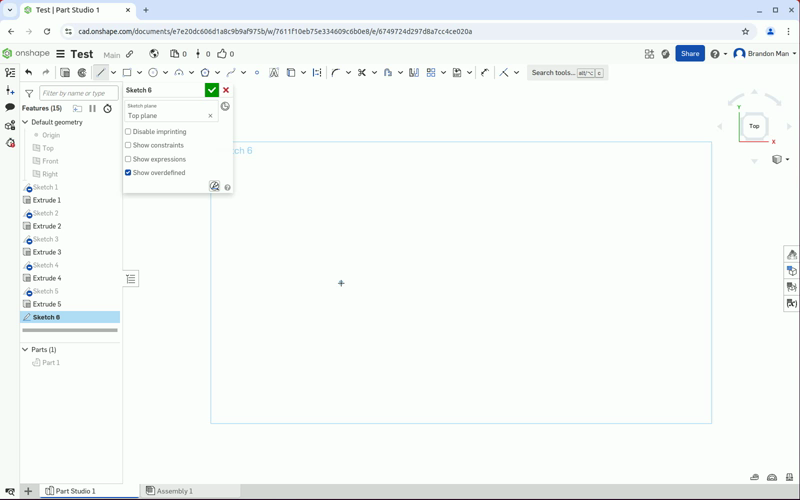
mouse_move(460, 282)
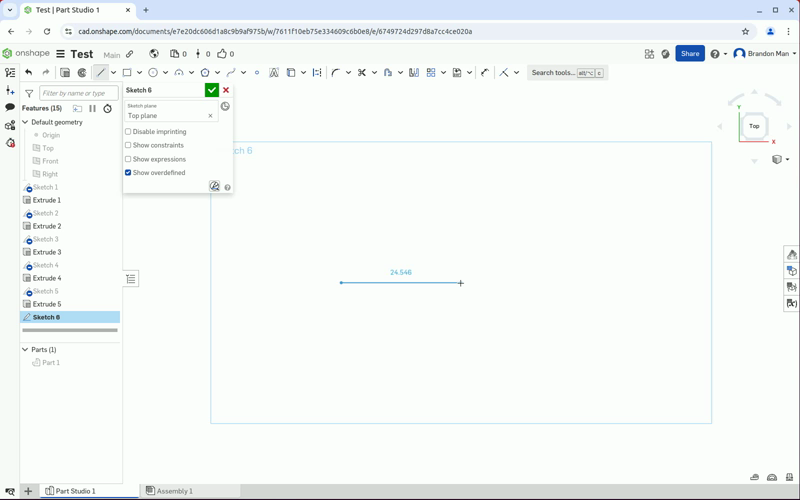
click(460, 282)
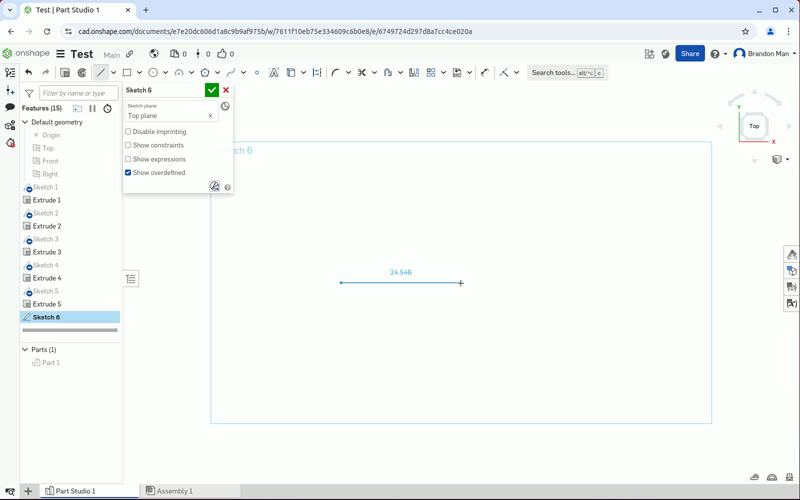
key_up(shift)
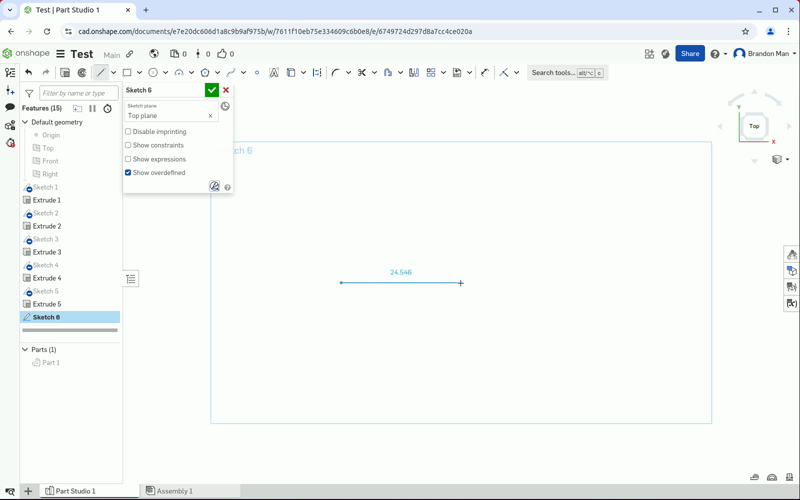
key_down(shift)
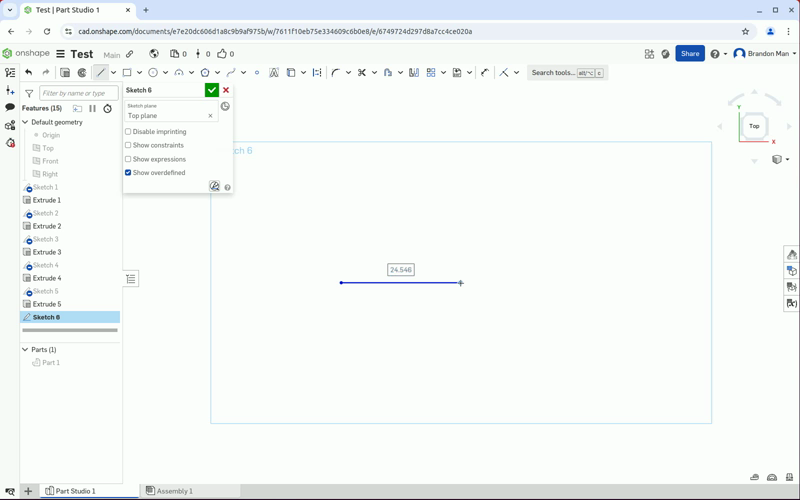
mouse_move(490, 282)
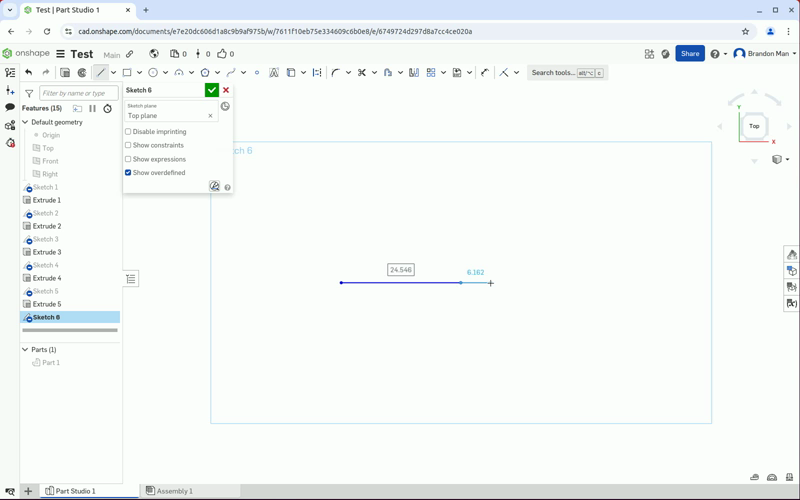
mouse_move(460, 241)
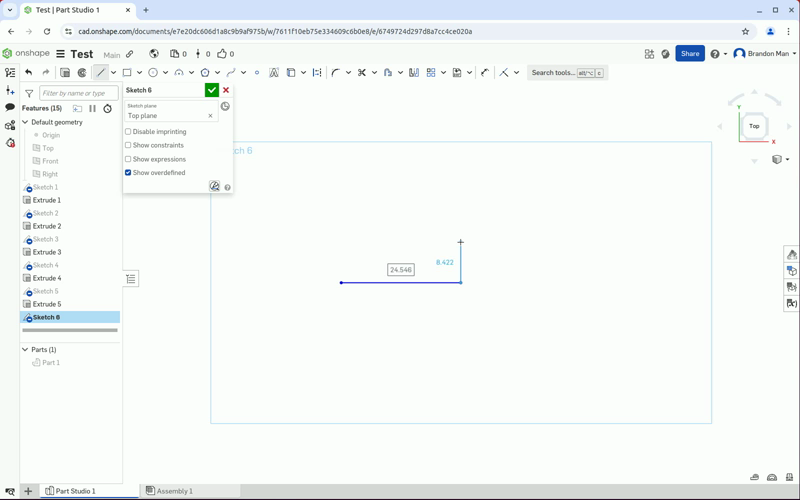
click(460, 241)
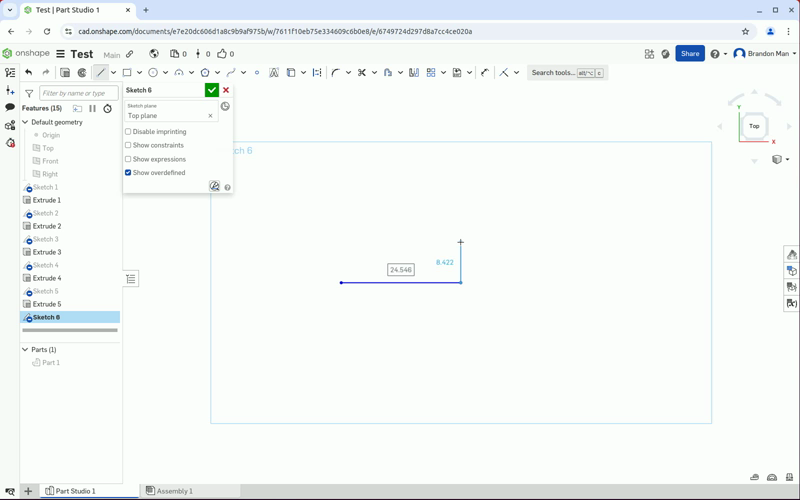
key_up(shift)
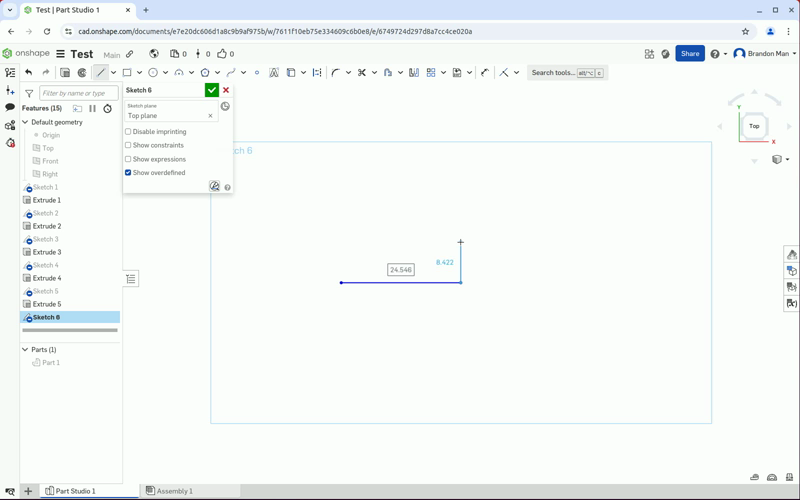
key_down(shift)
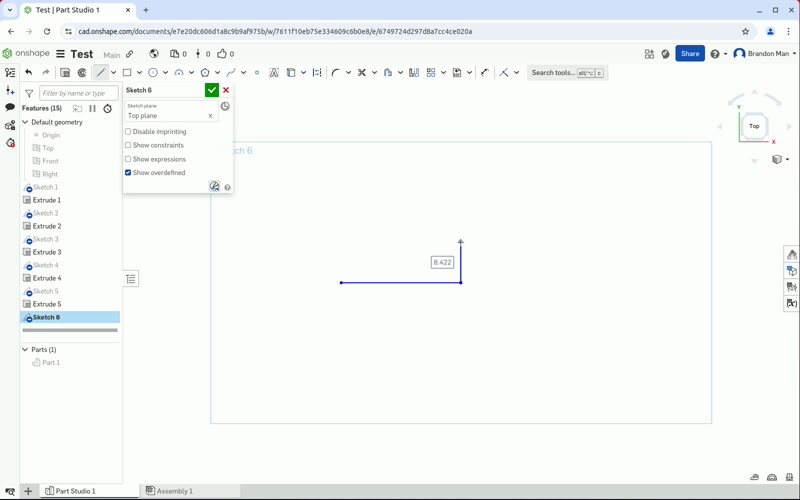
mouse_move(341, 241)
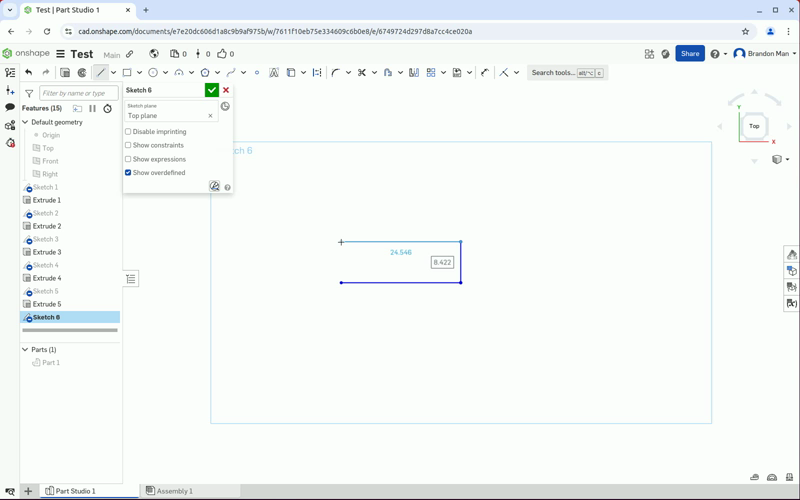
click(341, 241)
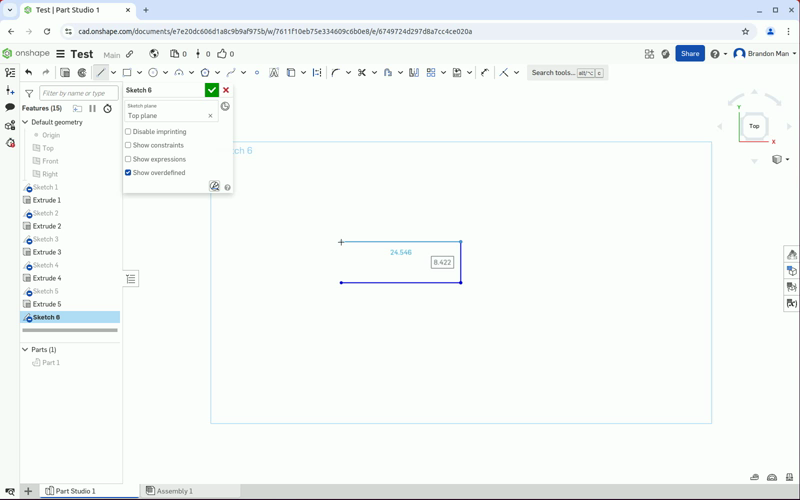
key_up(shift)
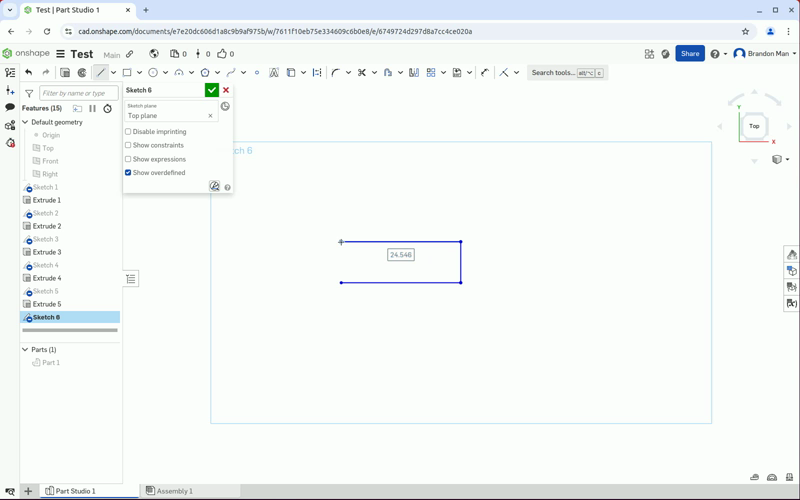
mouse_move(371, 241)
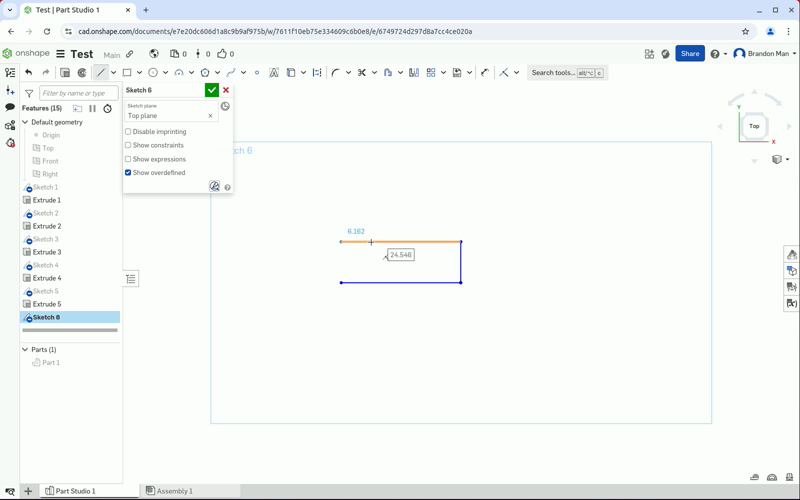
key_down(shift)
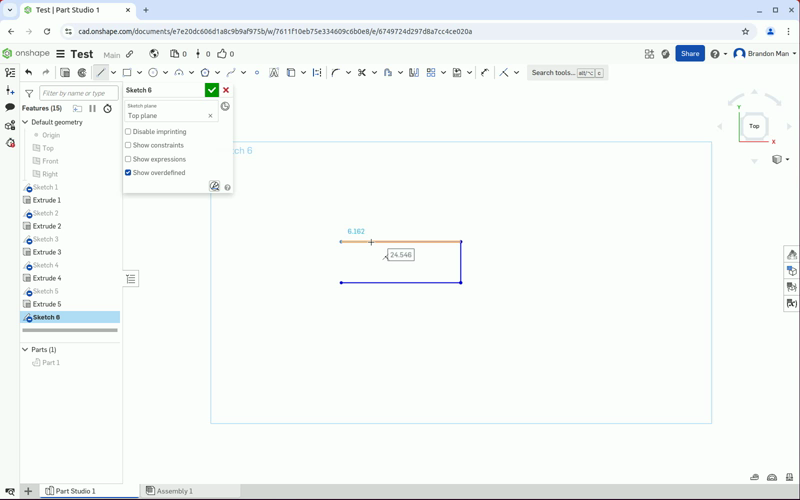
mouse_move(341, 282)
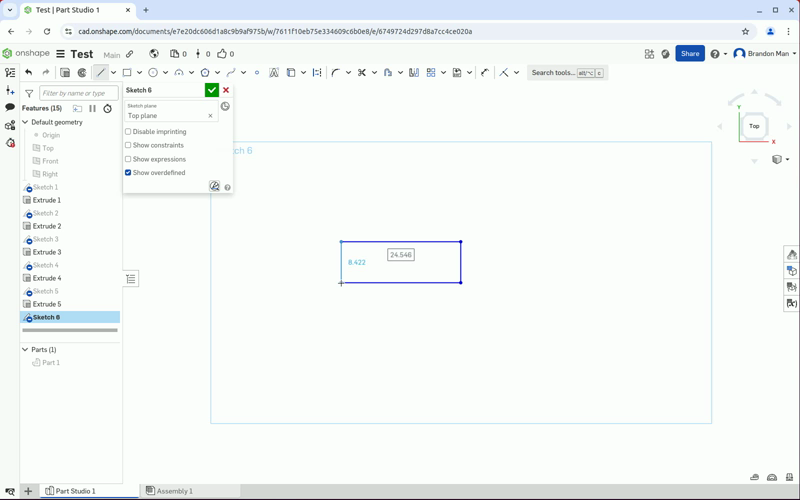
key_up(shift)
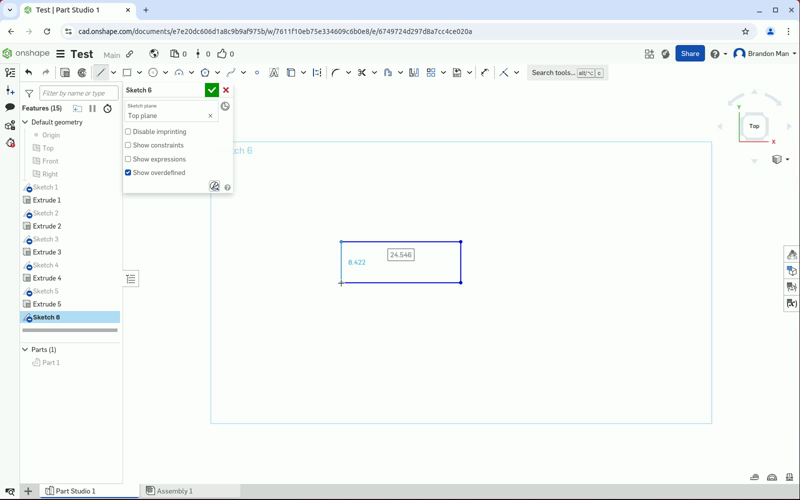
click(341, 282)
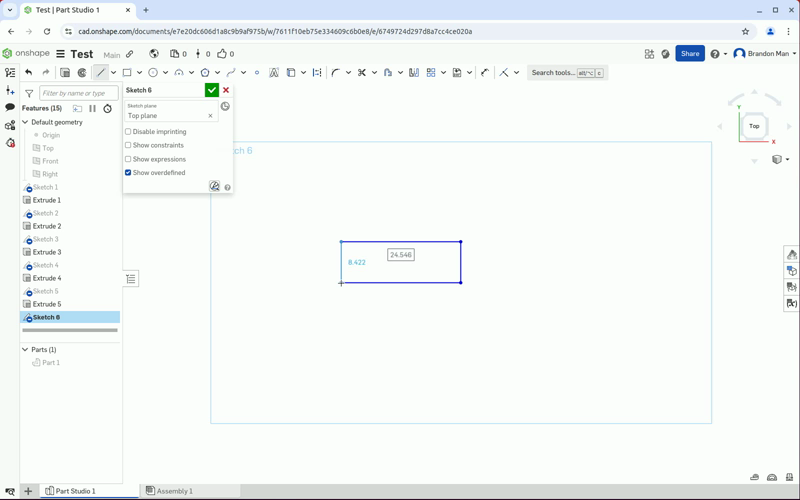
key(esc)
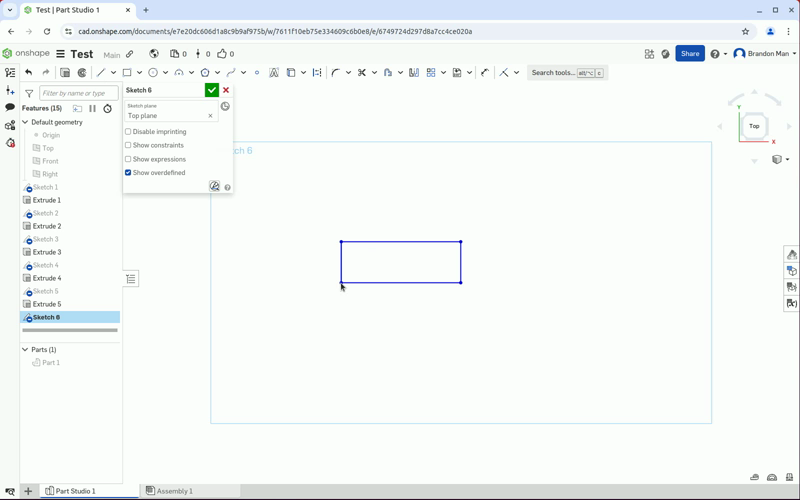
mouse_move(420, 277)
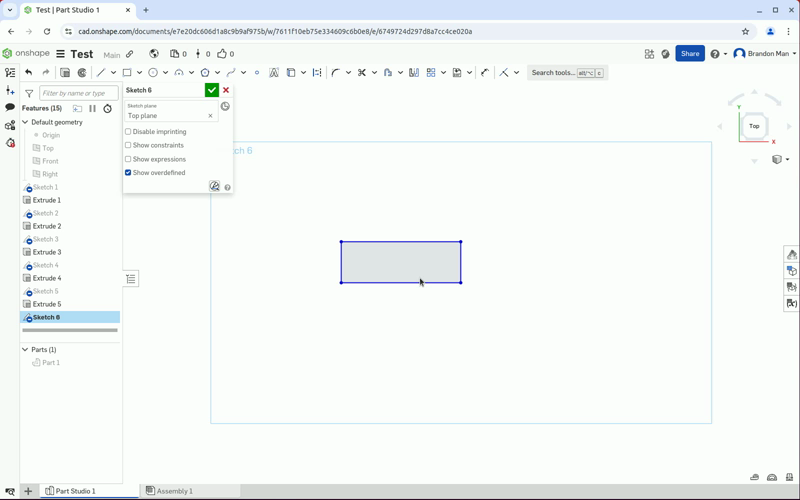
click(420, 277)
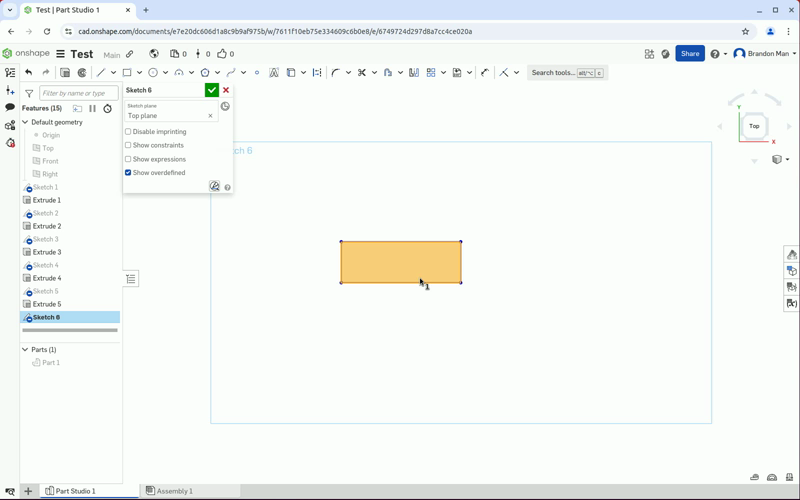
mouse_move(73, 352)
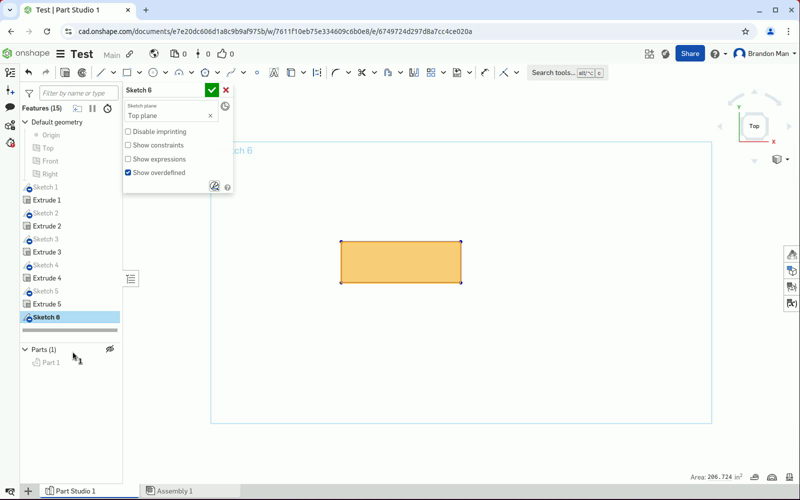
key(shift+y)
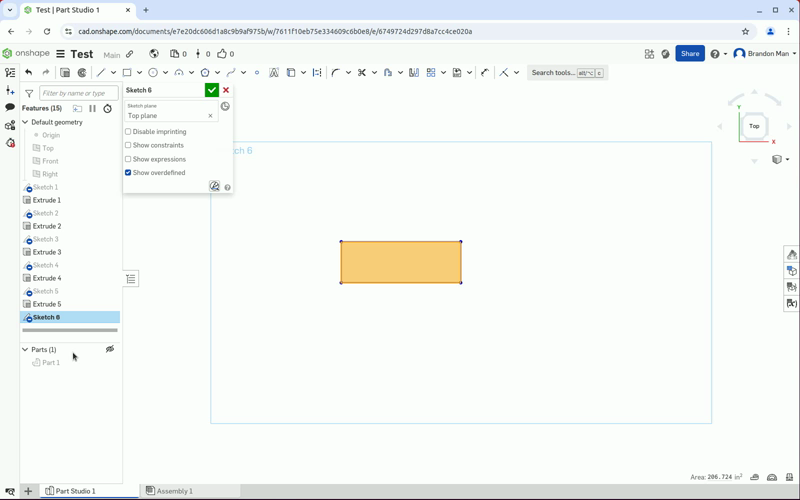
key(shift+e)
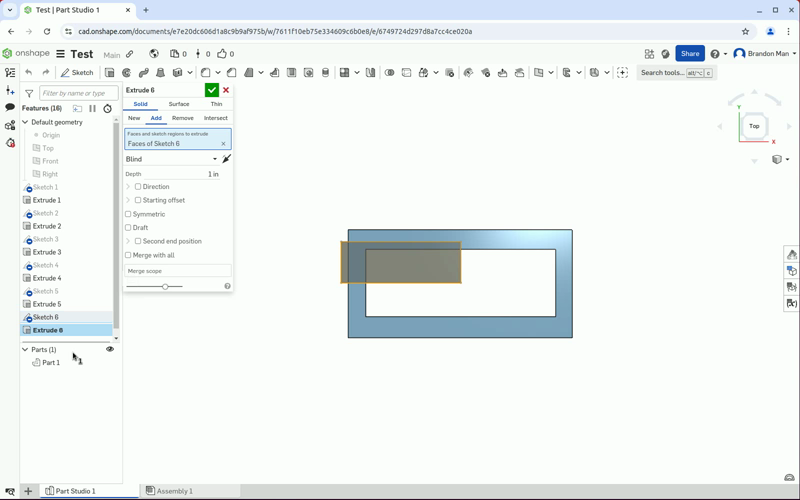
mouse_move(143, 106)
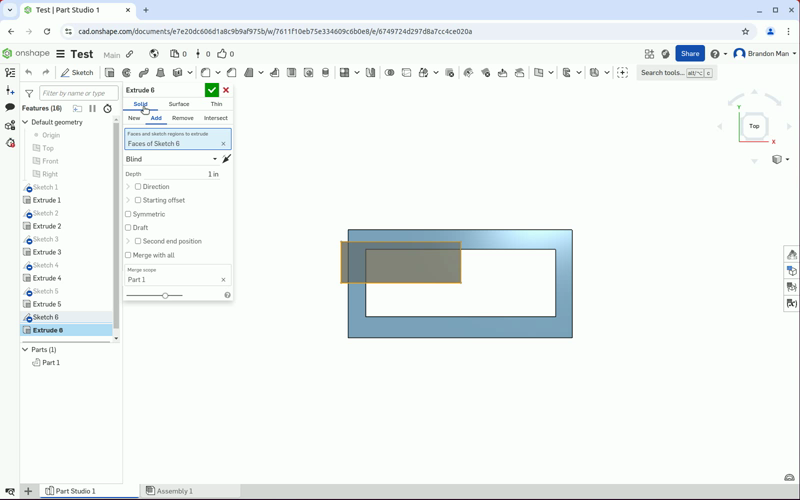
click(143, 106)
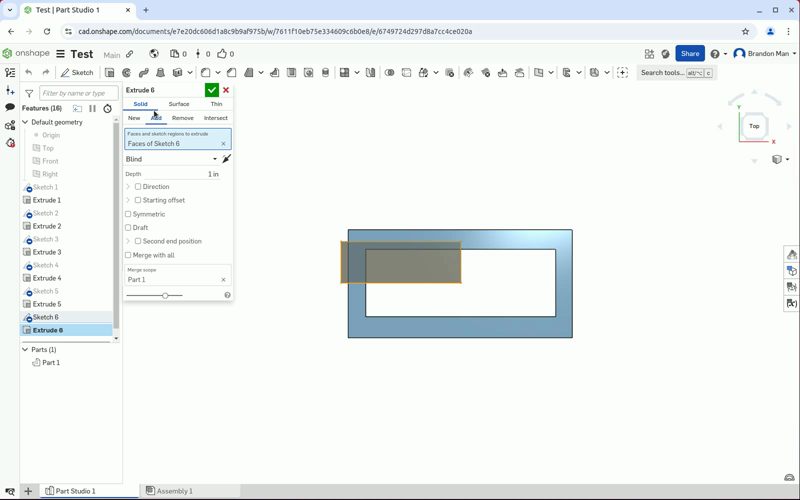
mouse_move(186, 120)
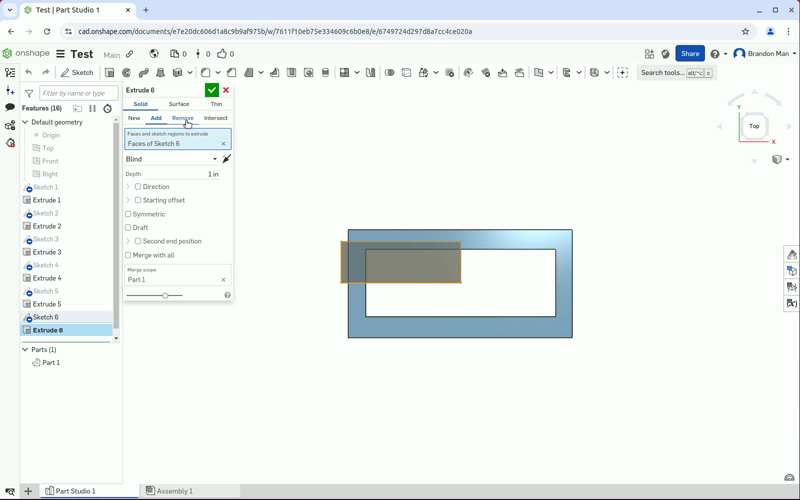
click(186, 120)
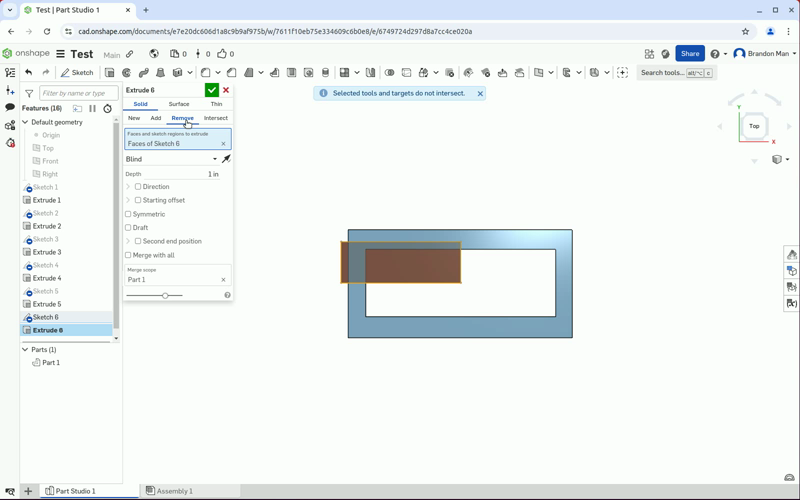
key(tab, 4)
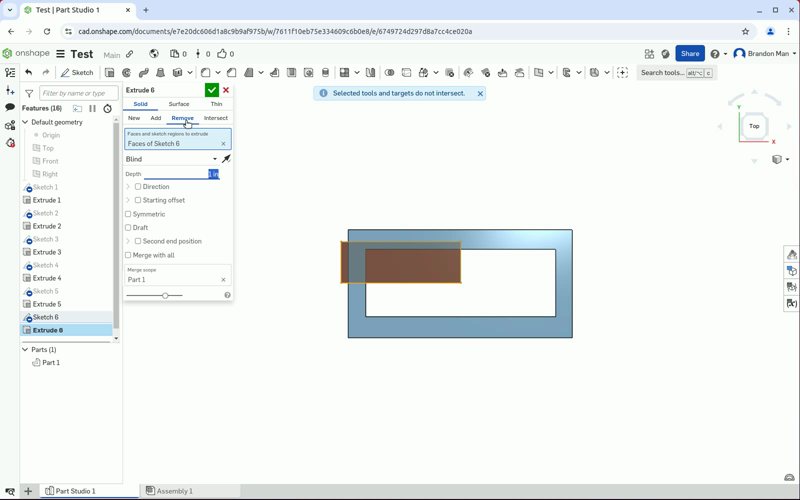
text(-9.628)
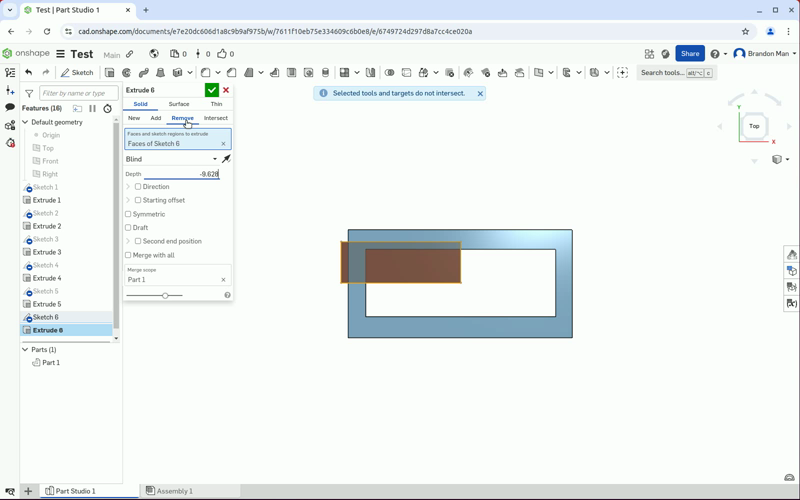
key(tab, 6)
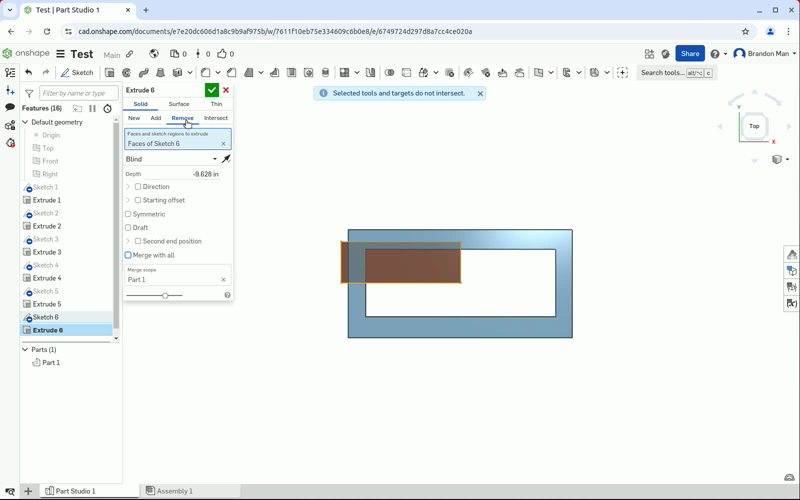
key(space)
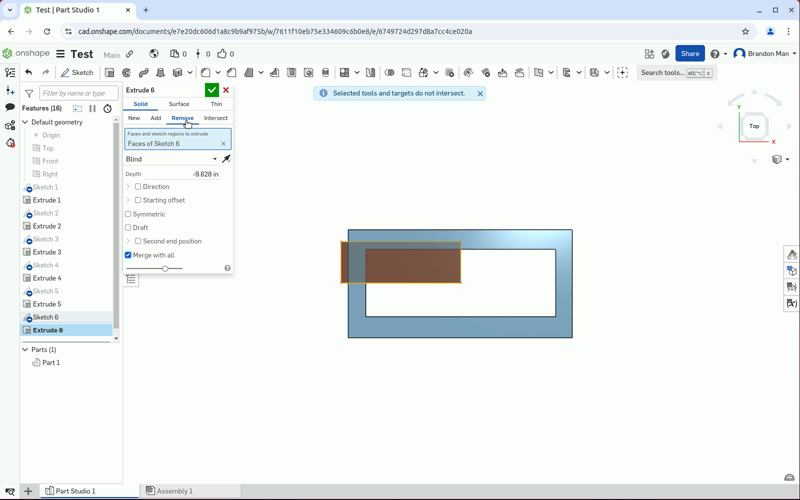
key(enter)
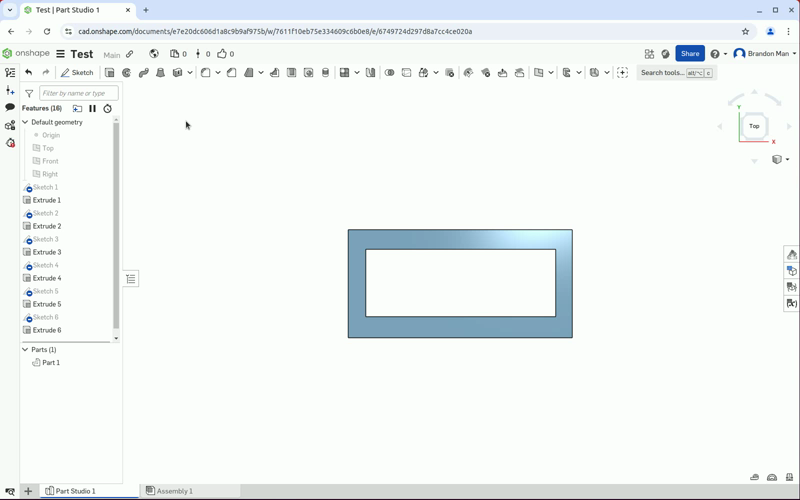
key(shift+h)
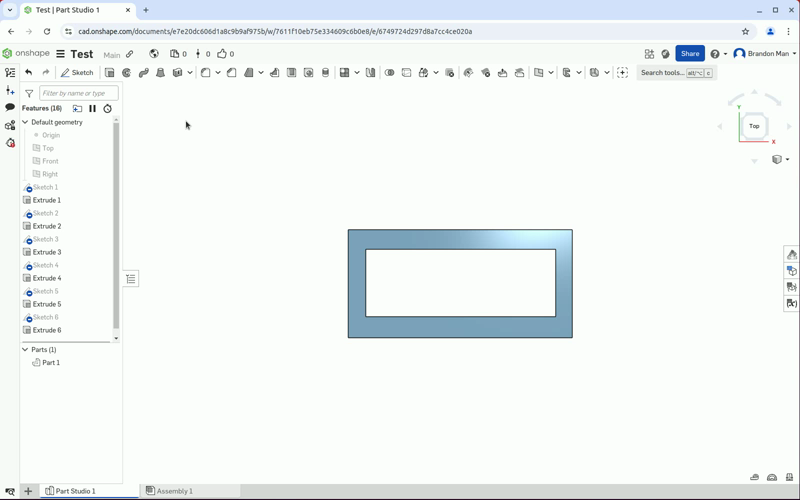
key(shift+h)
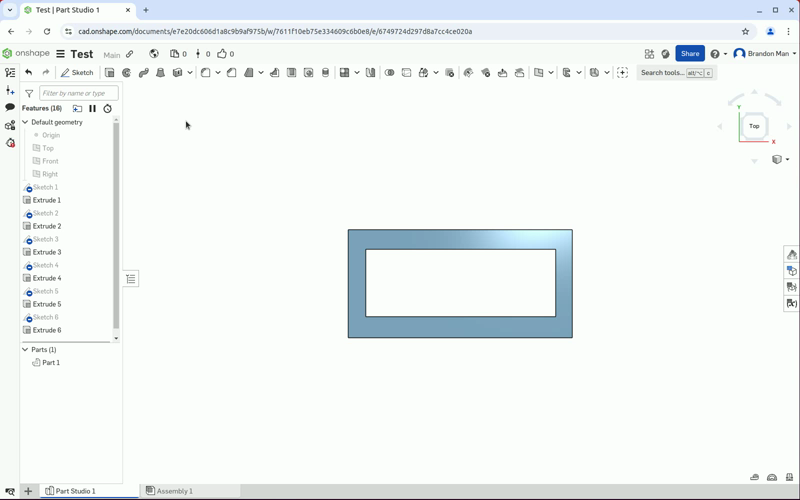
mouse_move(69, 189)
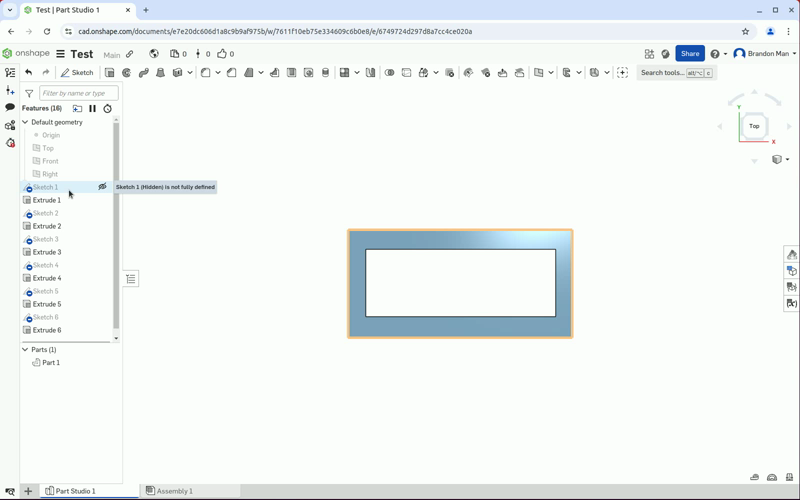
click(69, 189)
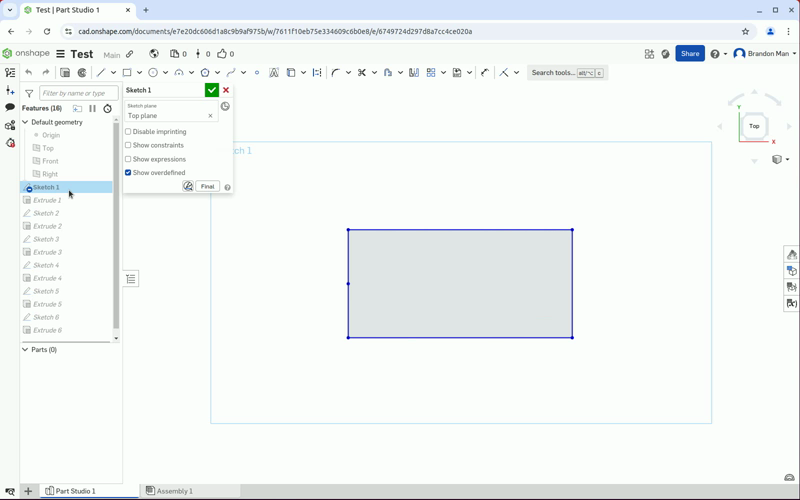
mouse_move(229, 92)
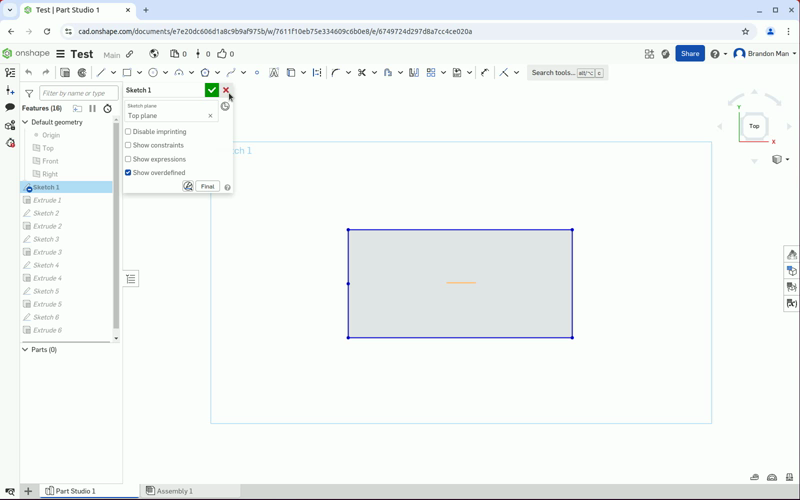
click(229, 92)
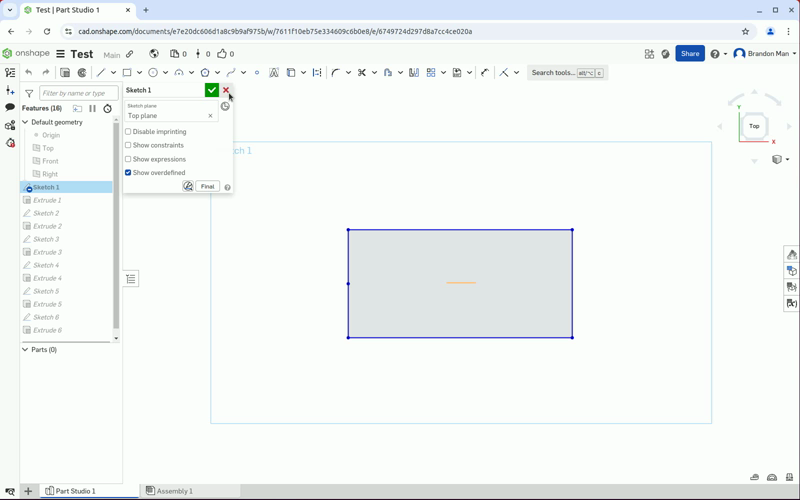
key(shift+s)
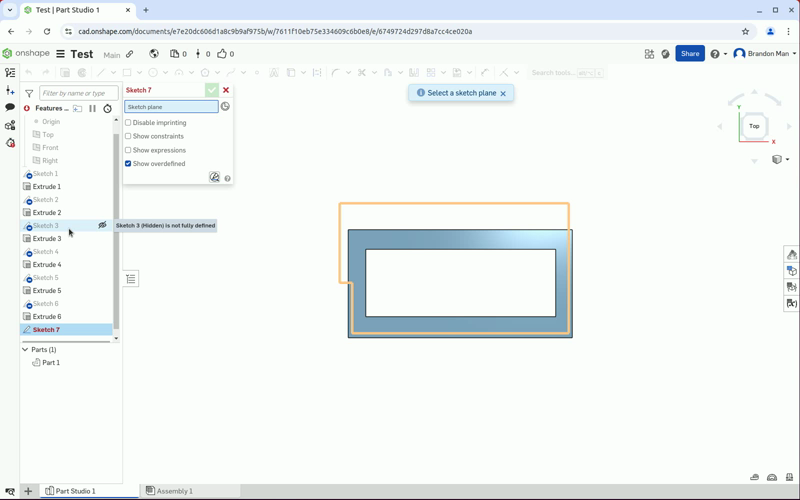
scroll(3)
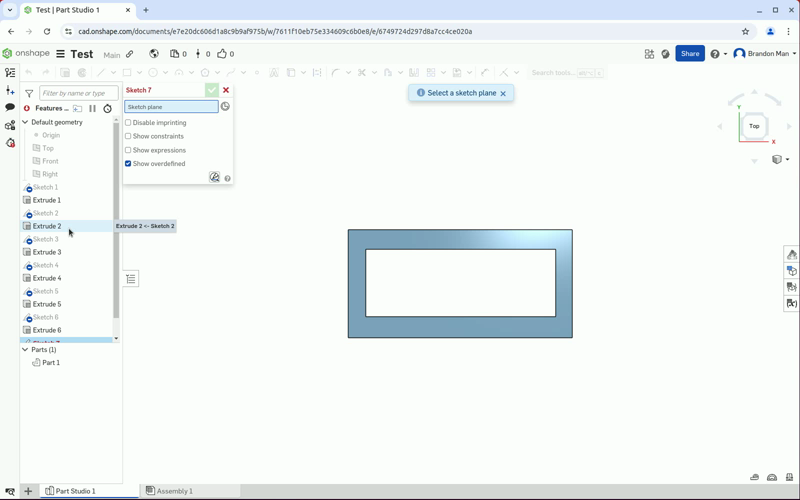
mouse_move(69, 150)
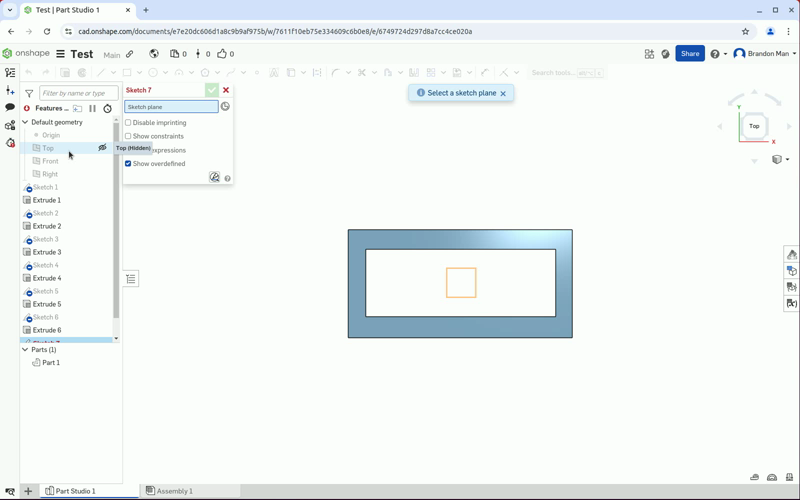
click(69, 150)
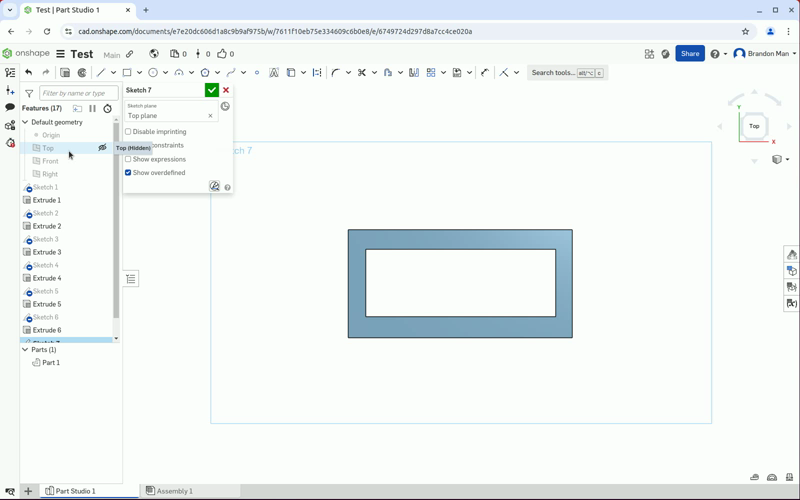
mouse_move(73, 352)
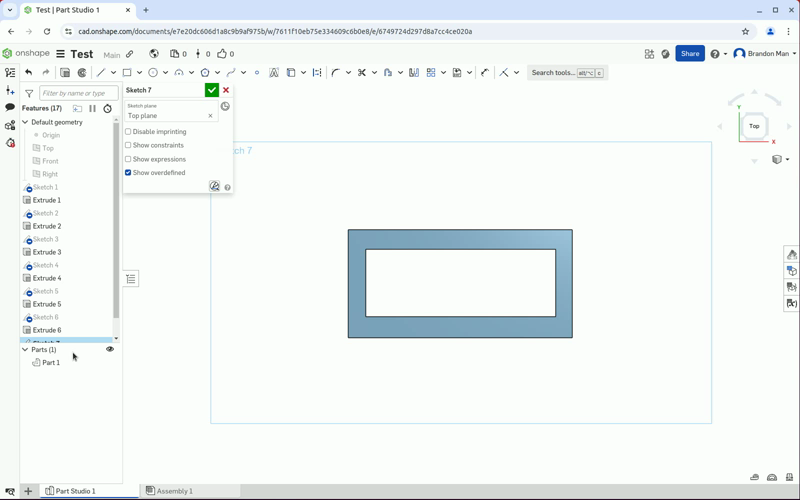
key(y)
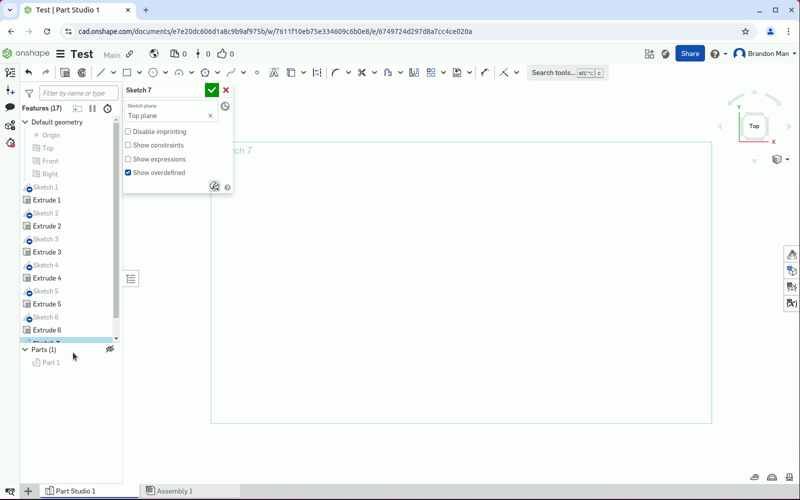
key(l)
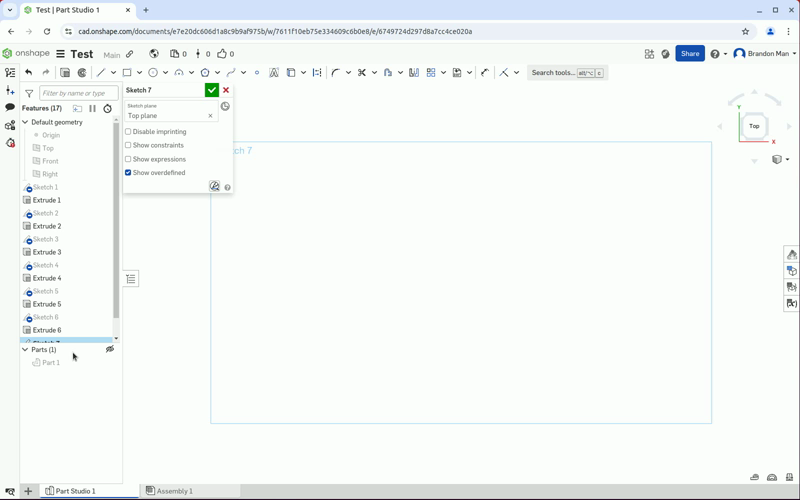
key_down(shift)
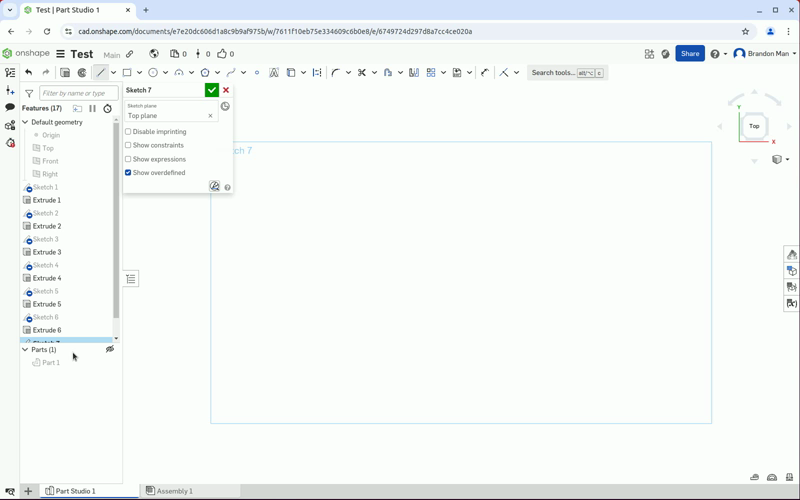
mouse_move(310, 403)
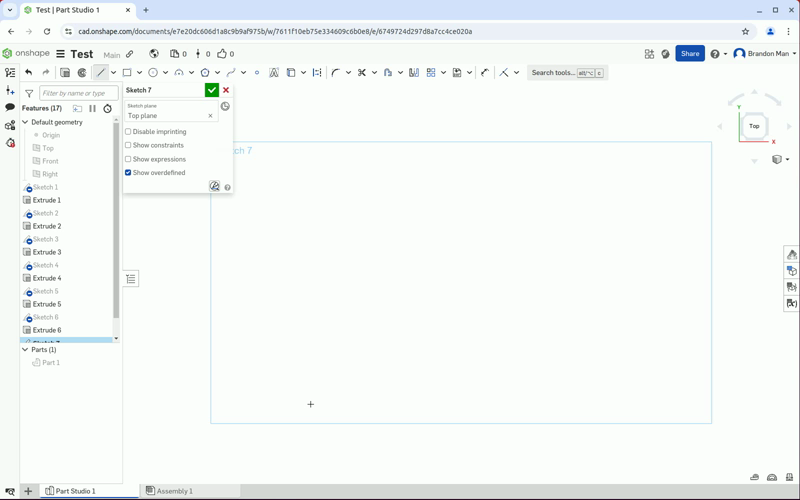
click(310, 403)
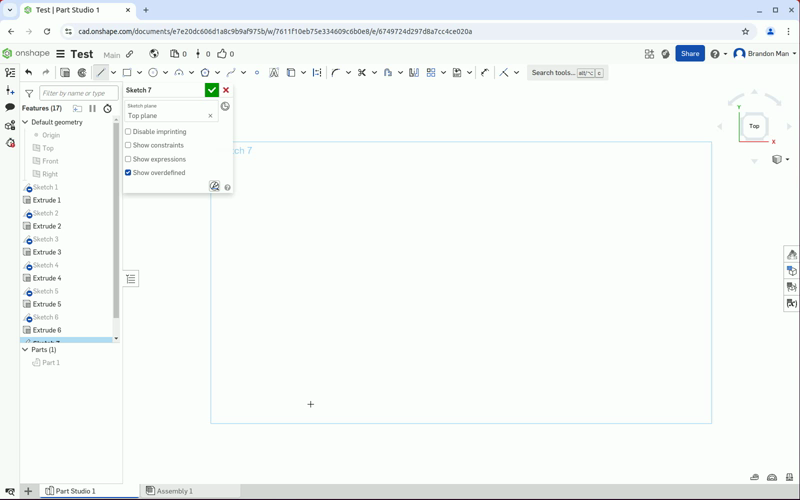
key_up(shift)
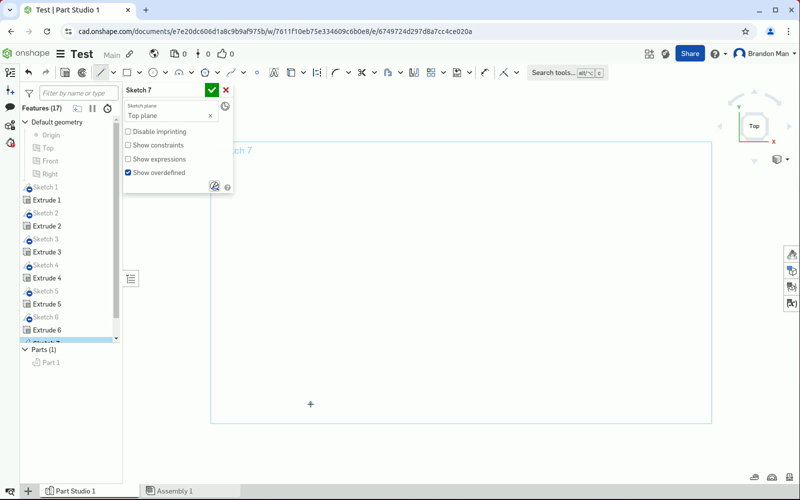
key_down(shift)
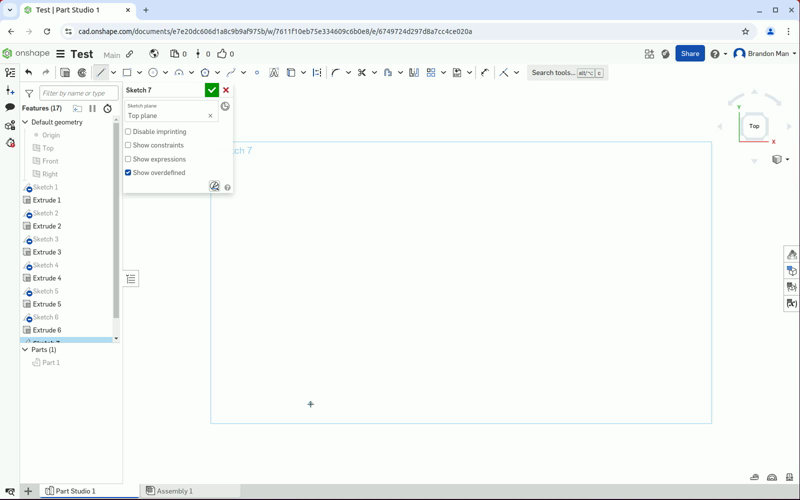
mouse_move(589, 403)
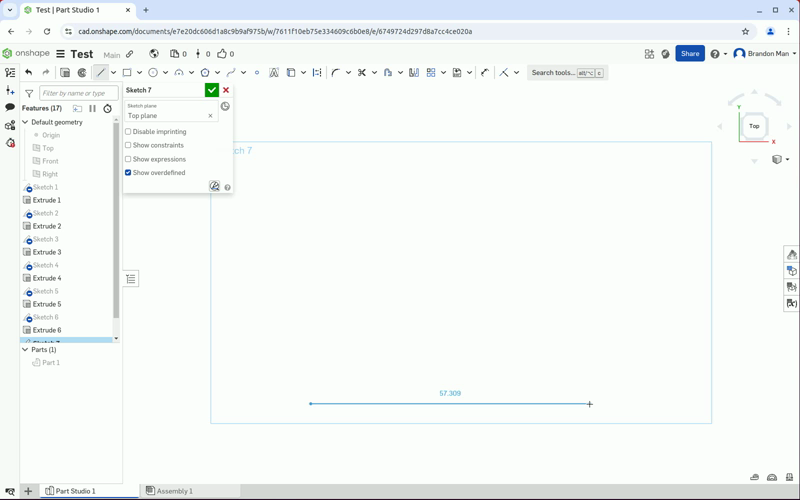
click(589, 403)
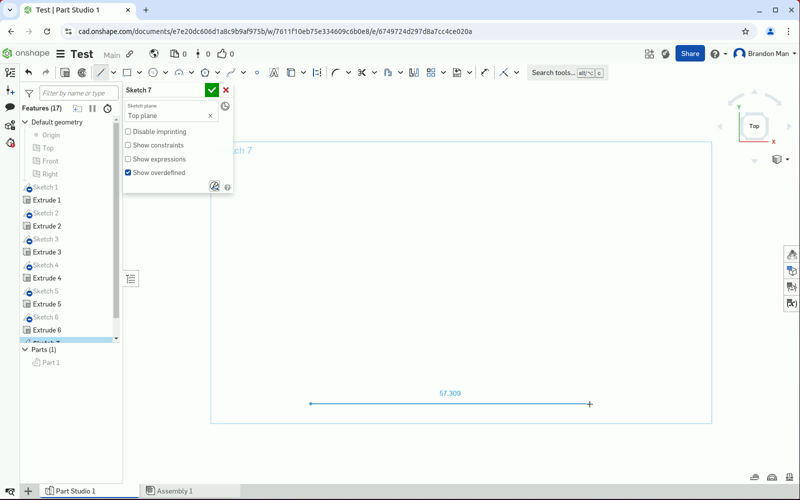
key_up(shift)
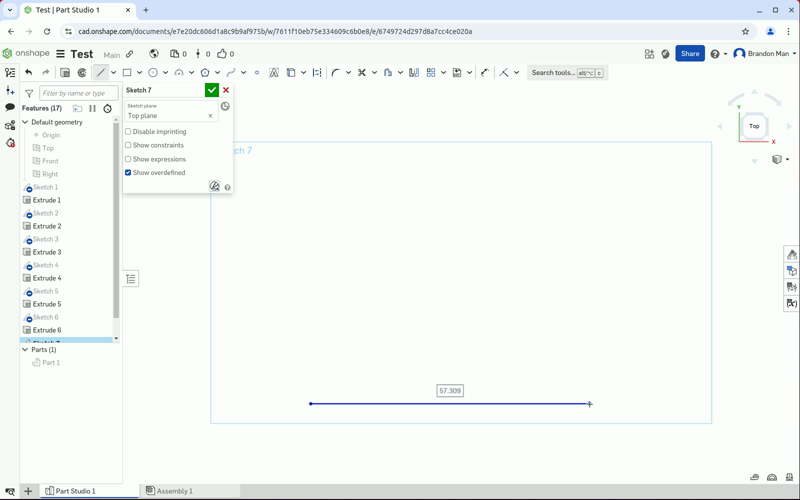
key_down(shift)
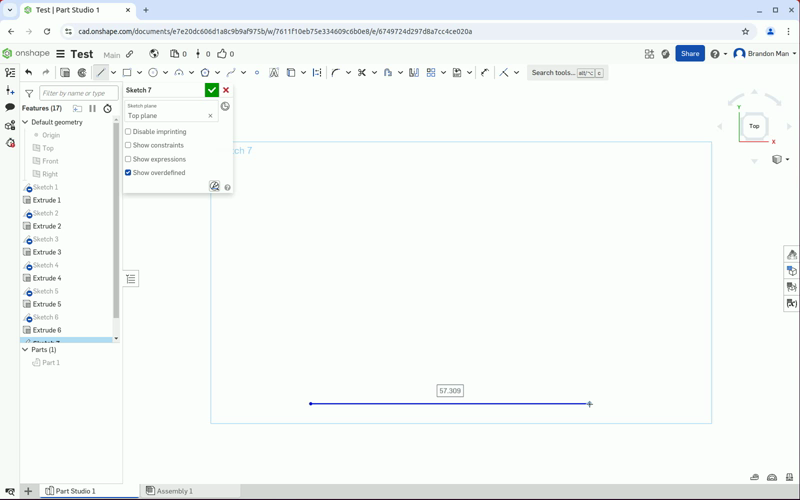
mouse_move(589, 188)
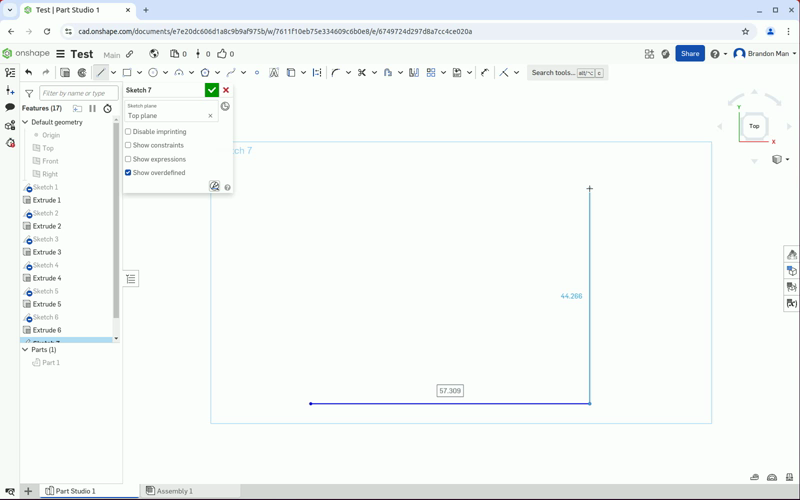
click(589, 188)
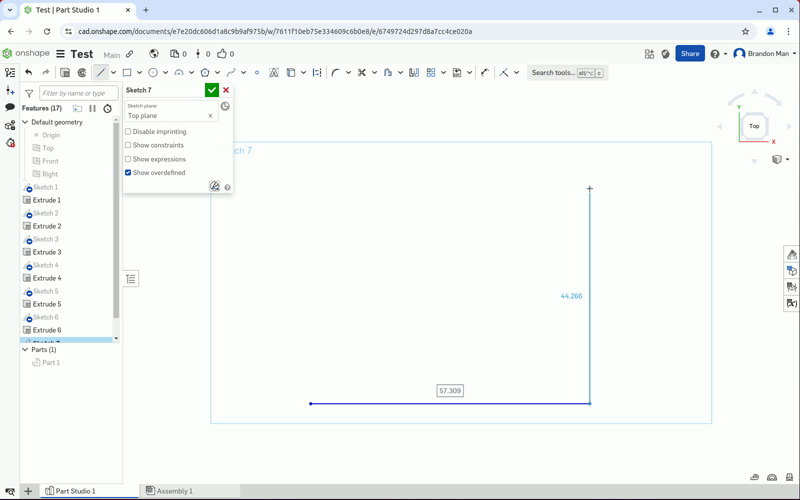
key_up(shift)
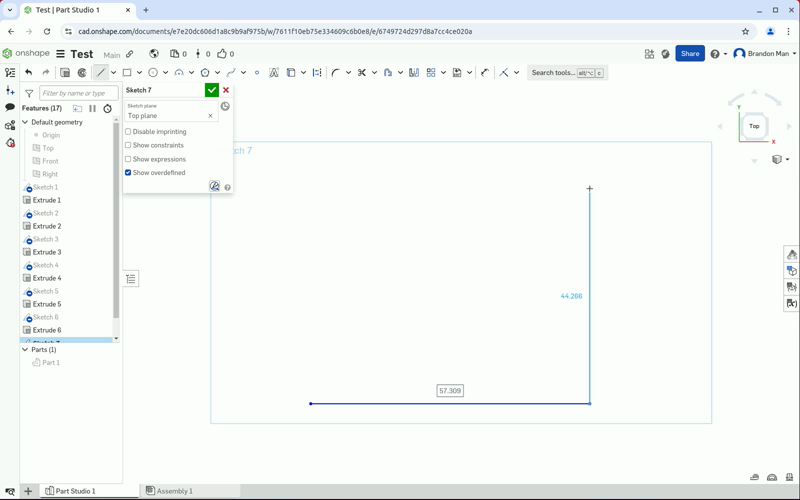
key_down(shift)
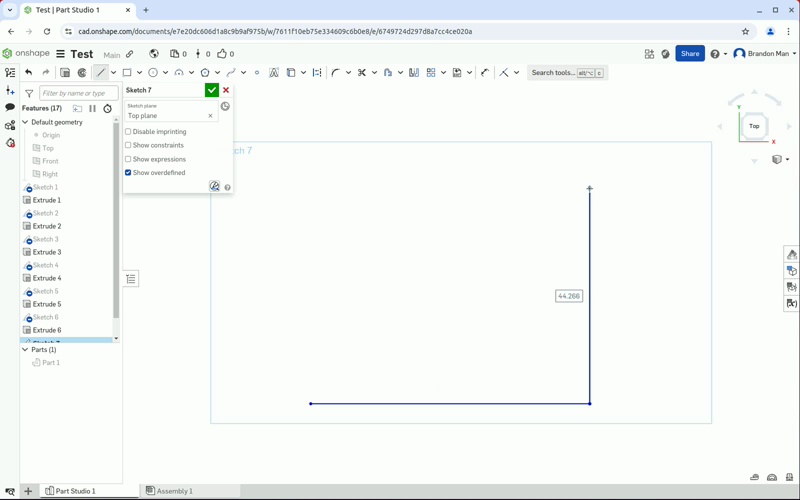
mouse_move(310, 194)
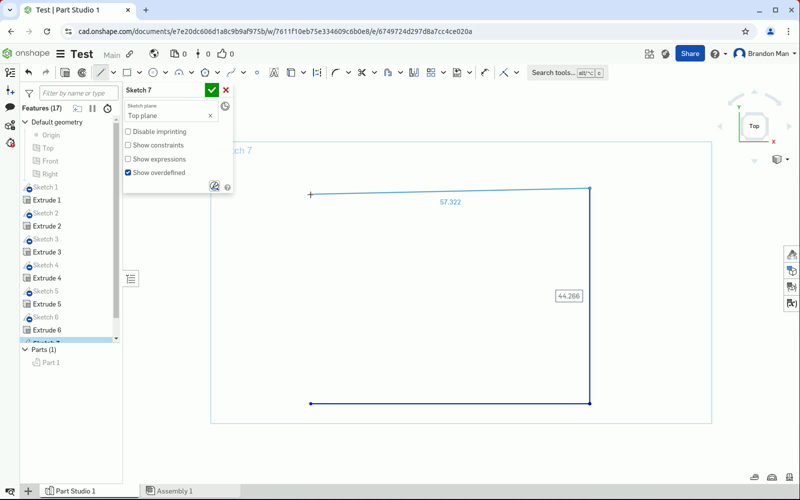
click(310, 194)
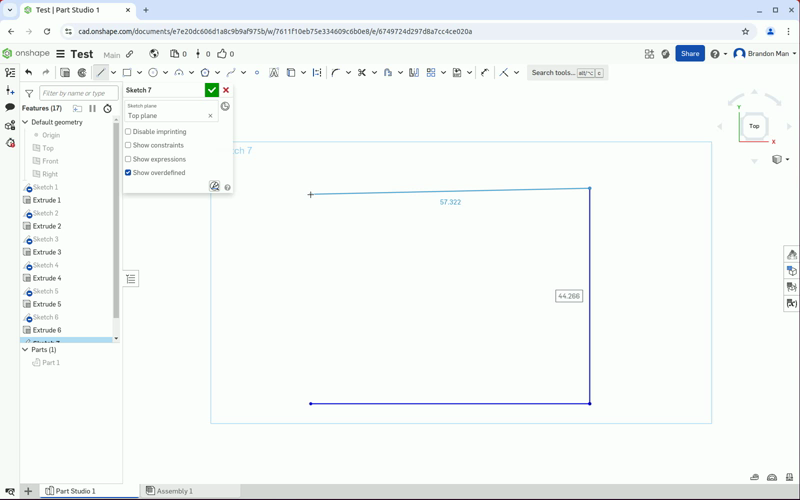
key_up(shift)
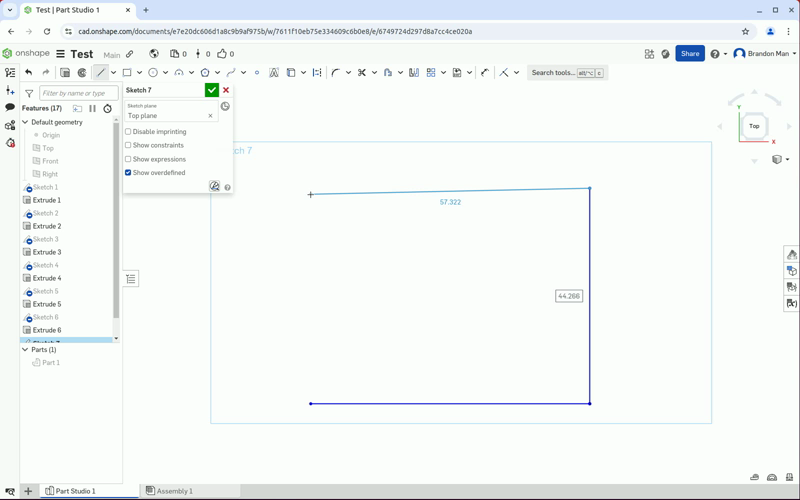
key_down(shift)
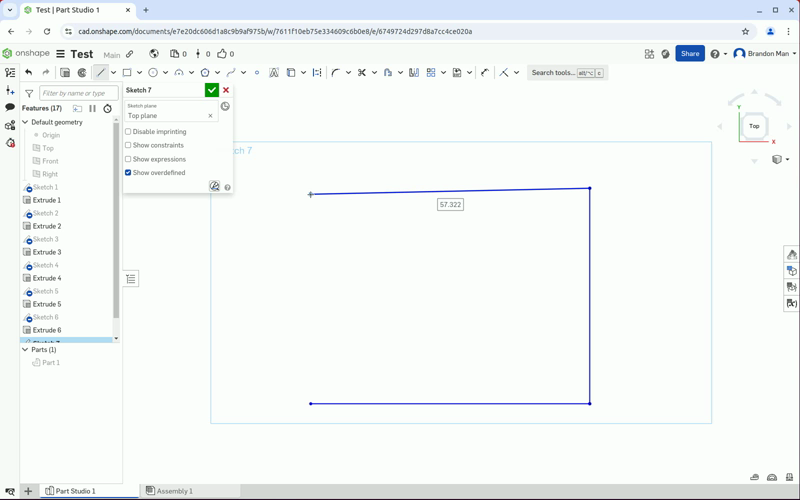
mouse_move(310, 300)
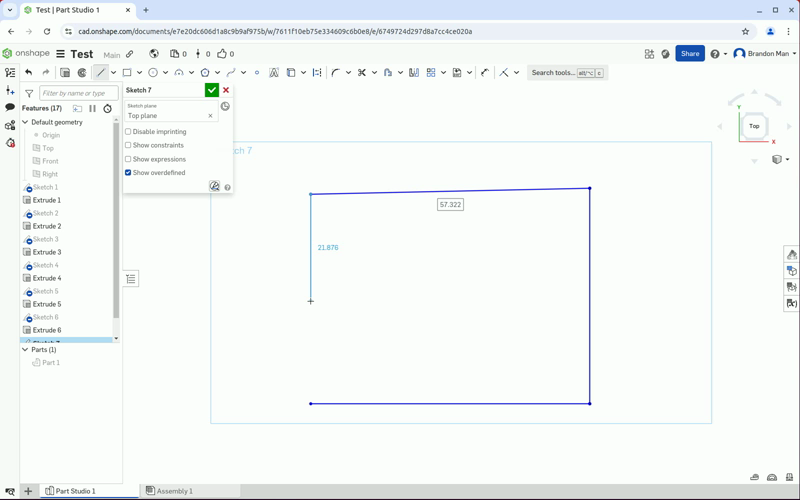
click(310, 300)
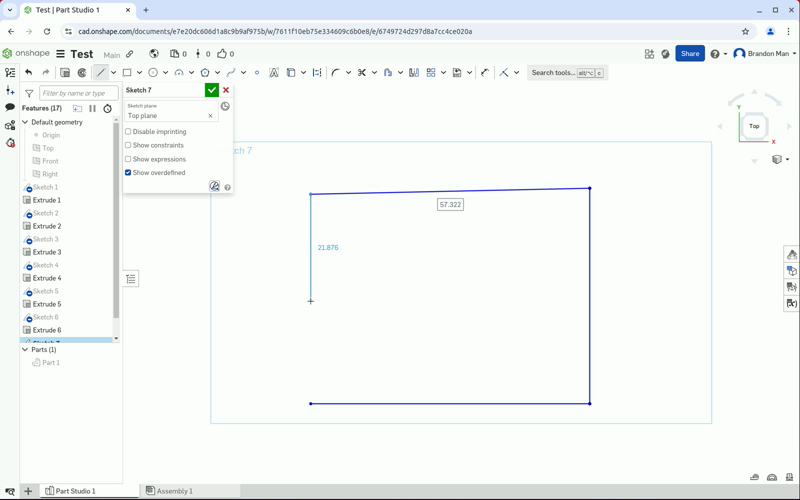
key_up(shift)
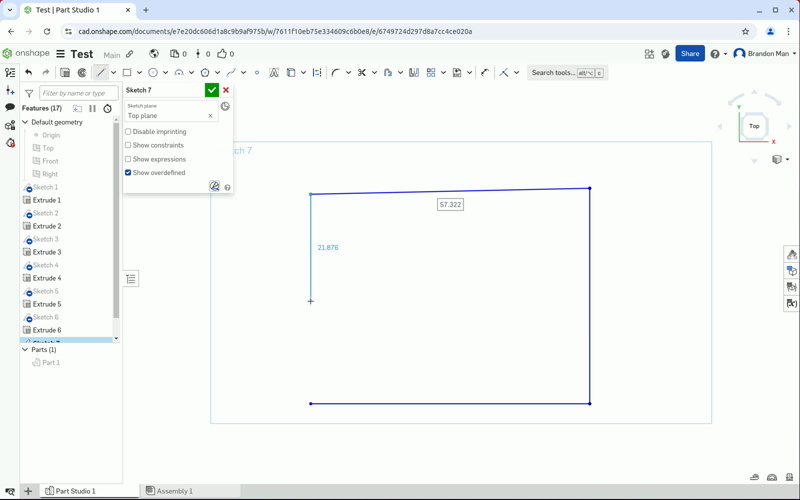
key_down(shift)
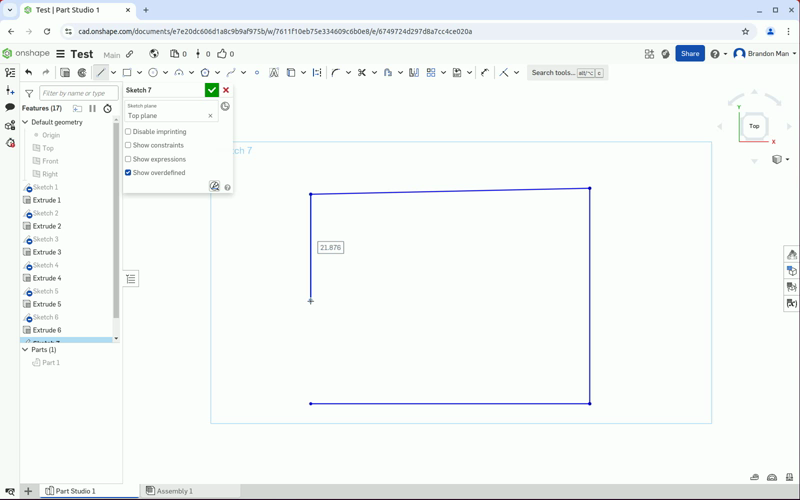
mouse_move(310, 403)
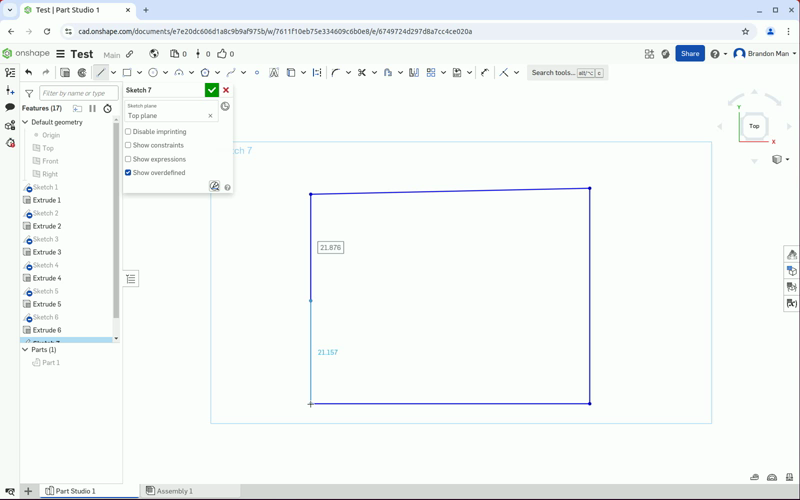
key_up(shift)
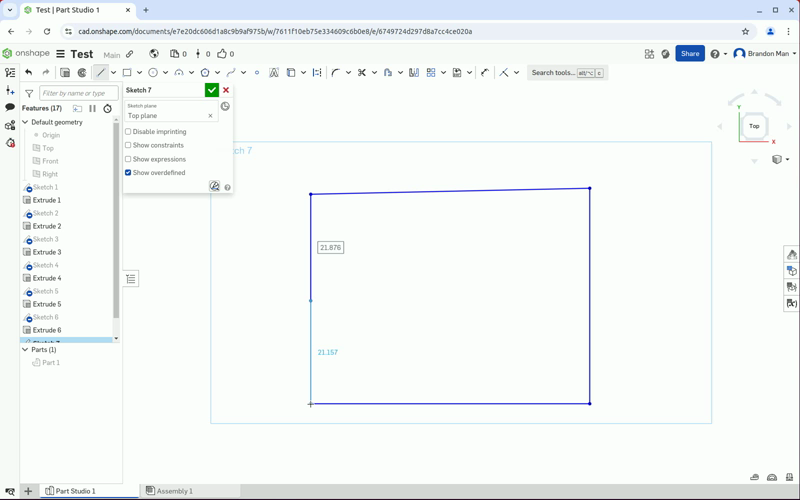
click(310, 403)
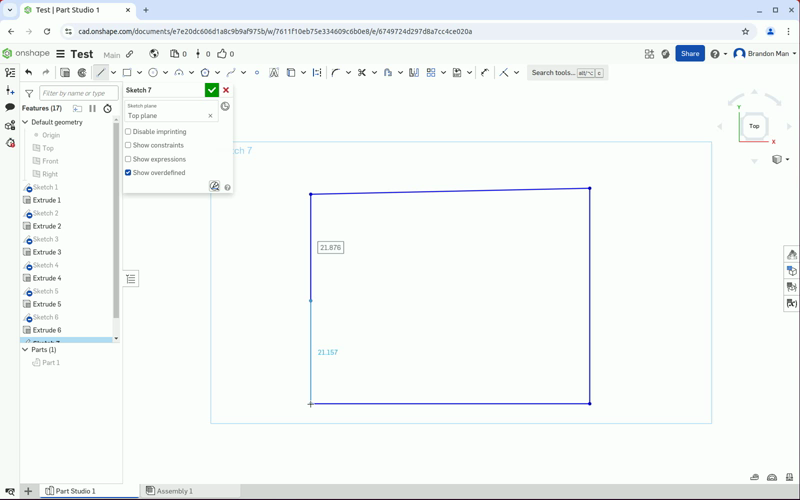
key(esc)
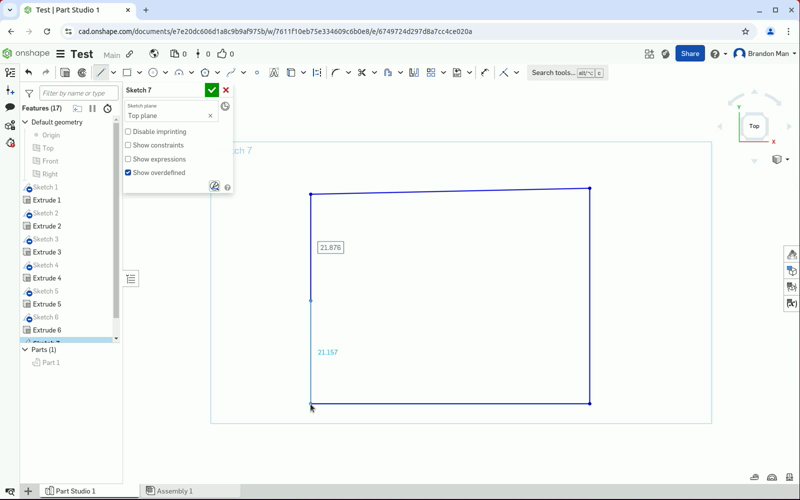
mouse_move(369, 269)
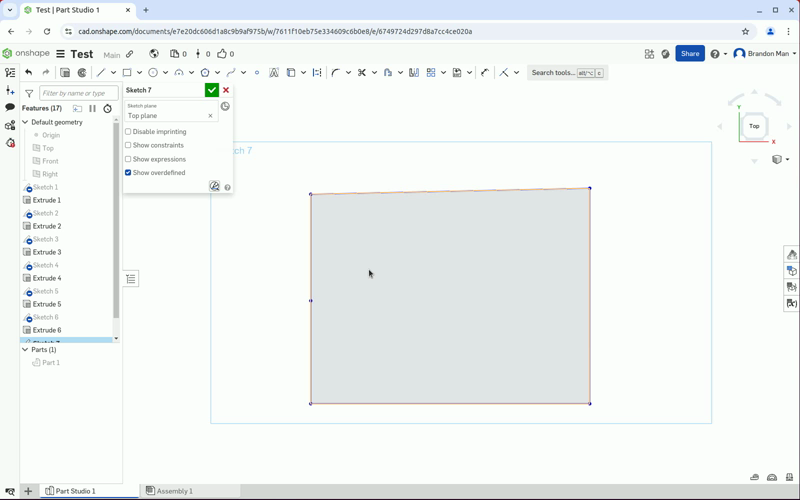
click(369, 269)
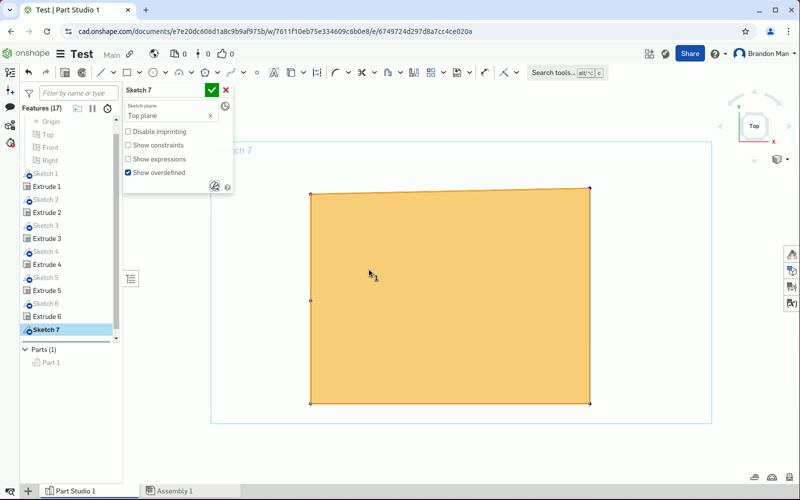
mouse_move(73, 352)
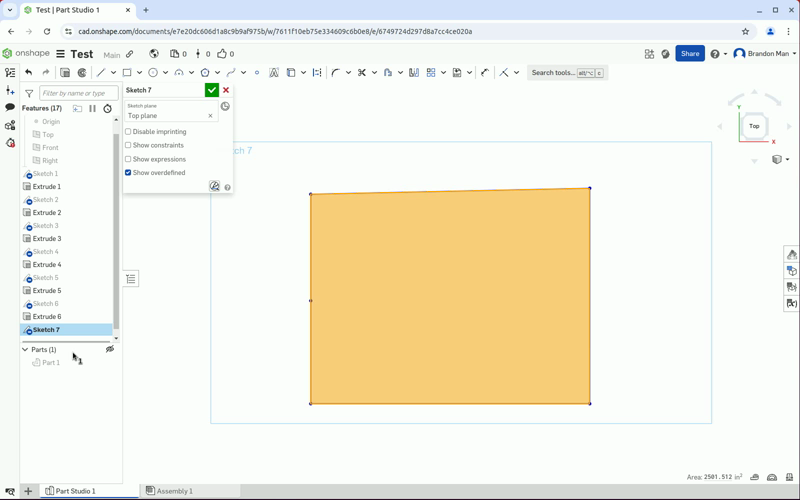
key(shift+y)
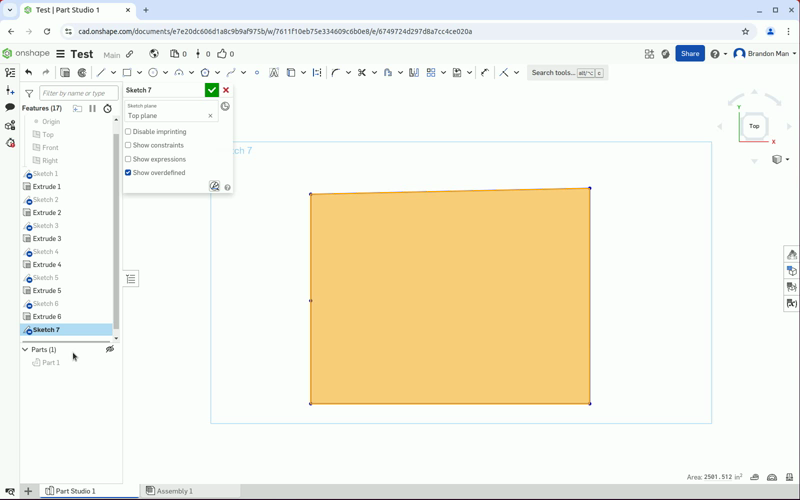
key(shift+e)
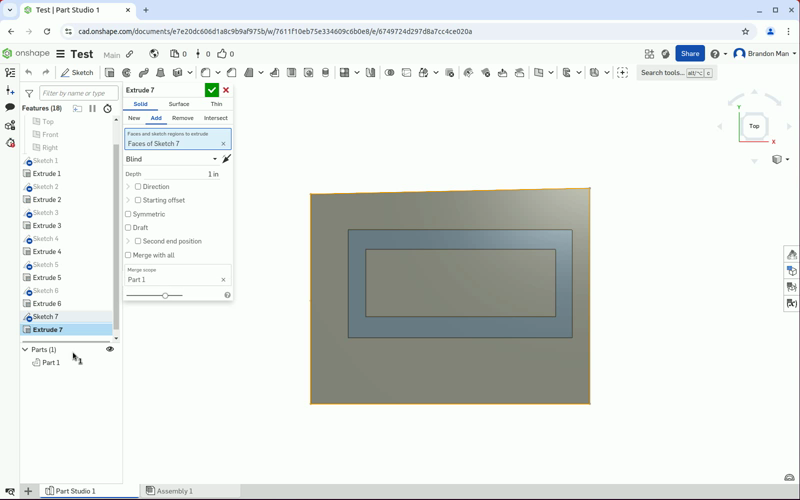
mouse_move(143, 106)
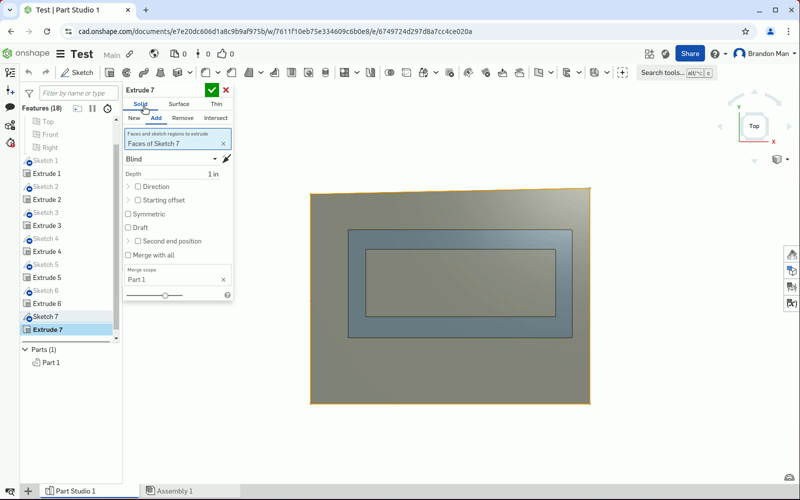
click(143, 106)
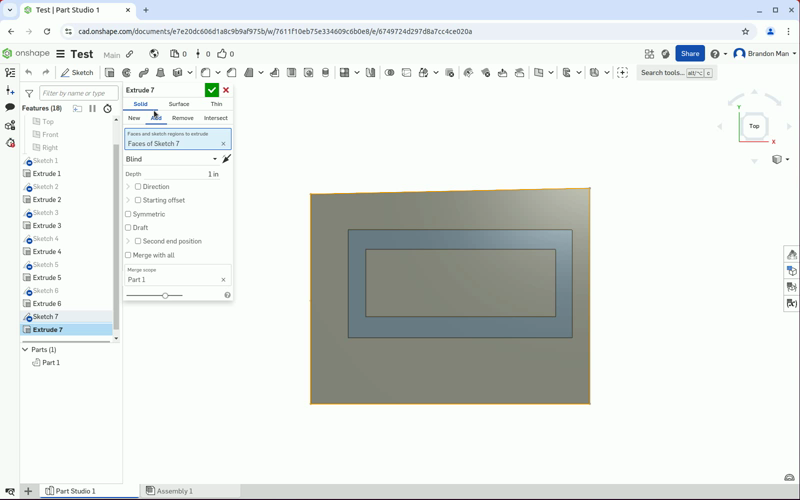
mouse_move(186, 120)
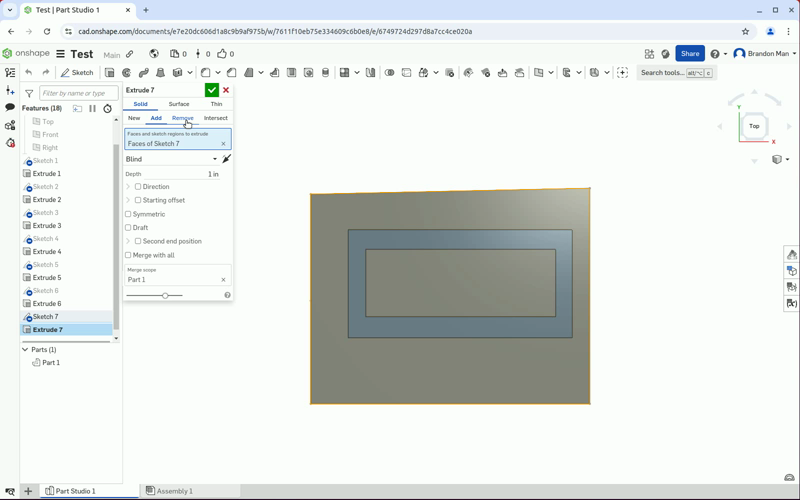
click(186, 120)
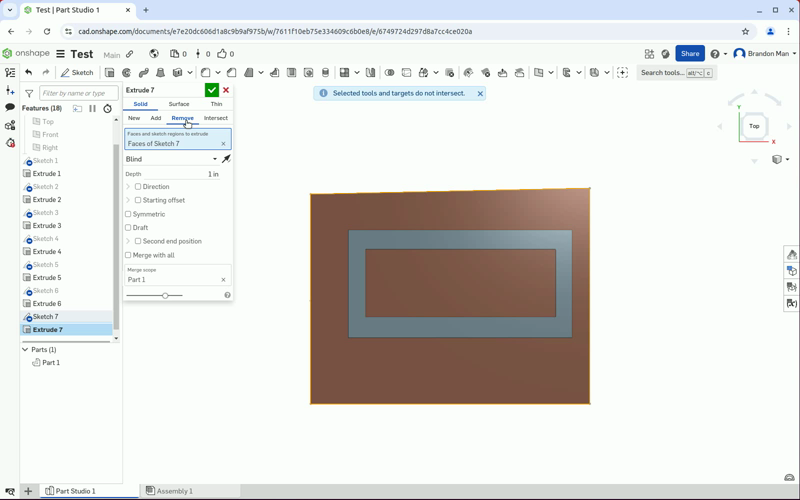
key(tab, 4)
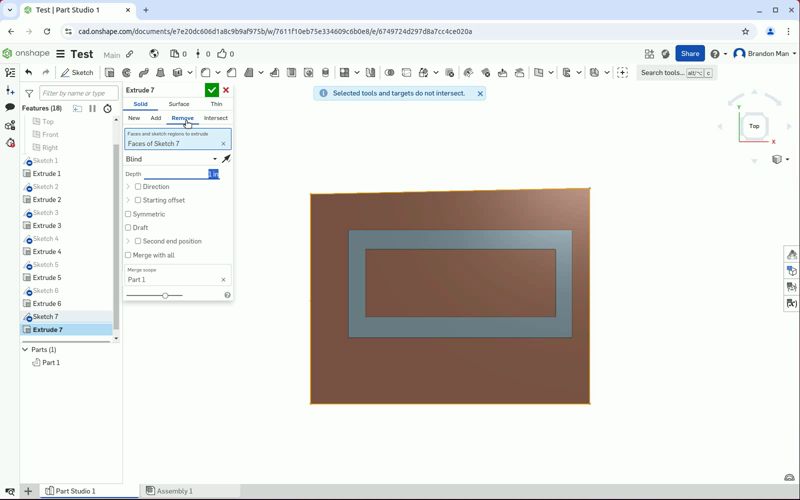
text(-6.258)
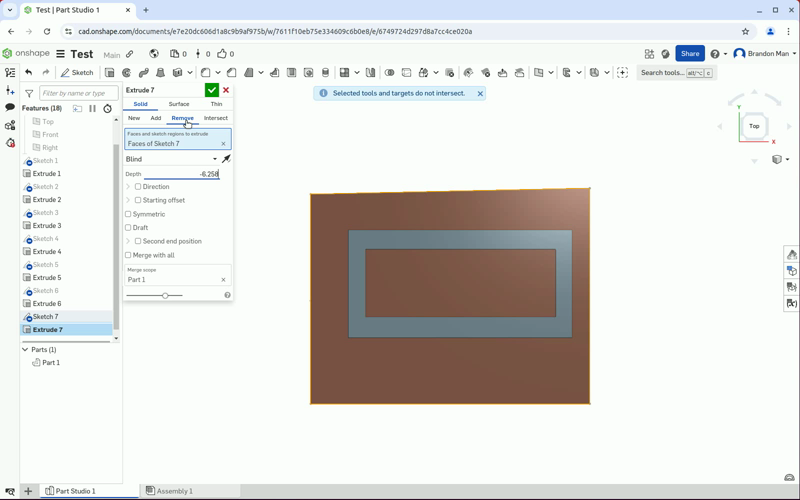
key(tab, 6)
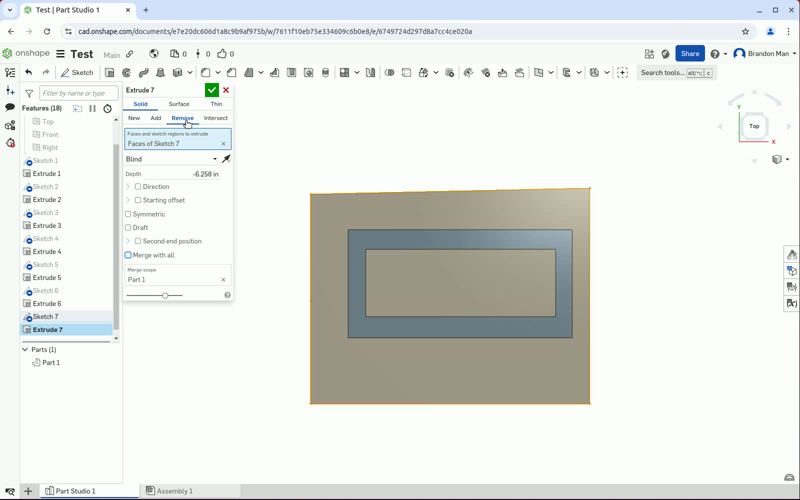
key(space)
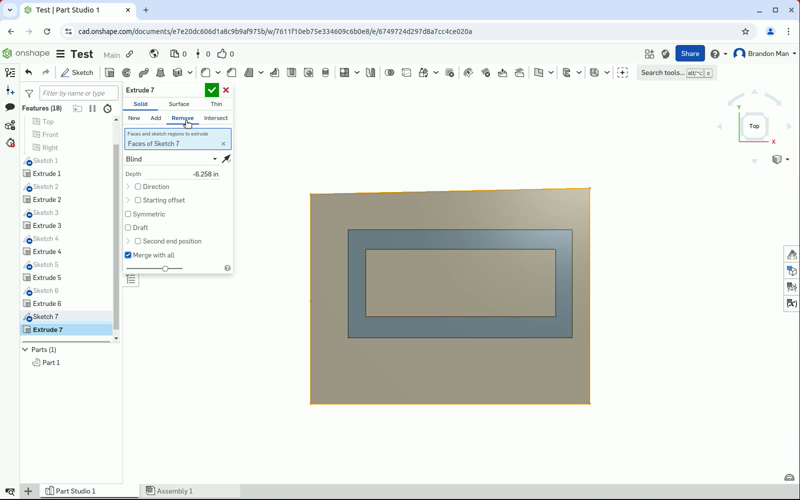
key(enter)
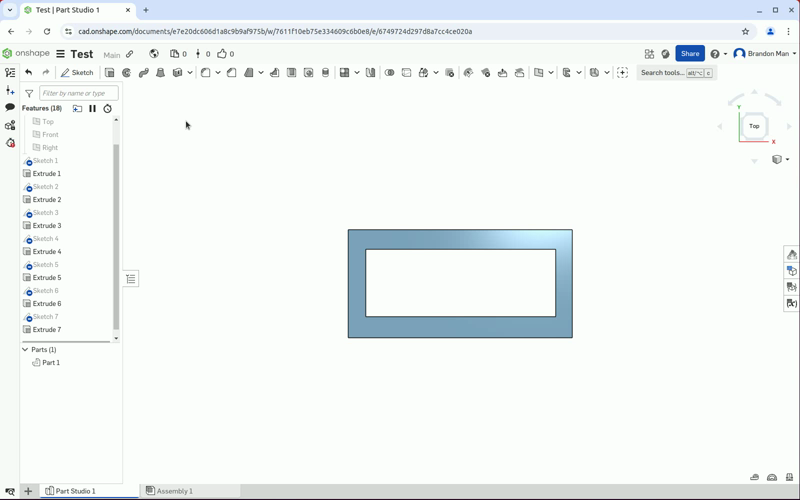
key(shift+h)
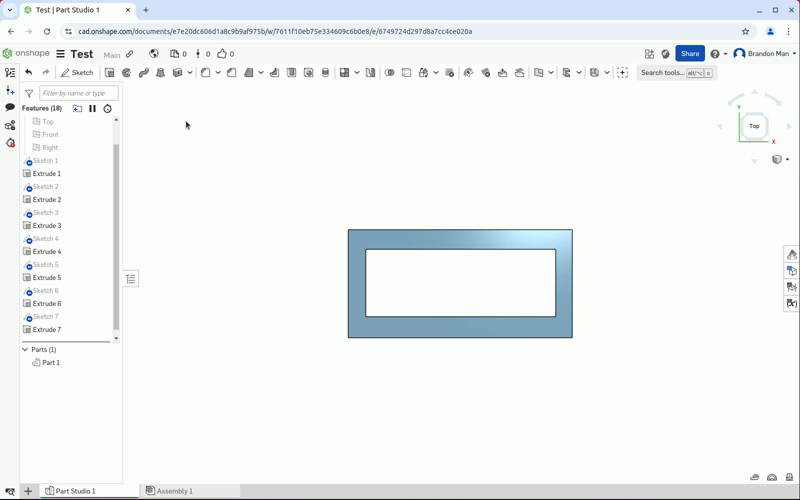
key(shift+h)
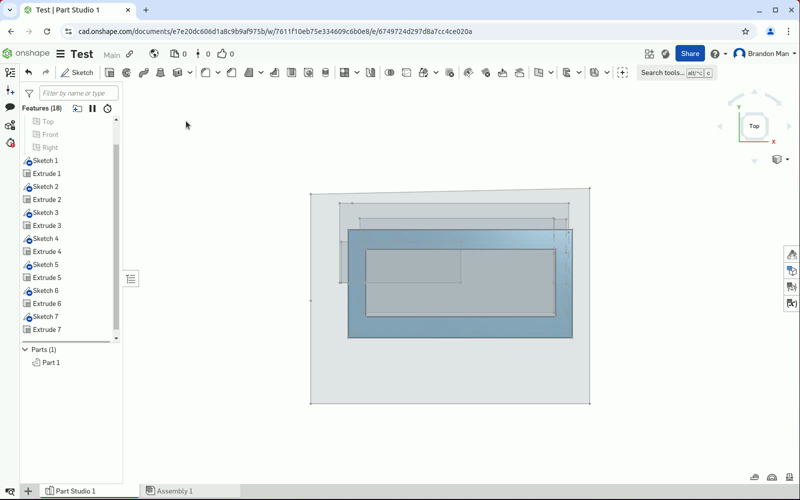
key(shift+7)
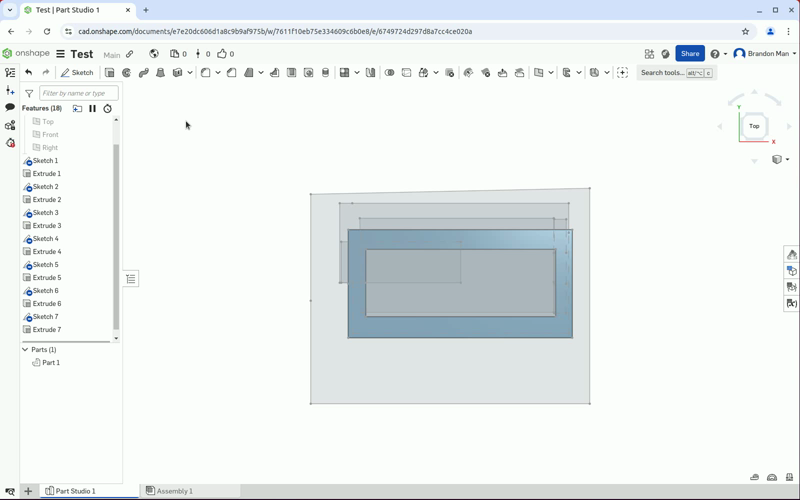
key(up, 3)
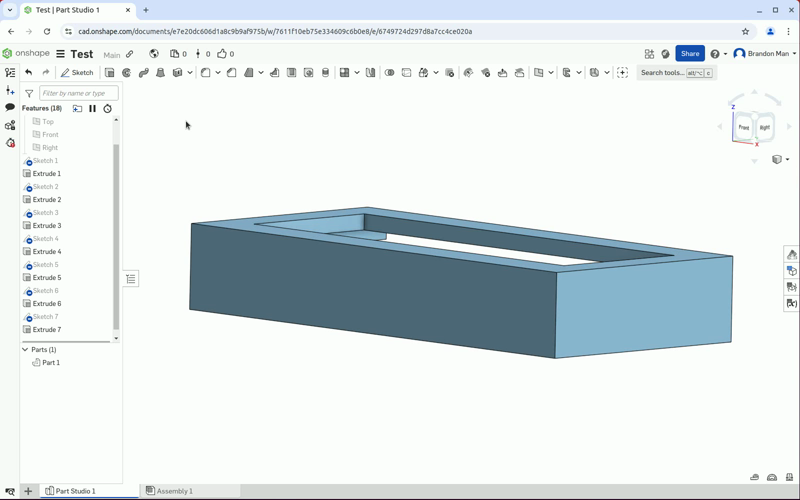
key(left, 3)
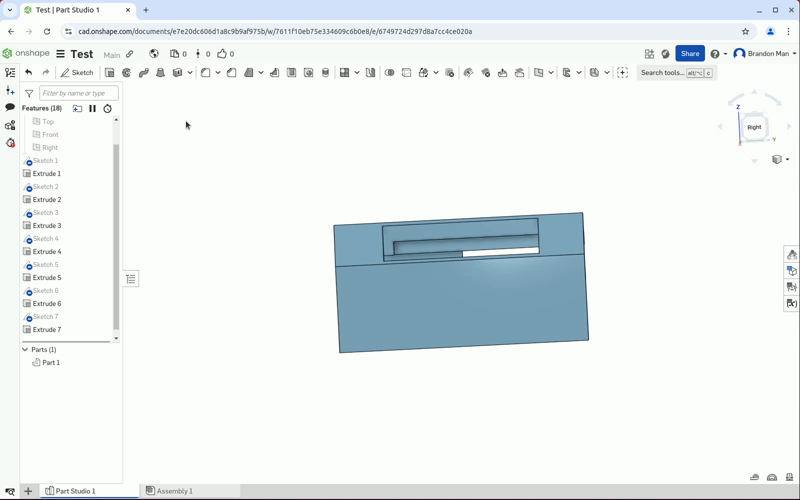
key(right, 3)
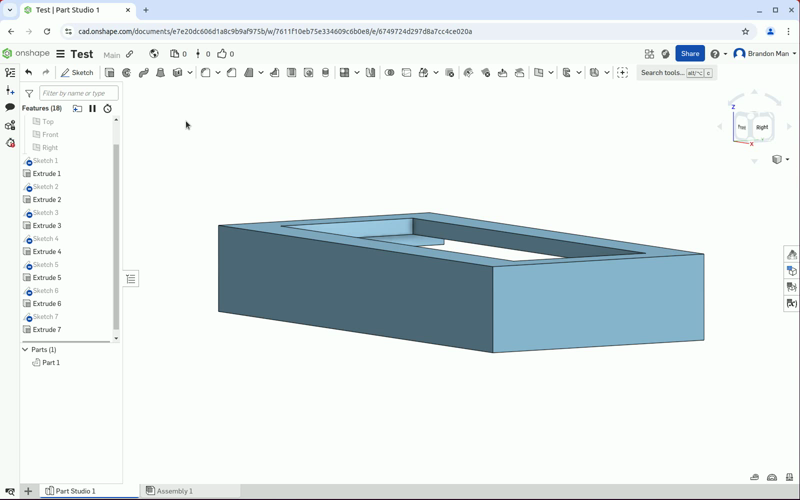
key(down, 3)
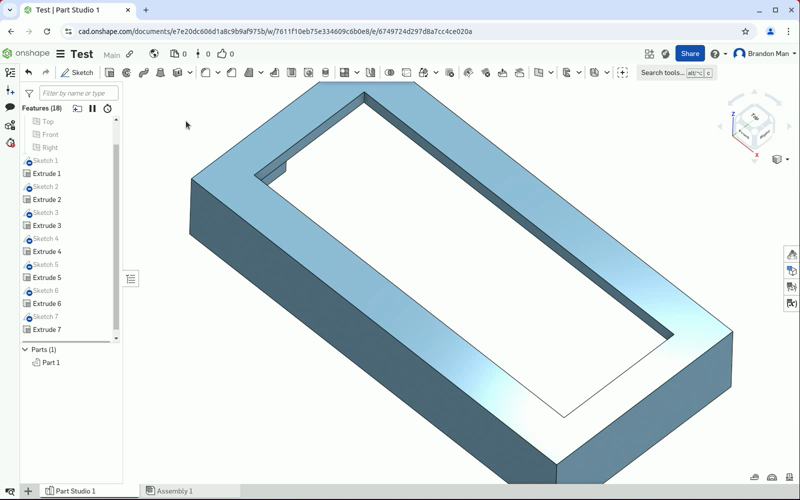
mouse_move(69, 163)
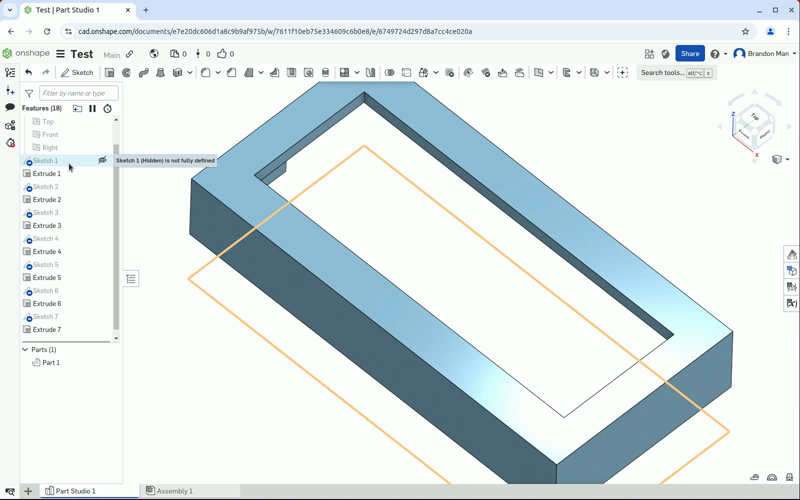
click(69, 163)